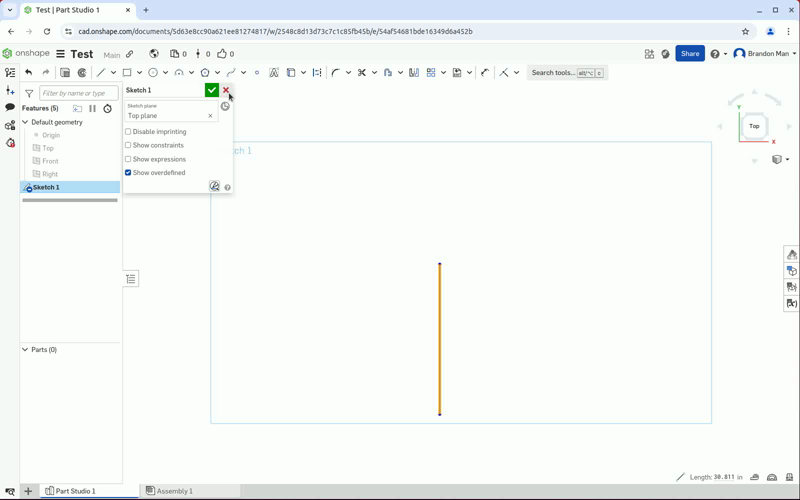
key(shift+h)
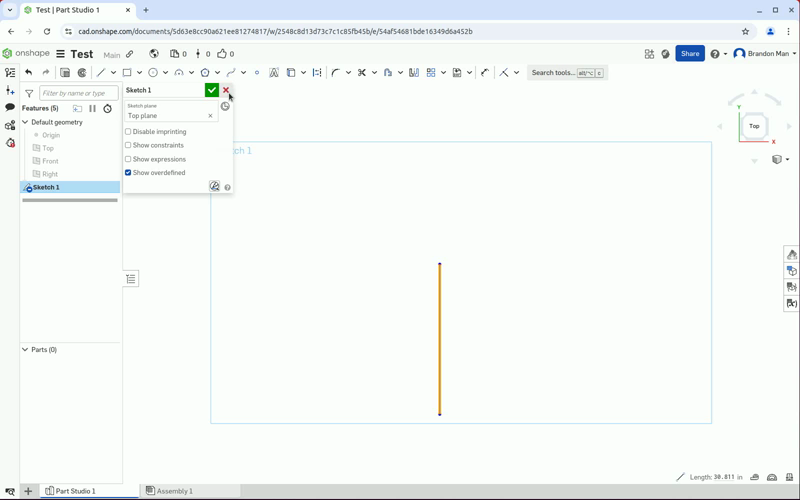
key(shift+s)
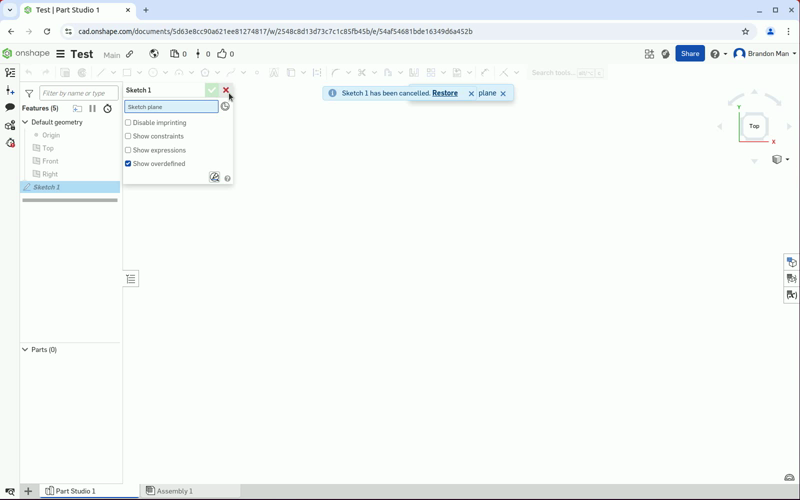
mouse_move(73, 150)
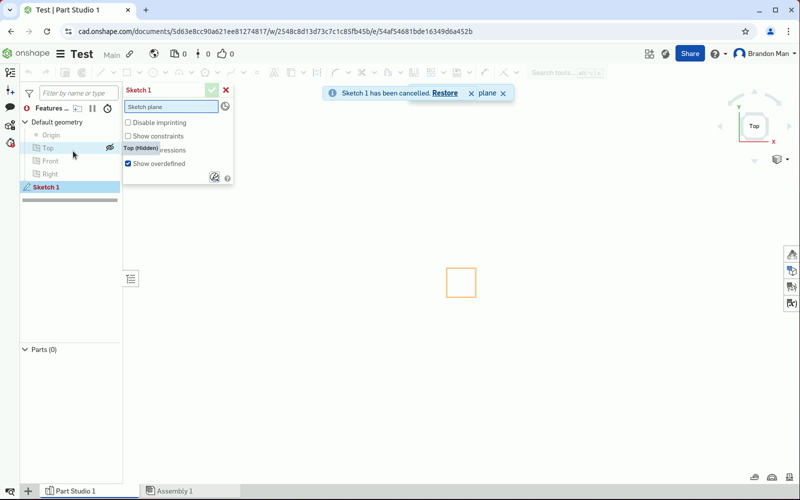
click(73, 150)
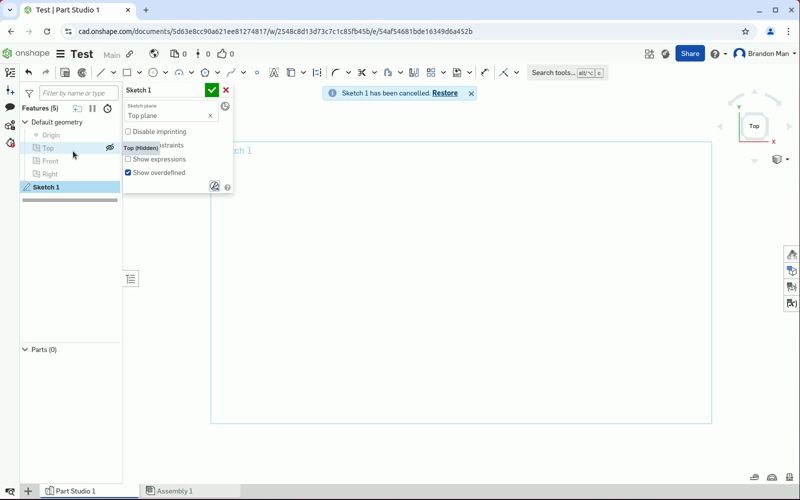
mouse_move(73, 352)
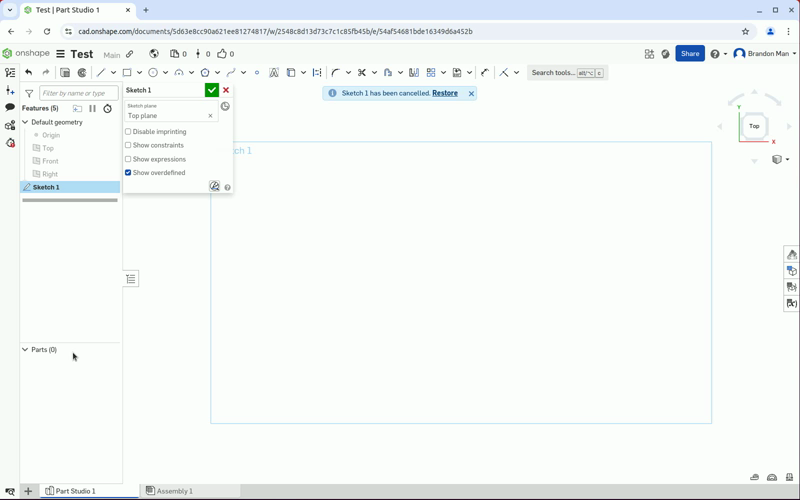
key(y)
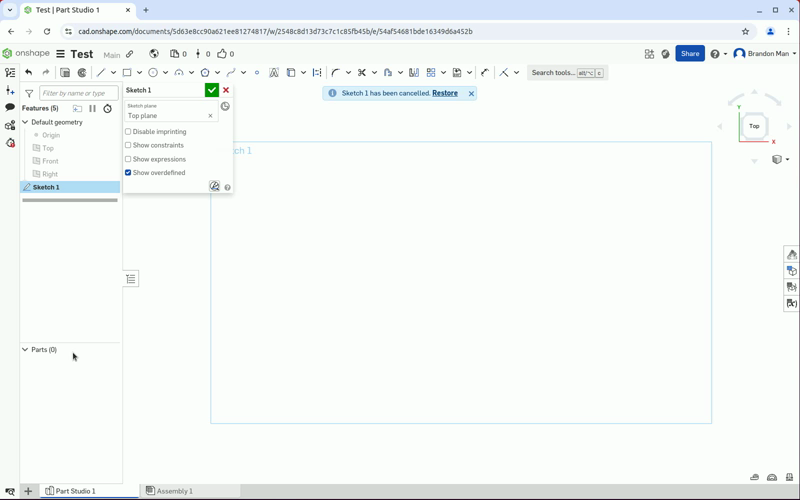
key(a)
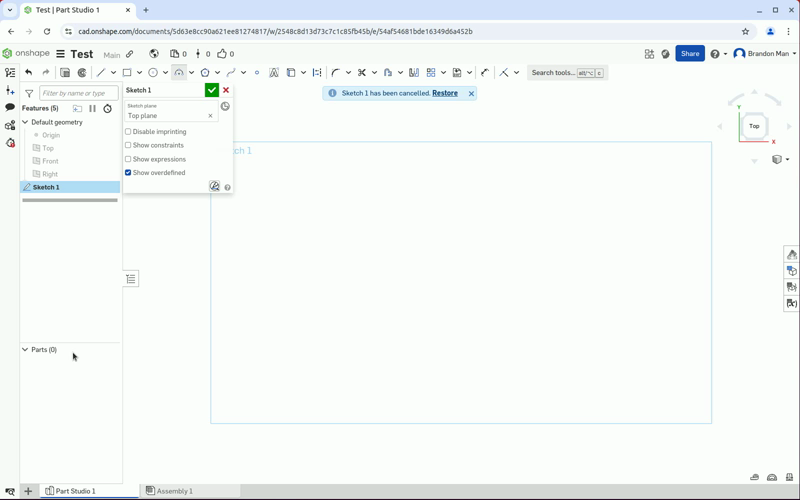
key_down(shift)
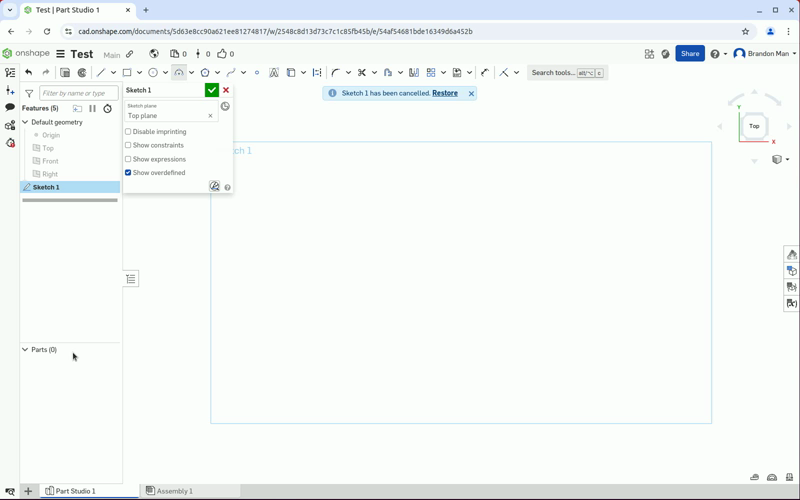
mouse_move(352, 347)
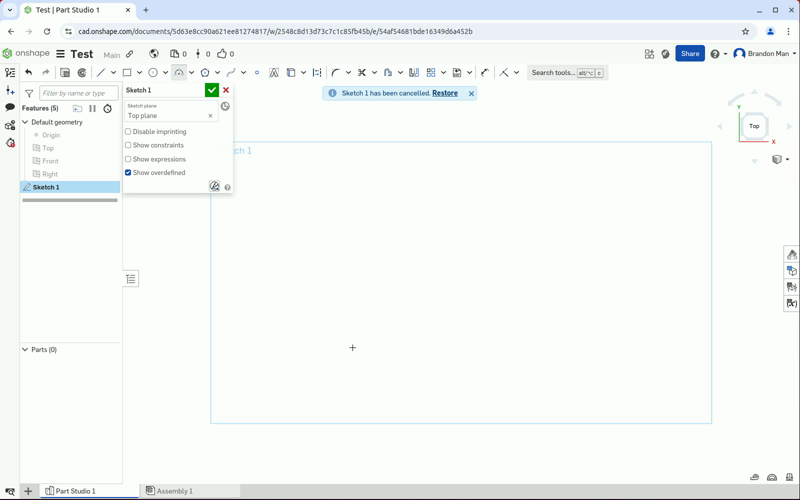
click(352, 347)
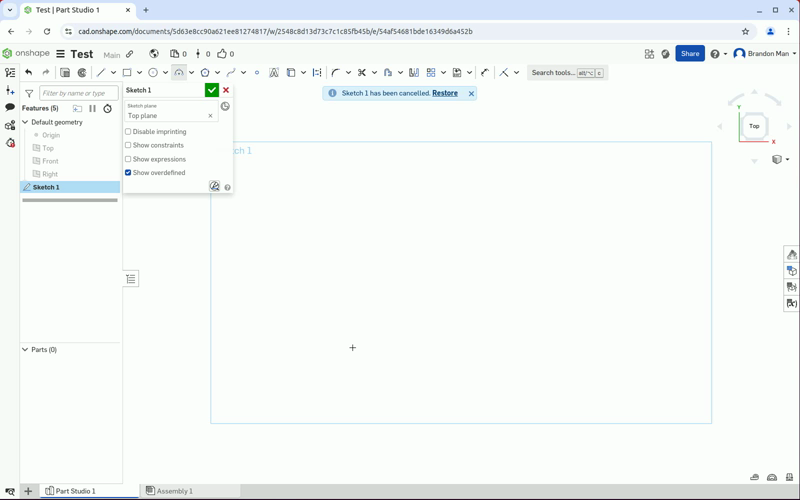
key_up(shift)
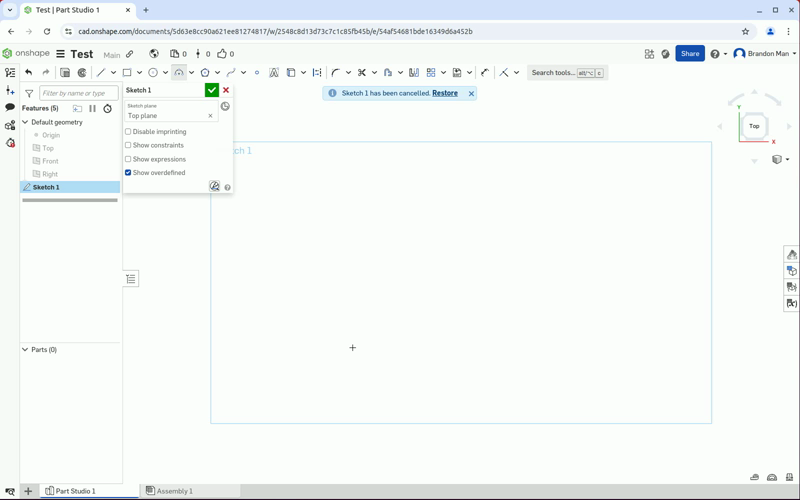
key_down(shift)
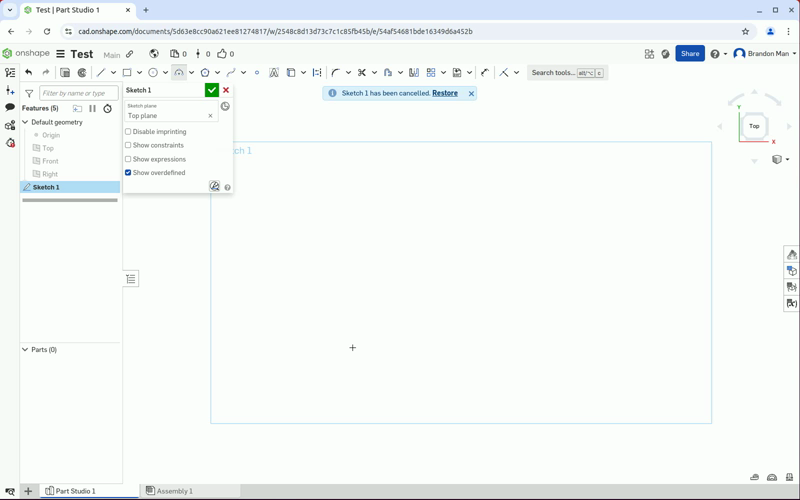
mouse_move(395, 390)
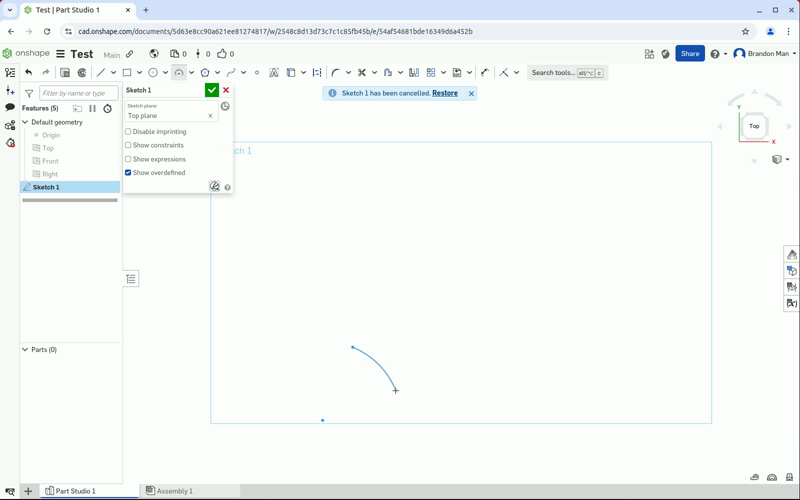
click(395, 390)
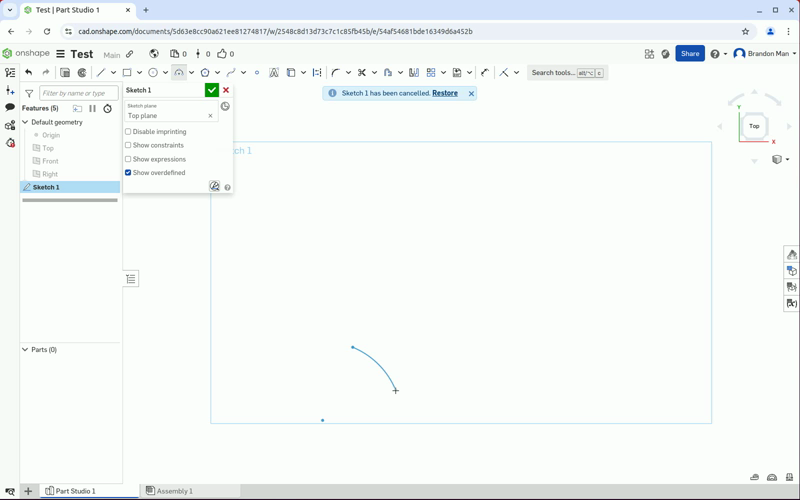
mouse_move(365, 377)
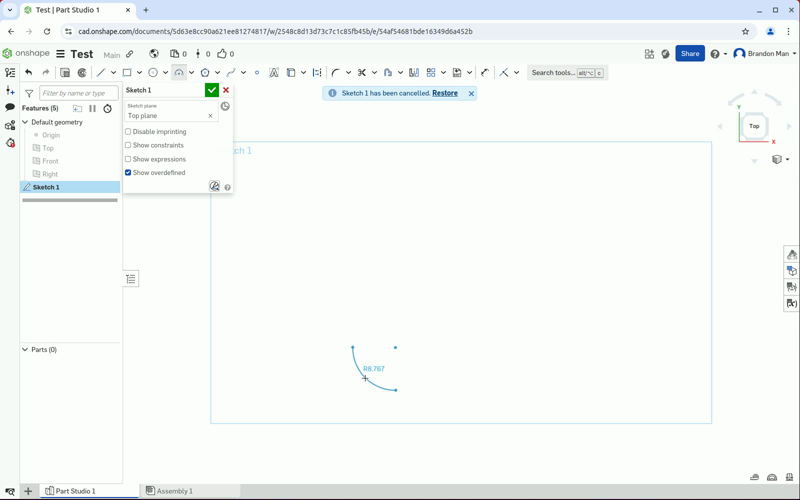
click(365, 377)
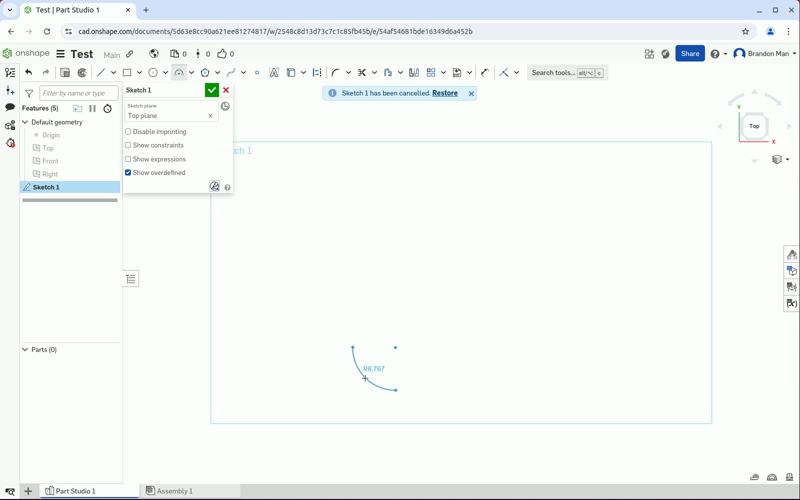
key_up(shift)
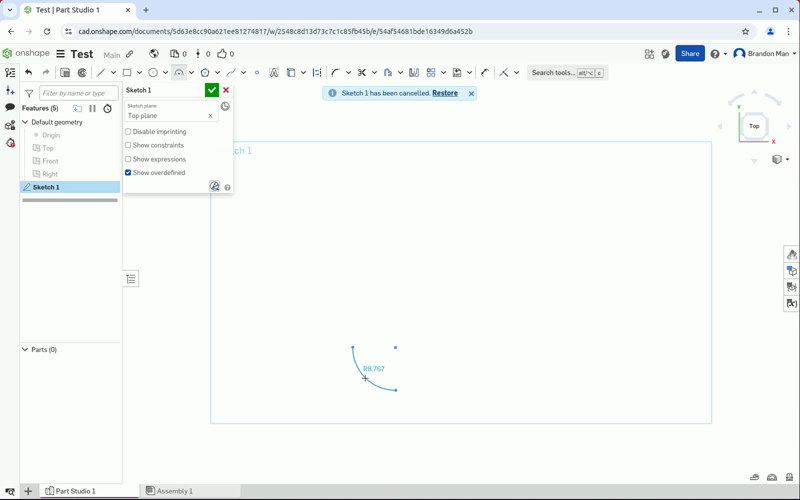
key(esc)
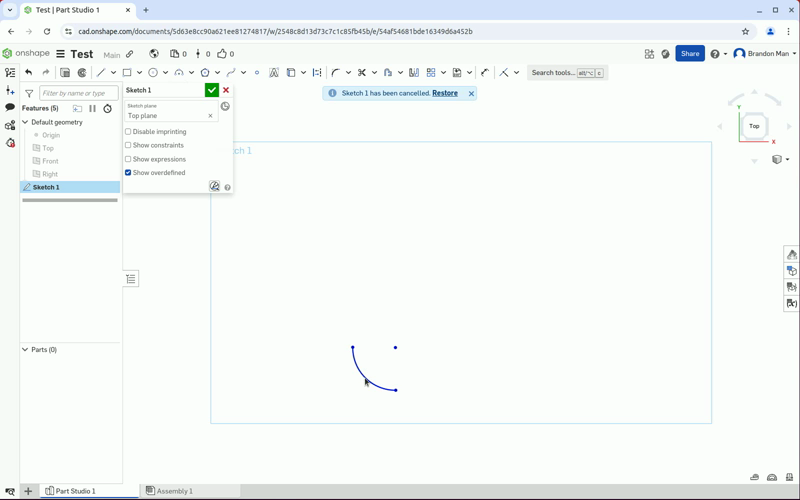
key(l)
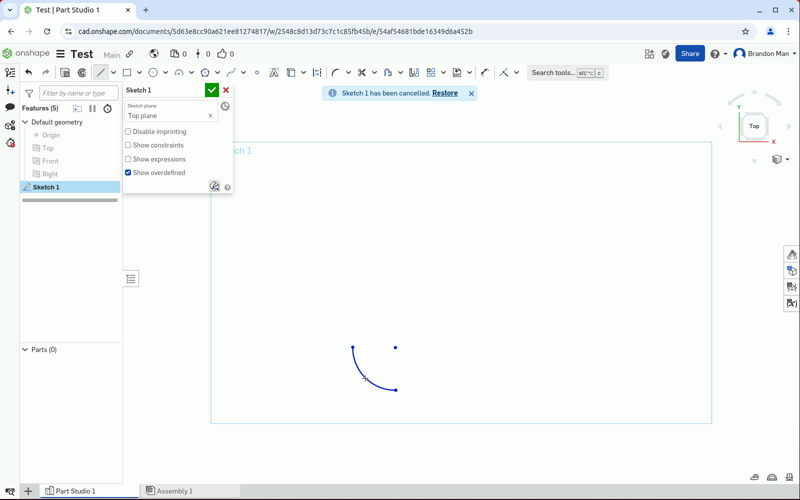
mouse_move(395, 390)
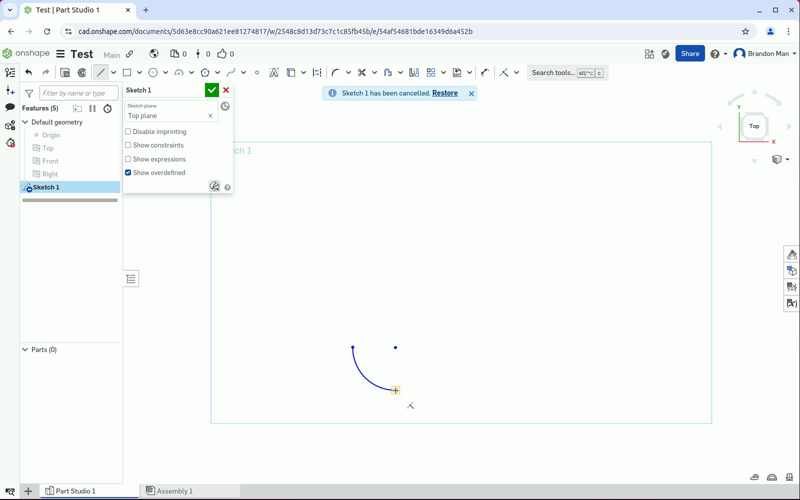
click(395, 390)
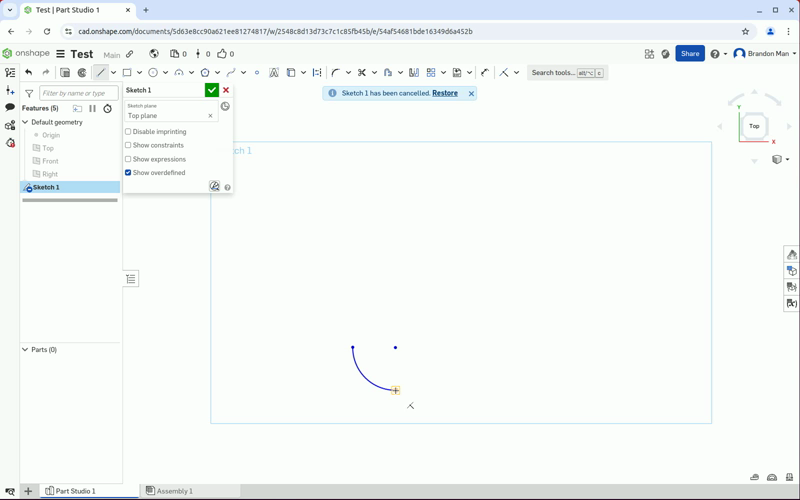
key_down(shift)
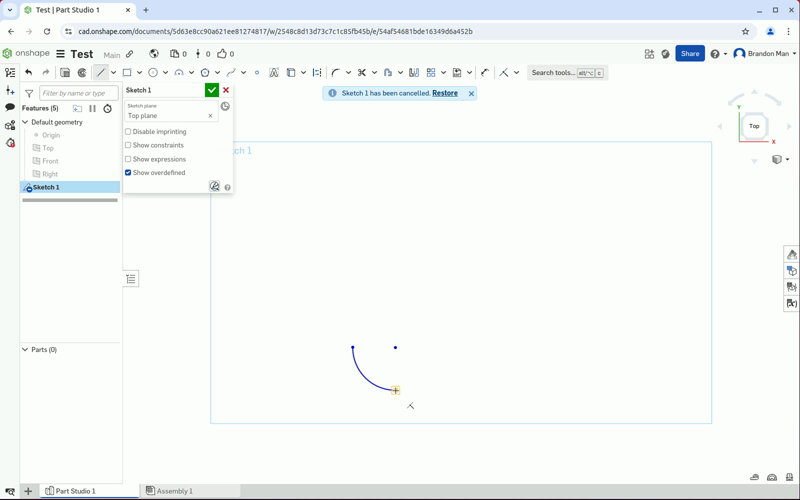
mouse_move(524, 390)
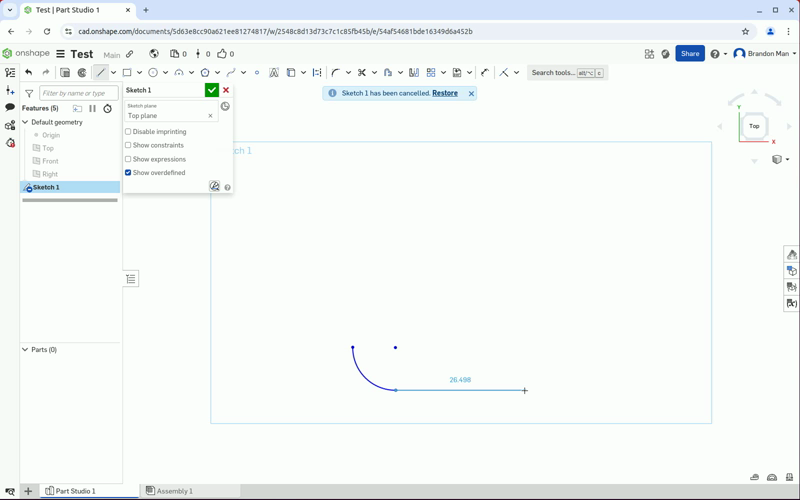
click(524, 390)
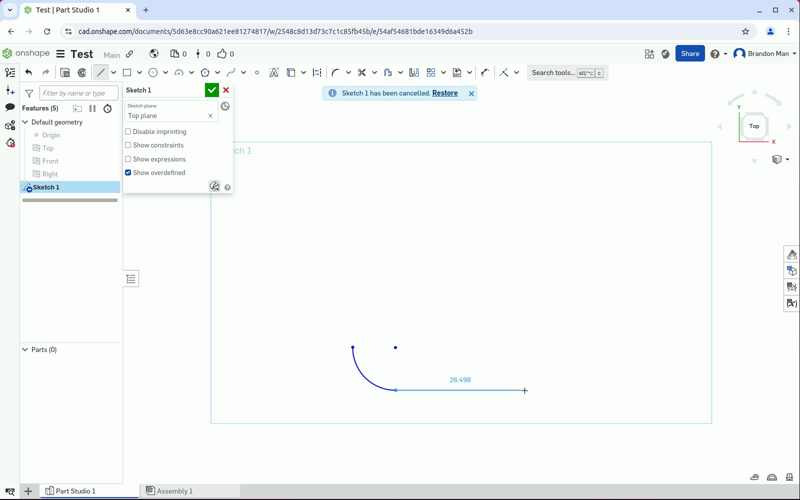
key_up(shift)
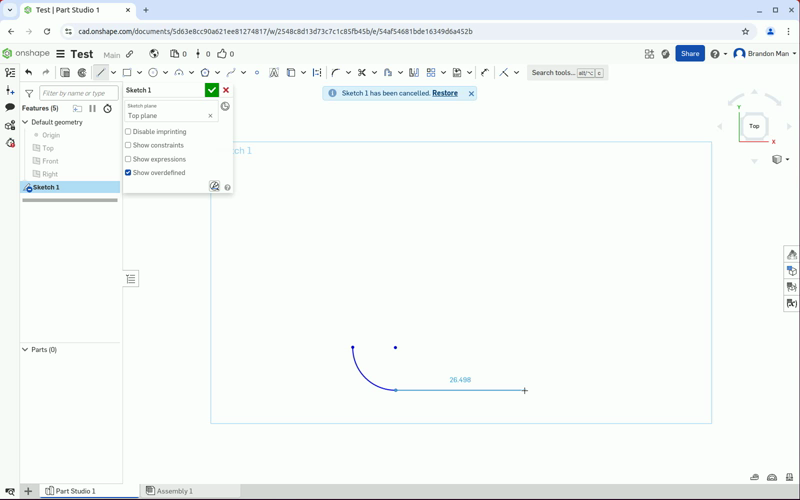
key(esc)
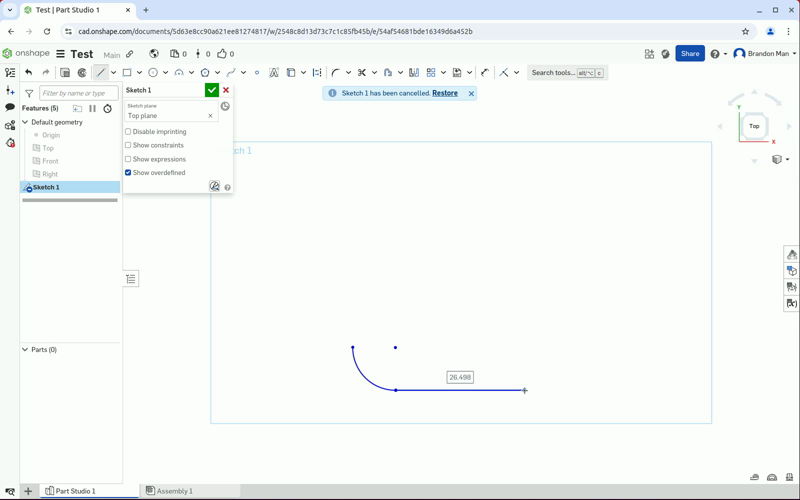
key(a)
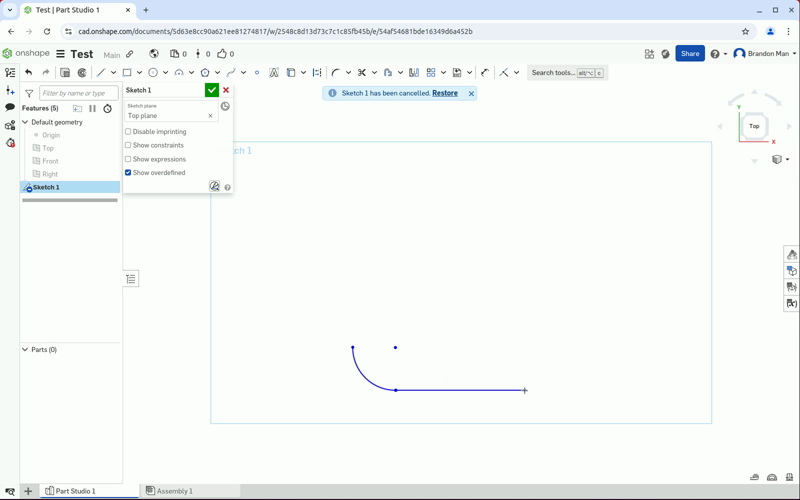
mouse_move(524, 390)
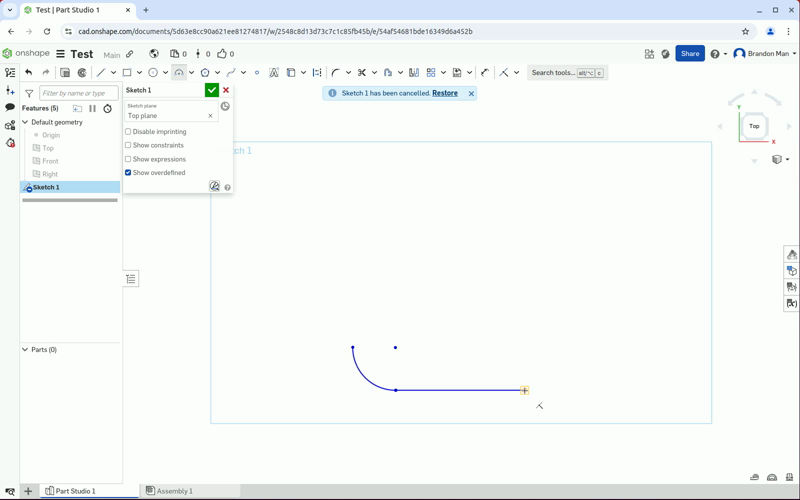
click(524, 390)
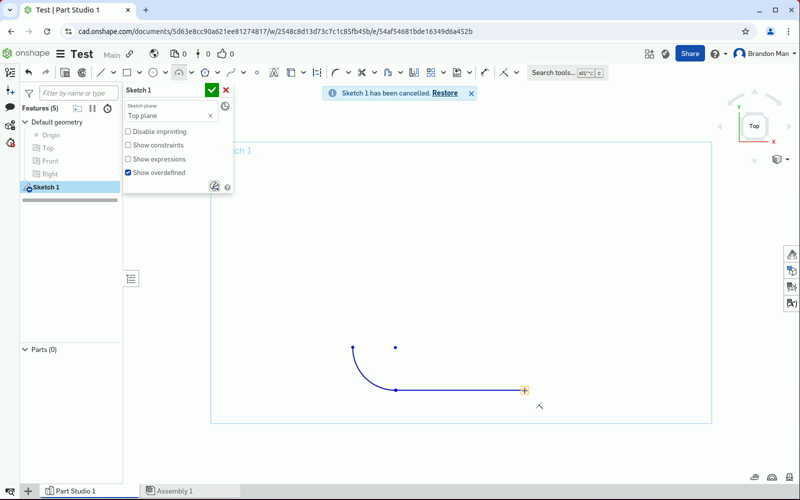
key_down(shift)
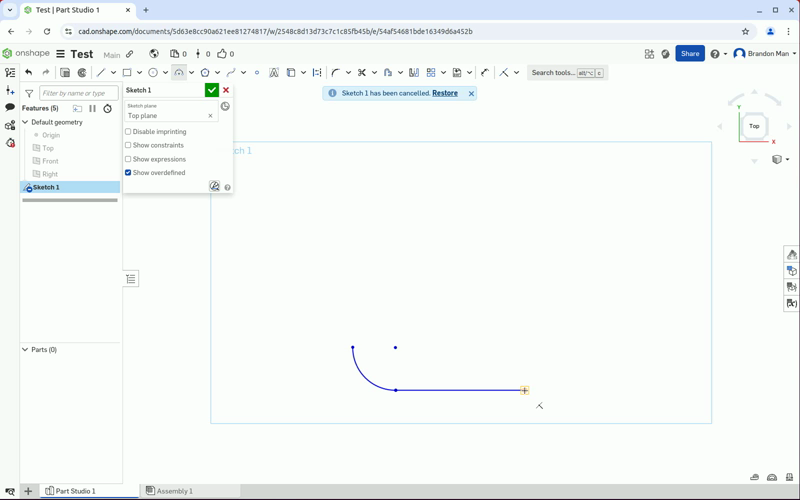
mouse_move(567, 347)
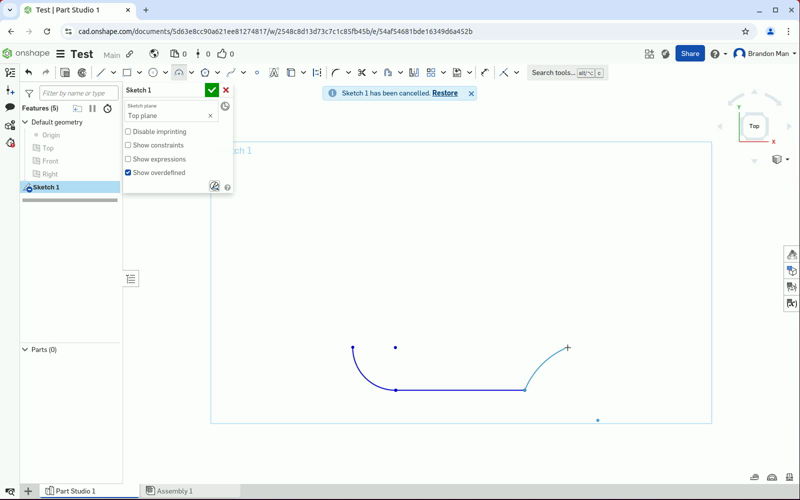
click(567, 347)
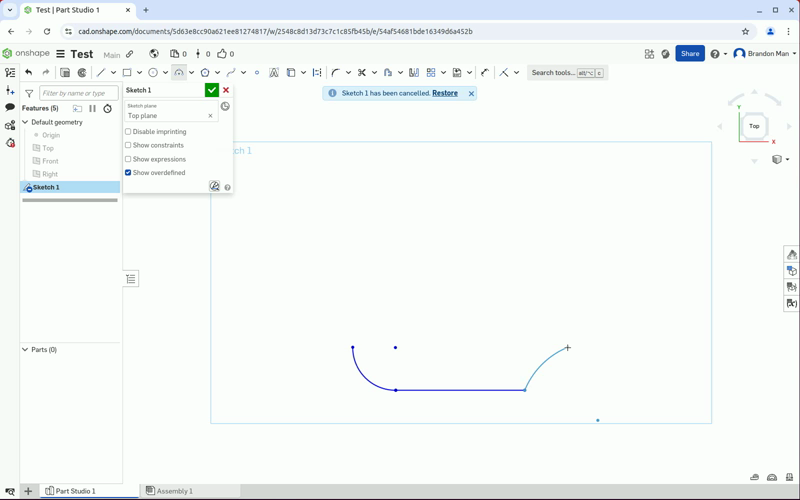
mouse_move(555, 377)
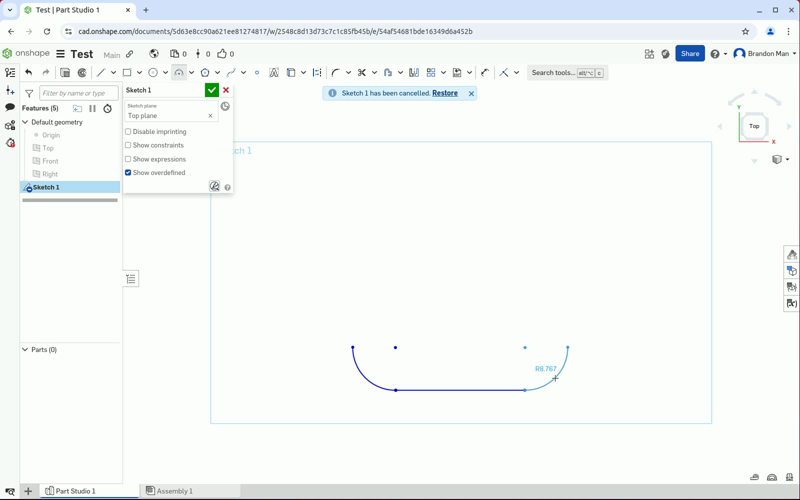
click(555, 377)
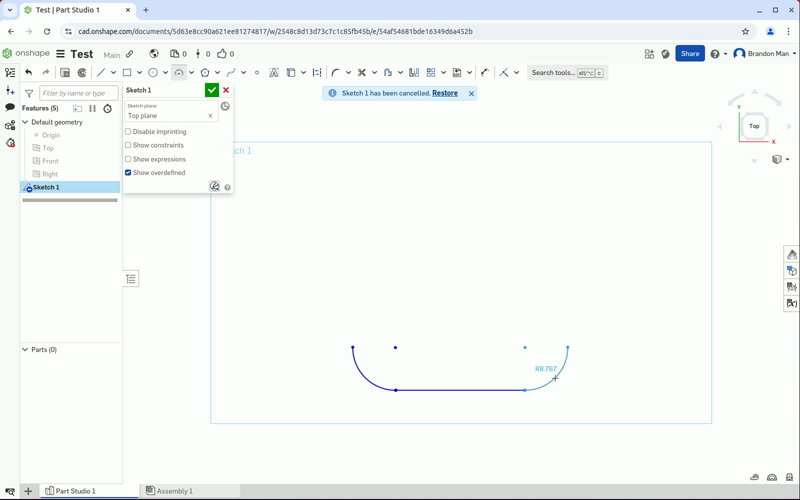
key_up(shift)
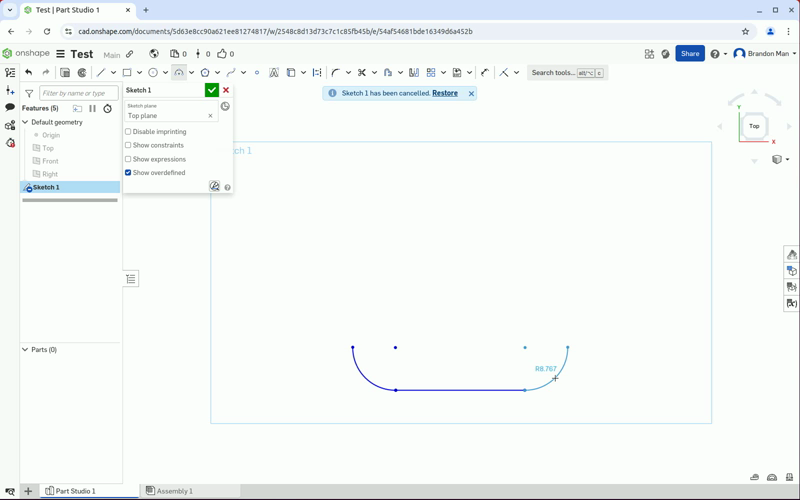
key(esc)
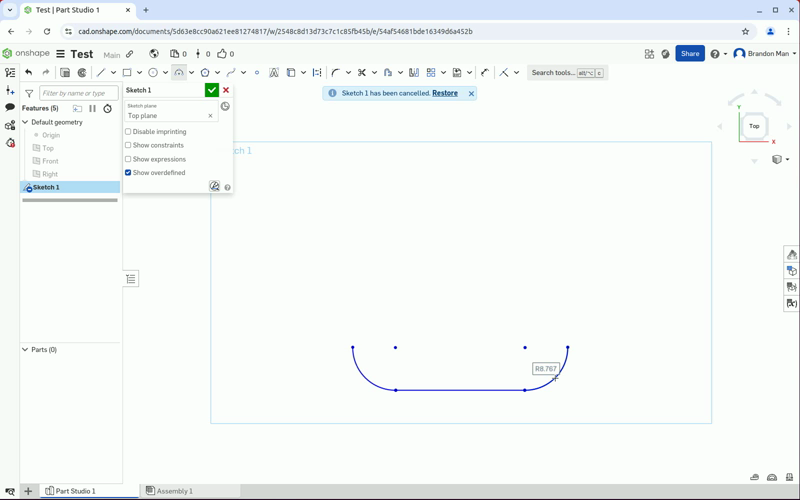
key(l)
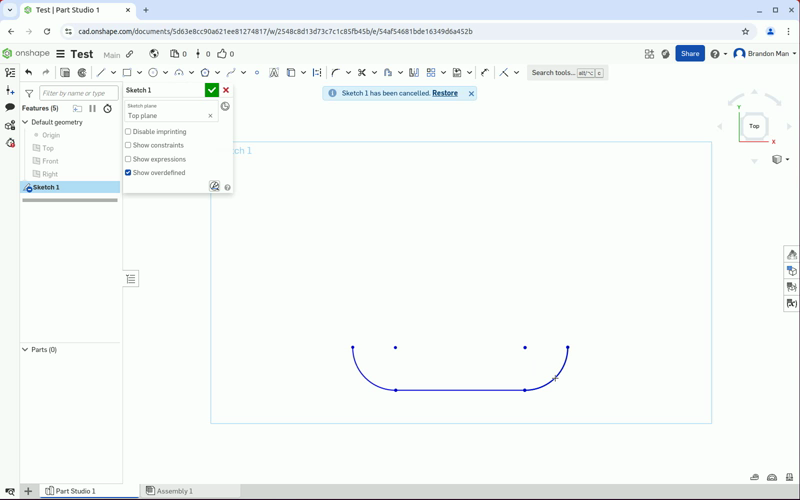
mouse_move(567, 347)
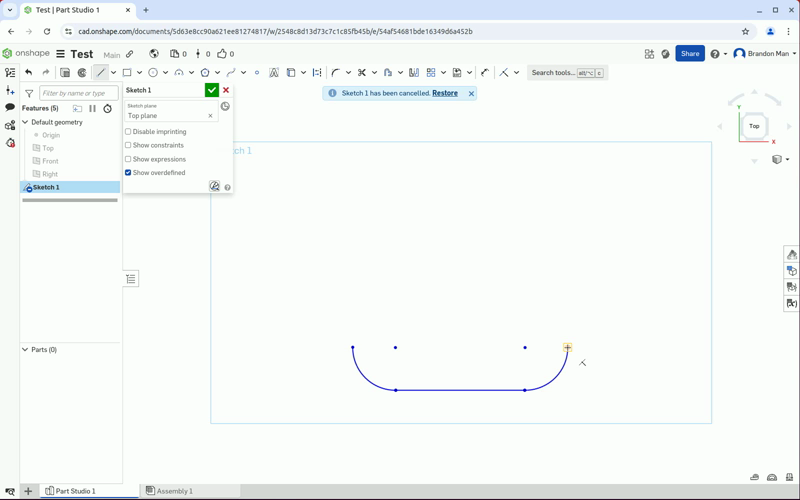
click(567, 347)
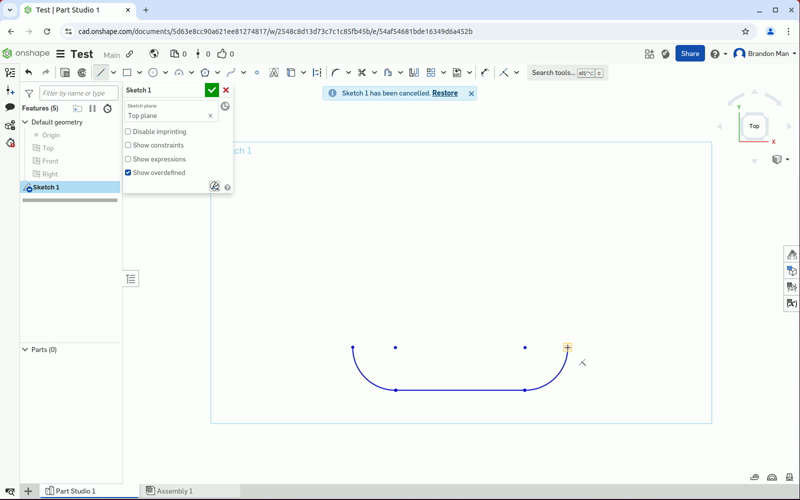
key_down(shift)
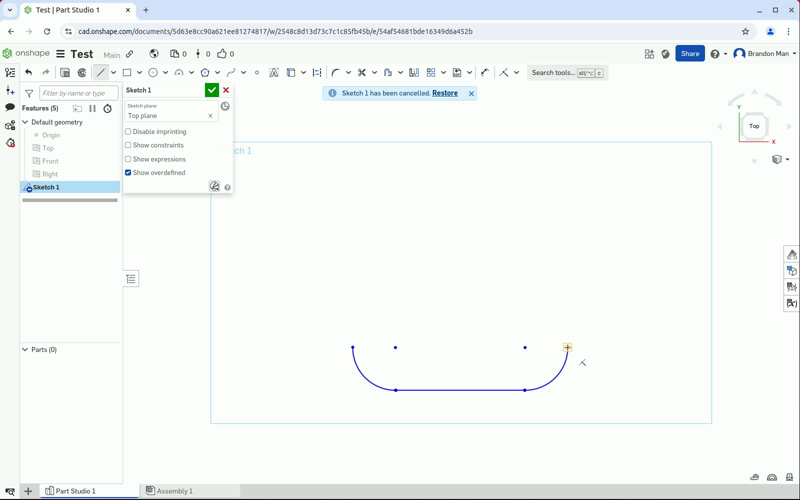
mouse_move(567, 220)
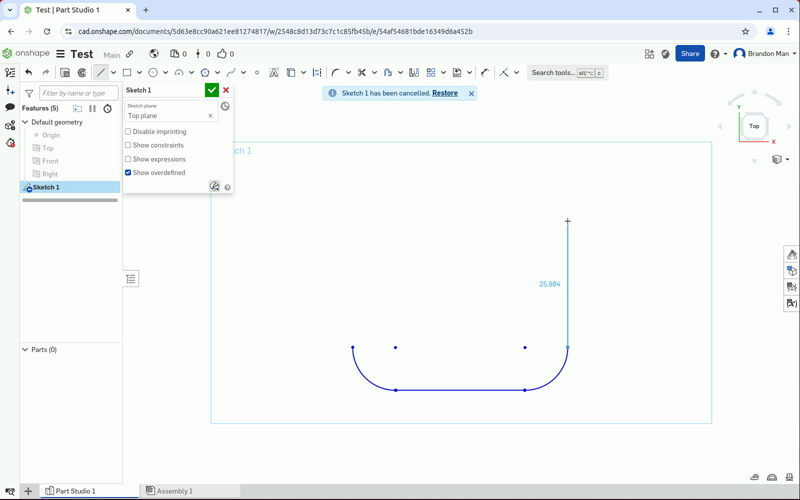
click(567, 220)
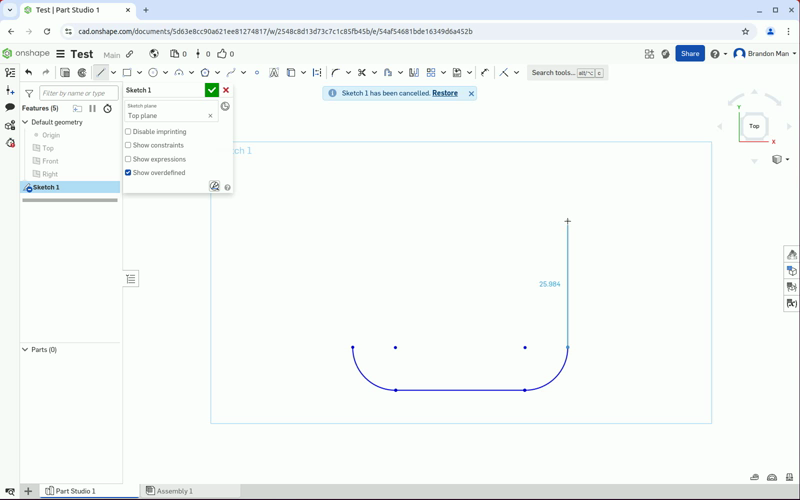
key_up(shift)
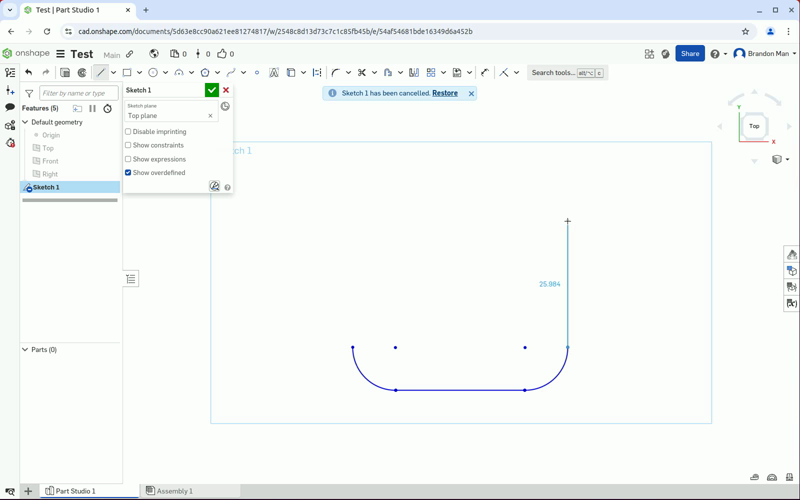
key(esc)
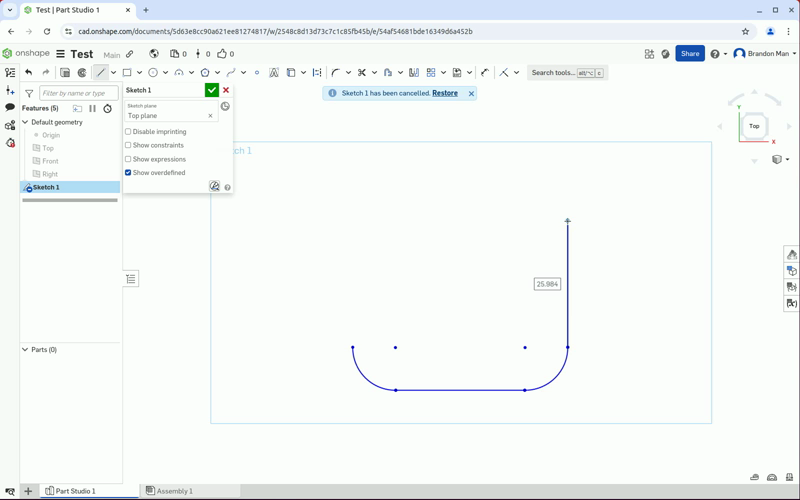
key(a)
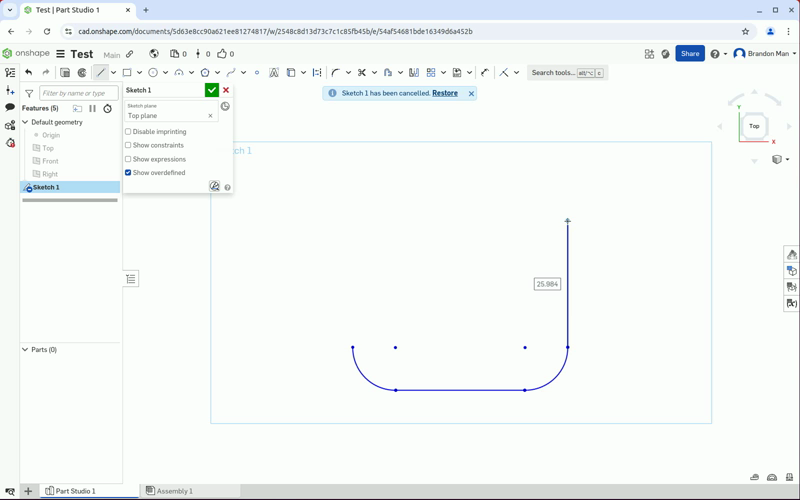
mouse_move(567, 220)
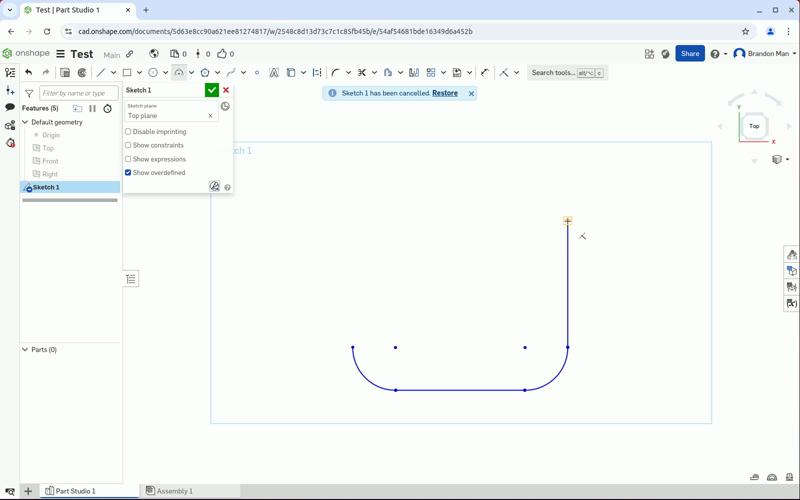
click(567, 220)
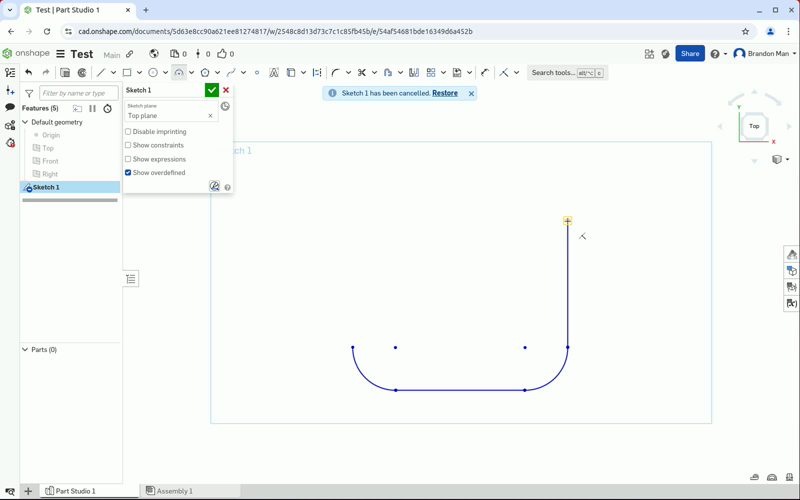
key_down(shift)
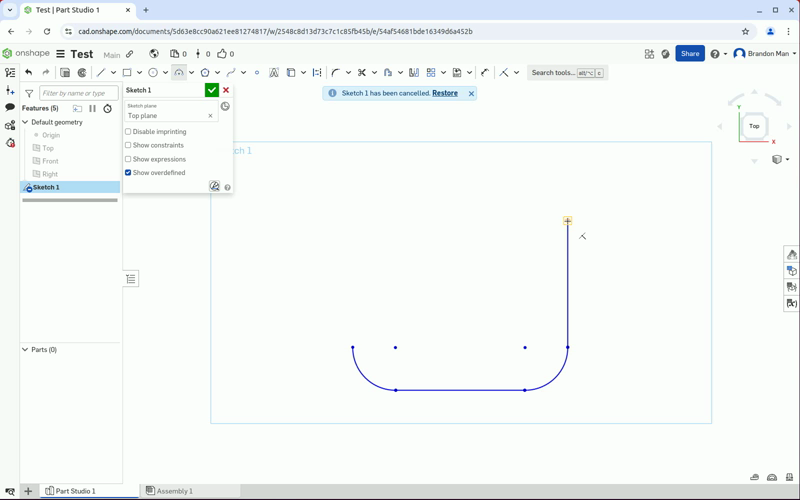
mouse_move(524, 175)
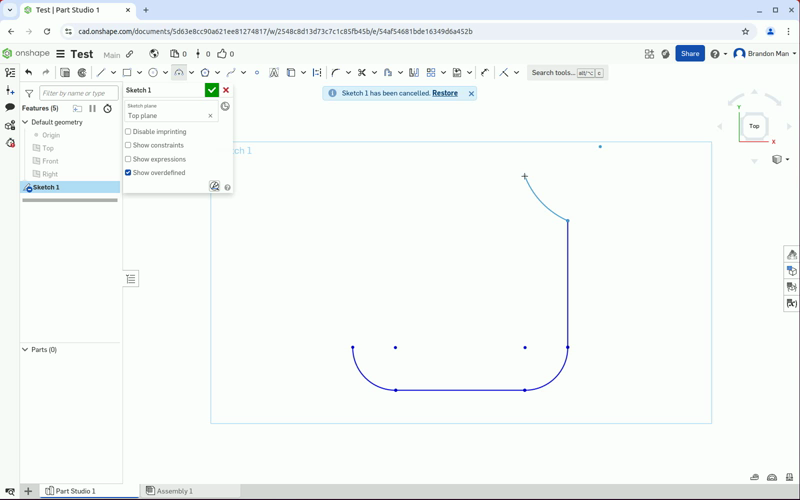
click(524, 175)
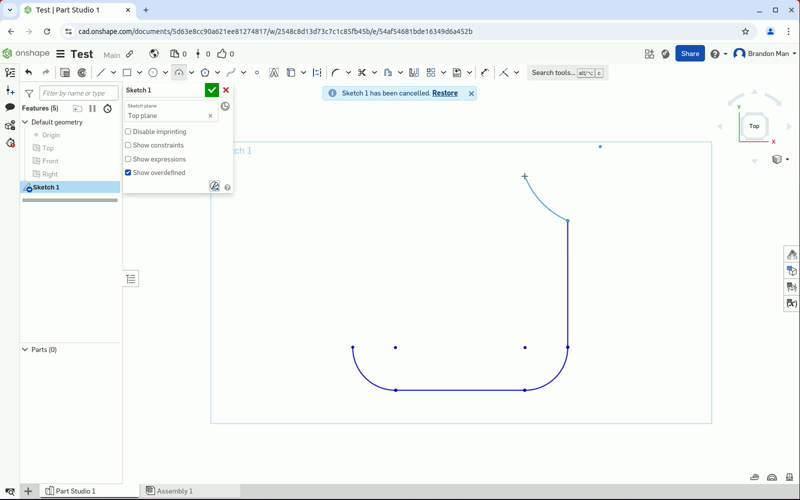
mouse_move(555, 189)
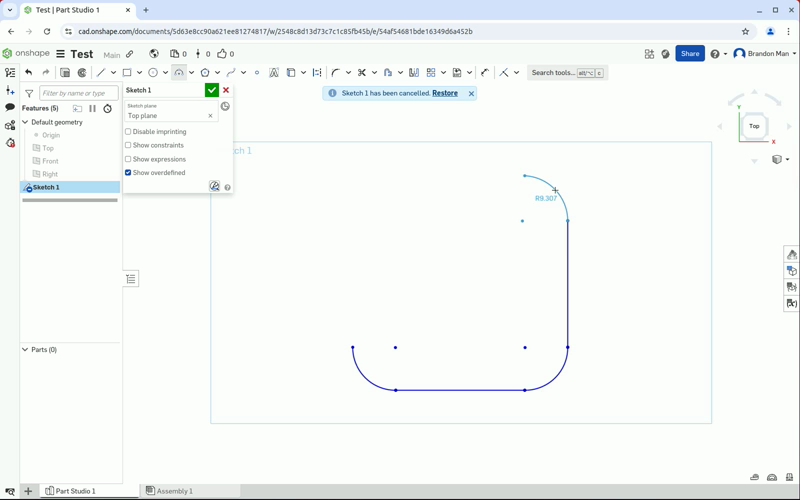
click(555, 189)
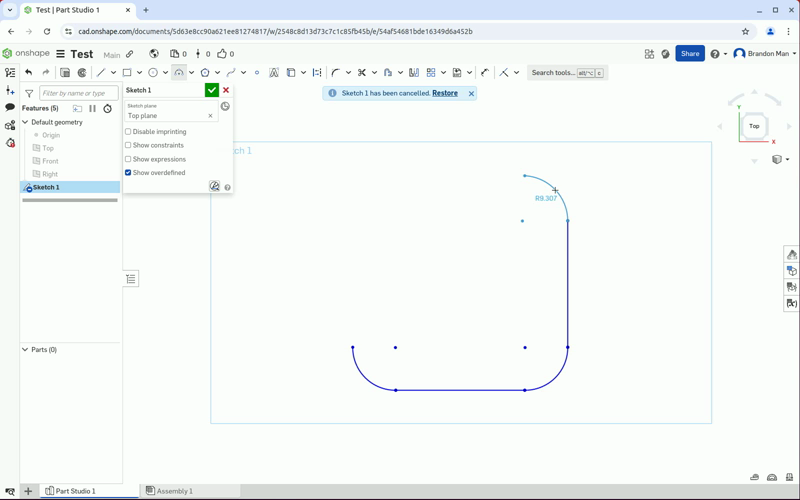
key_up(shift)
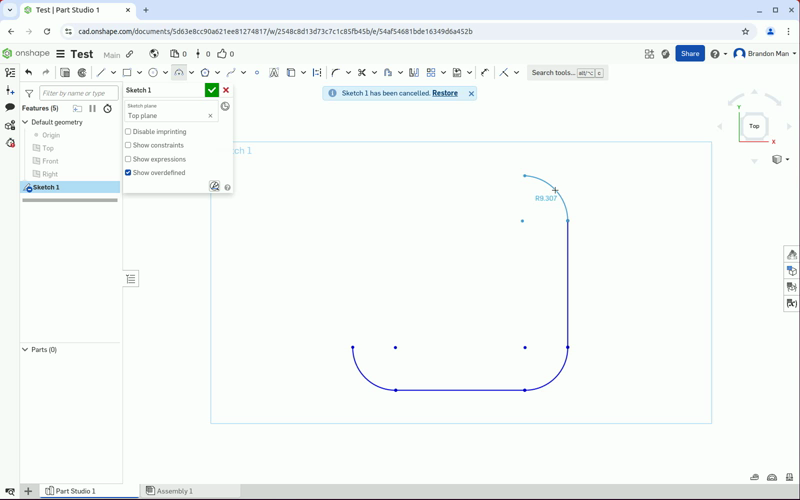
key(esc)
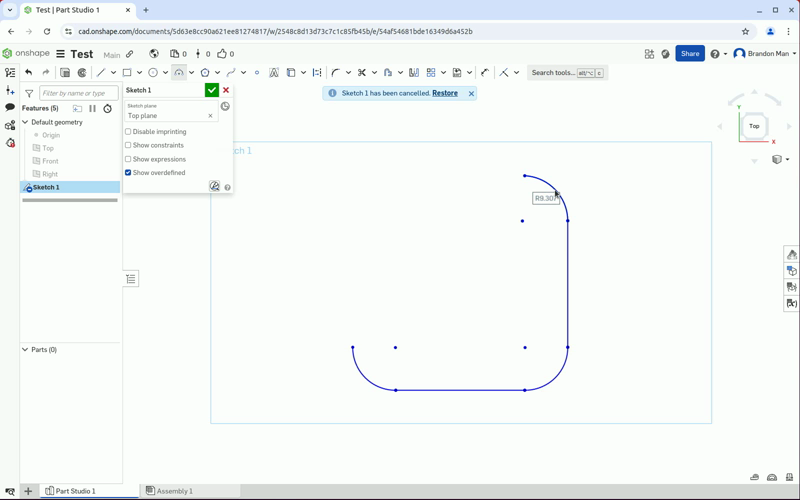
key(l)
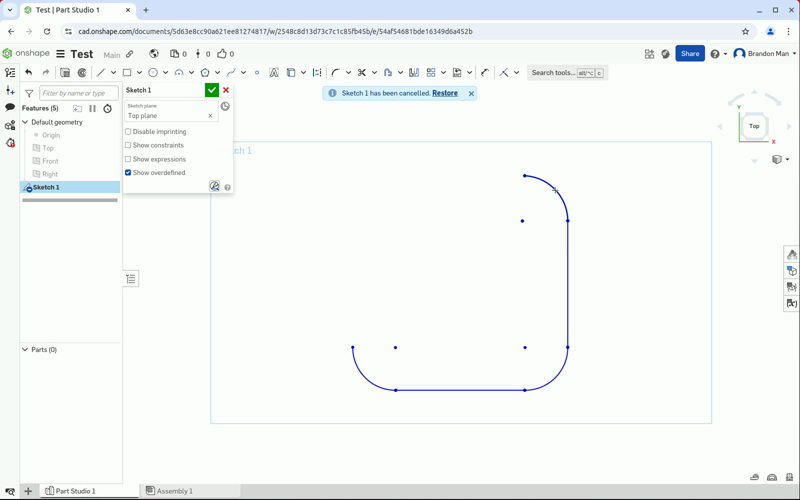
mouse_move(524, 175)
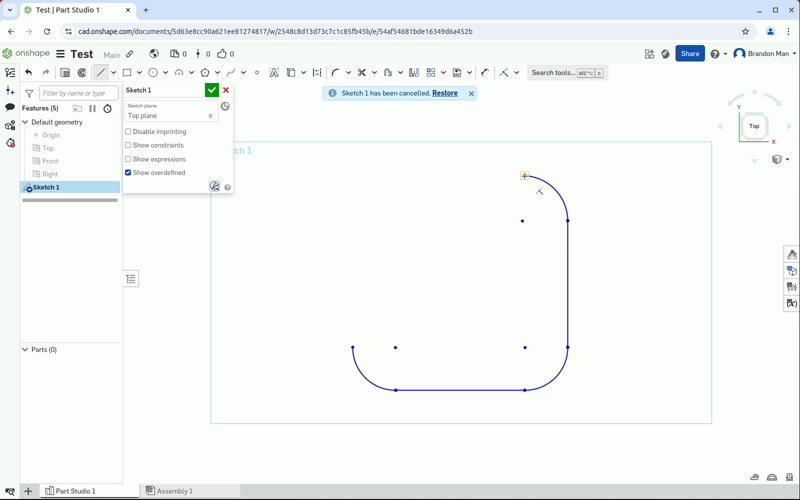
click(524, 175)
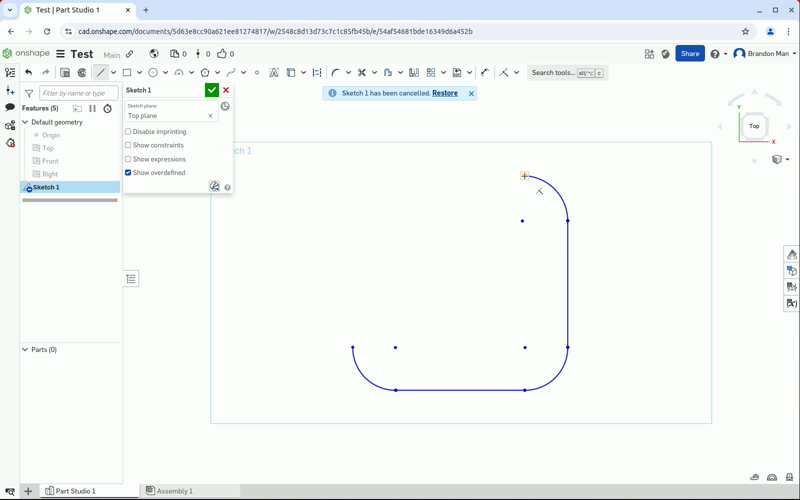
key_down(shift)
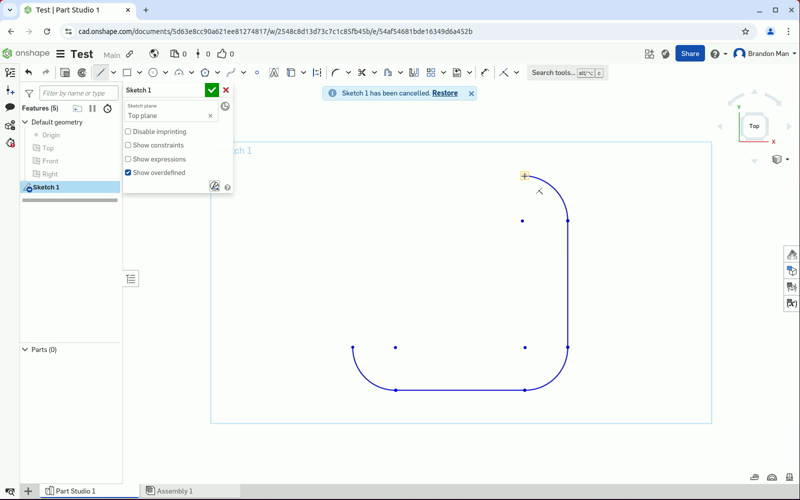
mouse_move(395, 175)
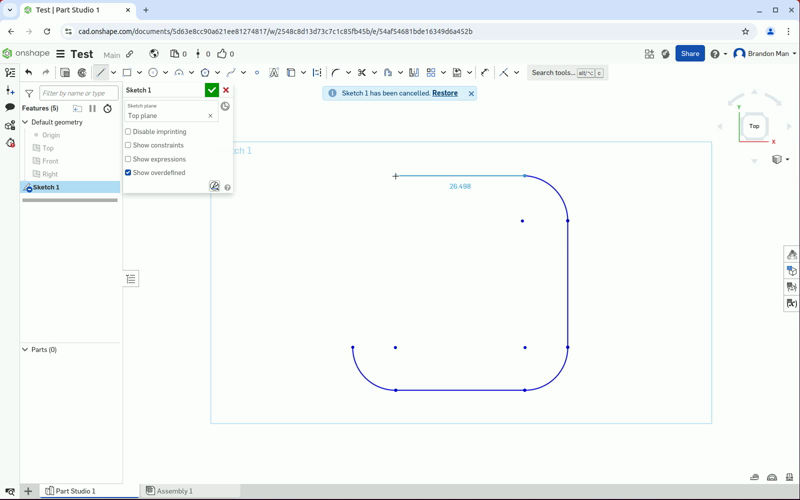
click(395, 175)
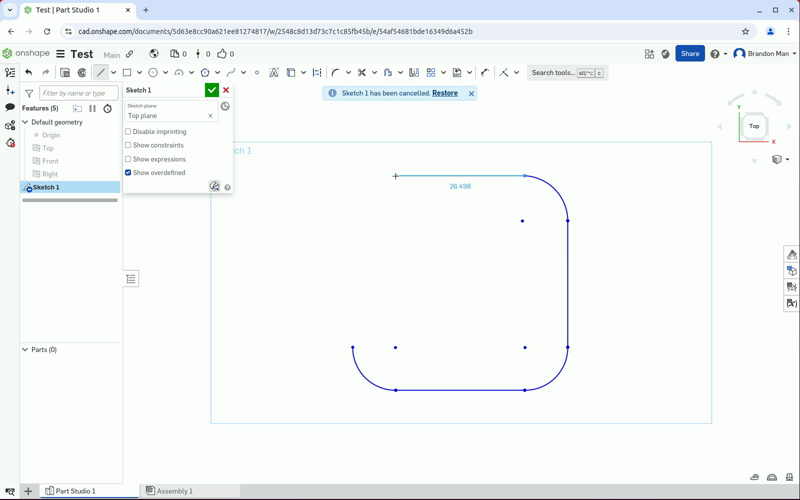
key_up(shift)
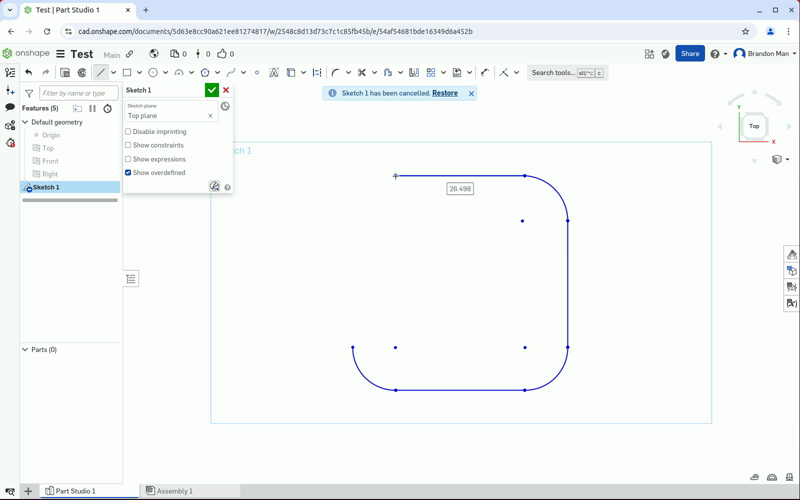
key(esc)
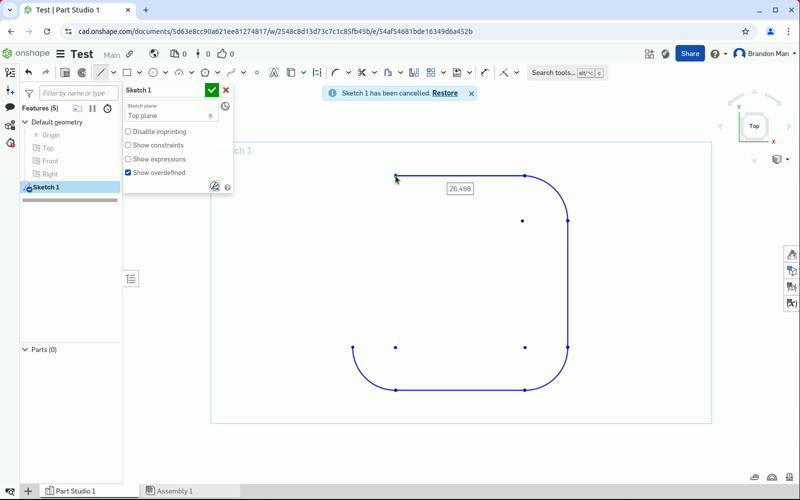
key(a)
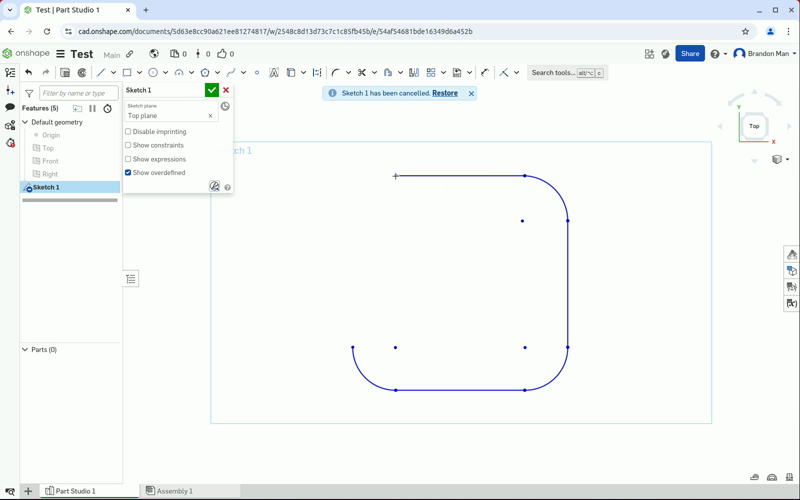
mouse_move(395, 175)
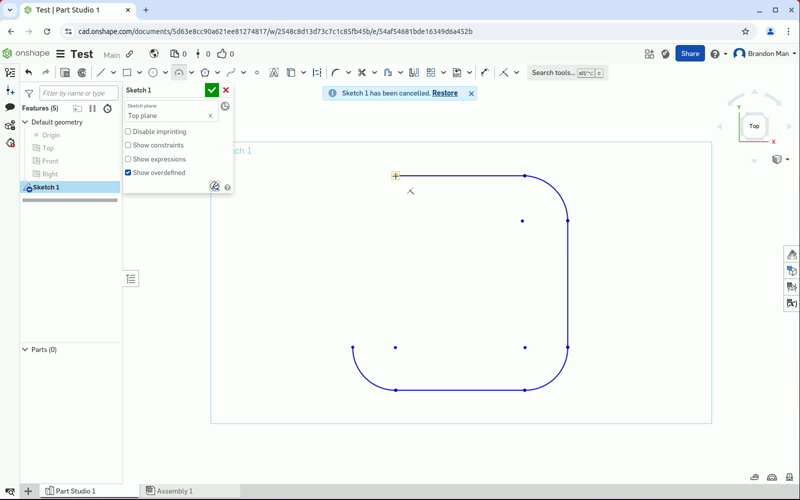
click(395, 175)
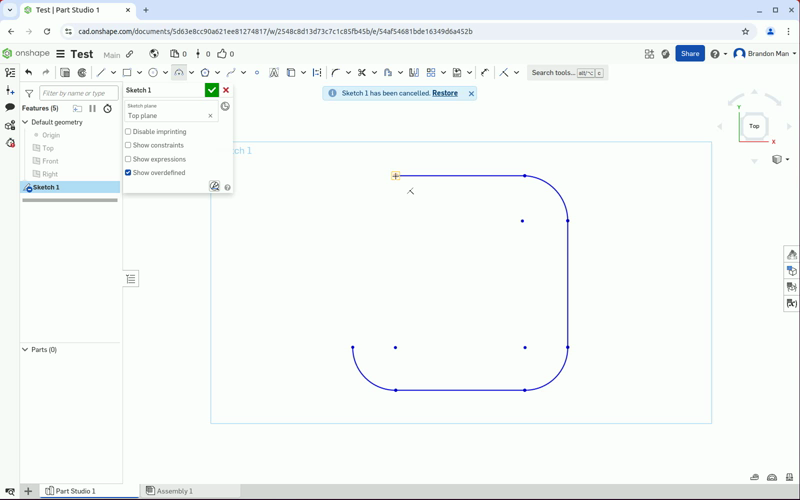
key_down(shift)
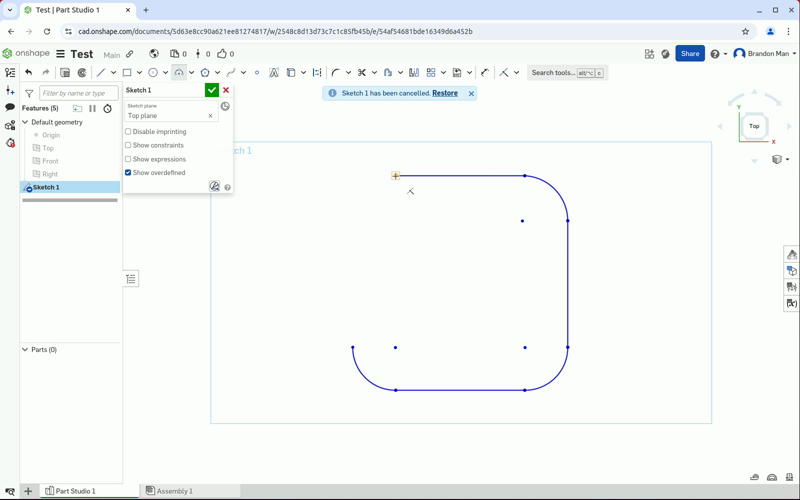
mouse_move(352, 220)
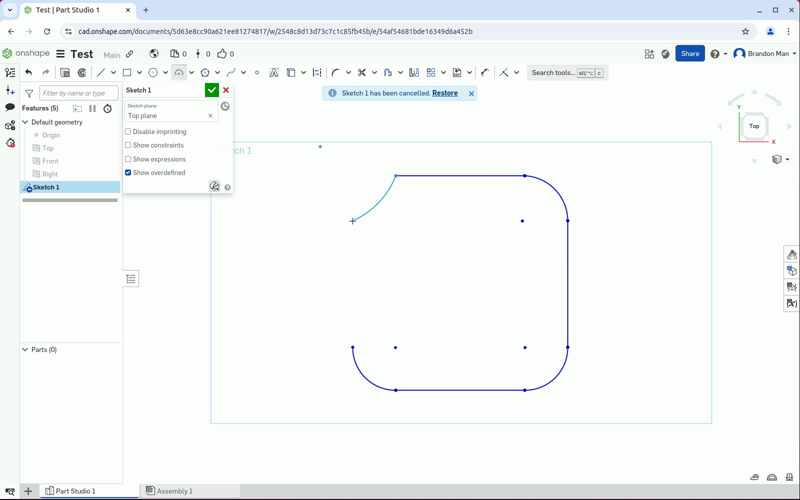
click(352, 220)
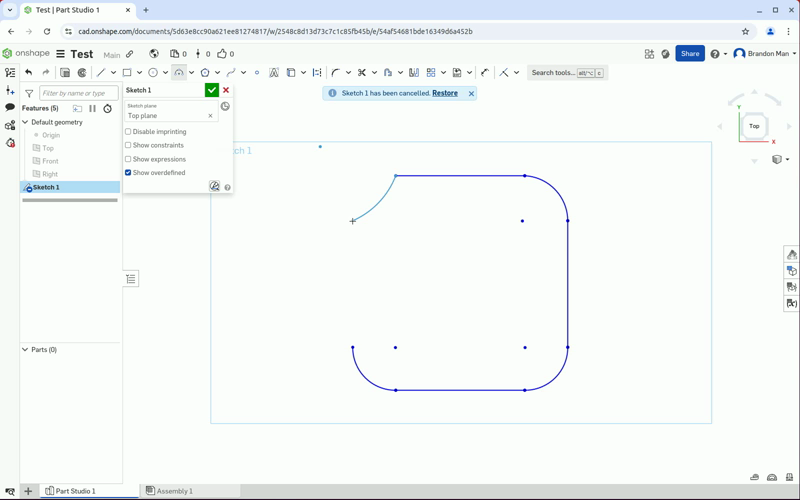
mouse_move(365, 189)
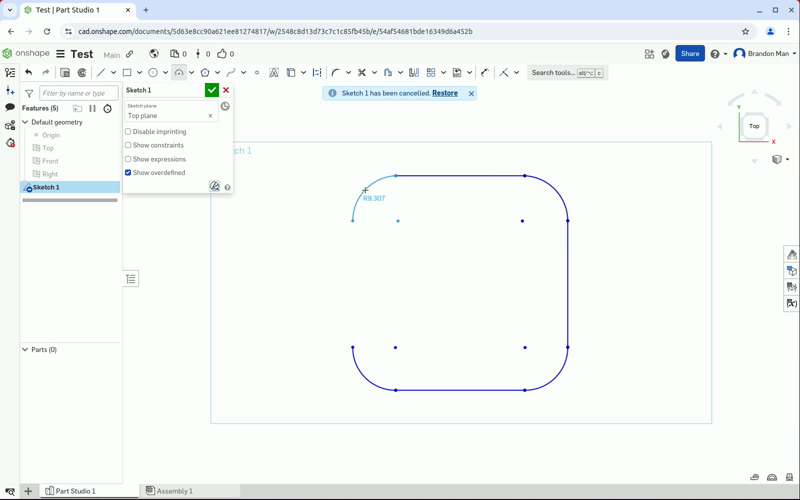
click(365, 189)
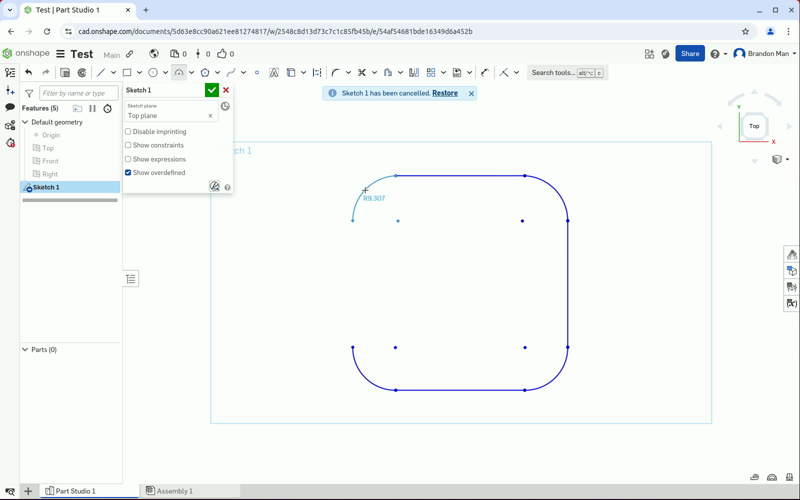
key_up(shift)
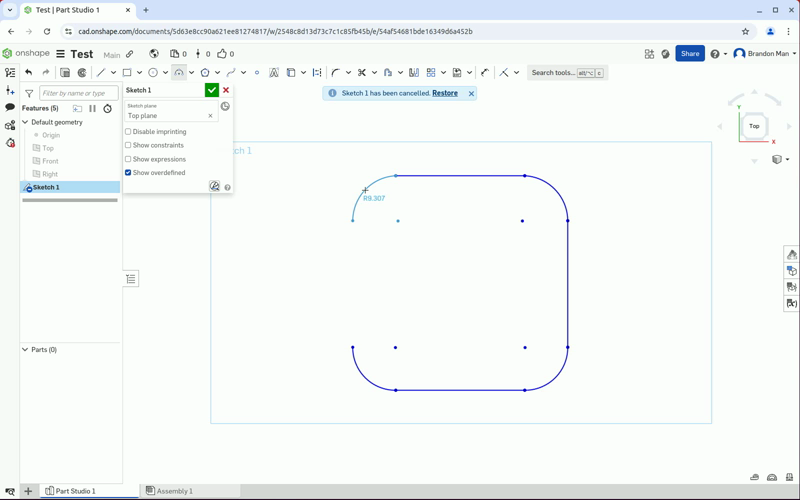
key(esc)
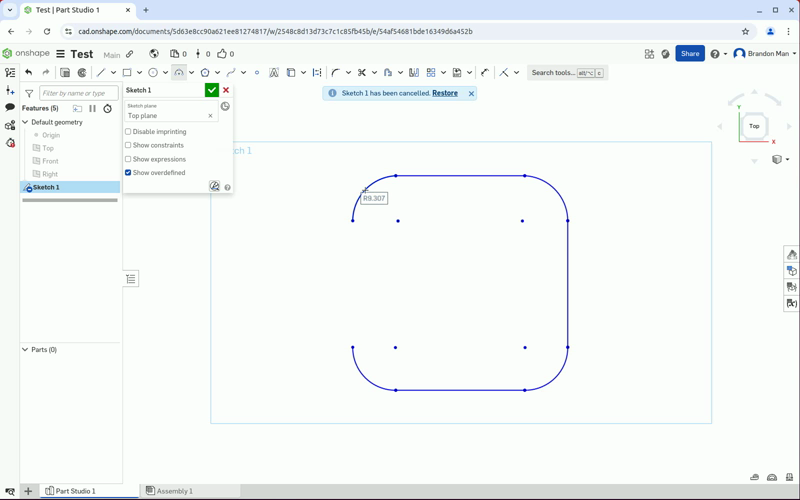
key(l)
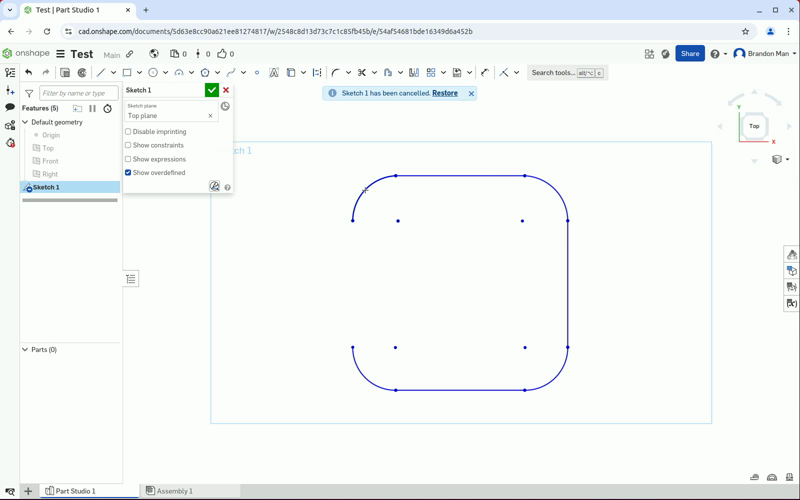
mouse_move(352, 220)
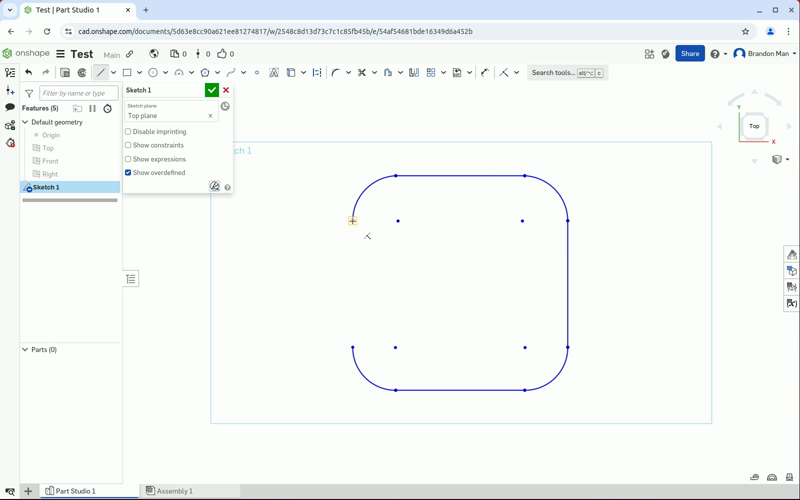
click(352, 220)
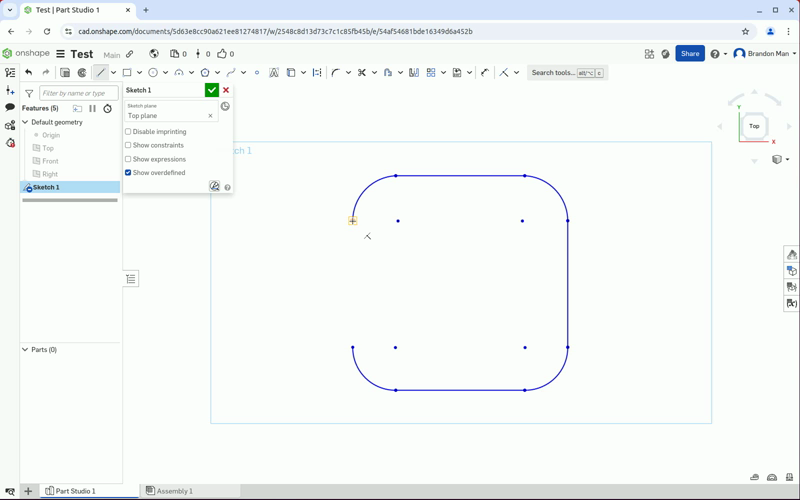
key_down(shift)
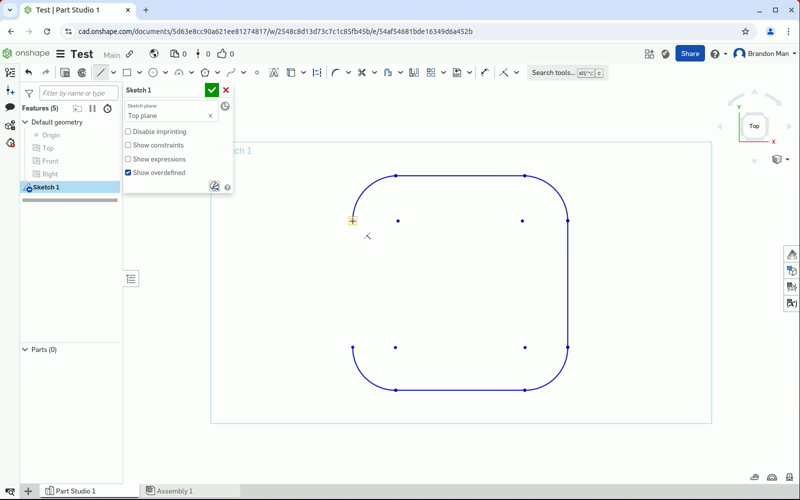
mouse_move(352, 347)
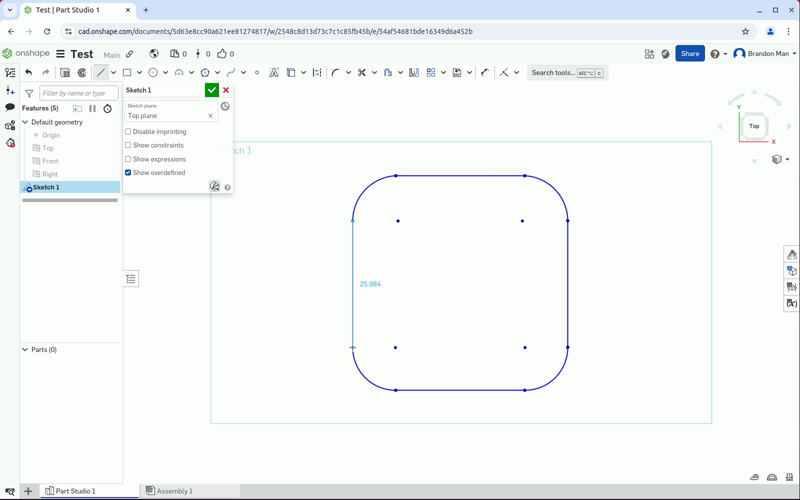
key_up(shift)
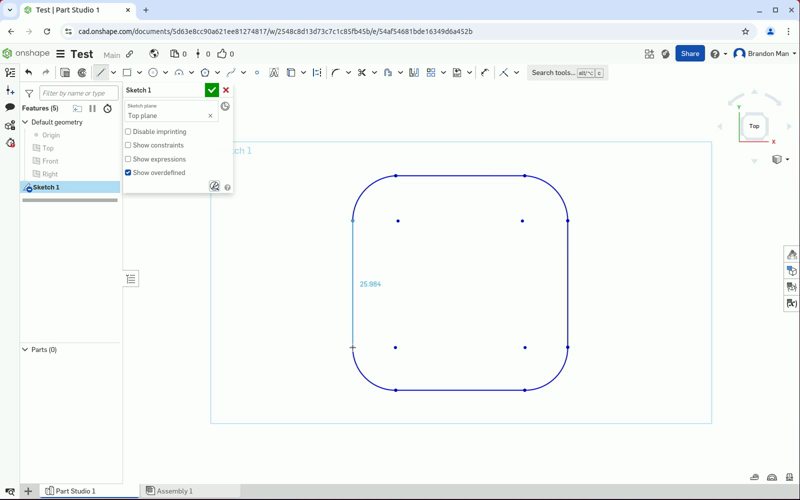
click(352, 347)
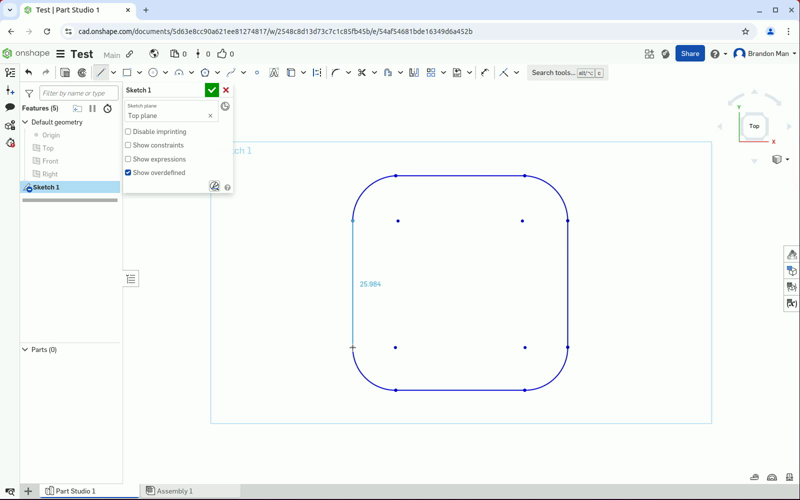
key(esc)
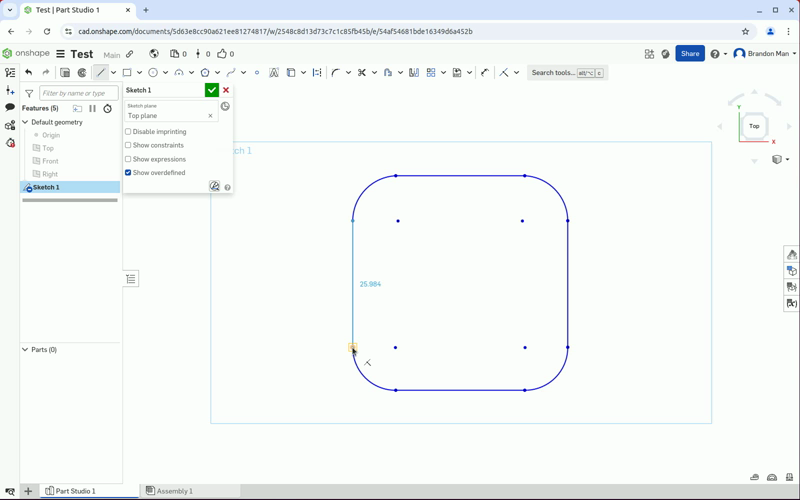
key(a)
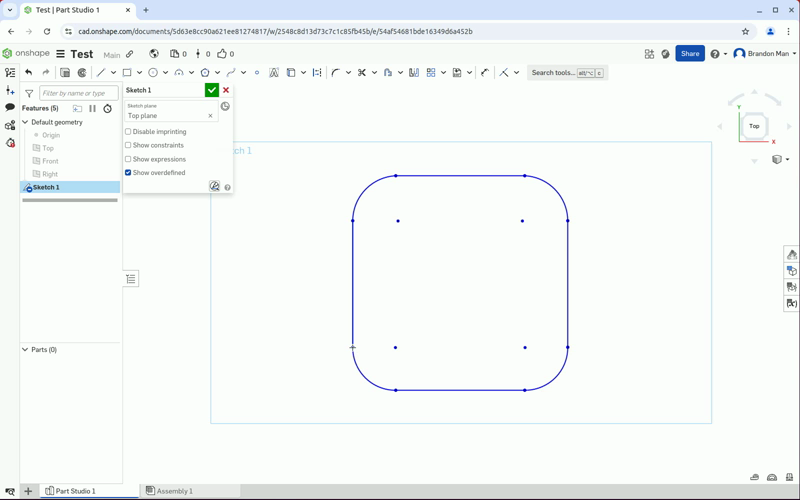
key_down(shift)
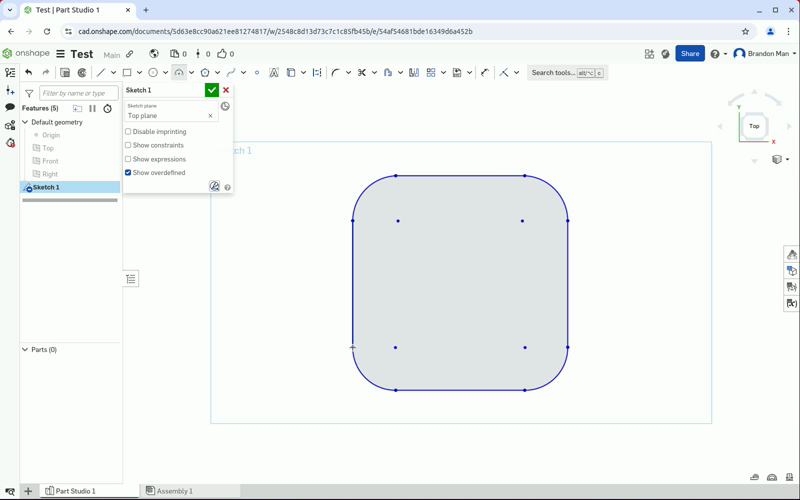
mouse_move(357, 347)
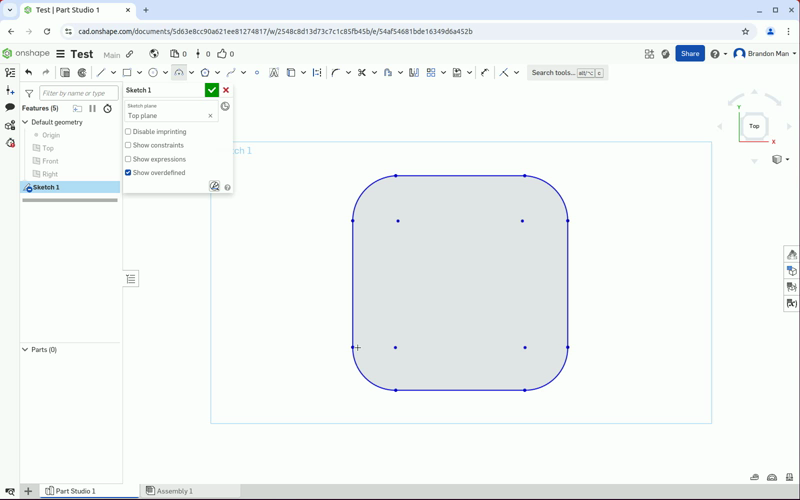
click(357, 347)
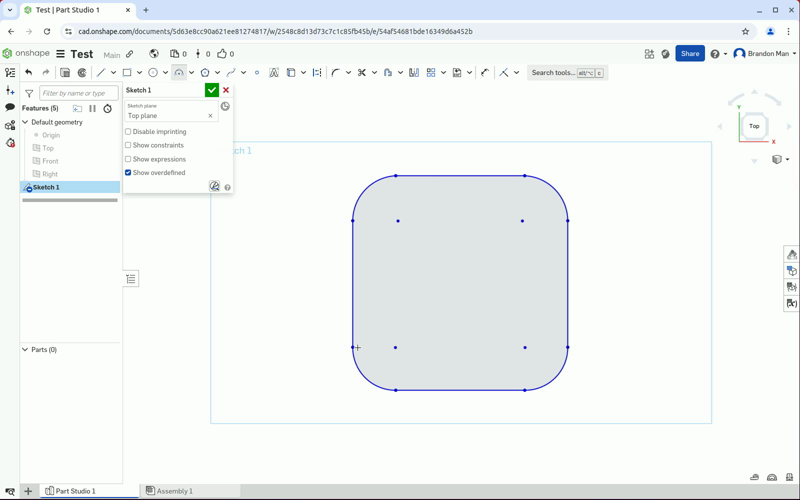
key_up(shift)
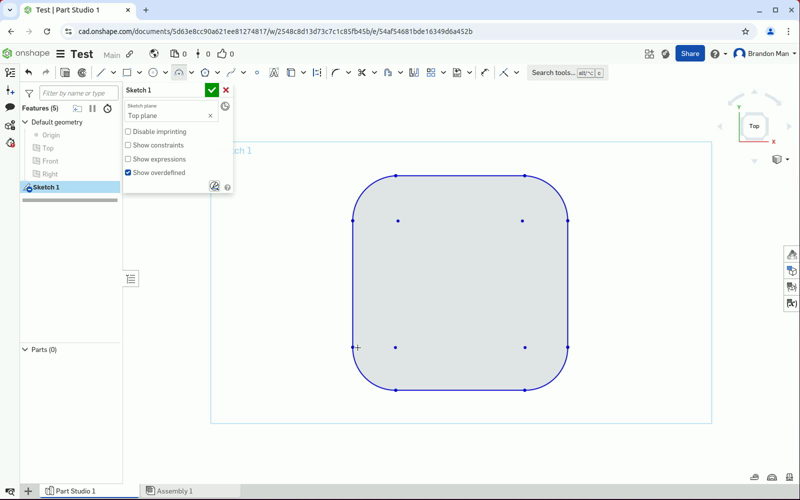
key_down(shift)
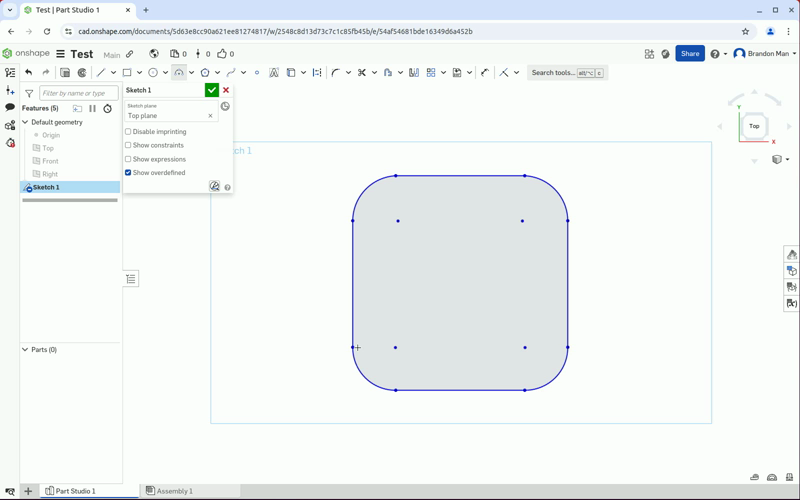
mouse_move(395, 385)
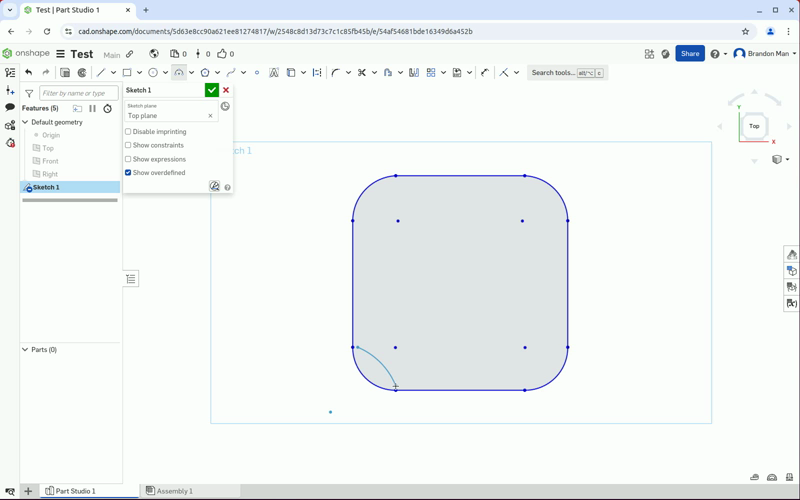
click(395, 385)
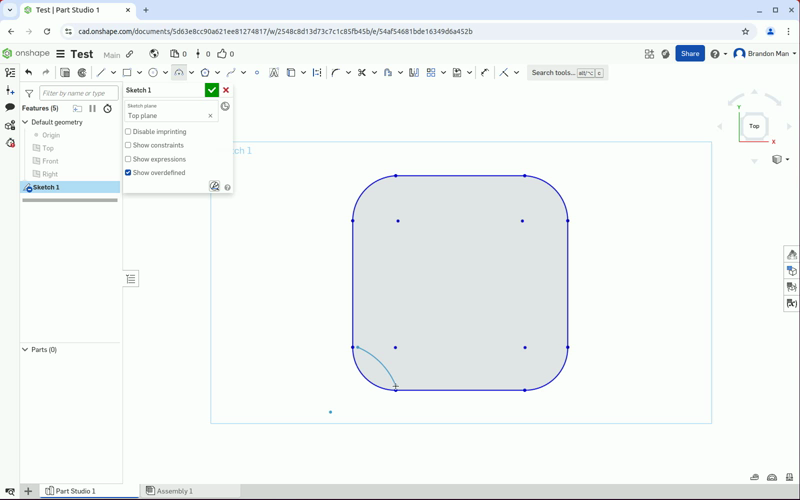
mouse_move(368, 374)
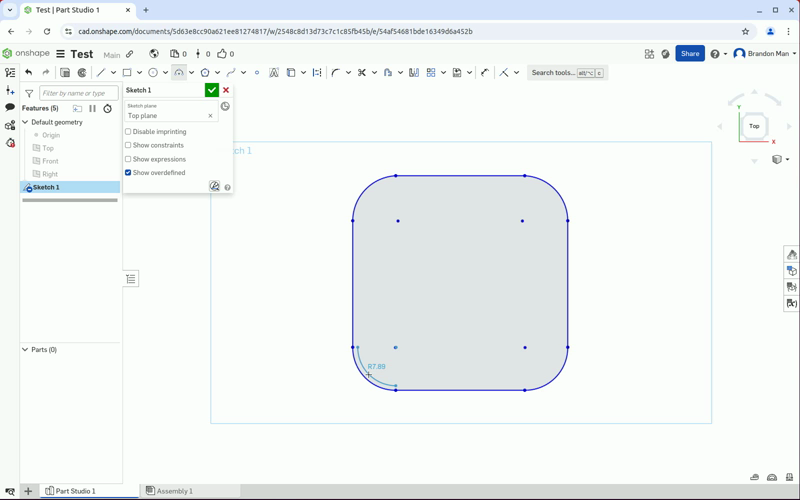
click(368, 374)
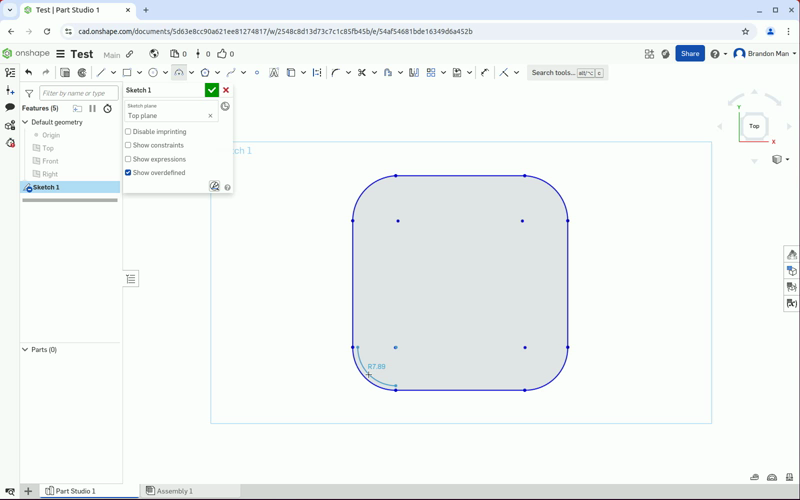
key_up(shift)
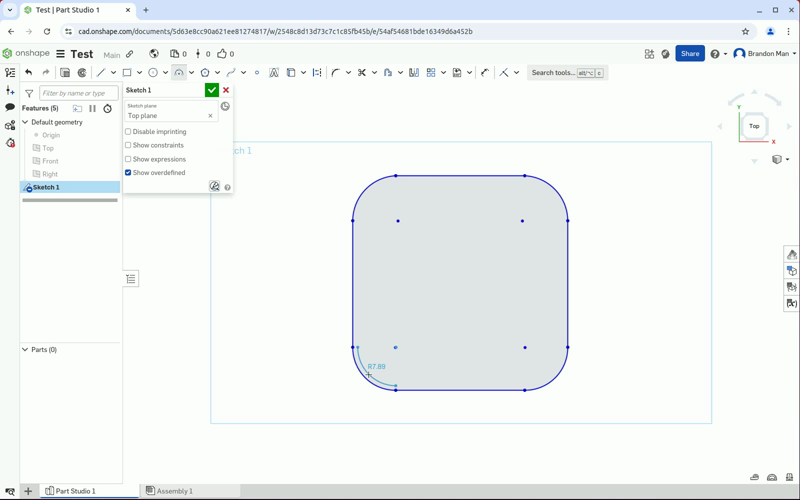
key(esc)
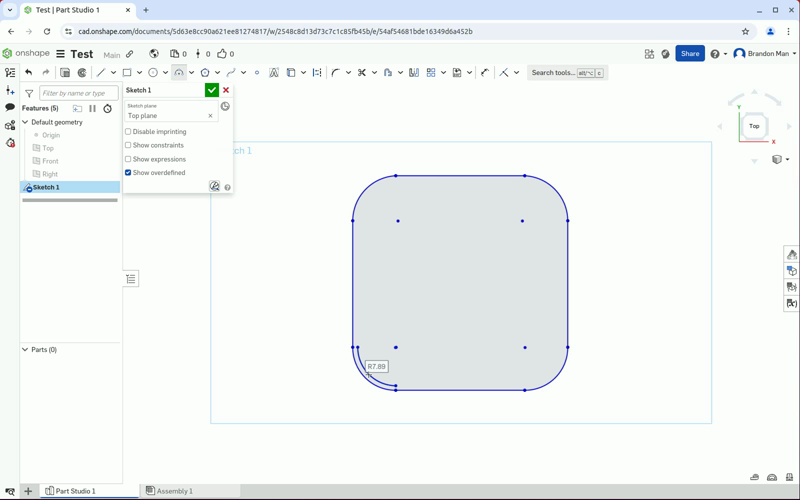
key(l)
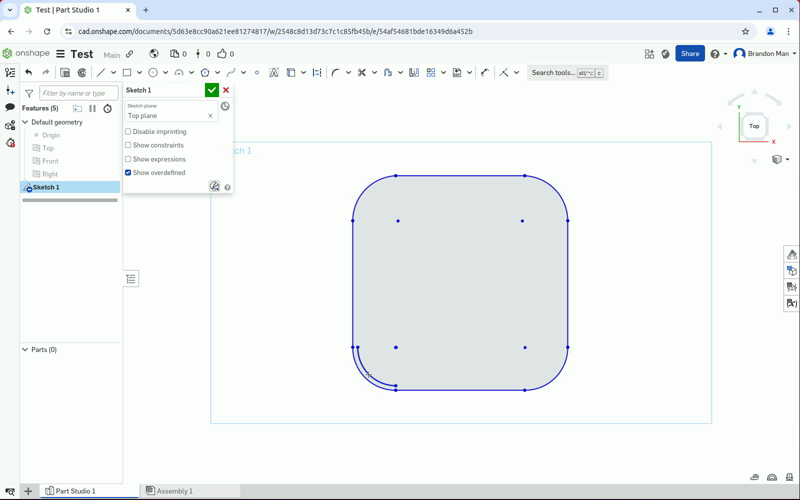
mouse_move(395, 385)
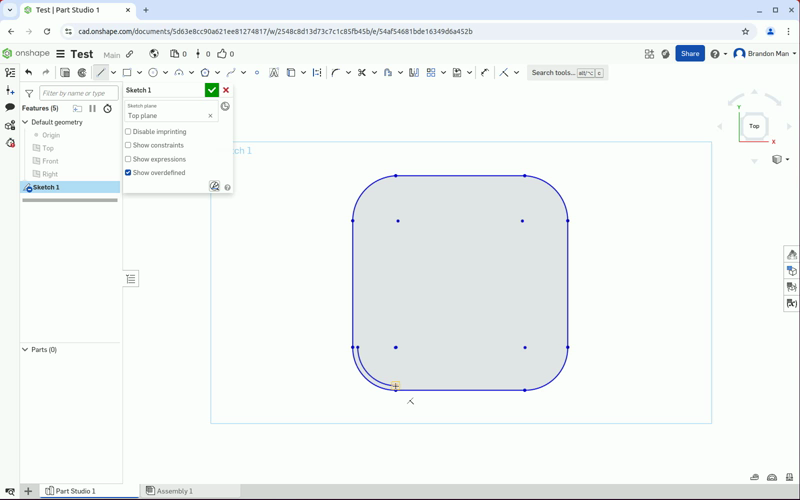
click(395, 385)
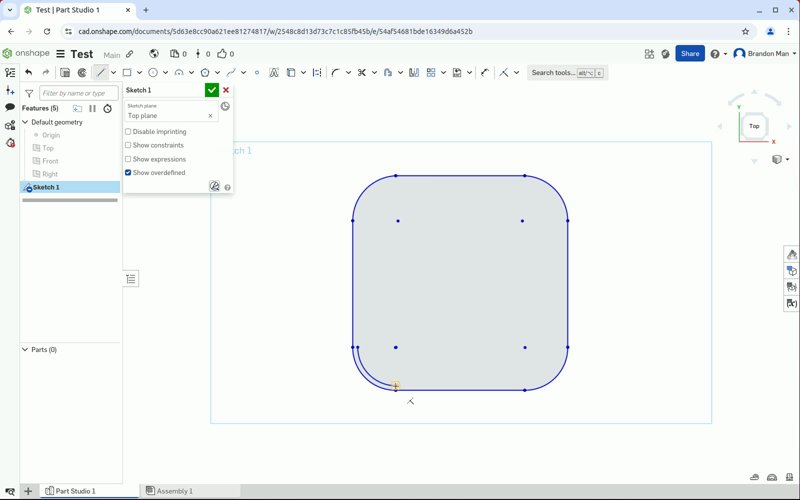
key_down(shift)
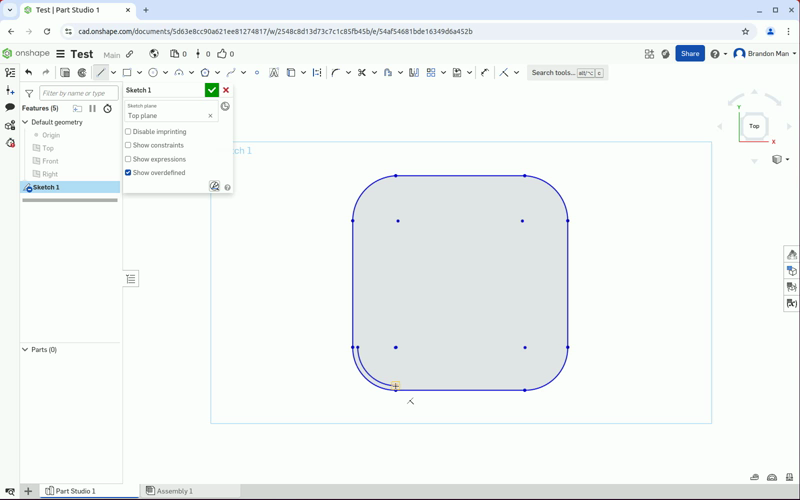
mouse_move(524, 385)
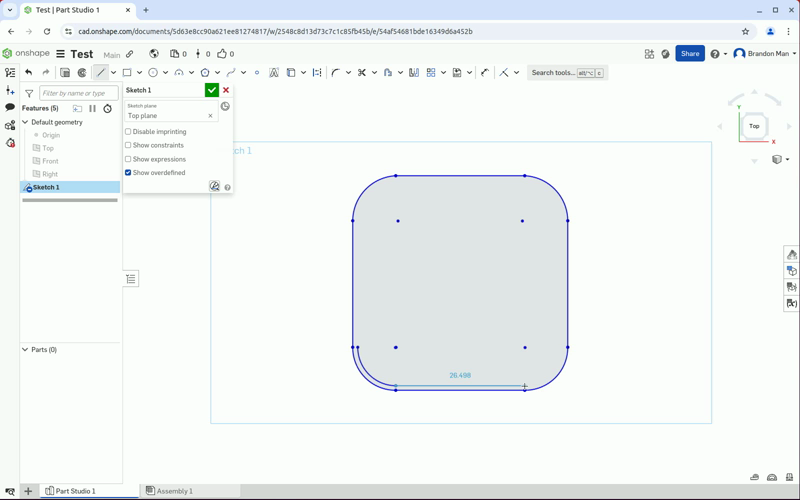
click(524, 385)
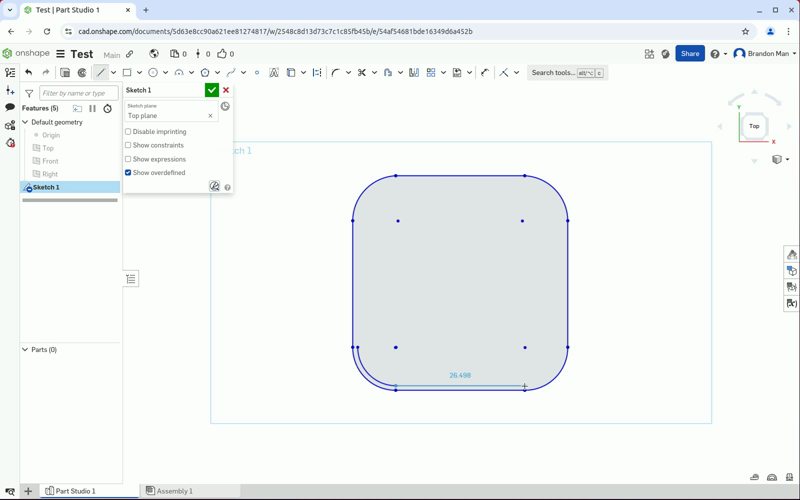
key_up(shift)
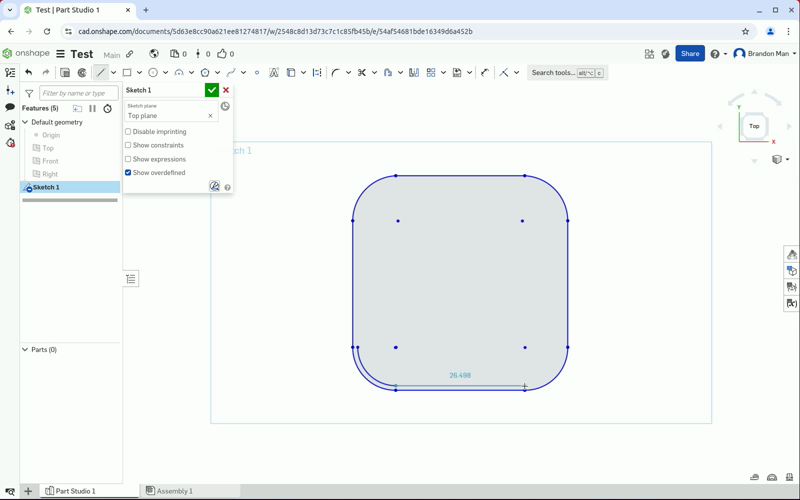
key(esc)
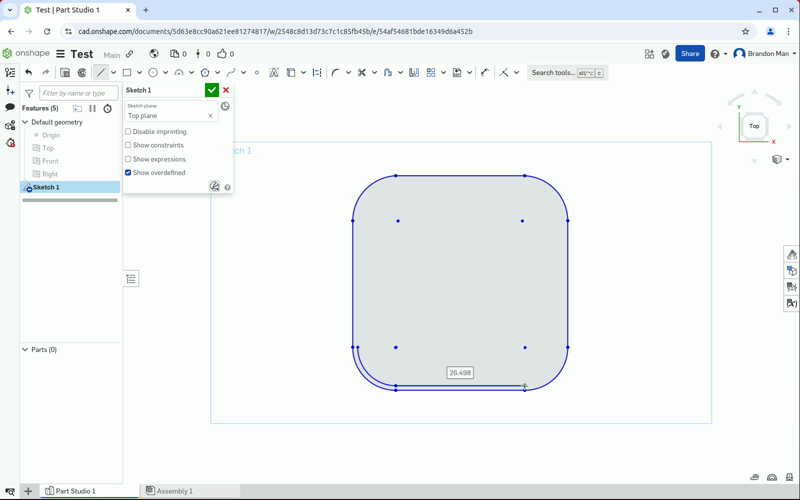
key(a)
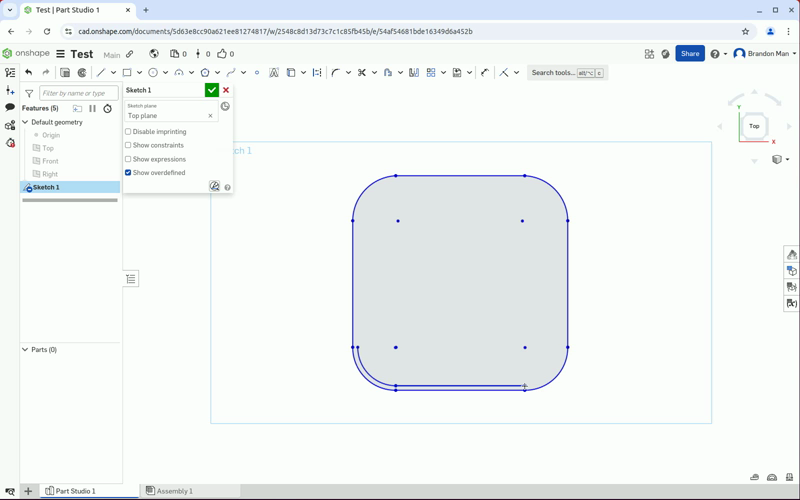
mouse_move(524, 385)
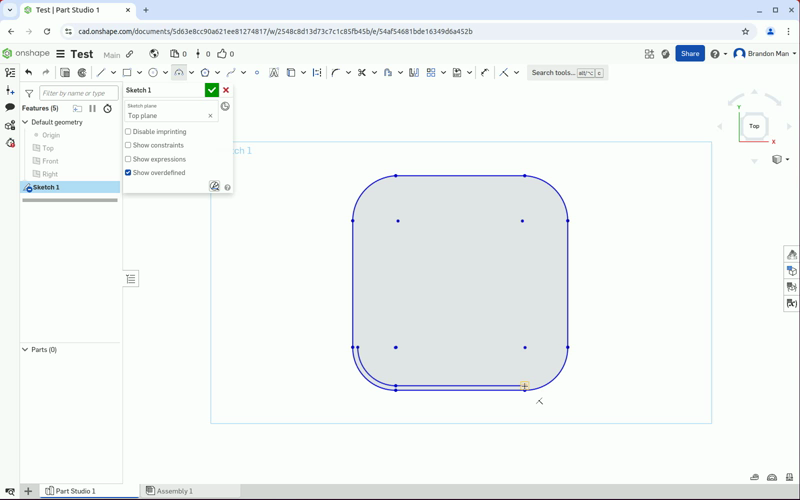
click(524, 385)
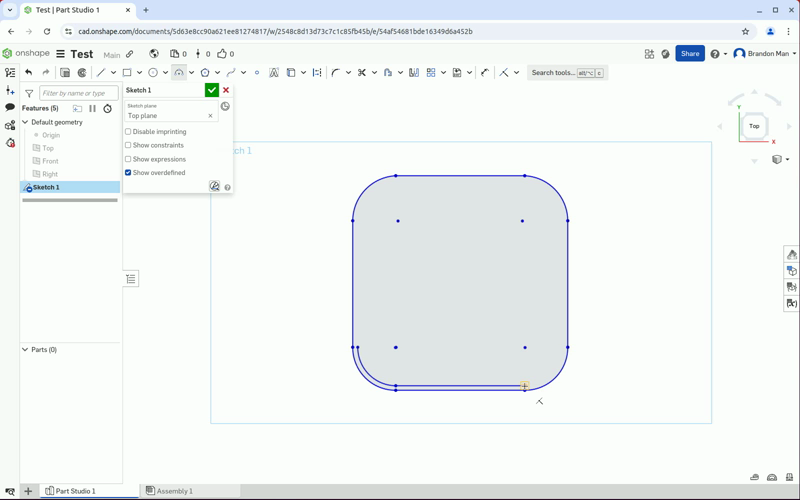
key_down(shift)
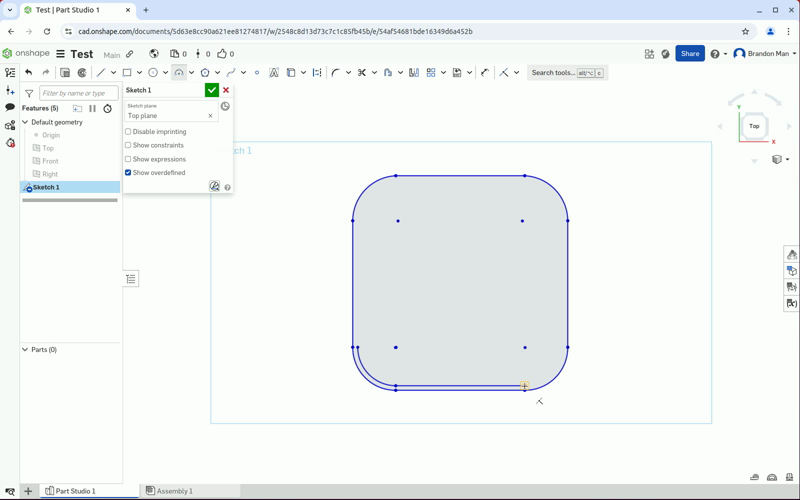
mouse_move(563, 347)
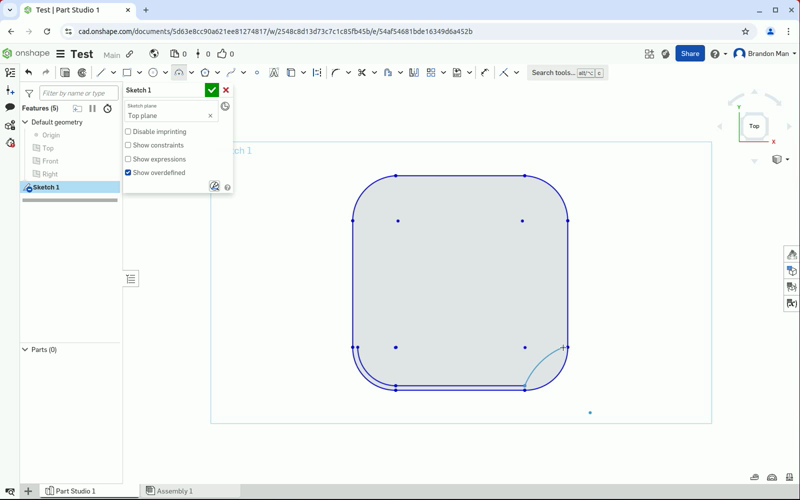
click(563, 347)
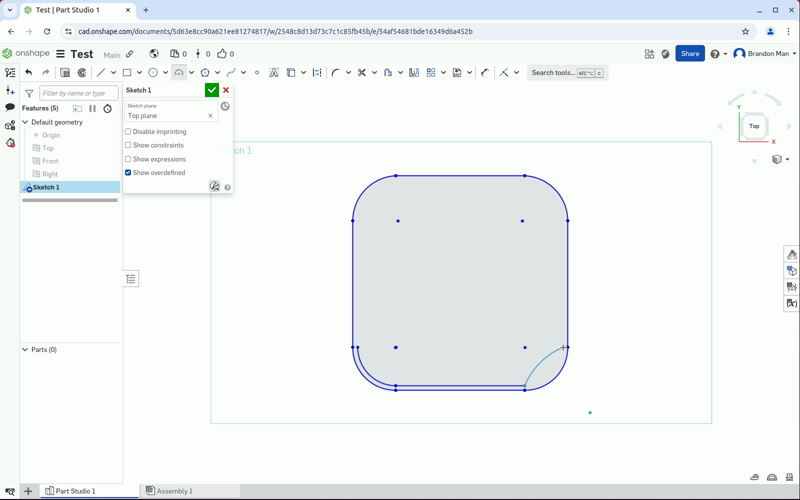
mouse_move(551, 374)
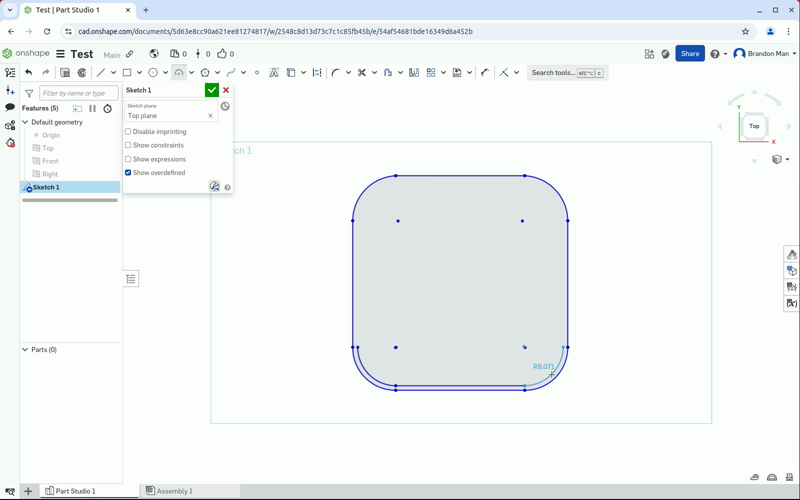
click(551, 374)
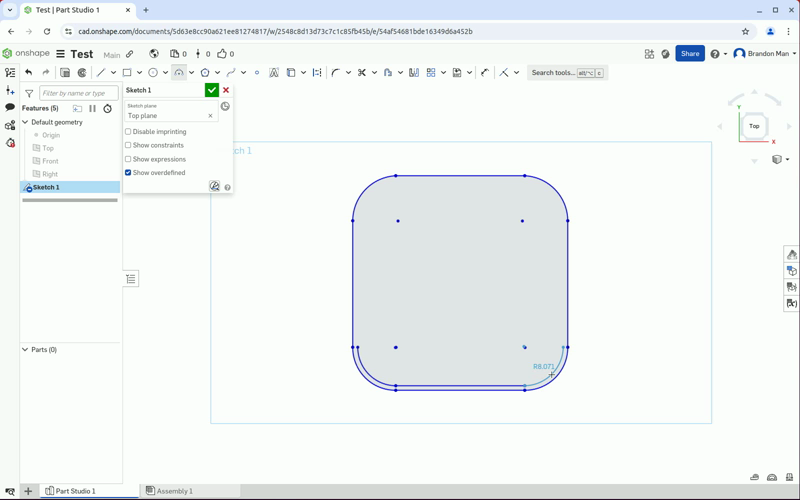
key_up(shift)
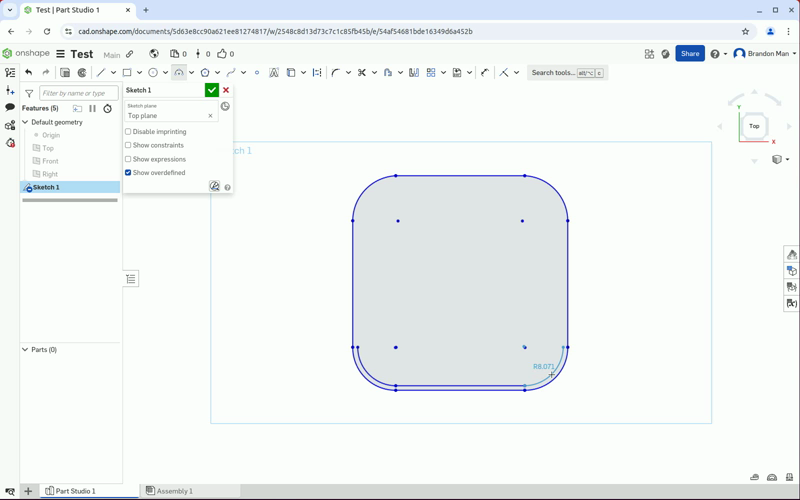
key(esc)
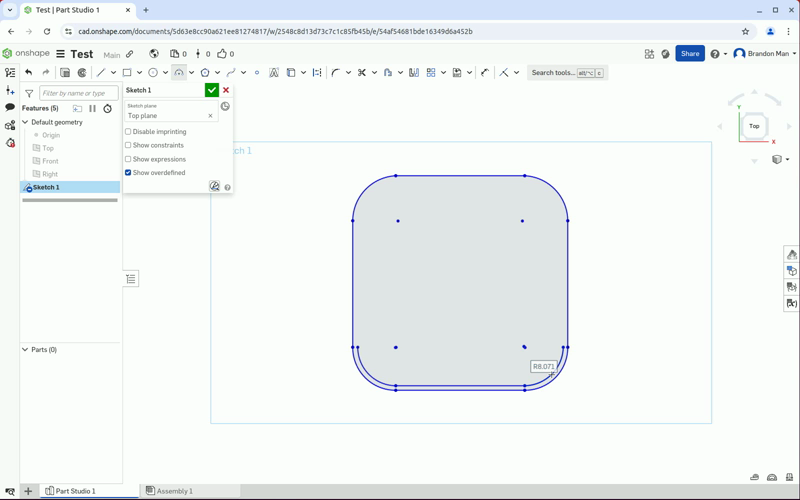
key(l)
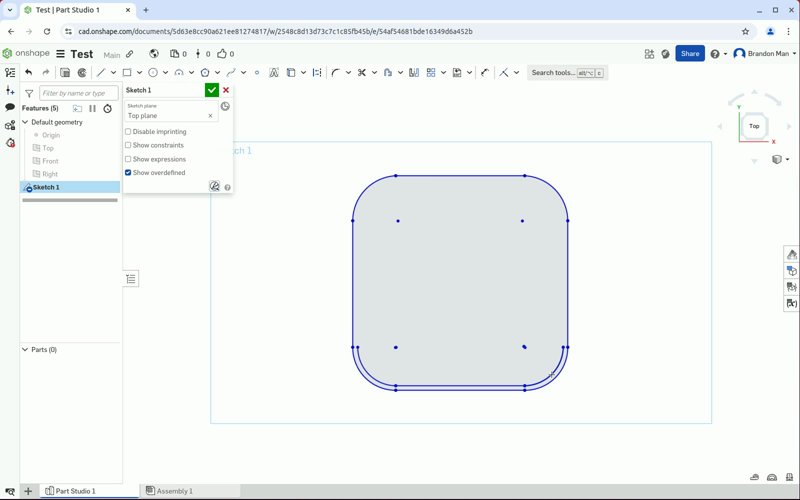
mouse_move(563, 347)
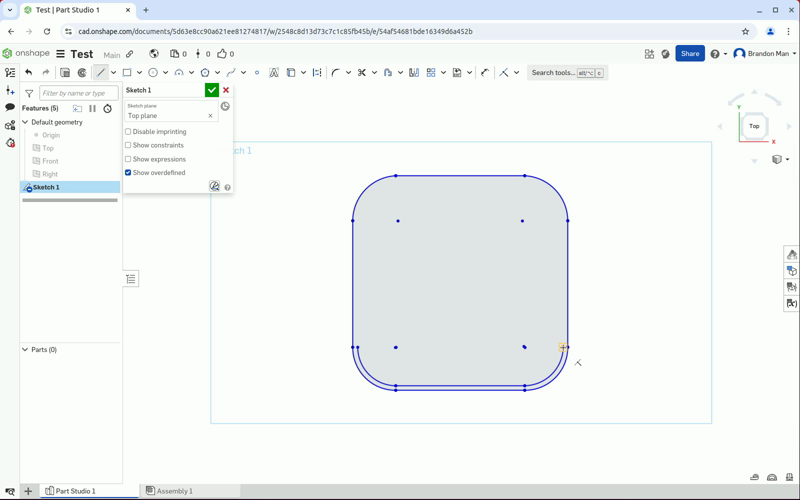
click(563, 347)
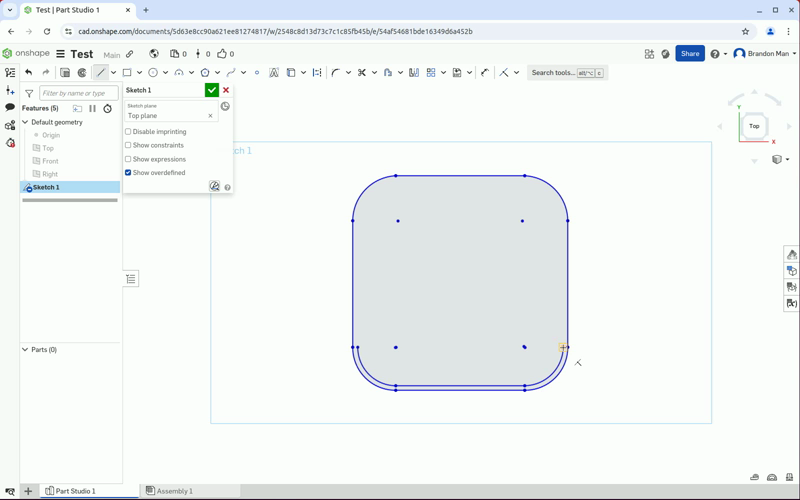
key_down(shift)
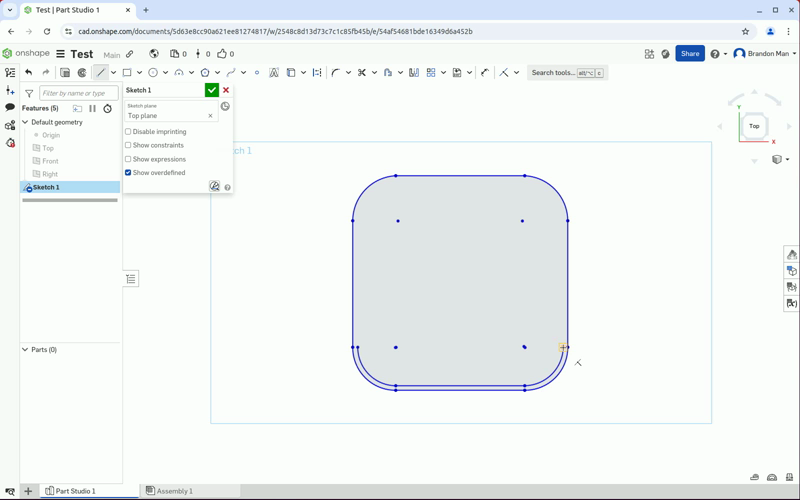
mouse_move(563, 220)
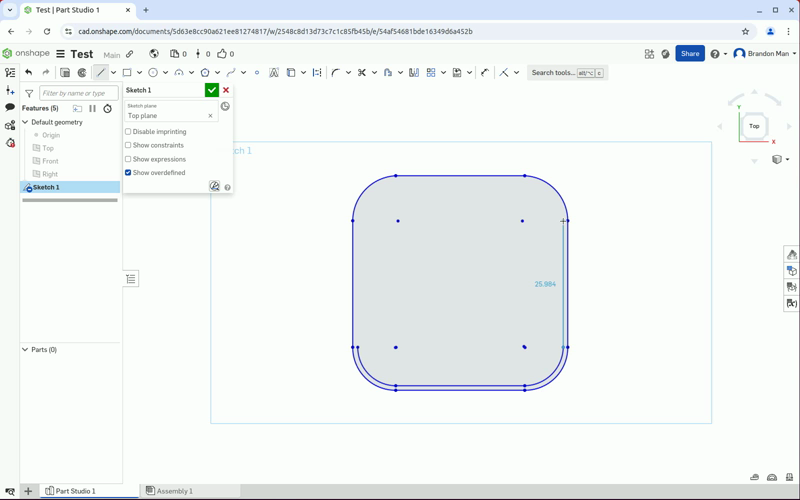
click(563, 220)
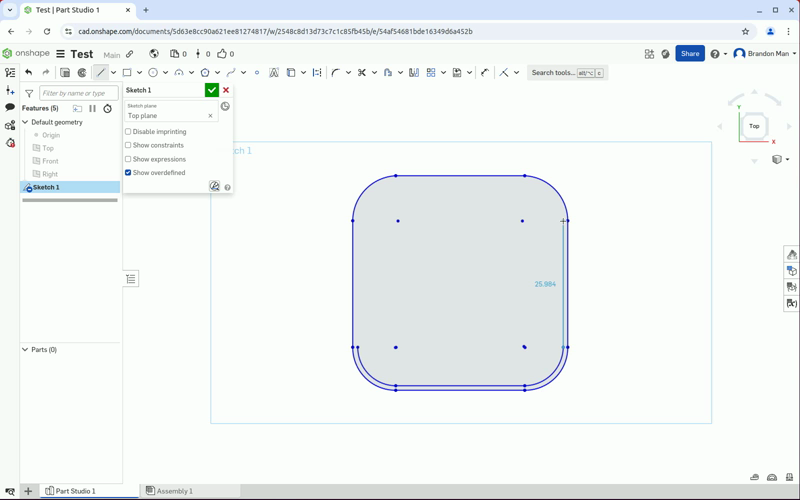
key_up(shift)
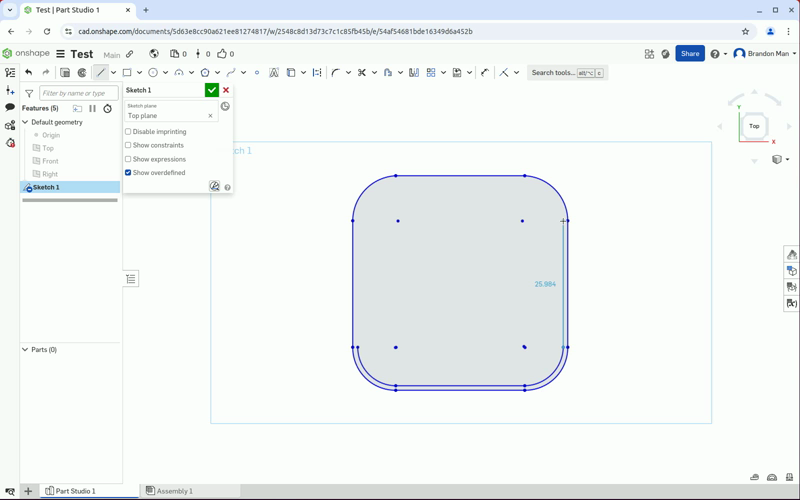
key(esc)
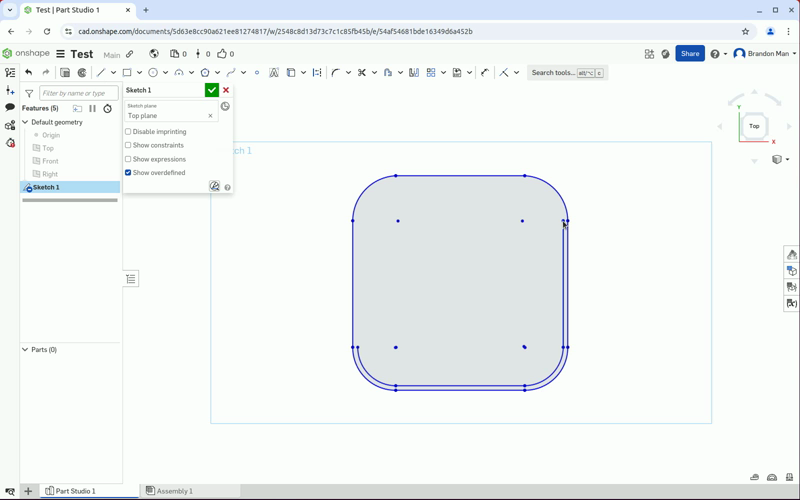
key(a)
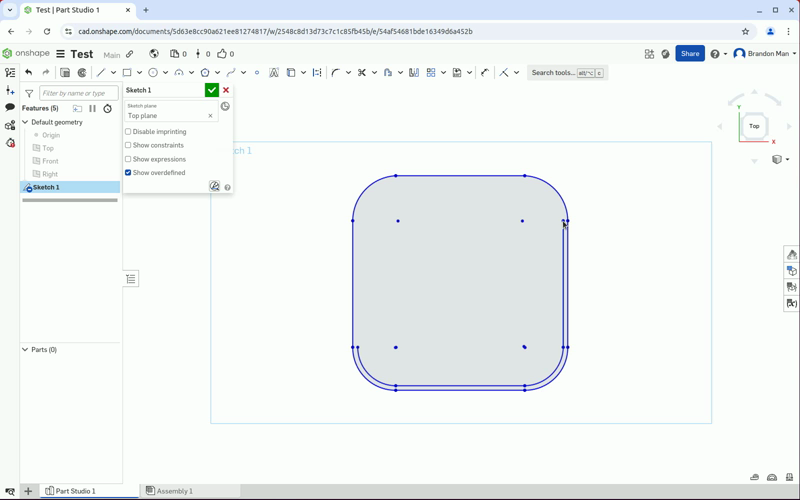
mouse_move(563, 220)
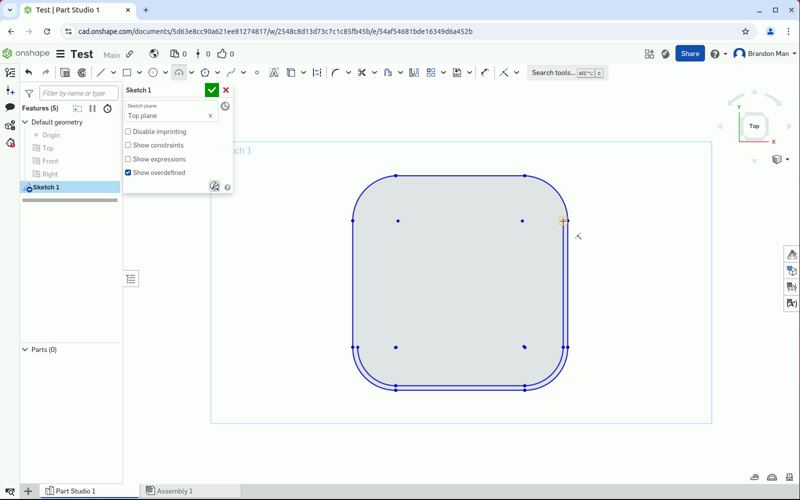
click(563, 220)
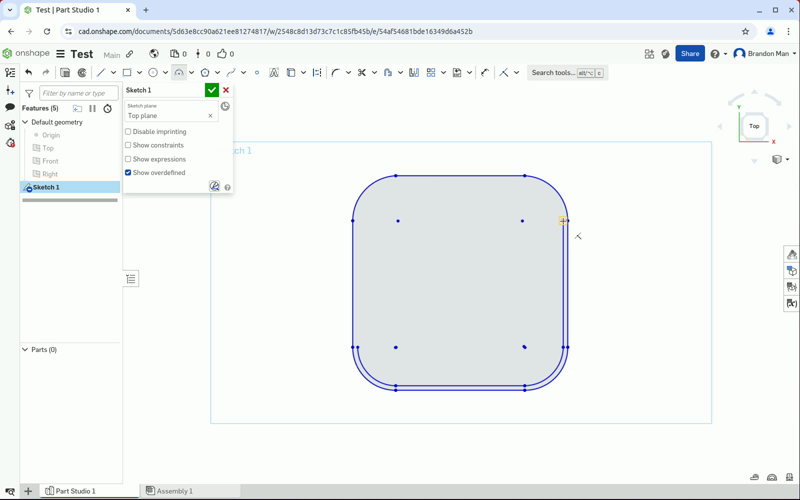
key_down(shift)
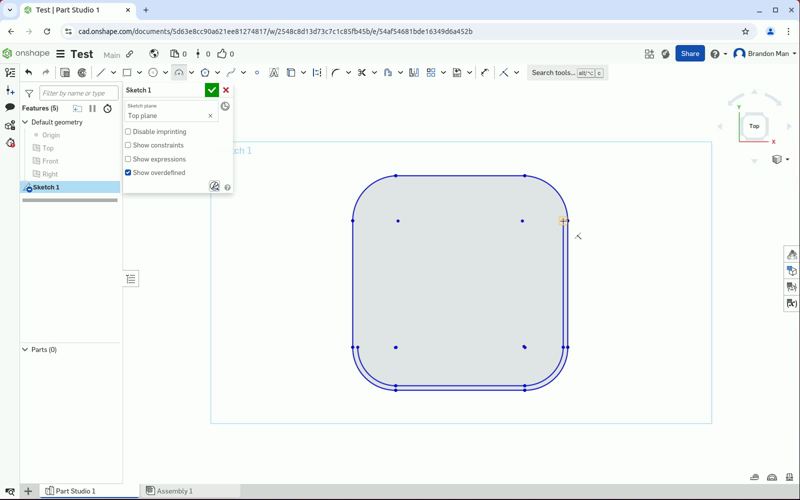
mouse_move(524, 180)
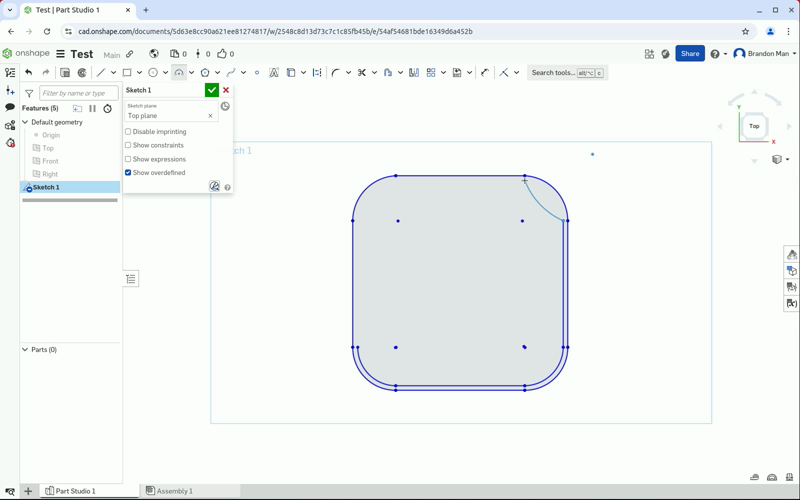
click(524, 180)
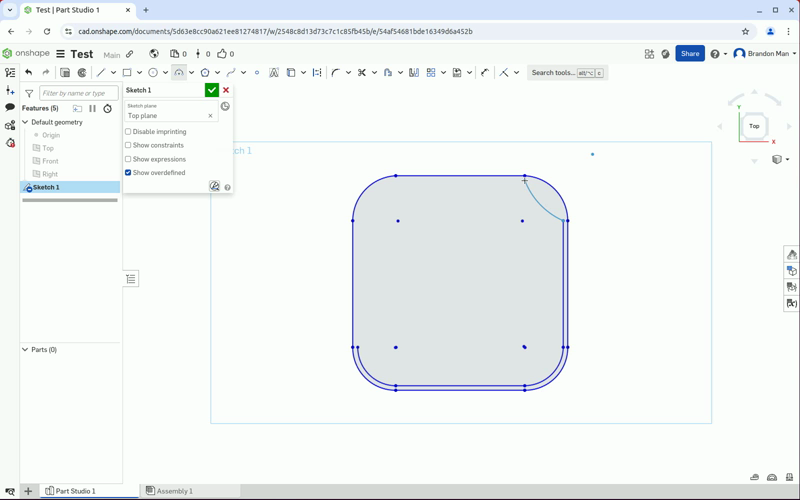
mouse_move(552, 192)
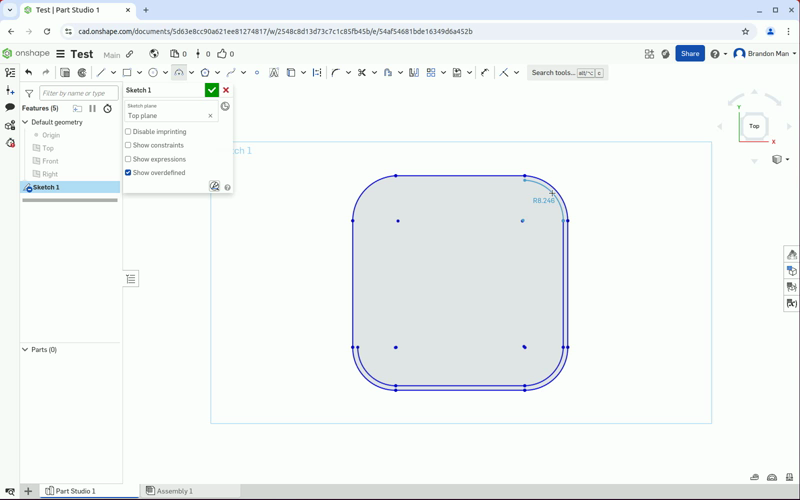
scroll(6)
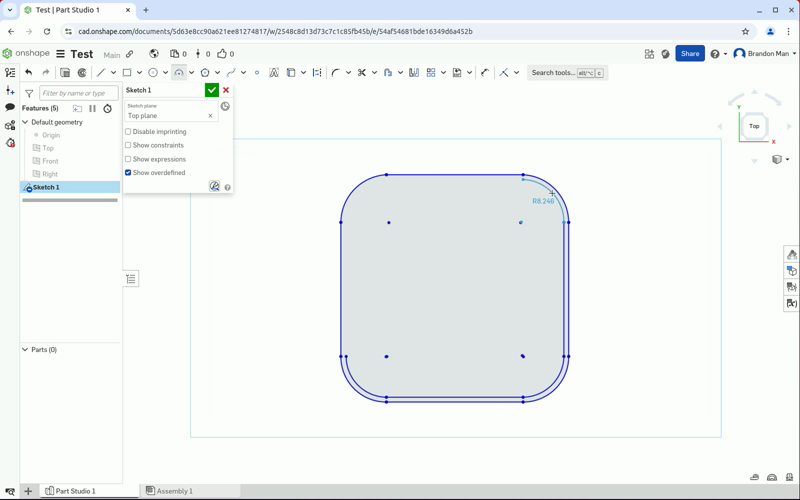
scroll(6)
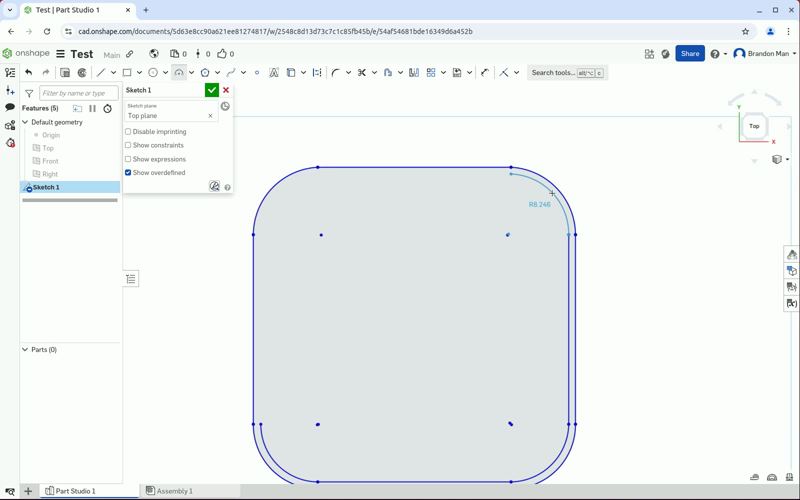
scroll(6)
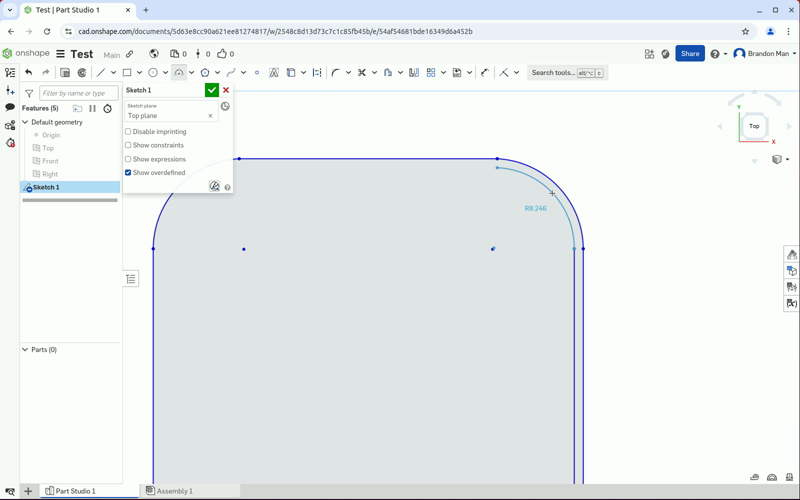
scroll(6)
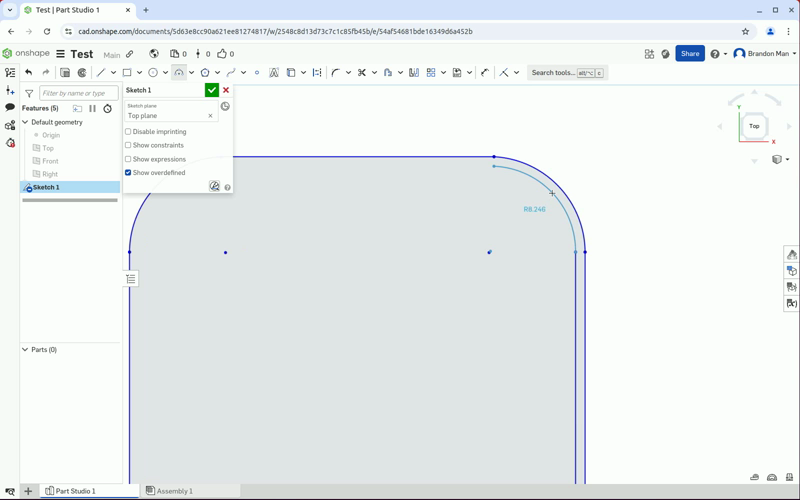
scroll(6)
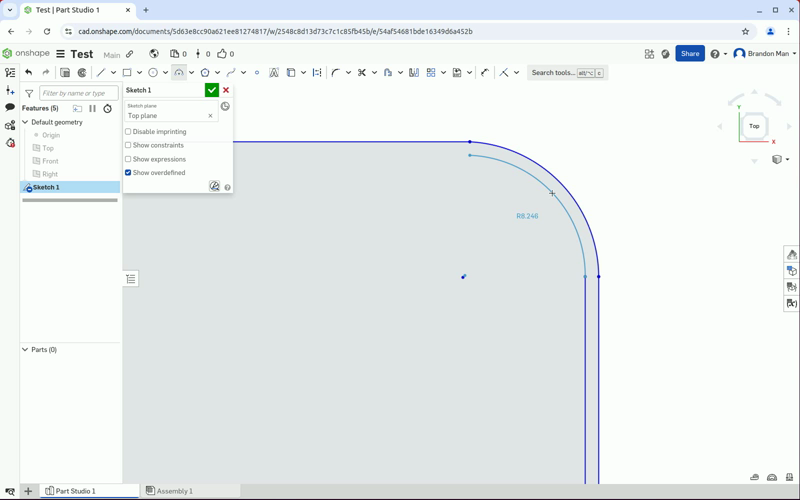
scroll(6)
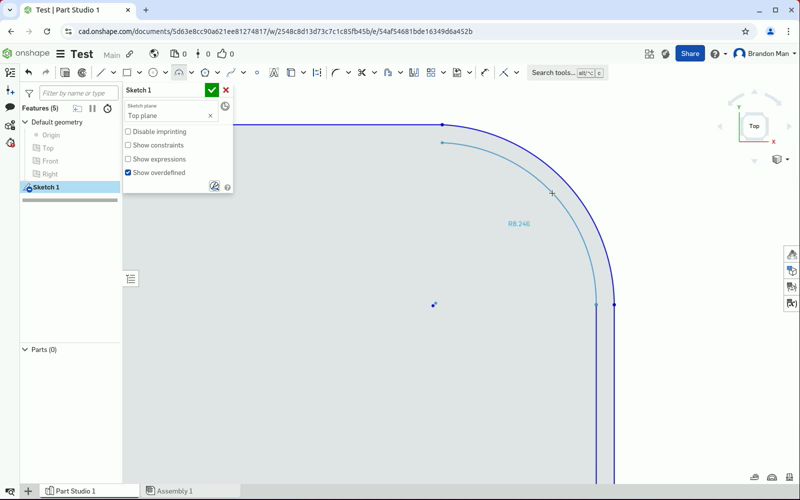
scroll(6)
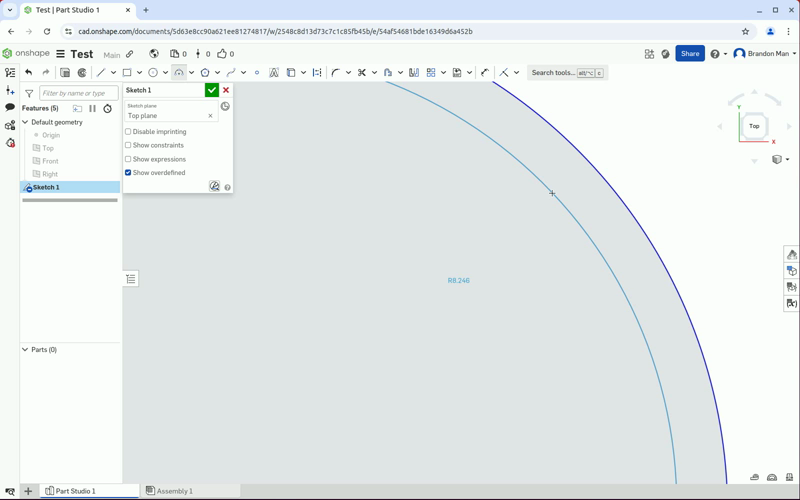
click(552, 192)
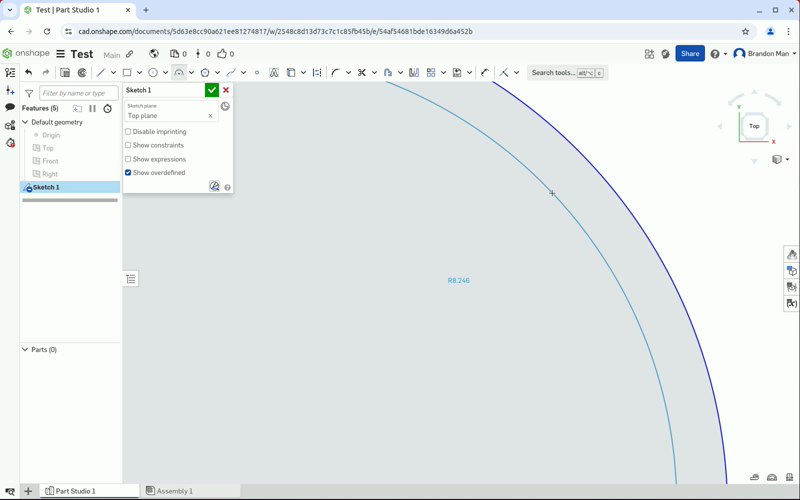
scroll(-6)
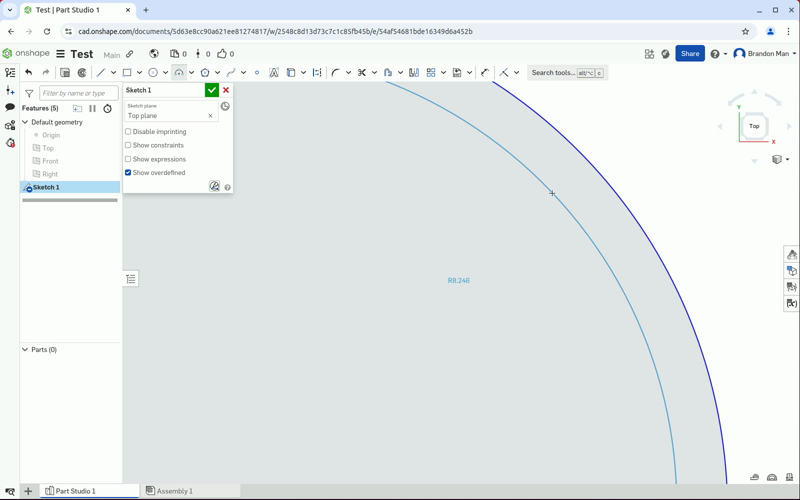
scroll(-6)
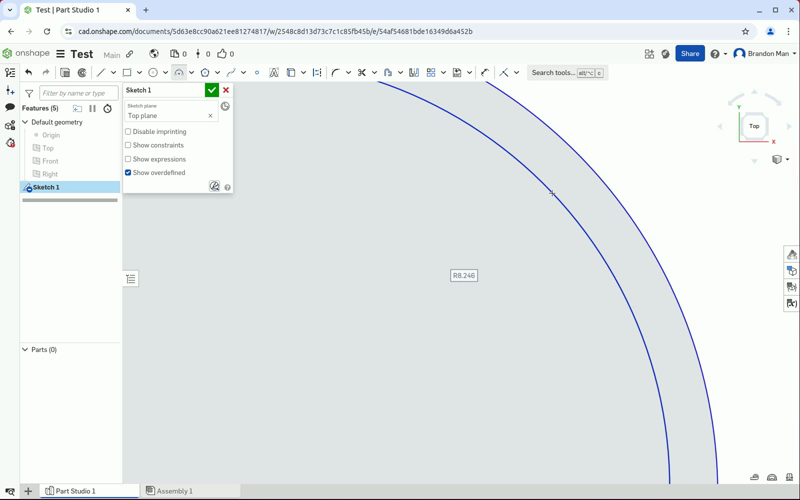
scroll(-6)
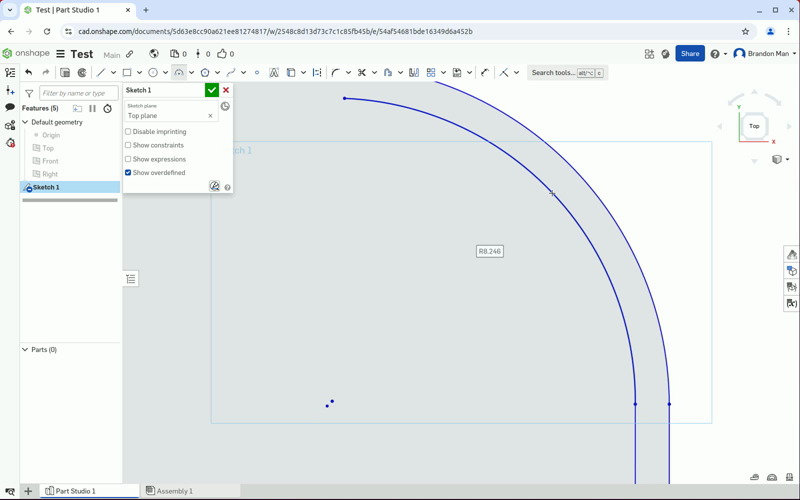
scroll(-6)
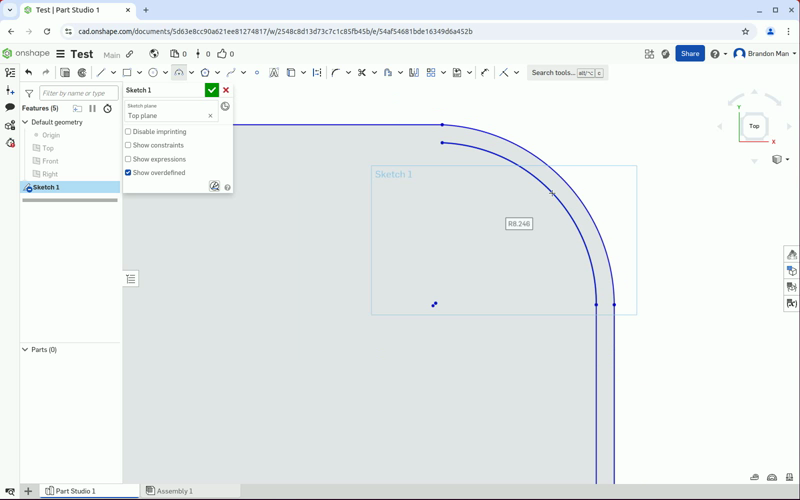
scroll(-6)
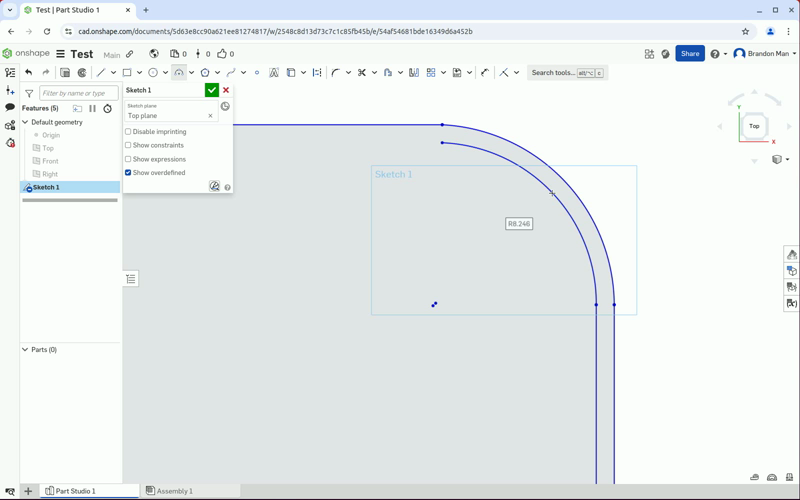
scroll(-6)
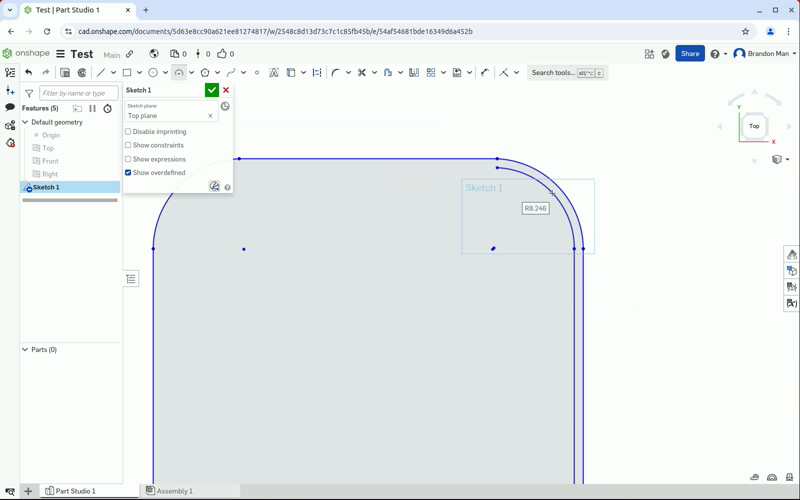
scroll(-6)
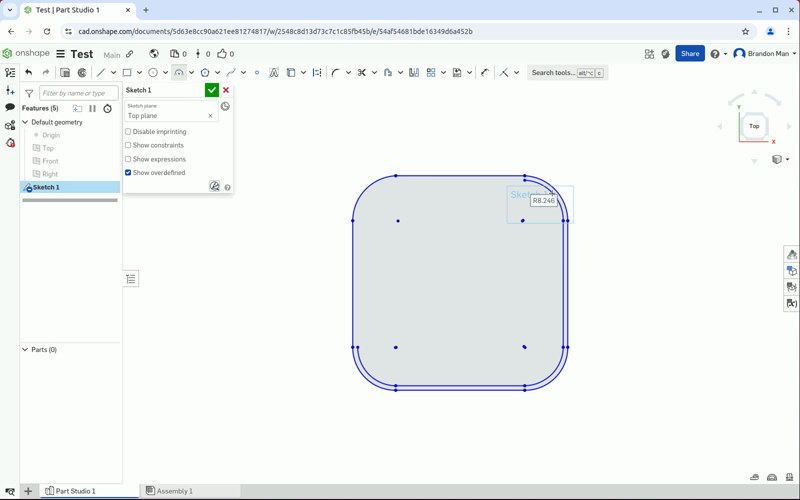
key_up(shift)
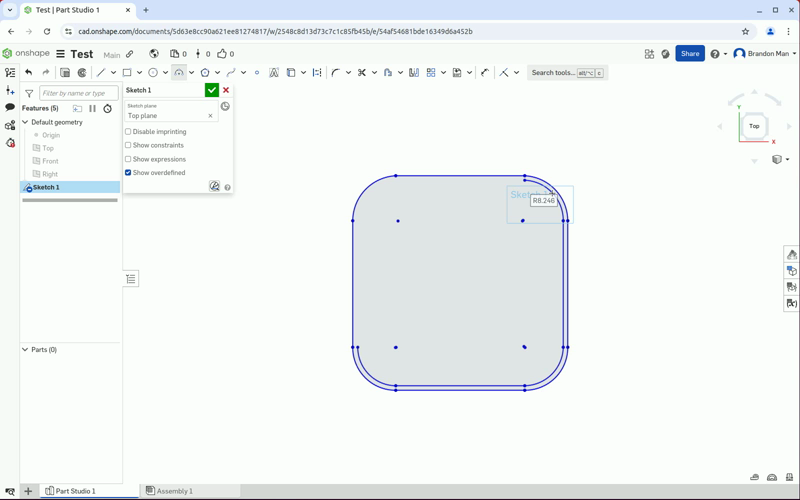
key(esc)
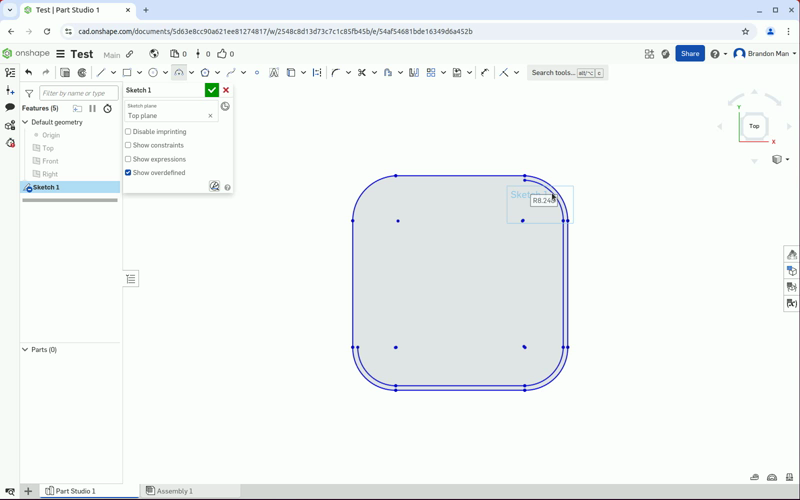
key(l)
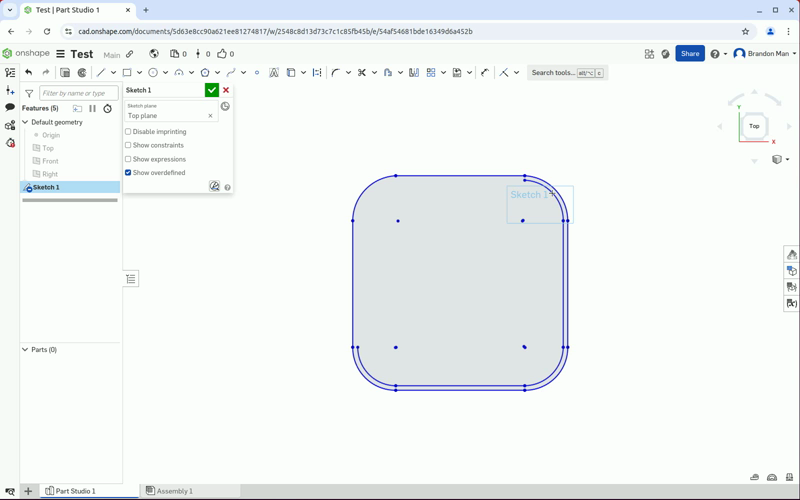
mouse_move(524, 180)
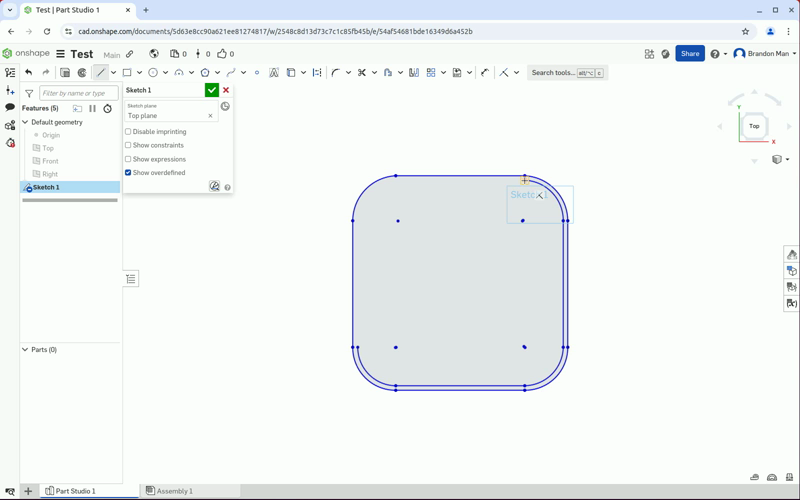
click(524, 180)
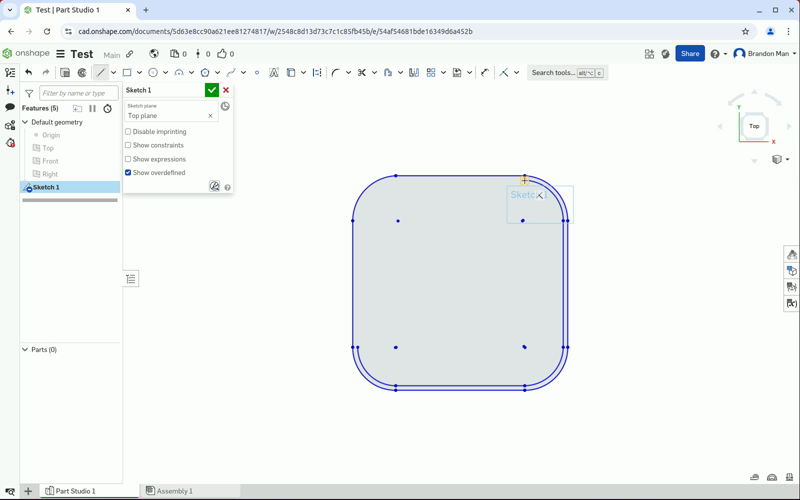
key_down(shift)
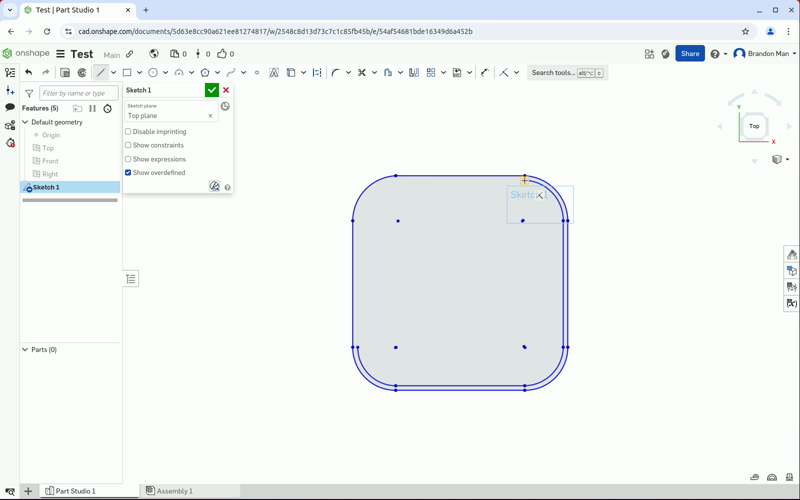
mouse_move(395, 180)
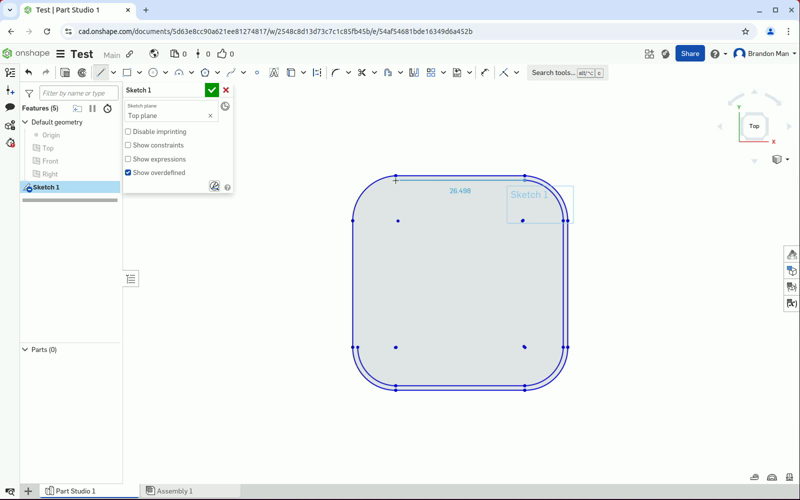
click(395, 180)
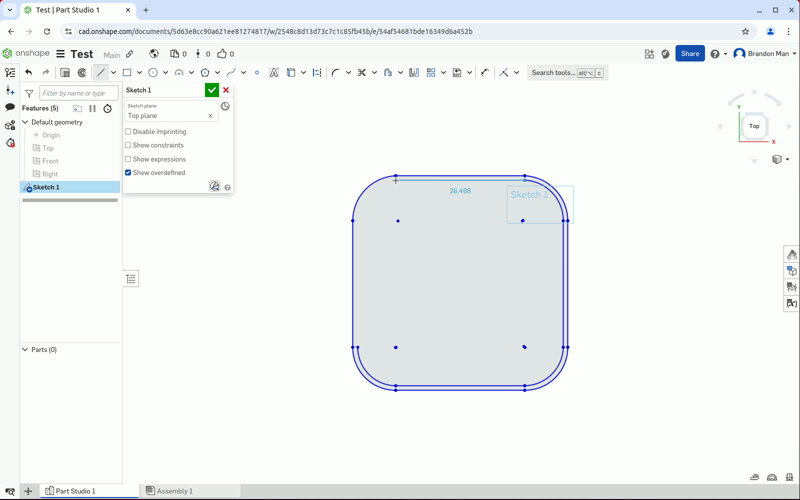
key_up(shift)
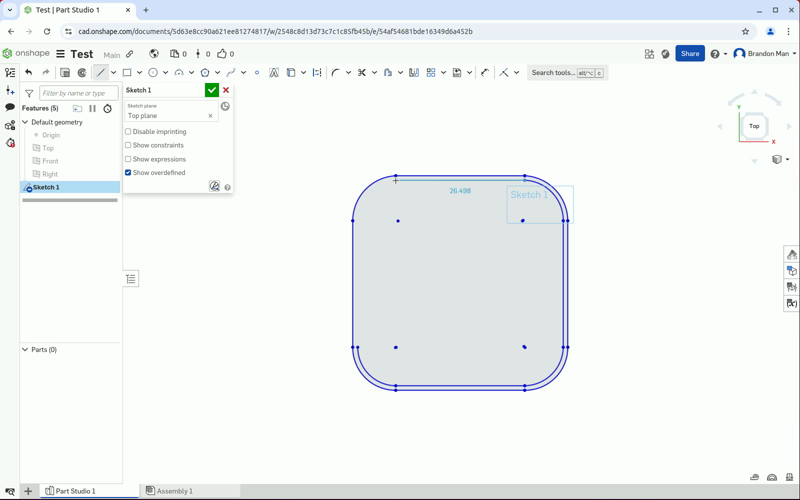
key(esc)
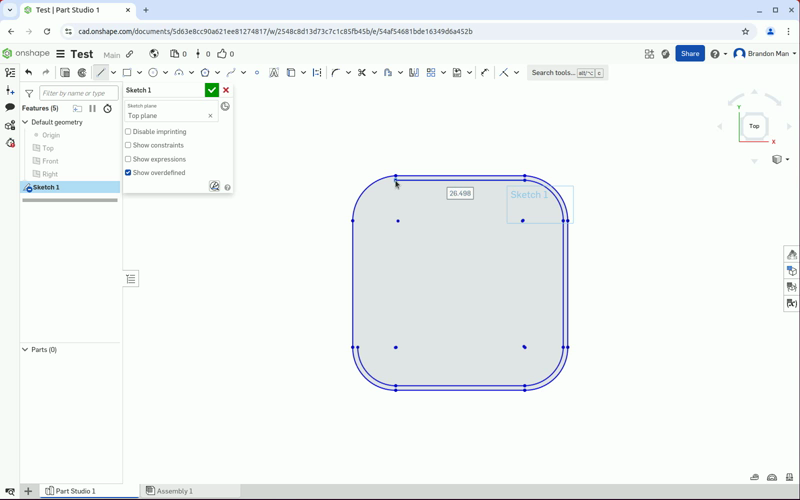
key(a)
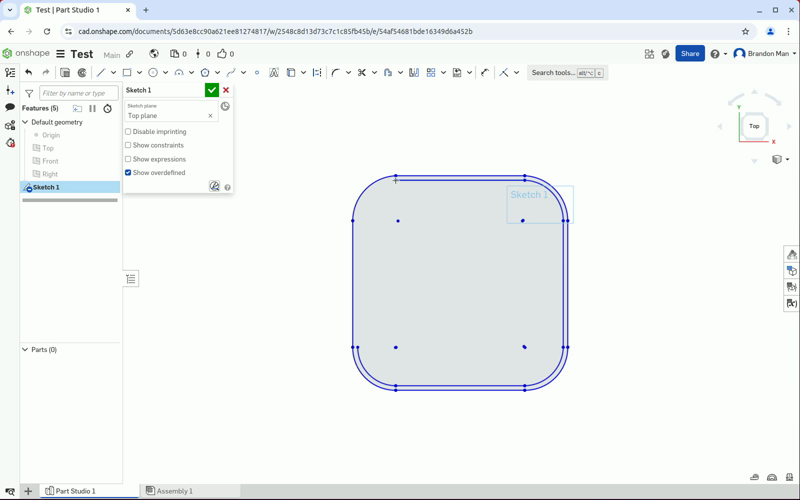
mouse_move(395, 180)
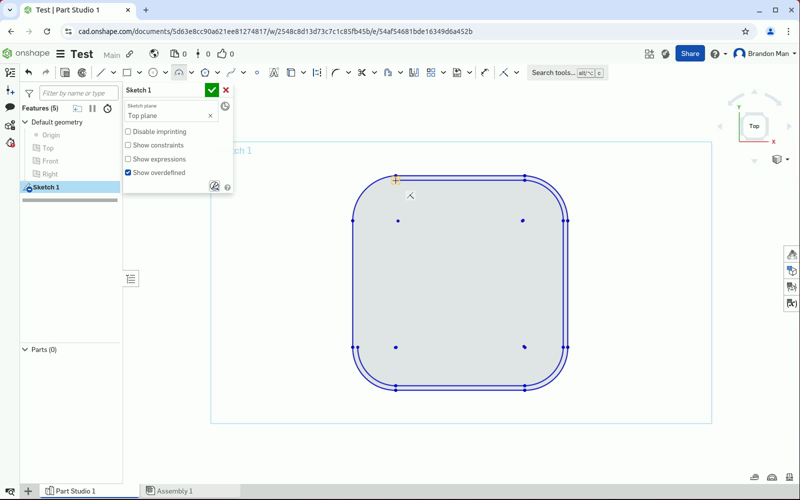
click(395, 180)
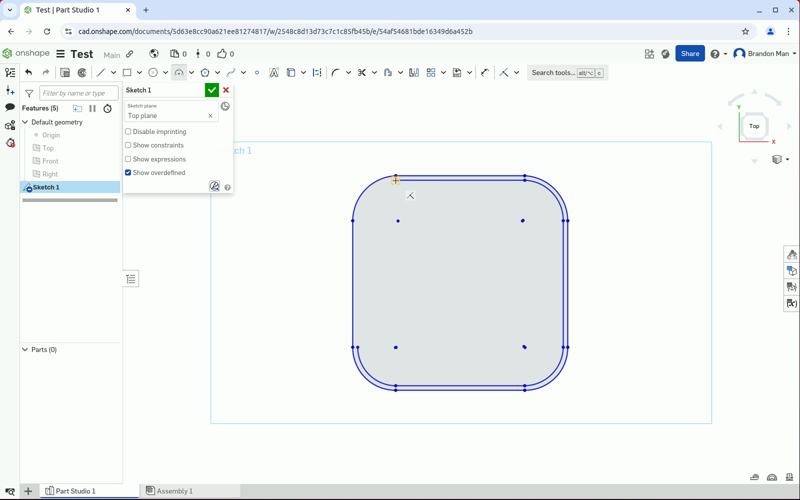
key_down(shift)
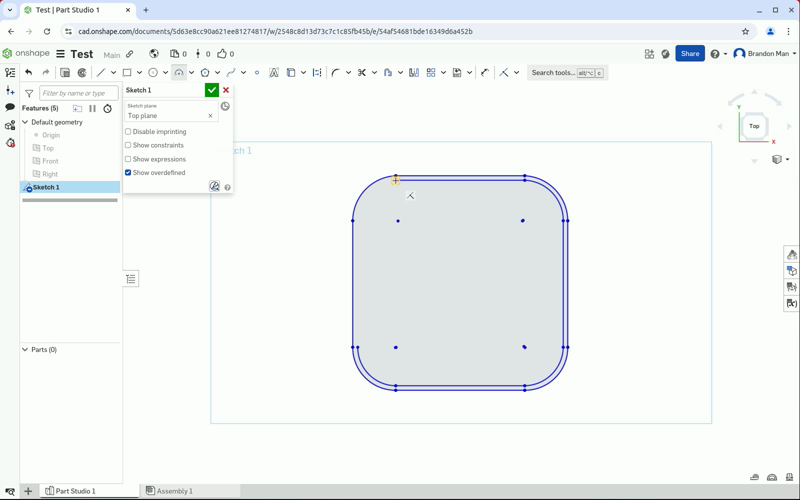
mouse_move(357, 220)
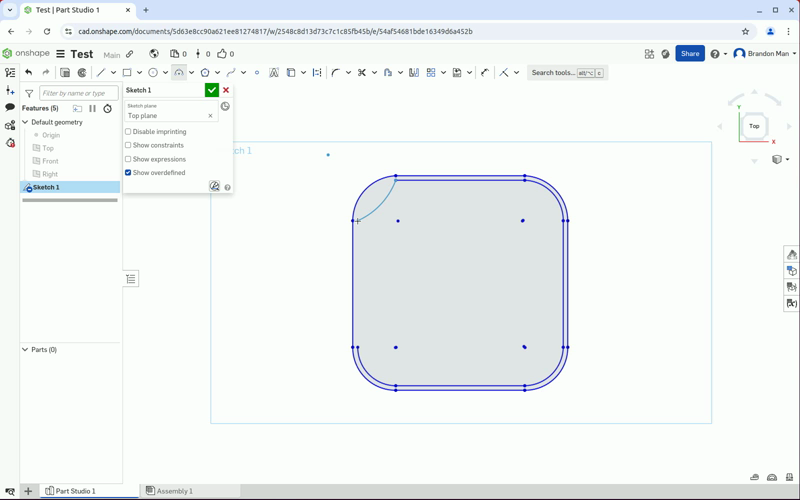
click(357, 220)
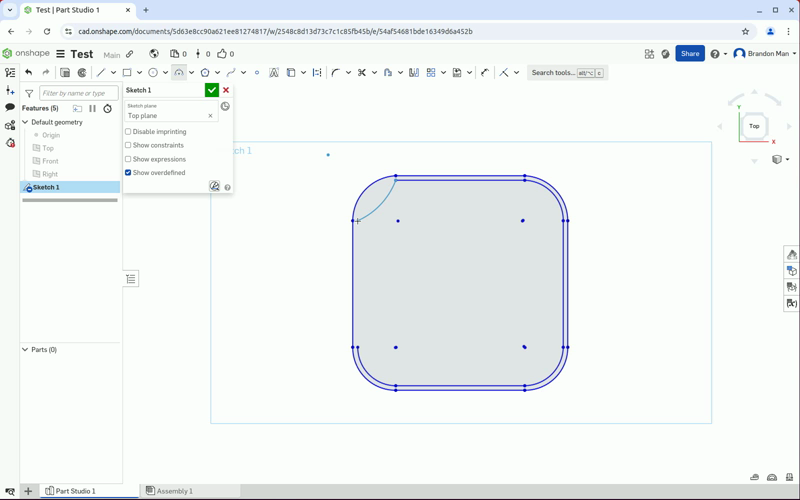
mouse_move(368, 192)
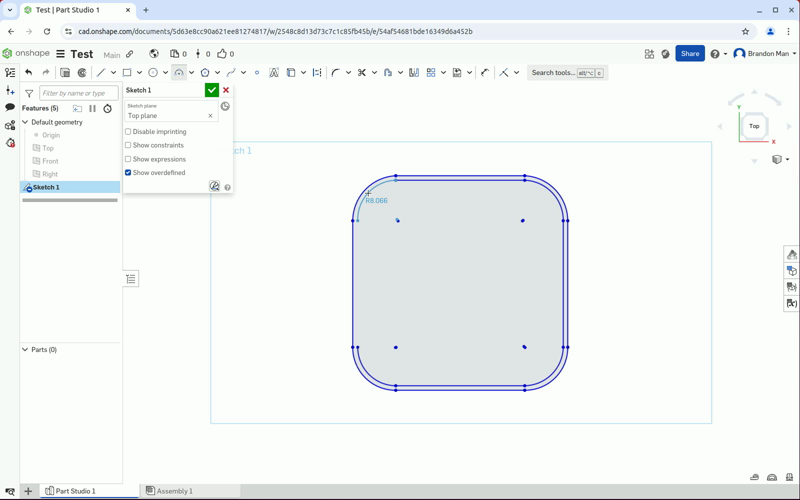
scroll(6)
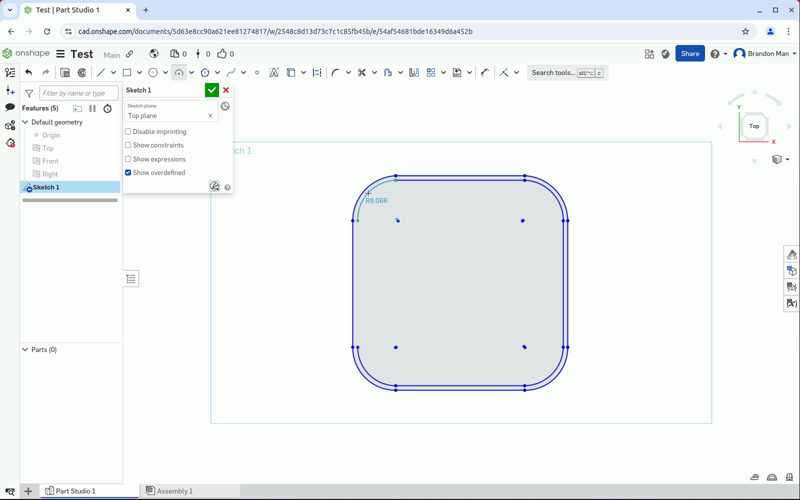
scroll(6)
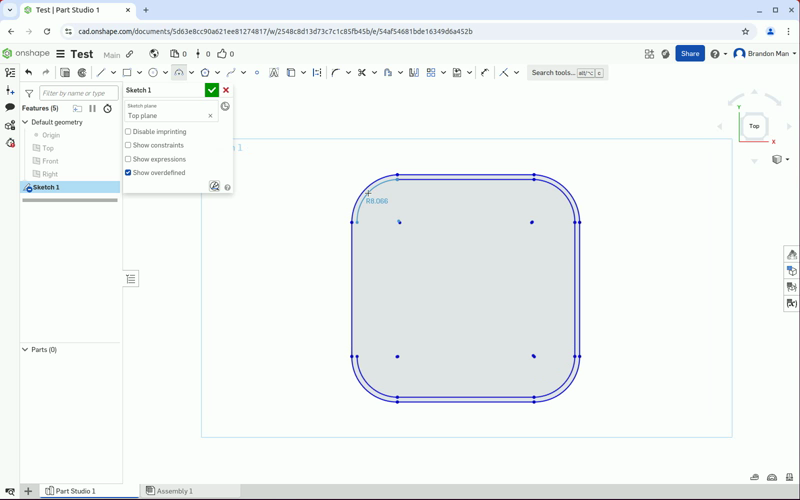
scroll(6)
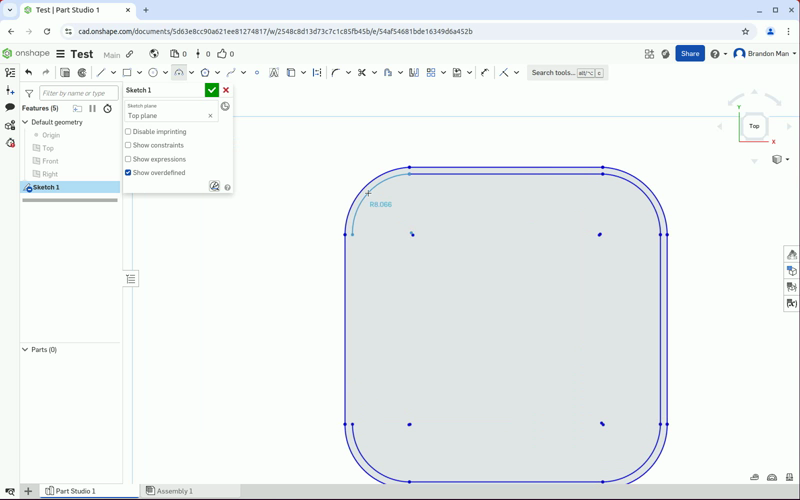
scroll(6)
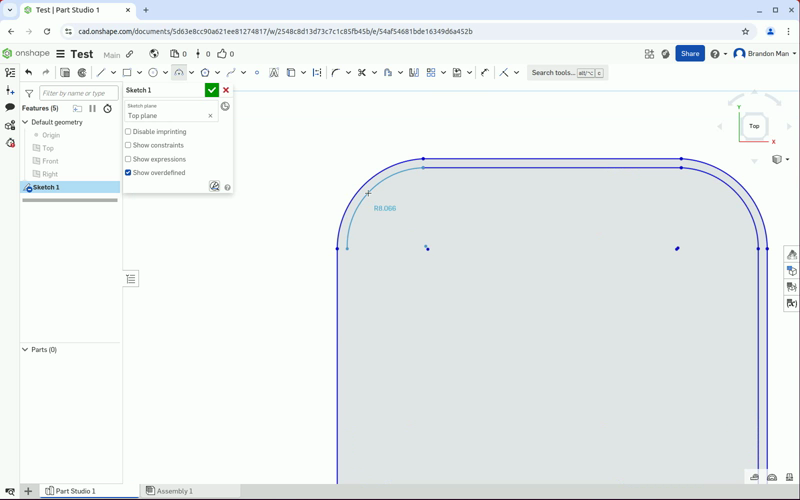
scroll(6)
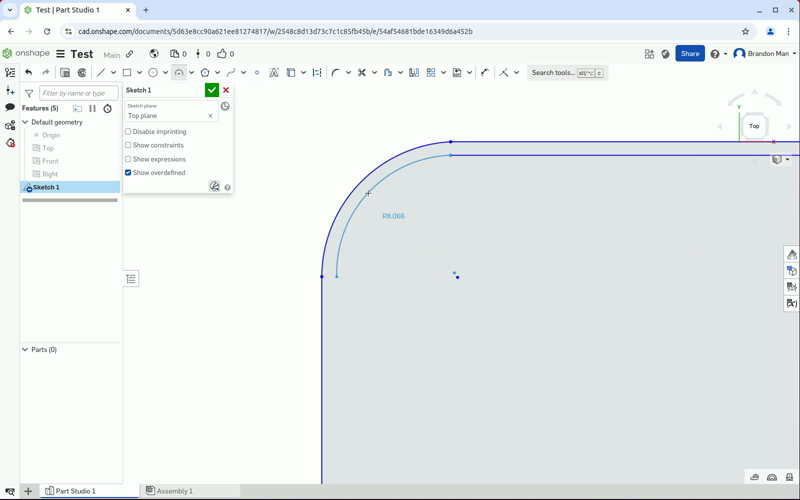
scroll(6)
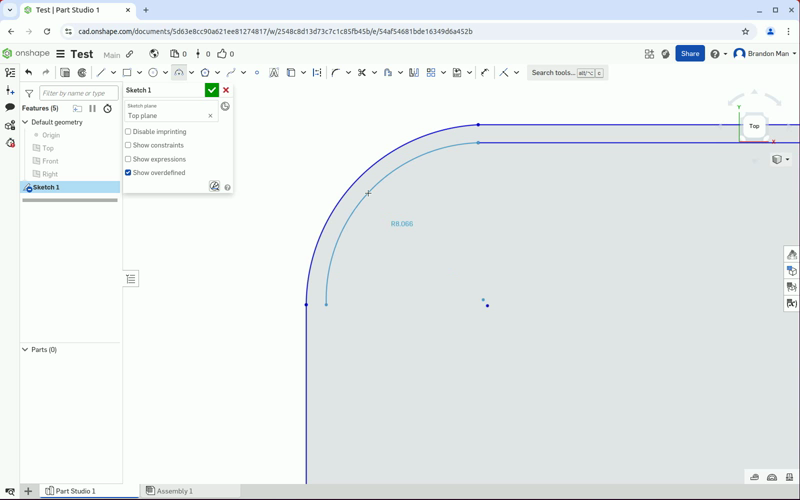
scroll(6)
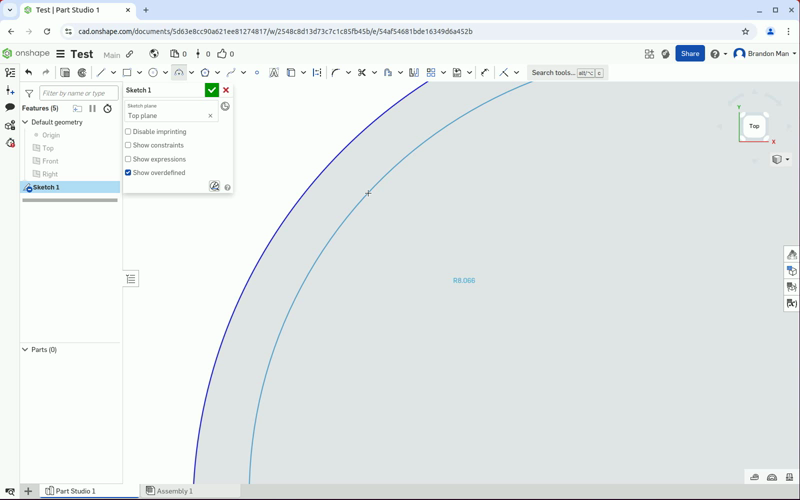
click(368, 192)
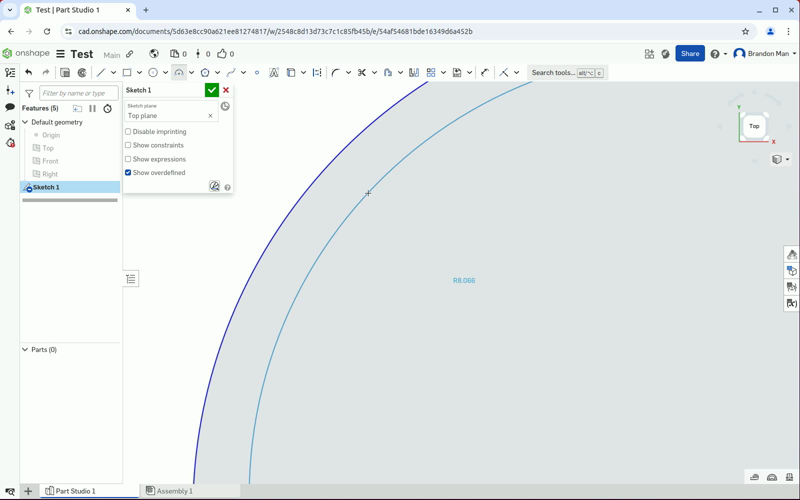
scroll(-6)
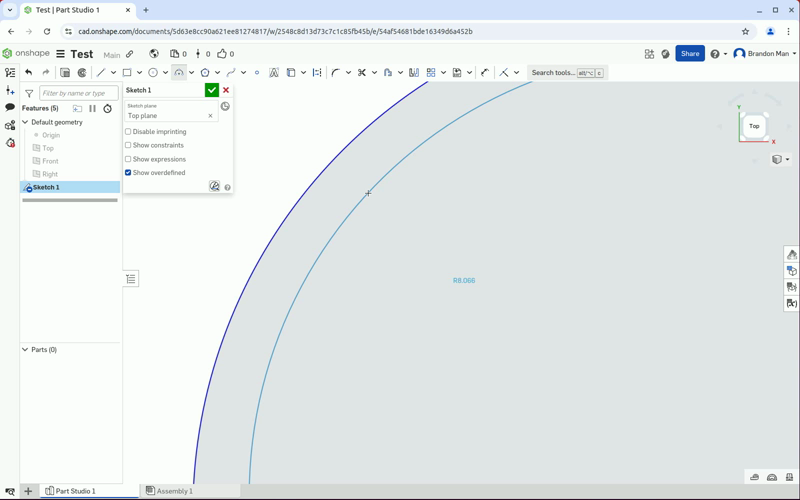
scroll(-6)
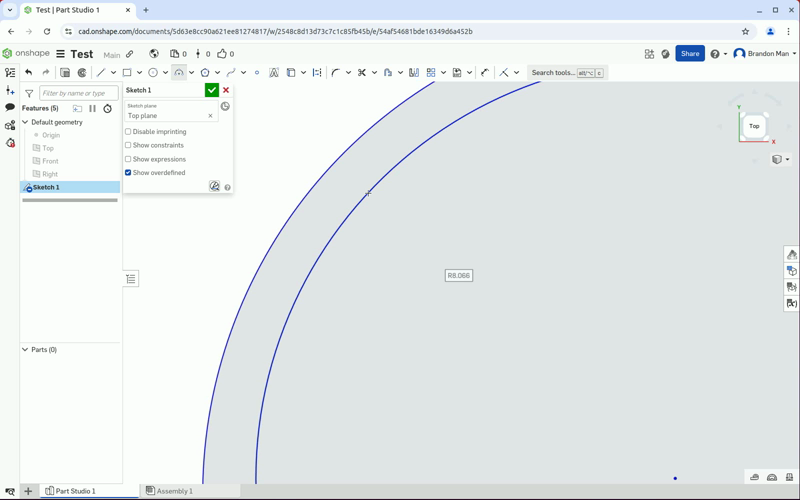
scroll(-6)
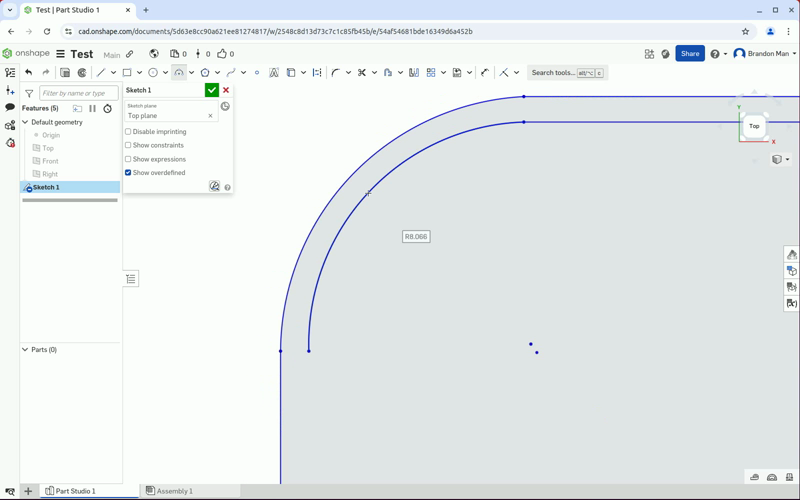
scroll(-6)
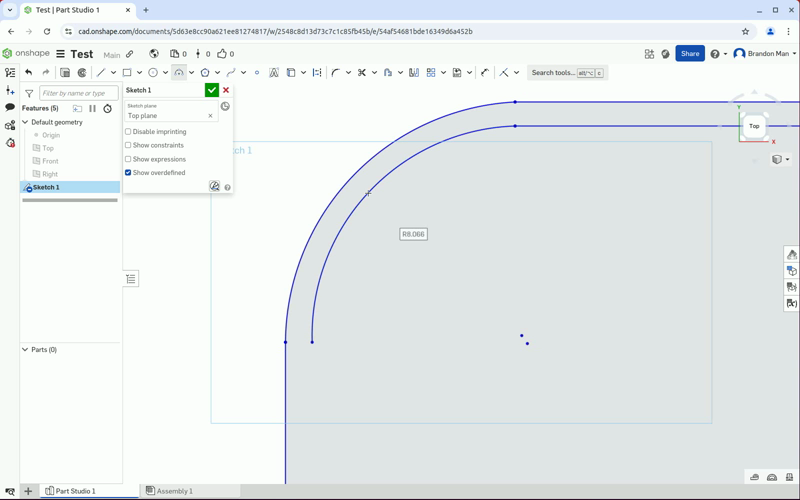
scroll(-6)
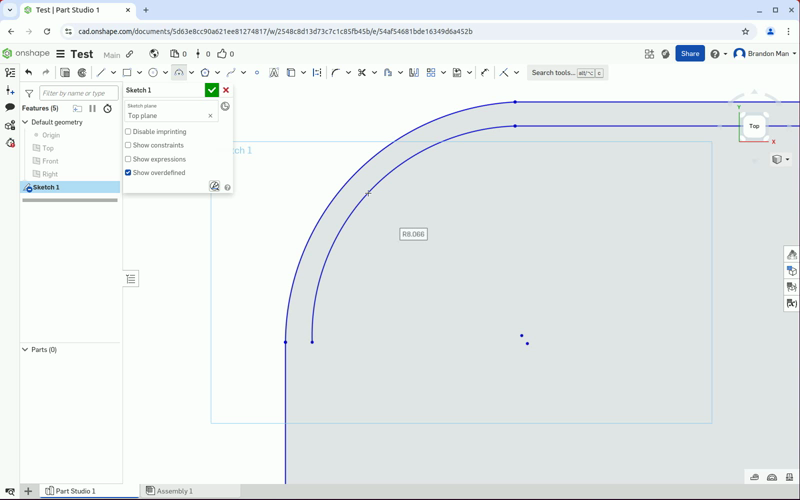
scroll(-6)
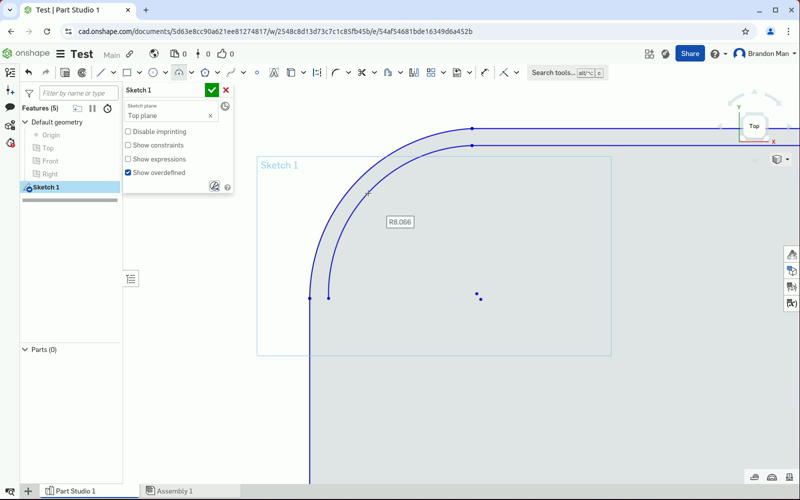
scroll(-6)
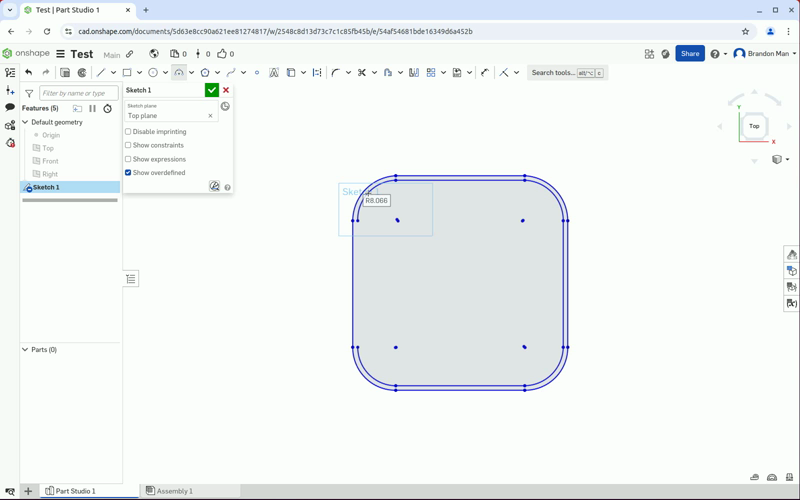
key_up(shift)
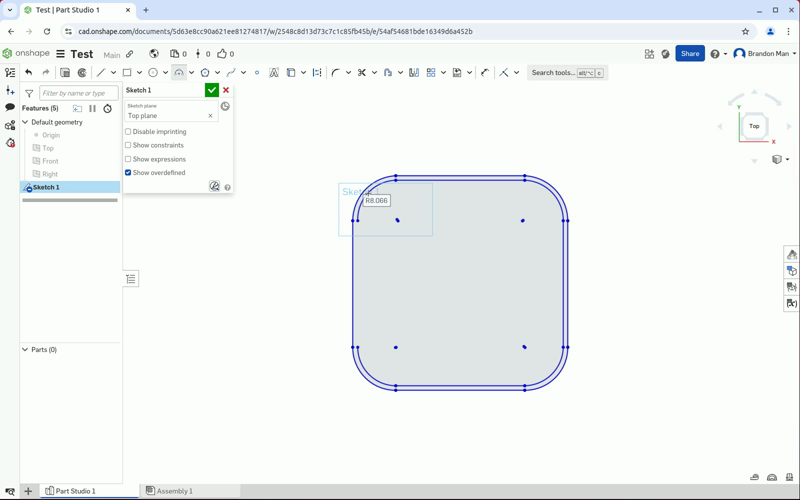
key(esc)
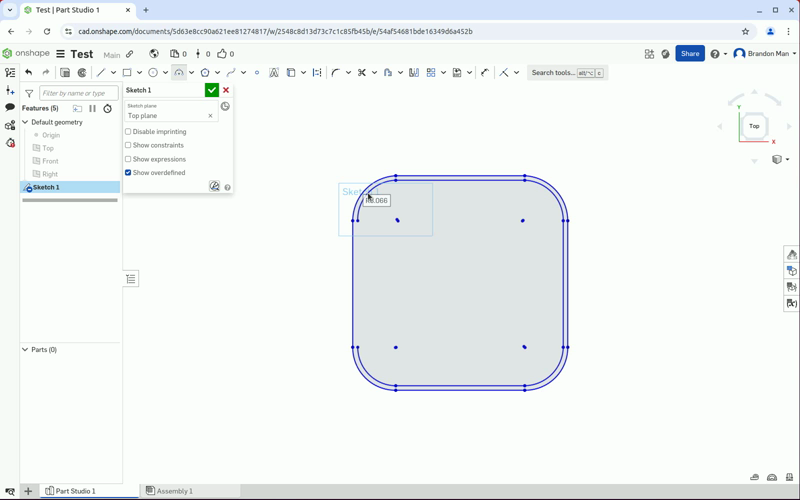
key(l)
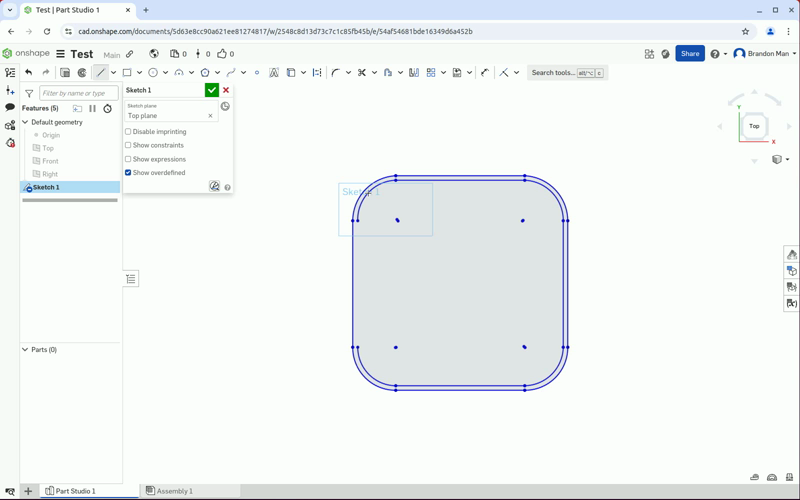
mouse_move(357, 220)
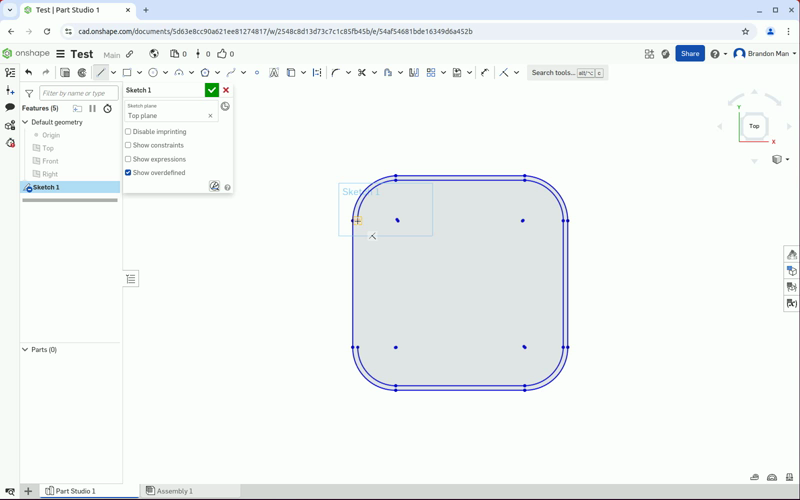
click(357, 220)
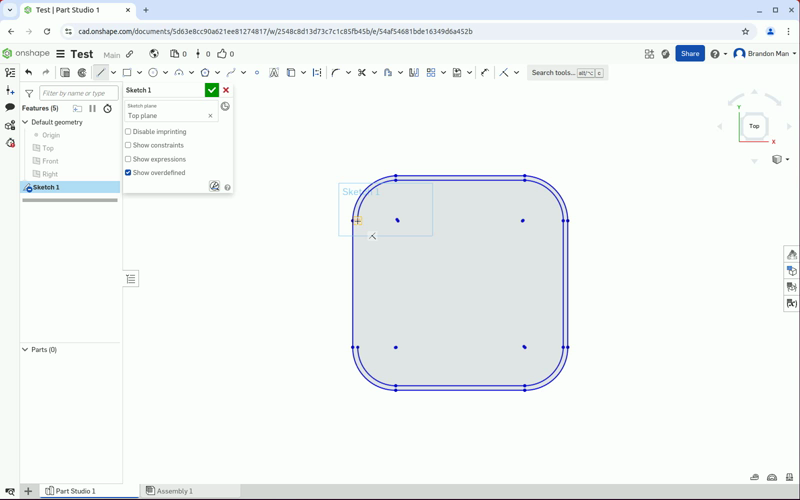
key_down(shift)
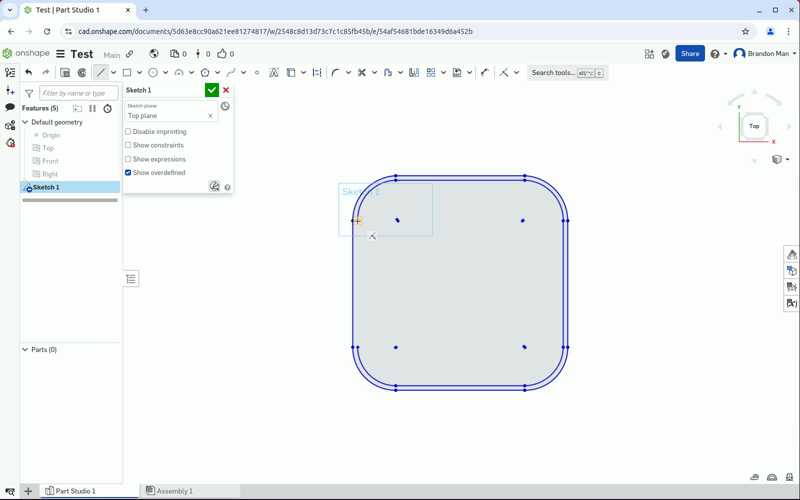
mouse_move(357, 347)
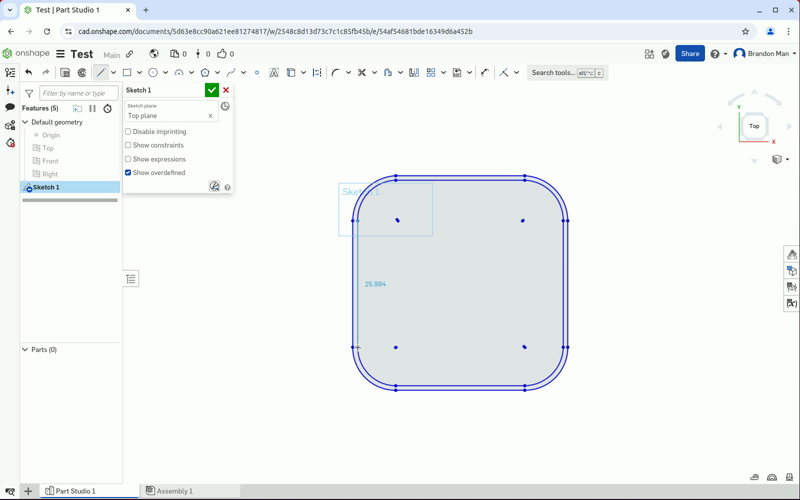
key_up(shift)
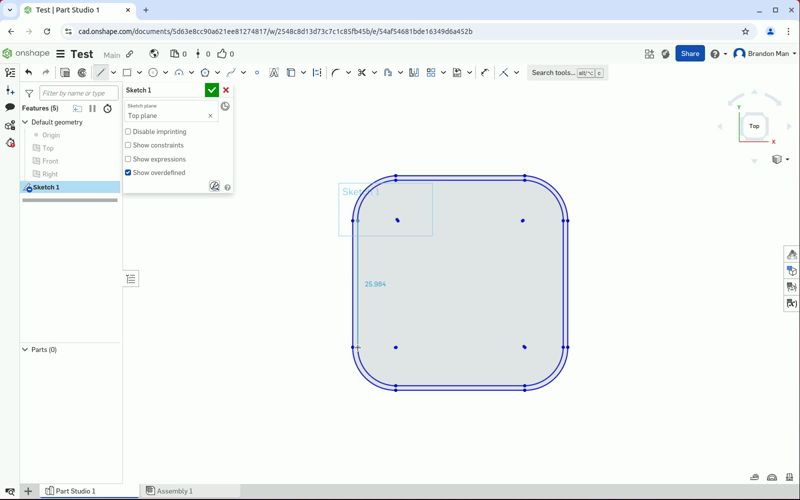
click(357, 347)
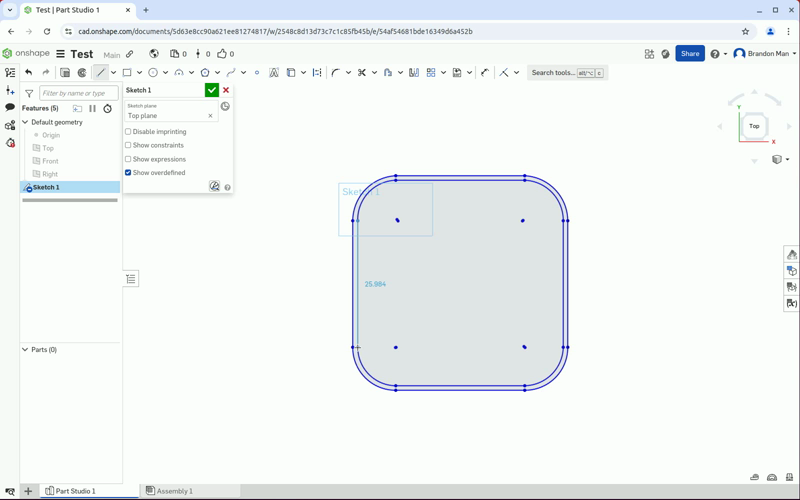
key(esc)
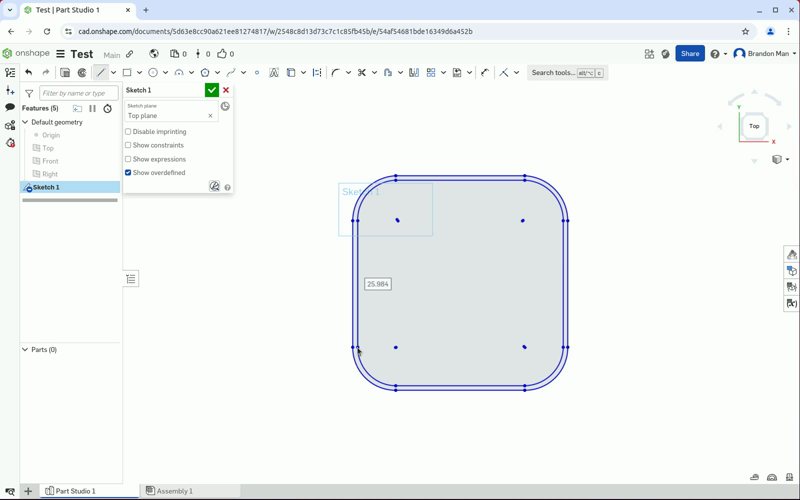
mouse_move(355, 261)
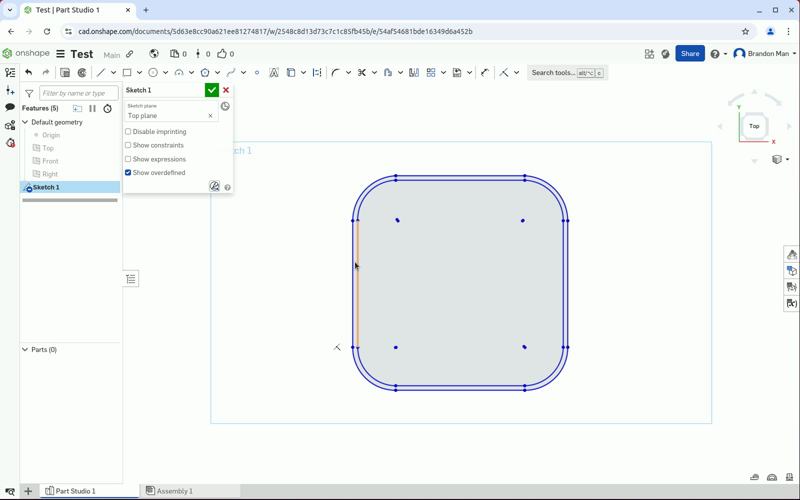
click(355, 261)
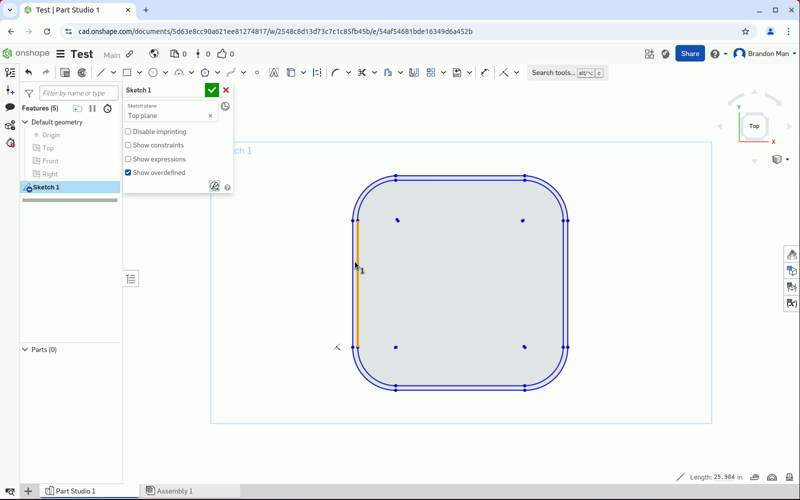
mouse_move(73, 352)
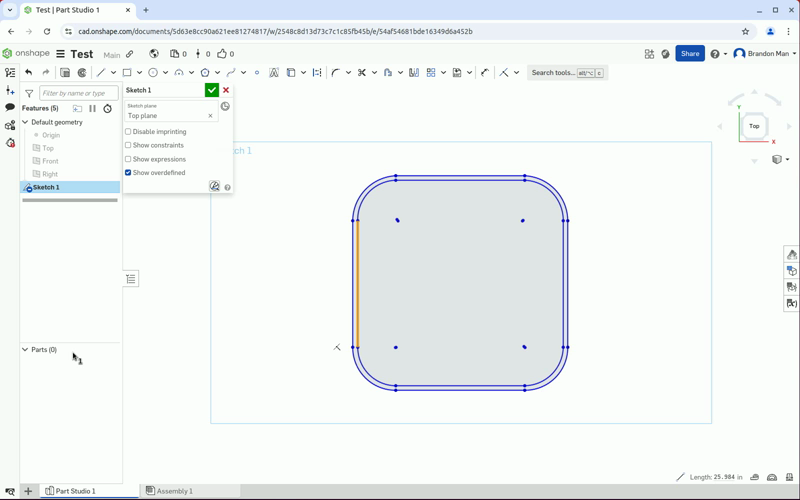
key(shift+y)
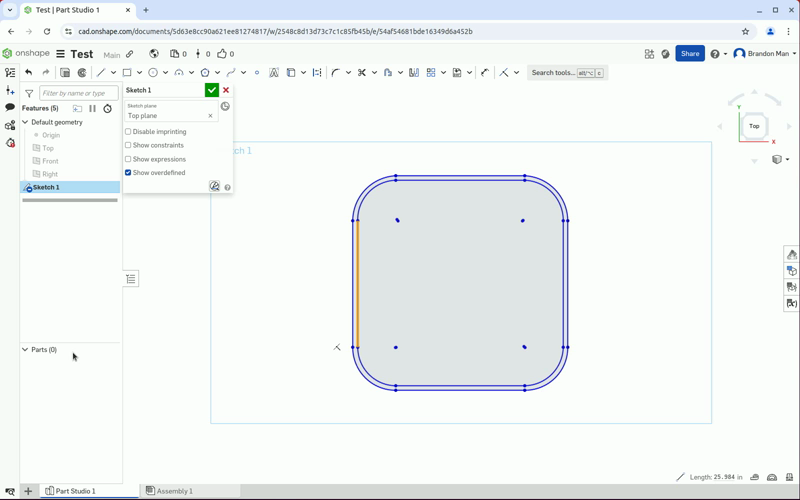
key(shift+e)
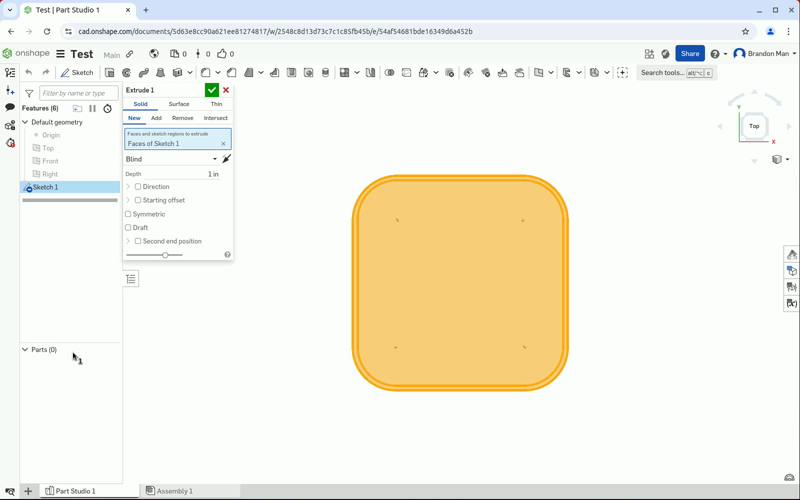
mouse_move(143, 106)
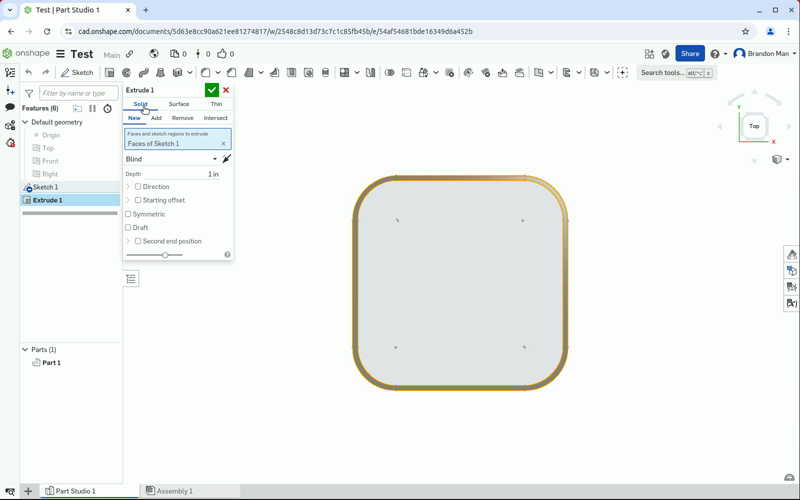
click(143, 106)
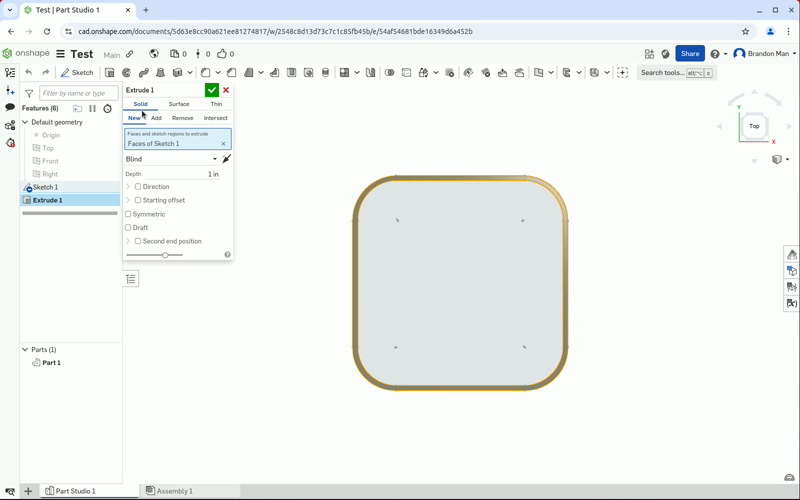
mouse_move(137, 120)
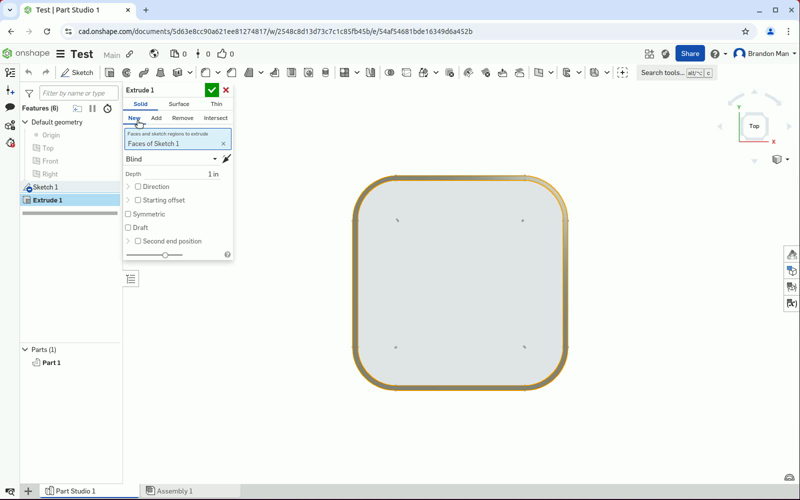
click(137, 120)
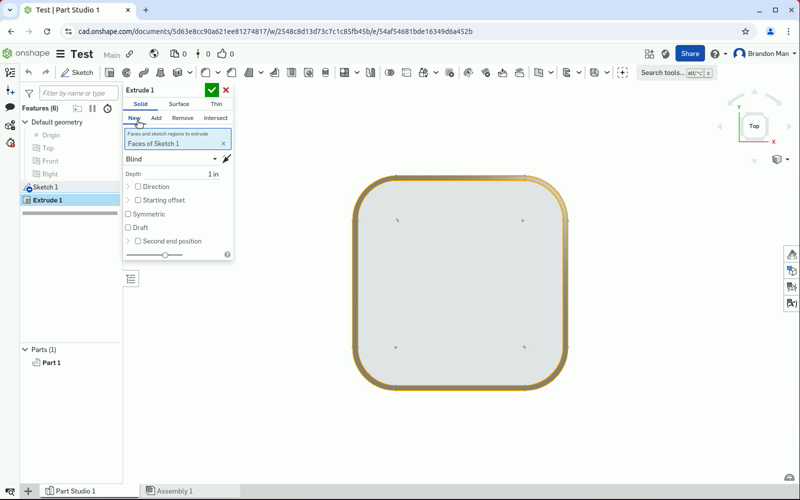
key(tab, 4)
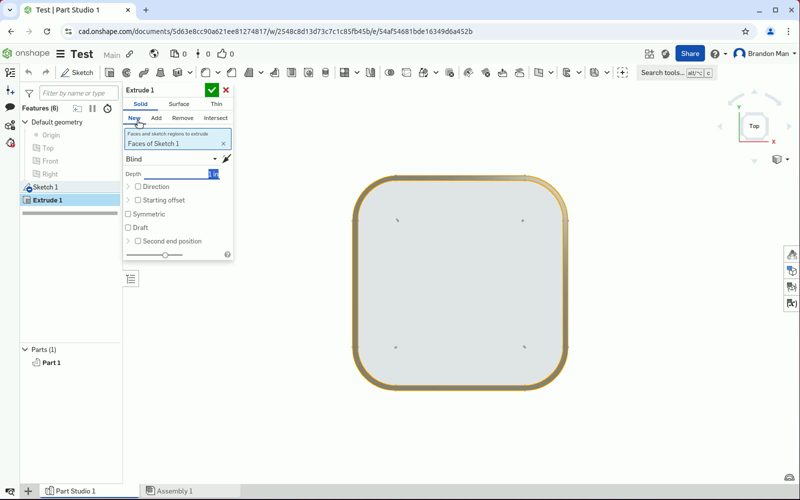
text(11.313)
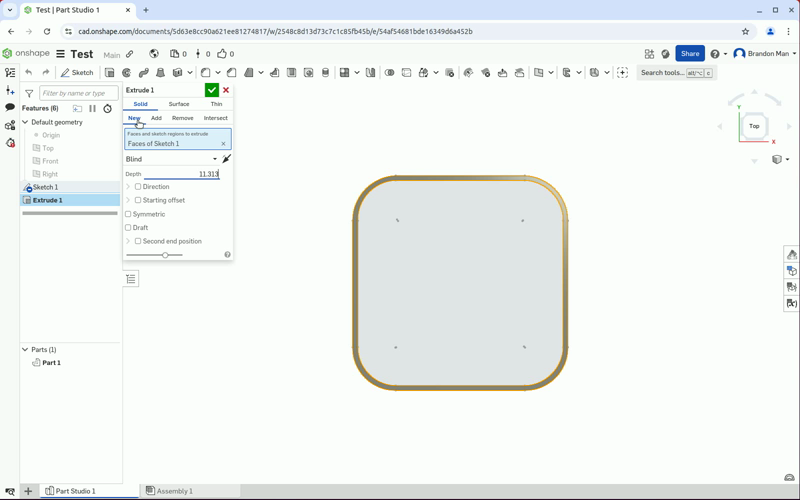
key(enter)
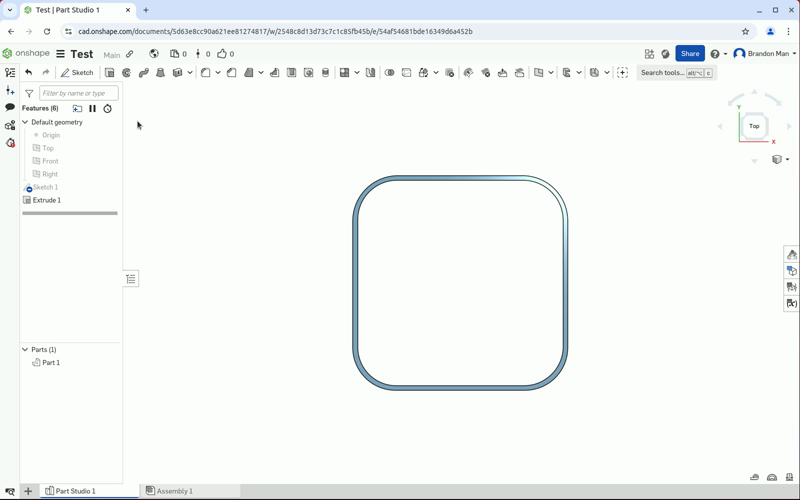
key(shift+h)
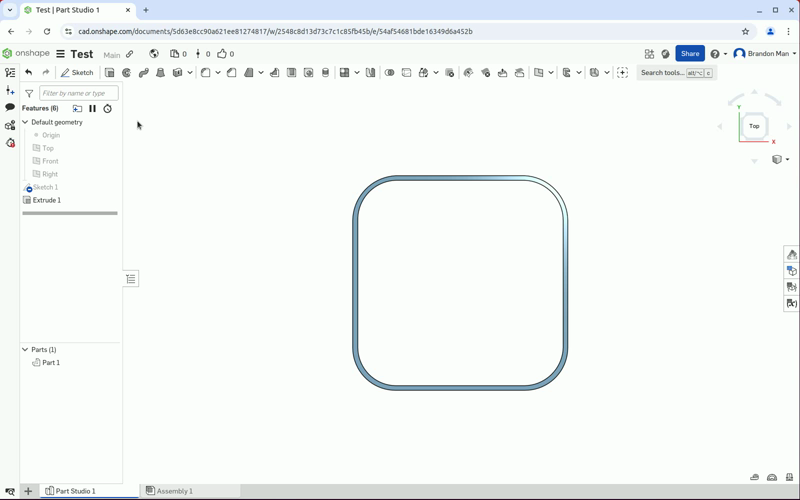
key(shift+h)
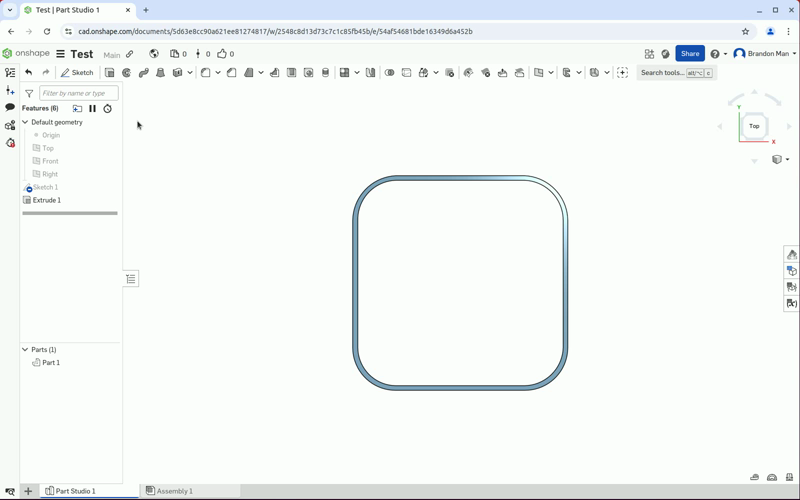
mouse_move(73, 189)
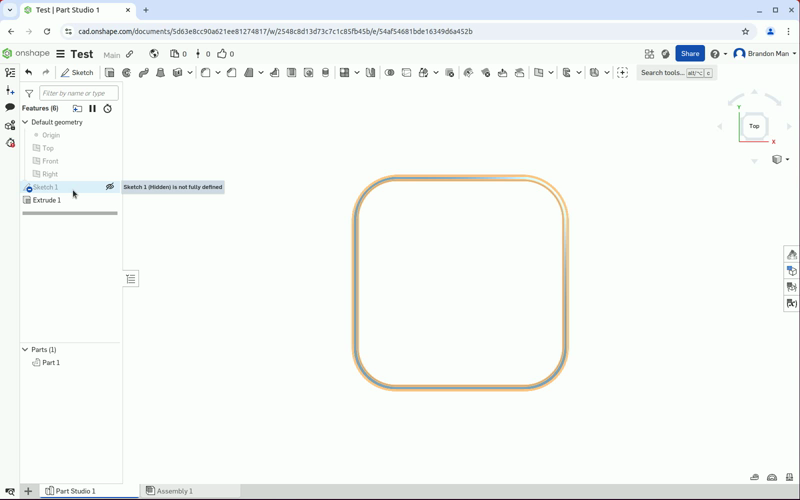
click(73, 189)
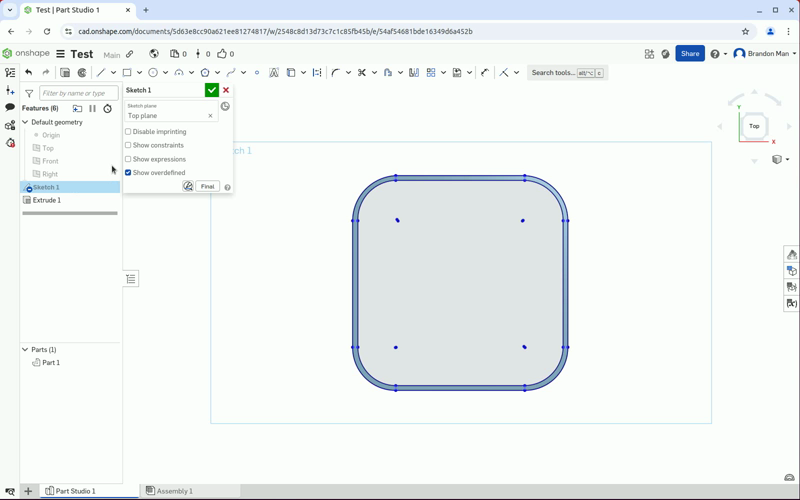
mouse_move(229, 92)
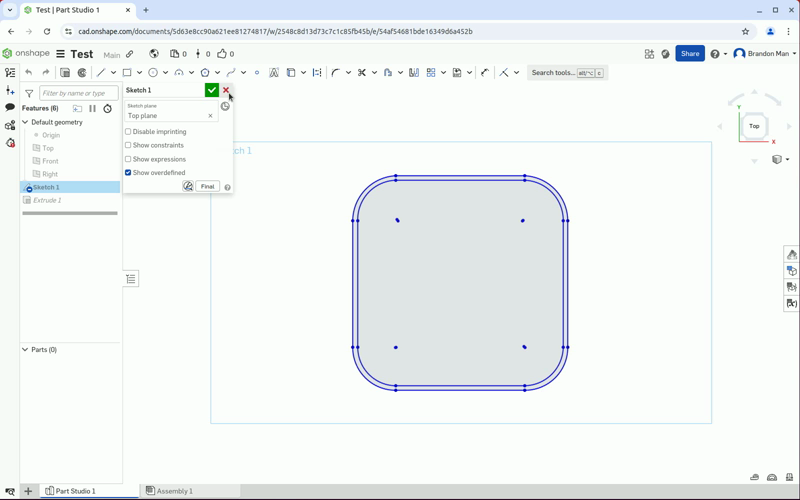
click(229, 92)
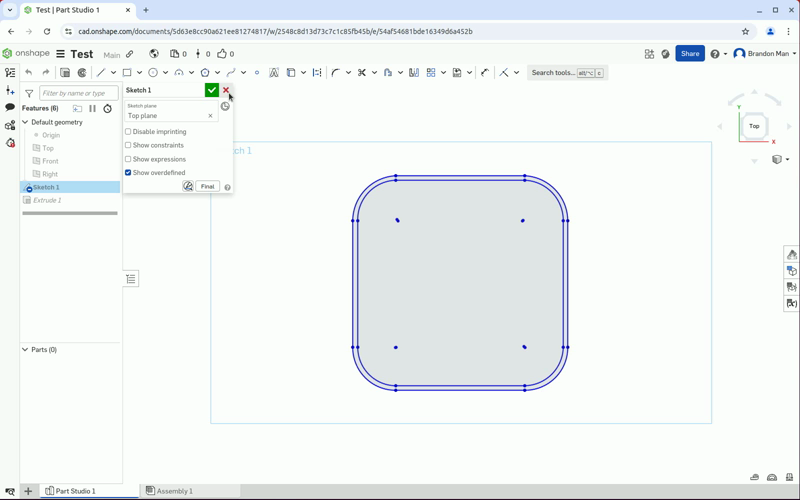
key(shift+s)
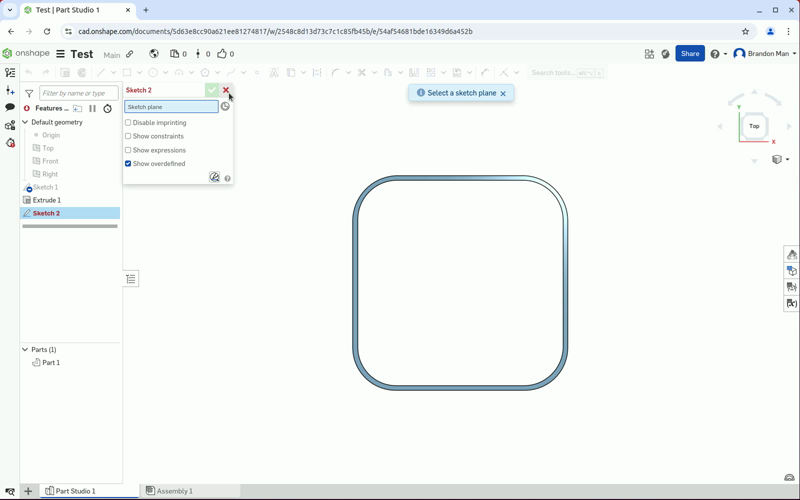
mouse_move(73, 150)
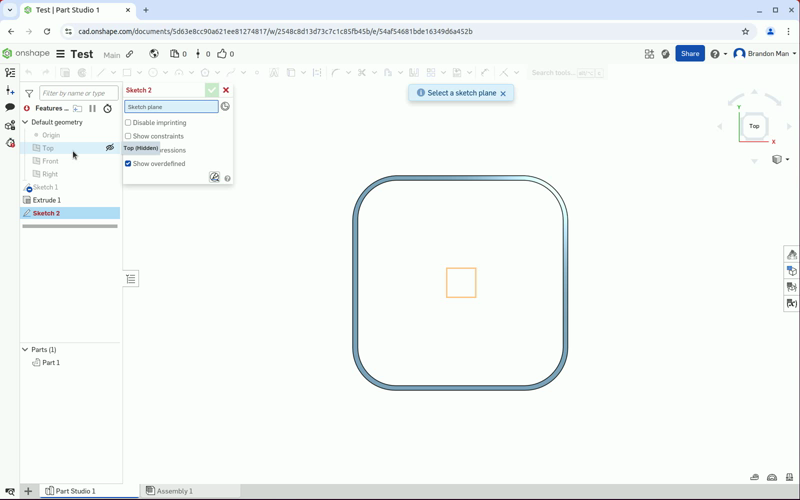
click(73, 150)
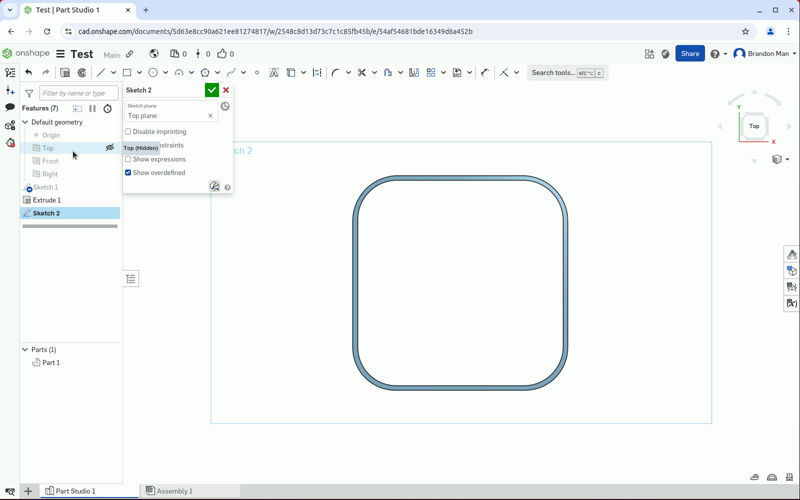
mouse_move(73, 352)
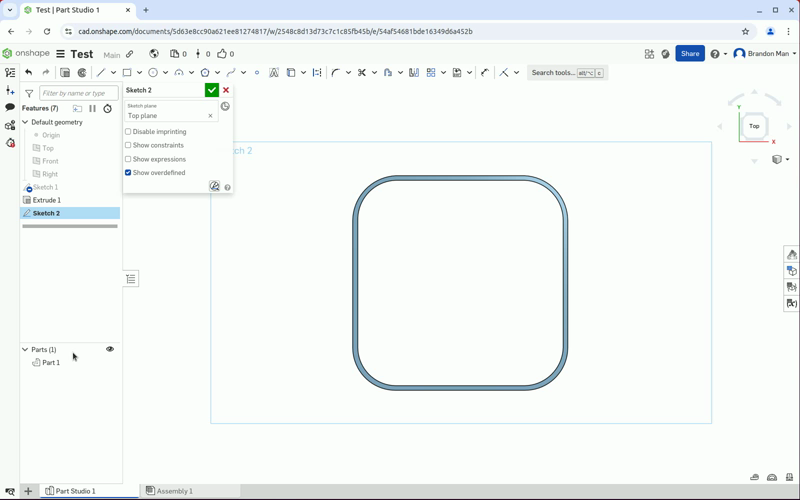
key(y)
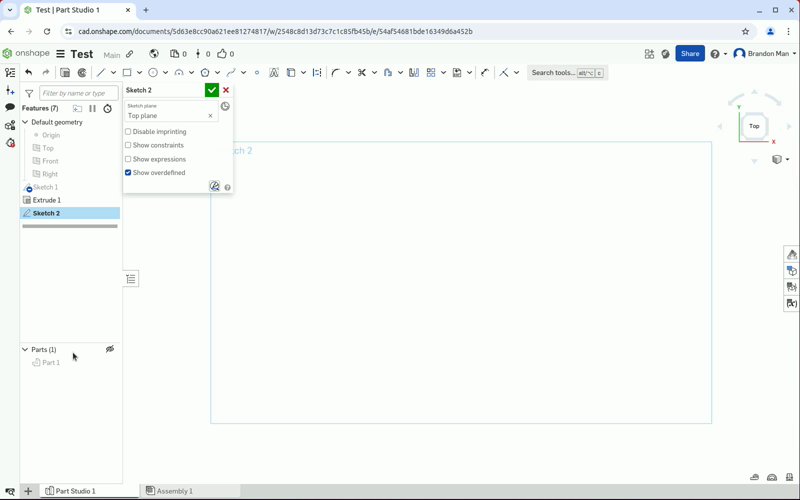
key(a)
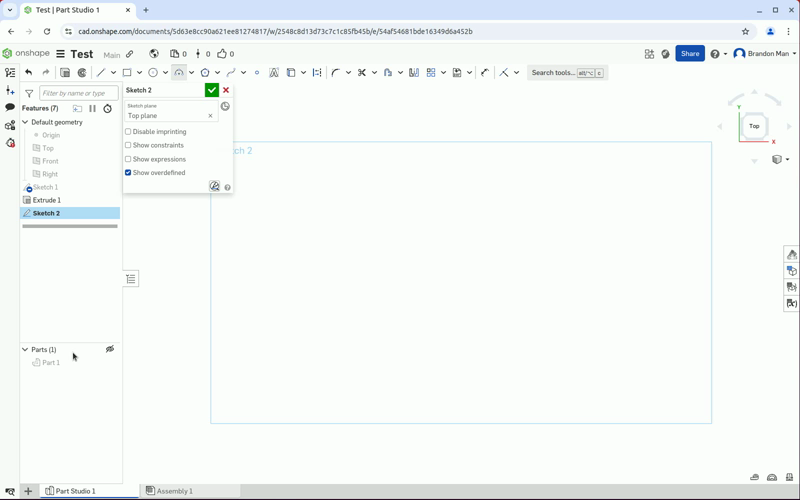
key_down(shift)
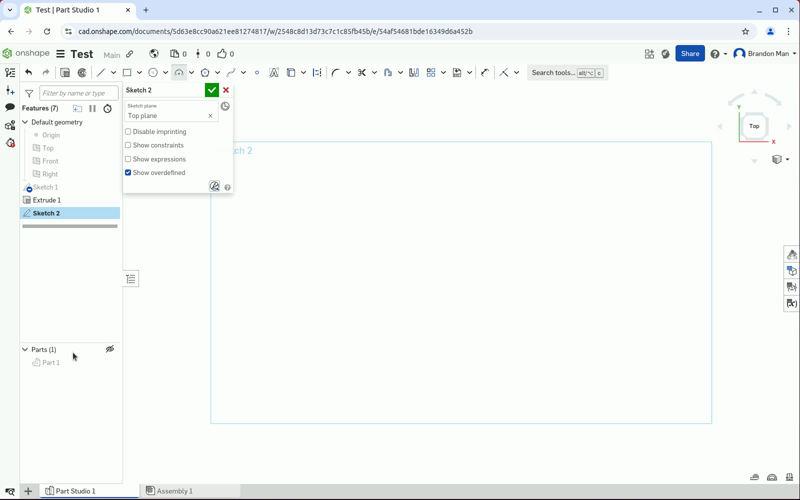
mouse_move(348, 347)
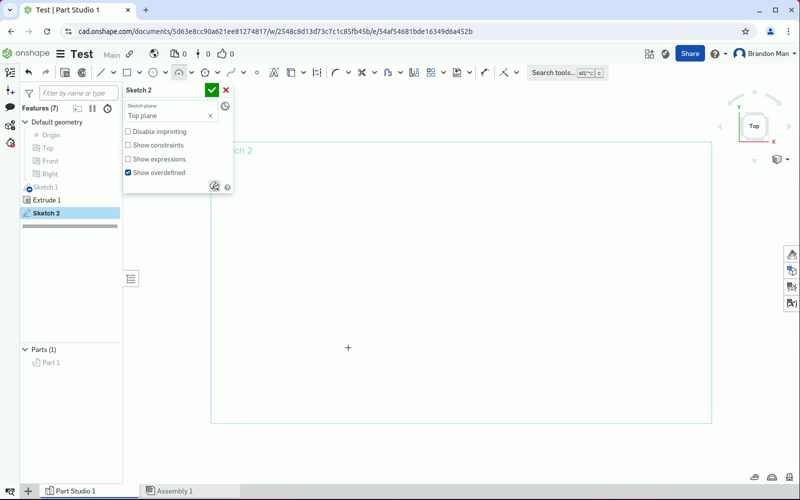
click(348, 347)
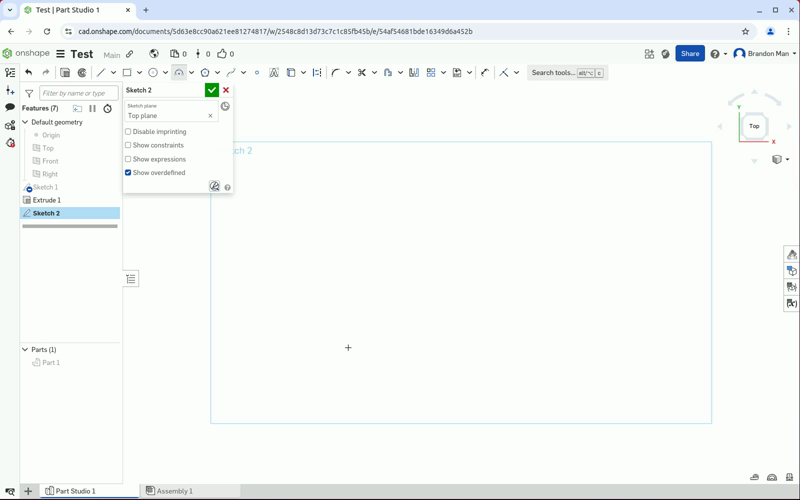
key_up(shift)
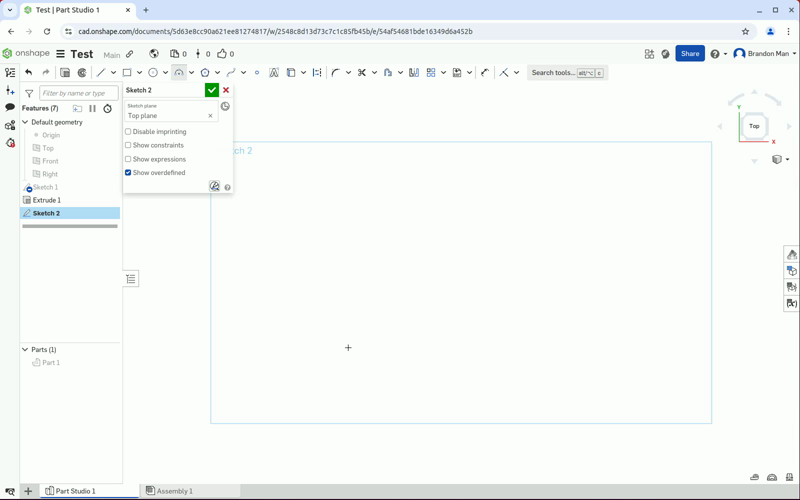
key_down(shift)
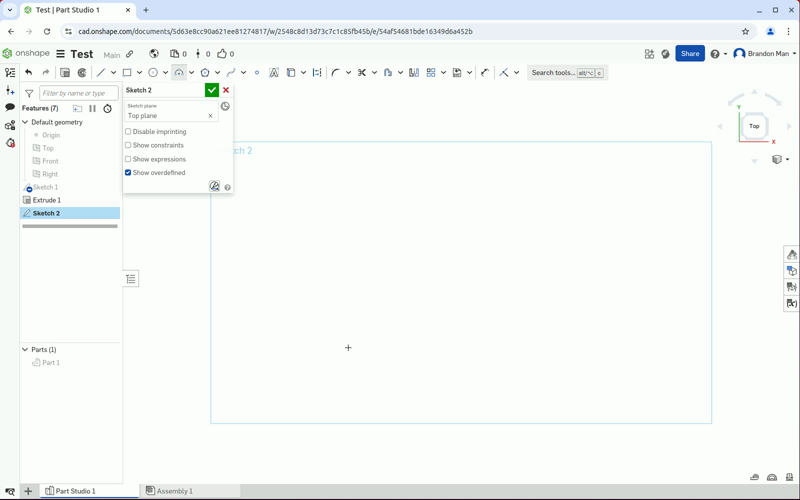
mouse_move(395, 394)
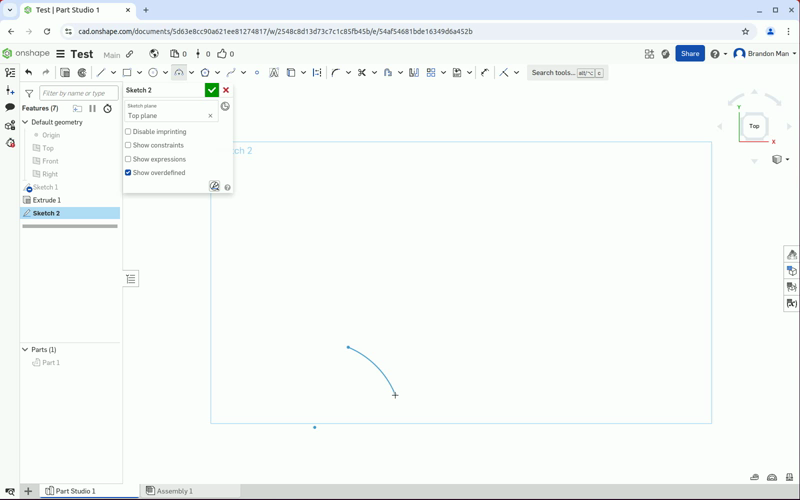
click(395, 394)
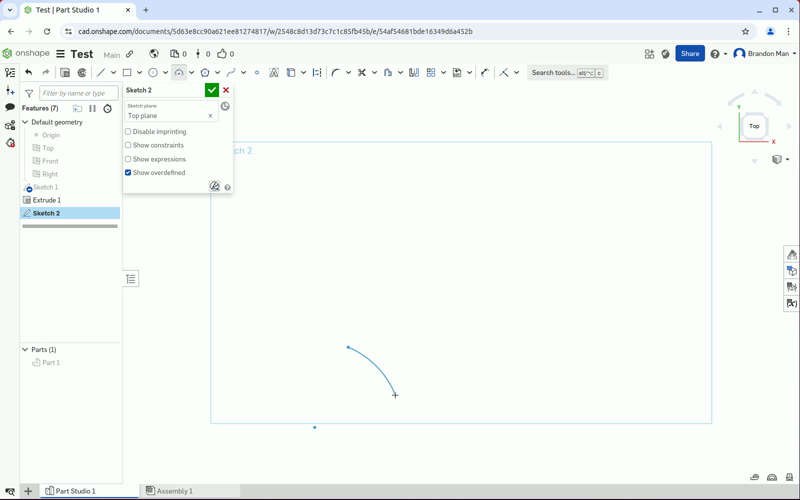
mouse_move(362, 380)
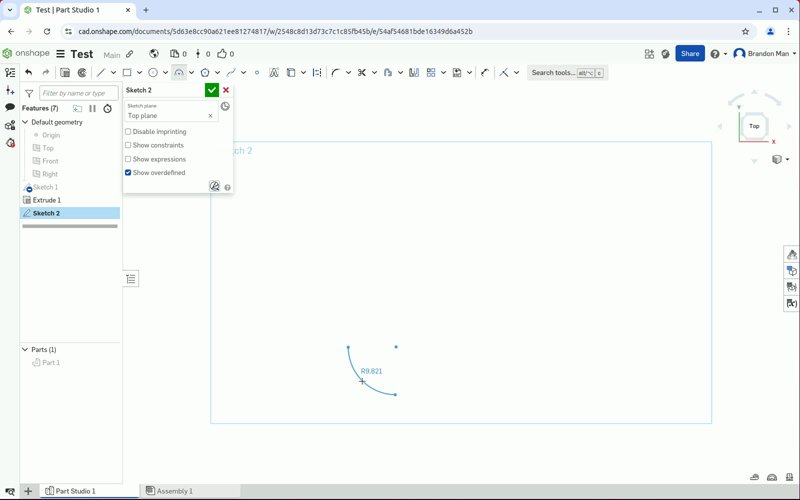
click(362, 380)
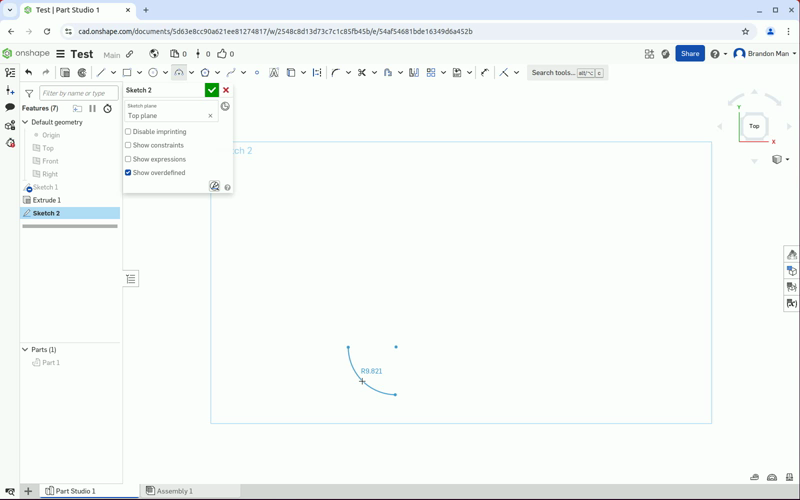
key_up(shift)
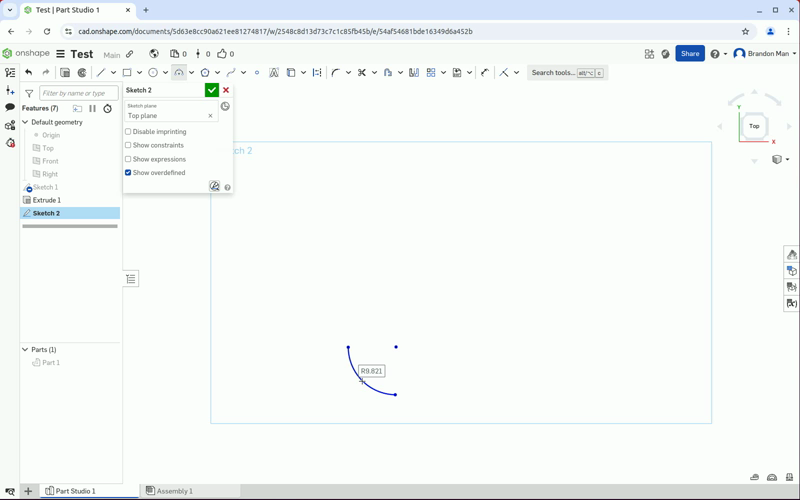
key(esc)
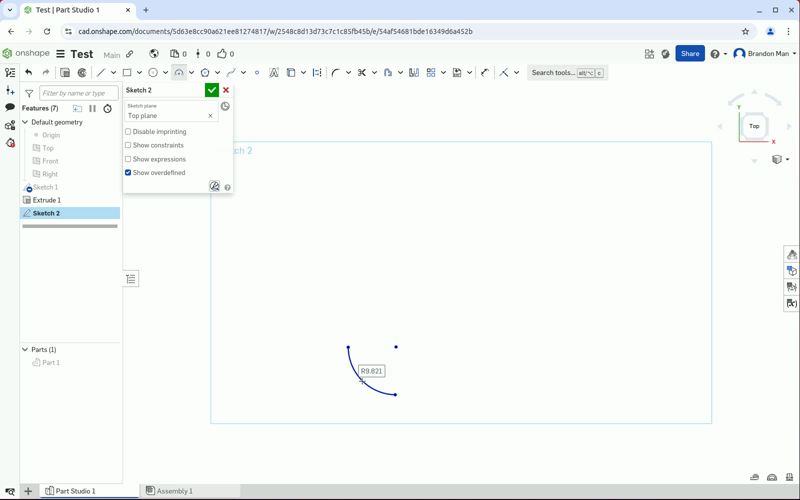
key(l)
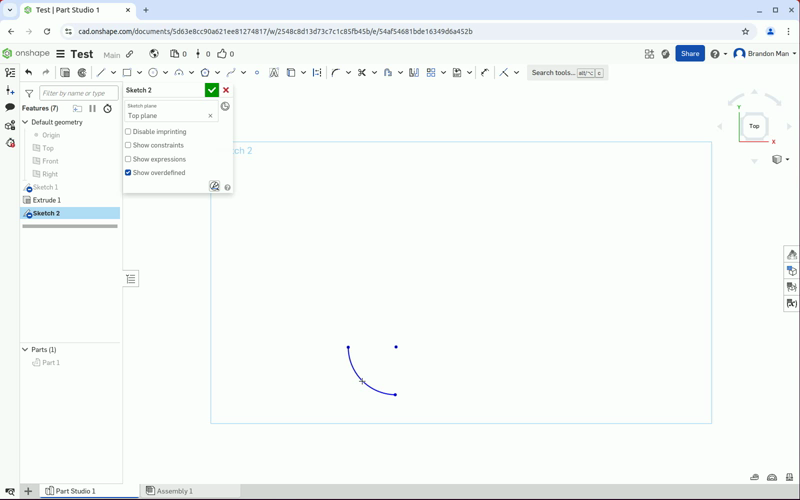
mouse_move(395, 394)
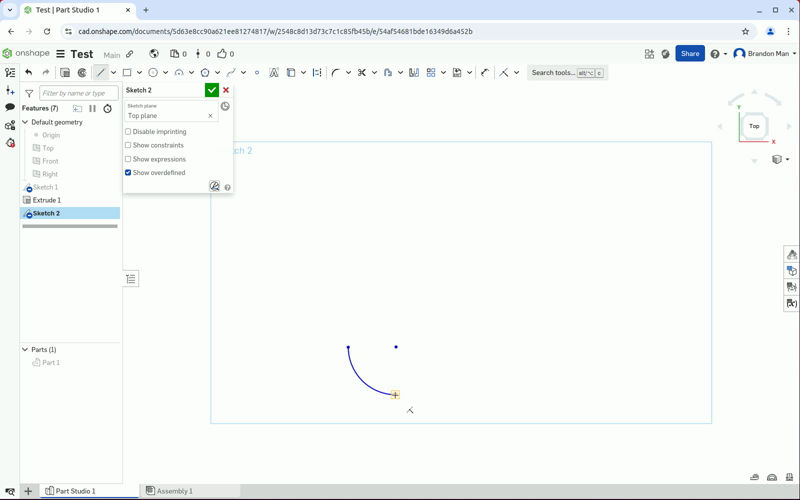
click(395, 394)
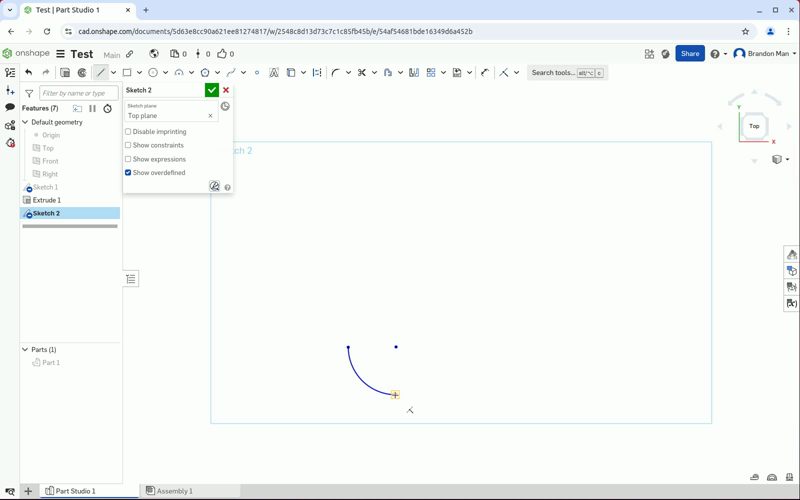
key_down(shift)
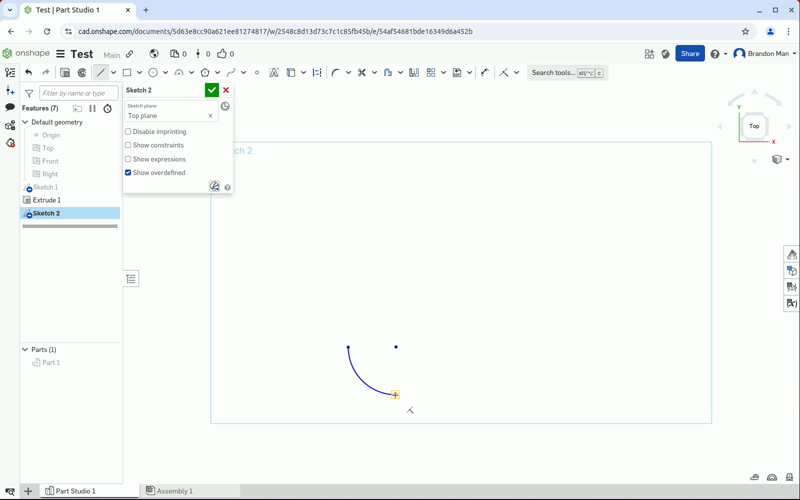
mouse_move(525, 394)
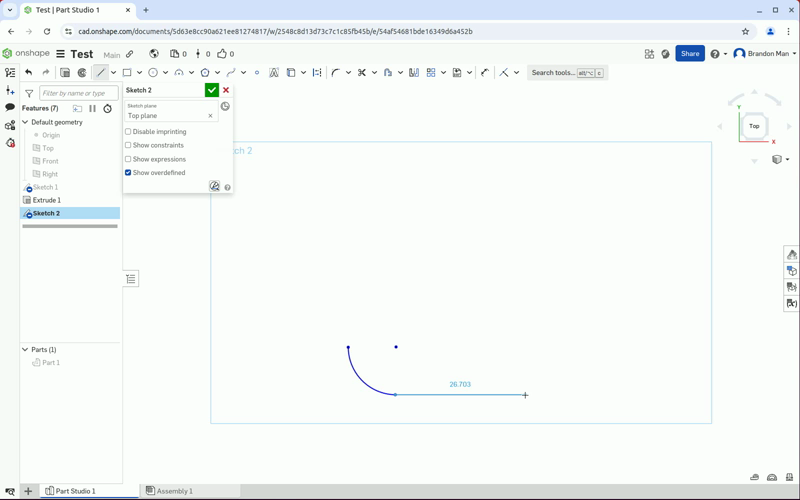
click(525, 394)
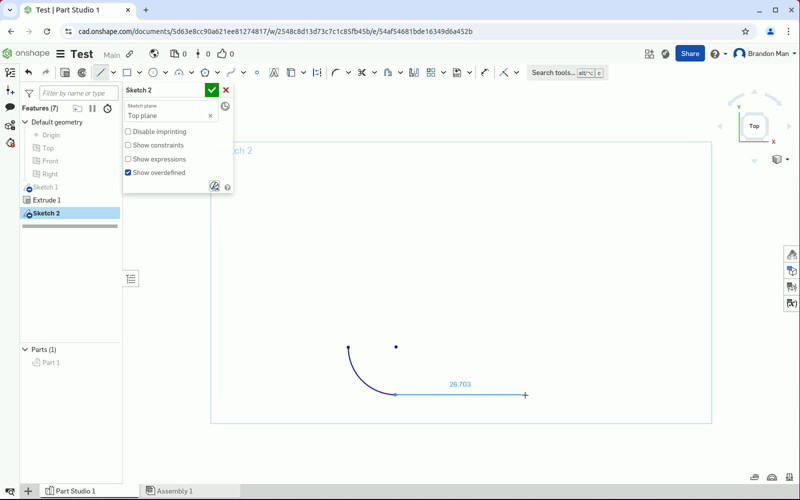
key_up(shift)
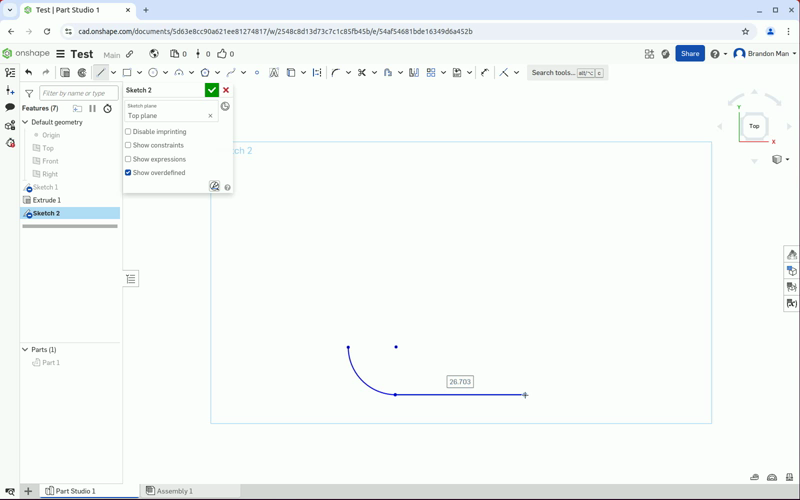
key(esc)
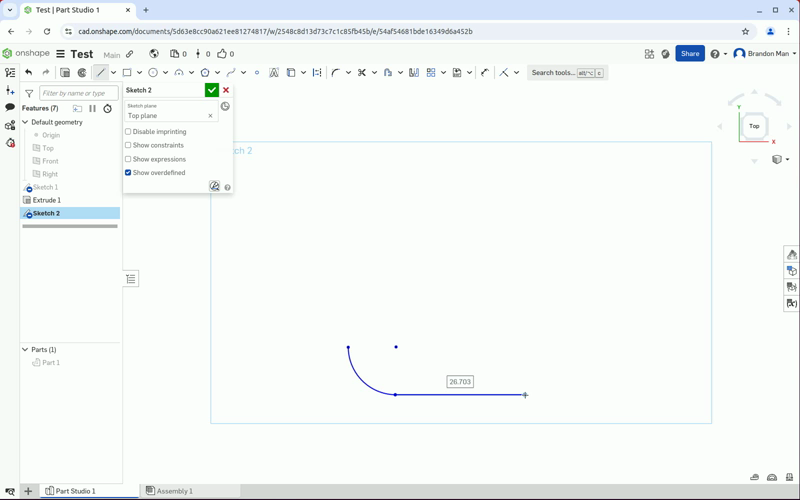
key(a)
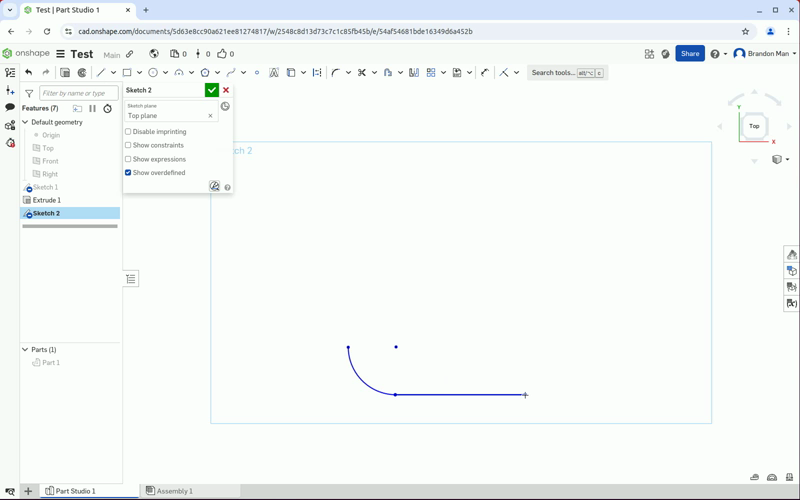
mouse_move(525, 394)
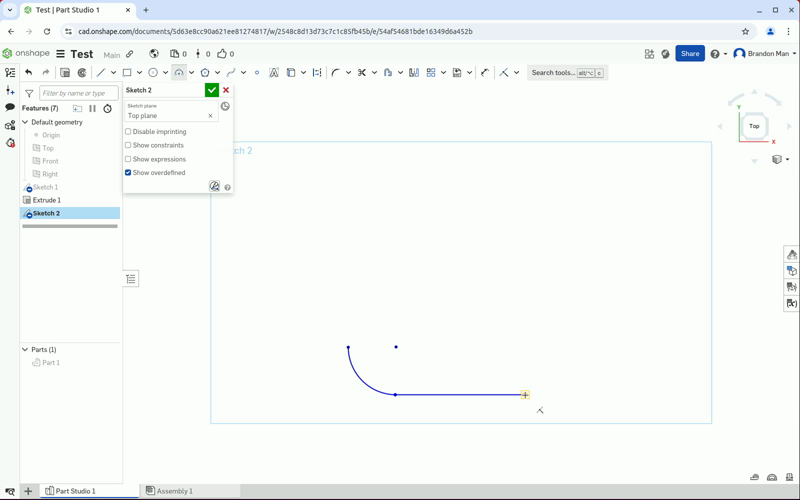
click(525, 394)
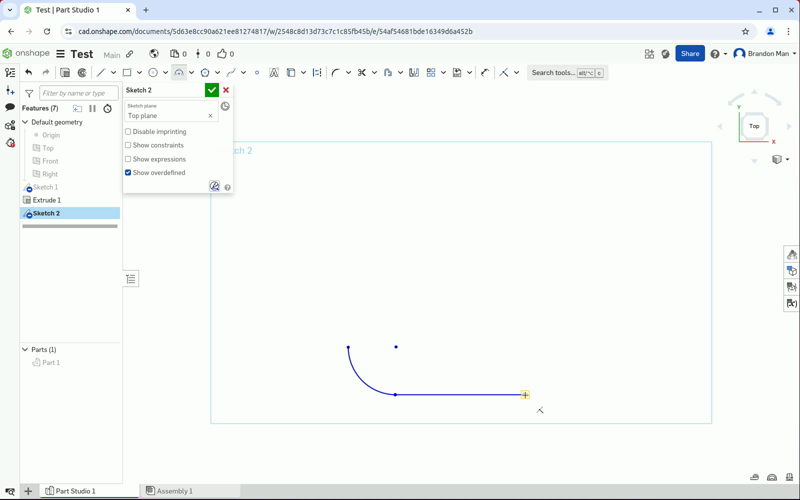
key_down(shift)
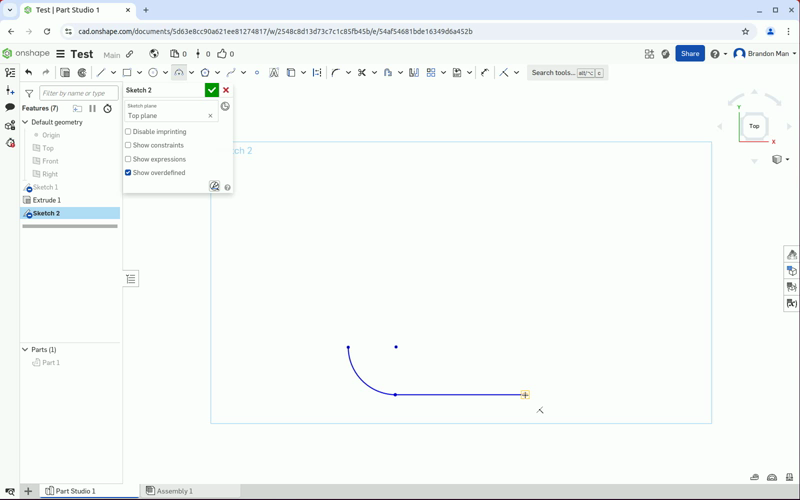
mouse_move(572, 347)
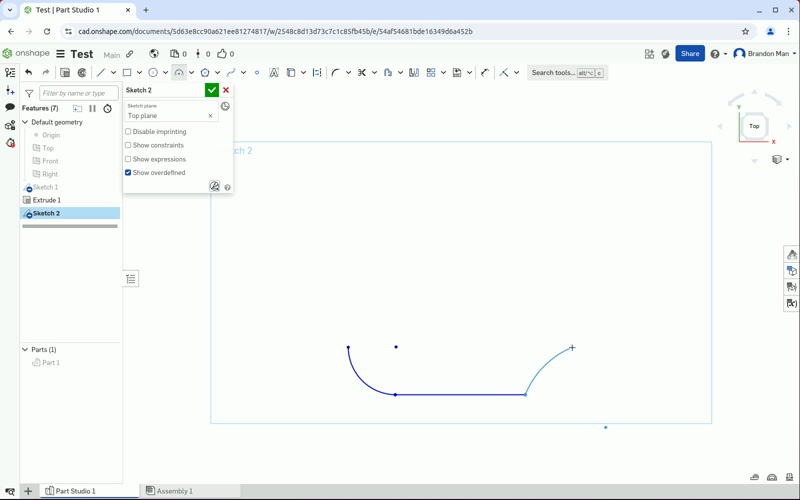
click(572, 347)
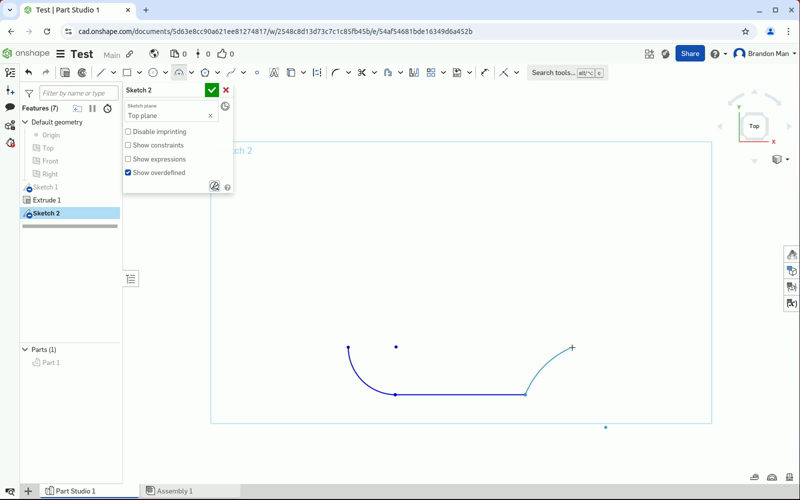
mouse_move(558, 380)
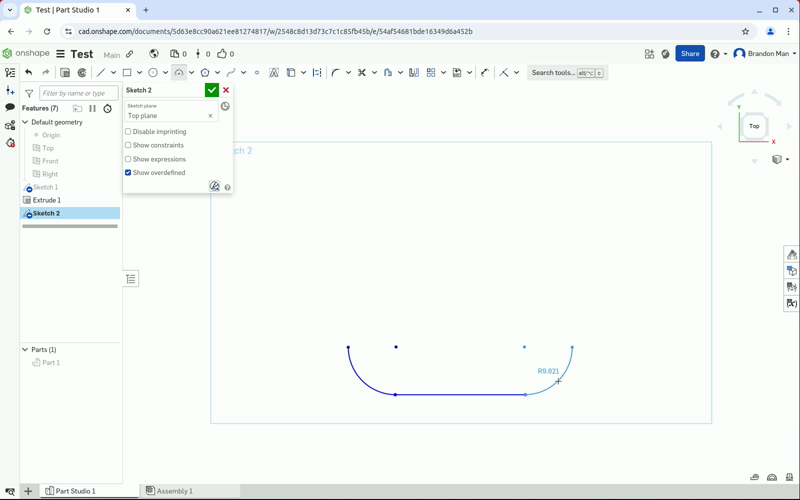
click(558, 380)
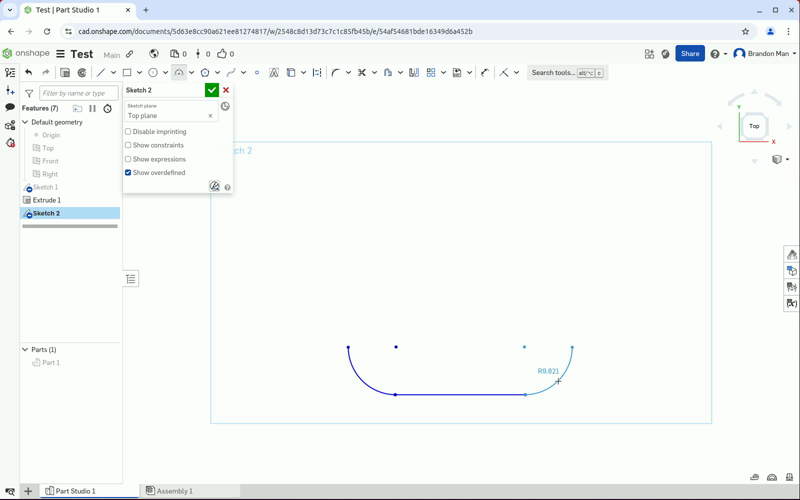
key_up(shift)
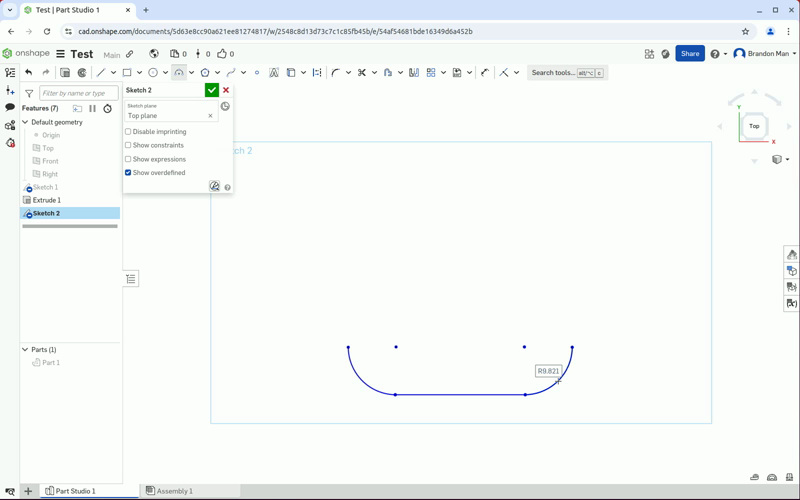
key(esc)
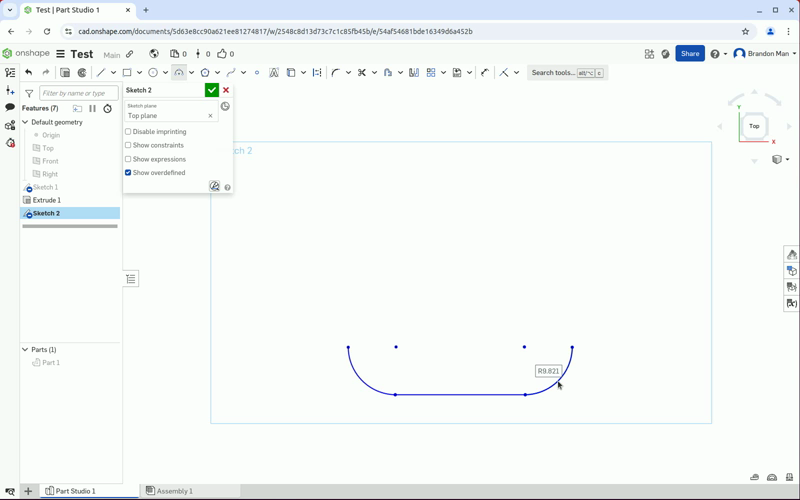
key(l)
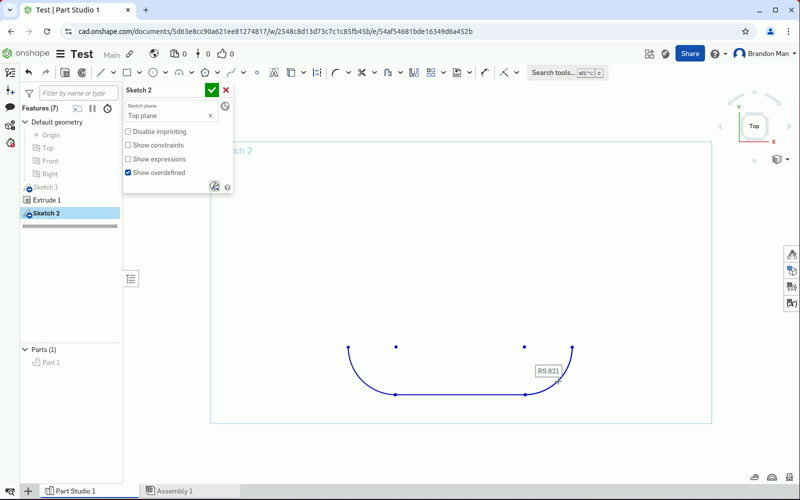
mouse_move(572, 347)
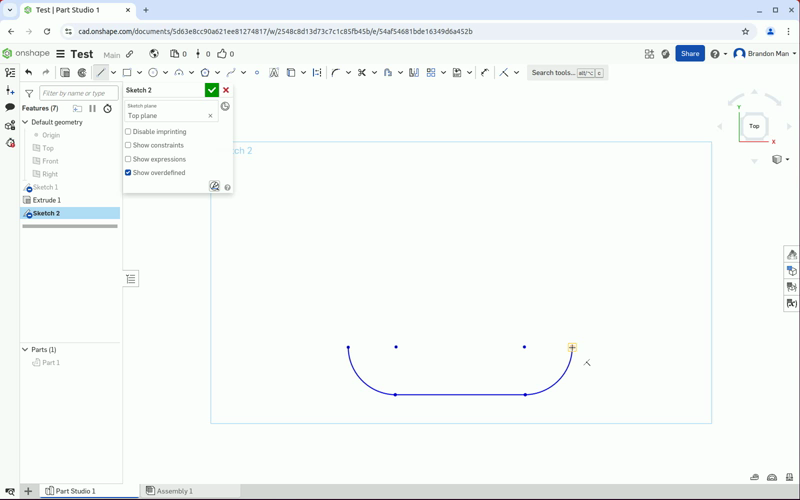
click(572, 347)
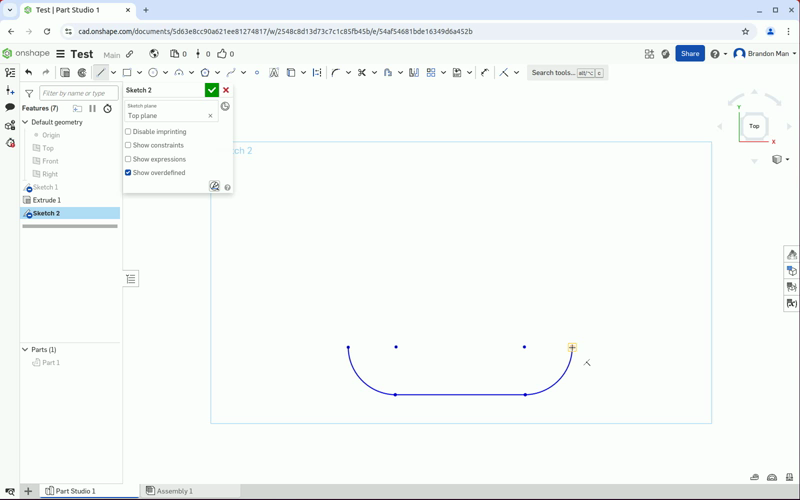
key_down(shift)
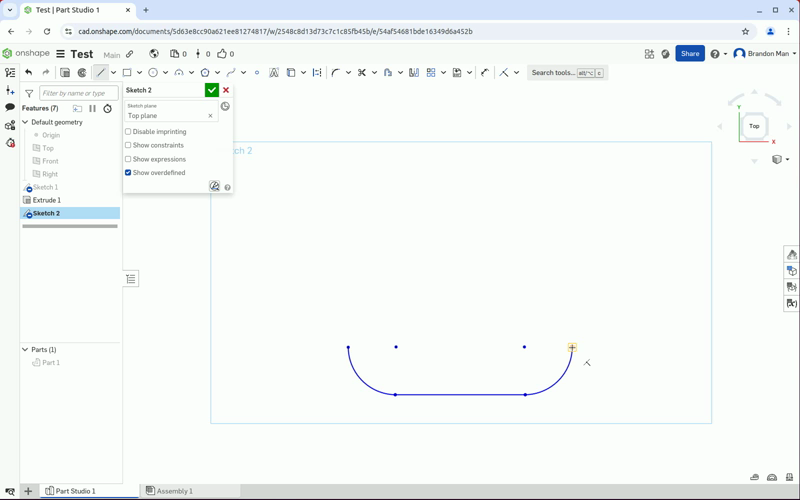
mouse_move(572, 220)
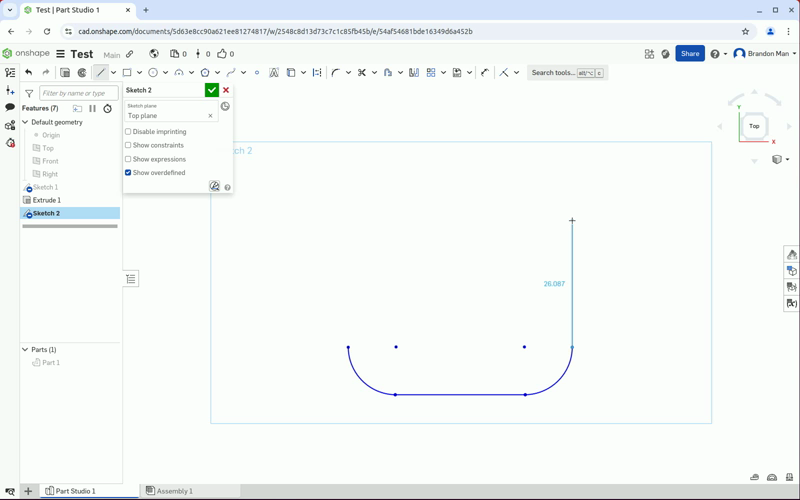
click(572, 220)
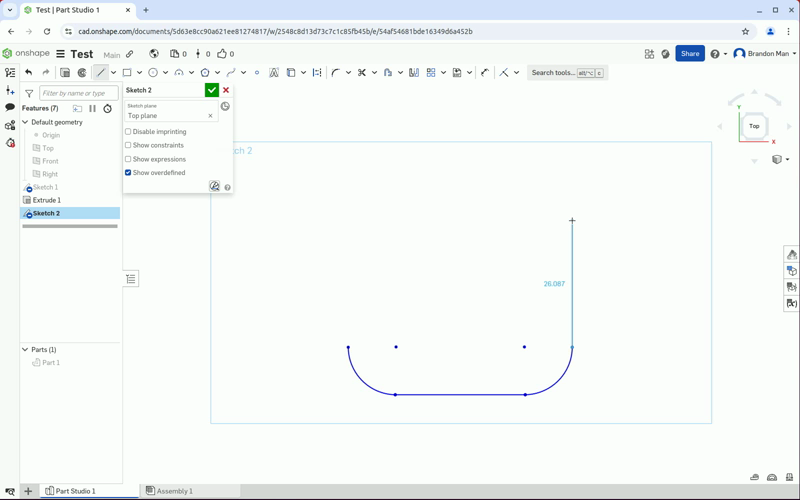
key_up(shift)
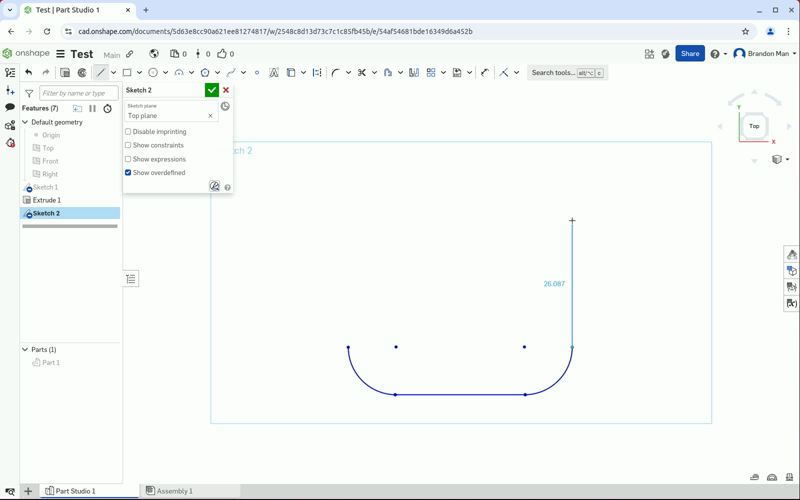
key(esc)
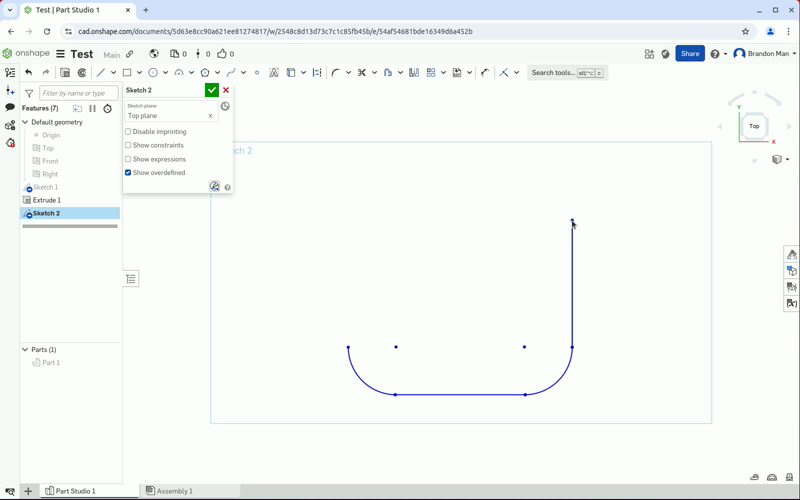
key(a)
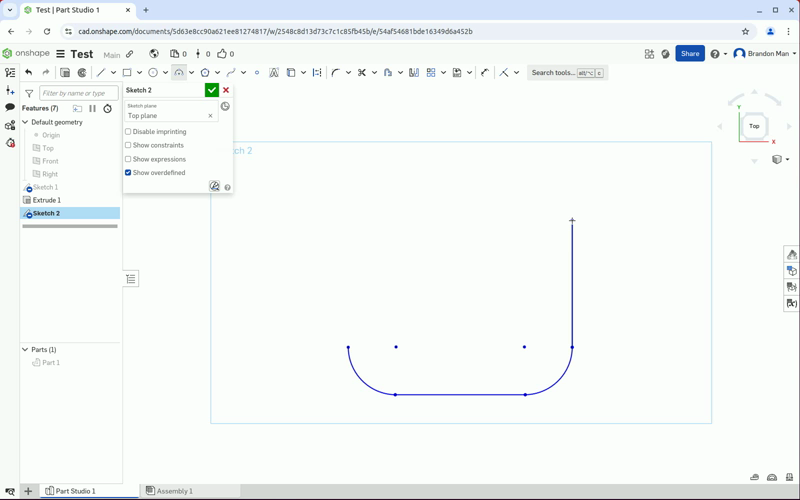
mouse_move(572, 220)
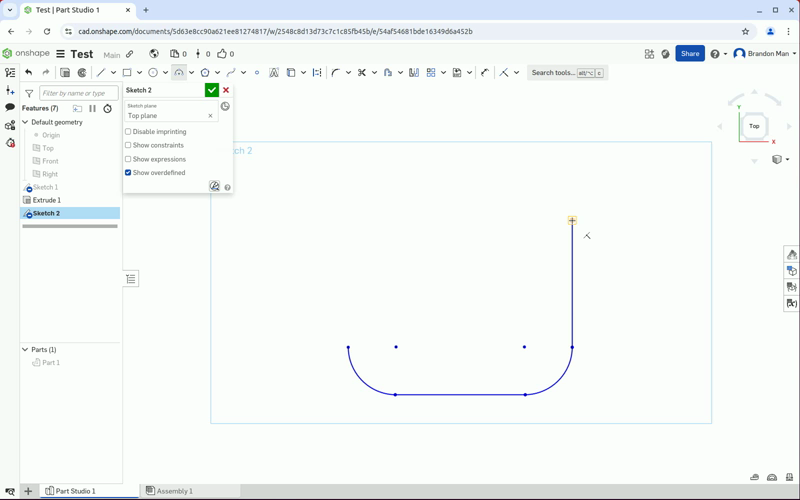
click(572, 220)
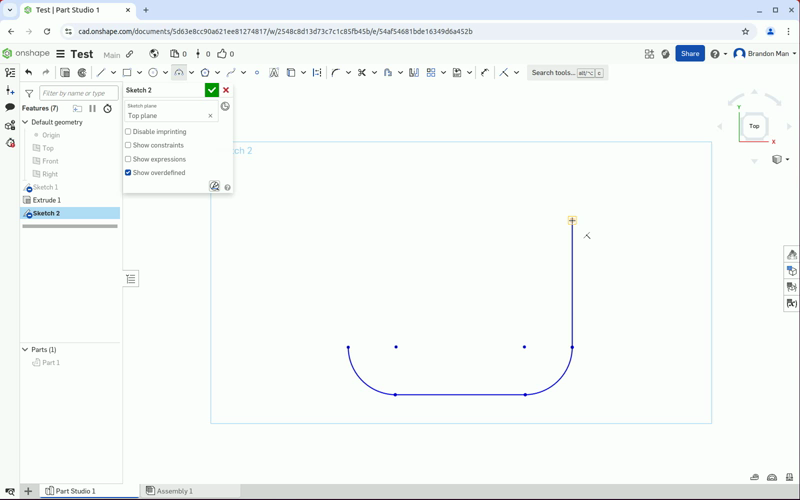
key_down(shift)
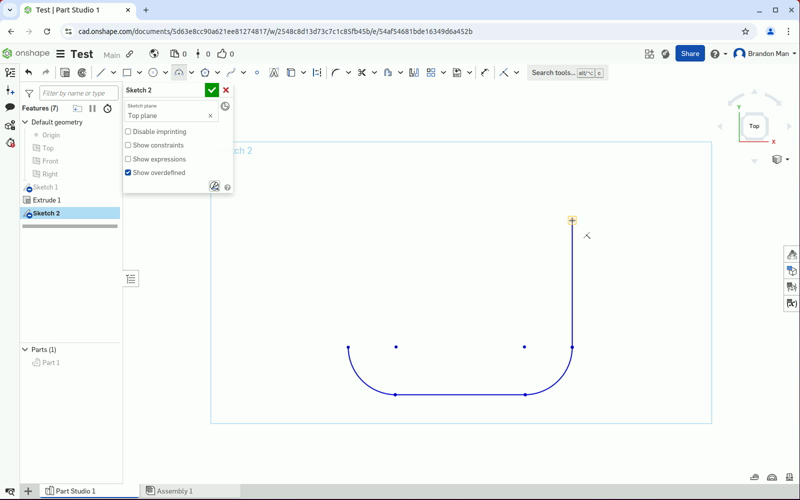
mouse_move(525, 170)
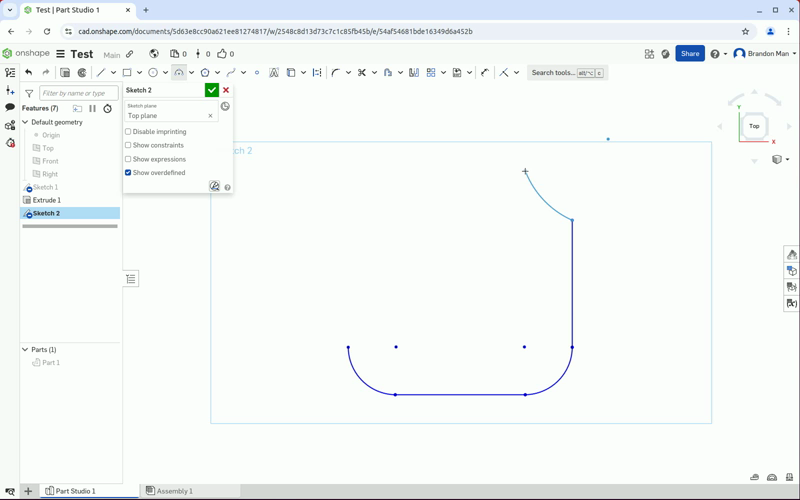
click(525, 170)
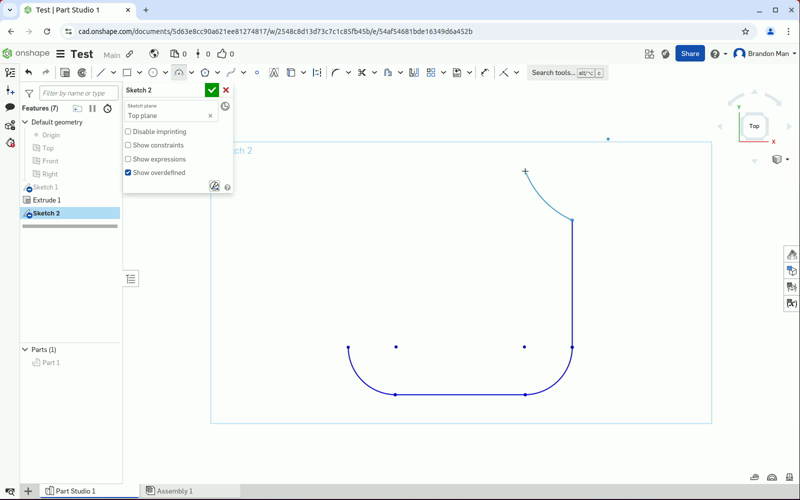
mouse_move(558, 185)
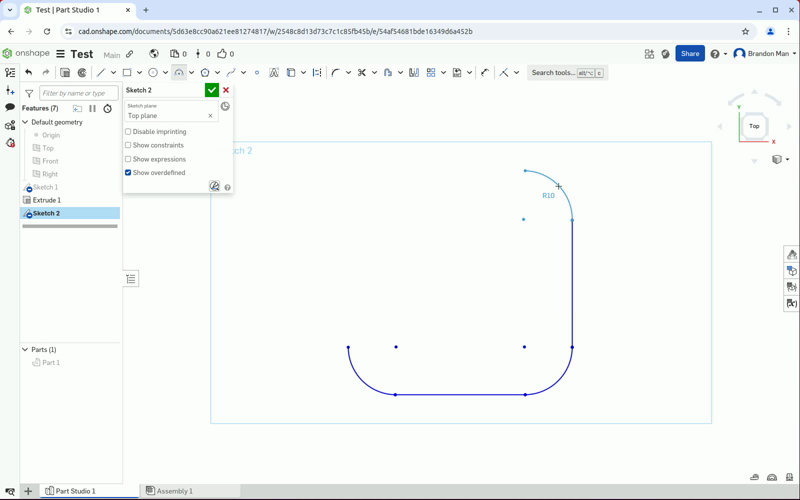
click(558, 185)
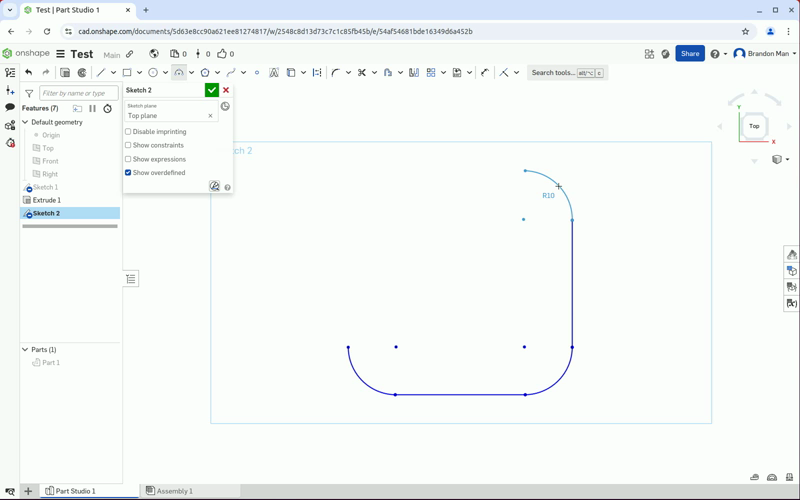
key_up(shift)
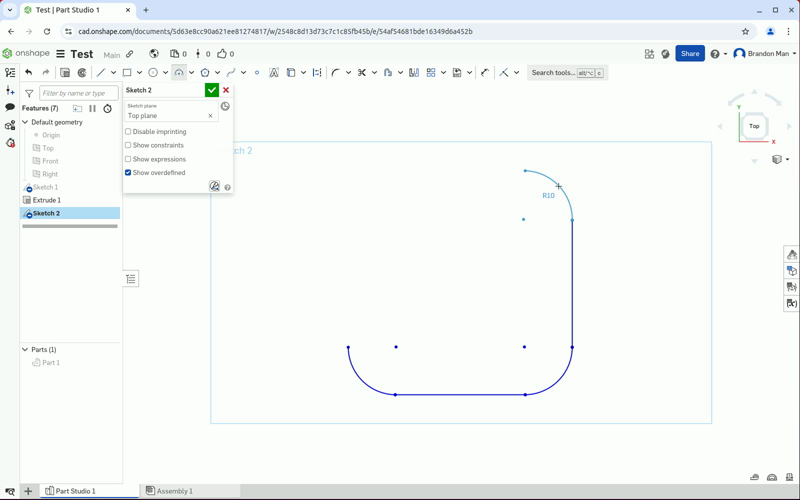
key(esc)
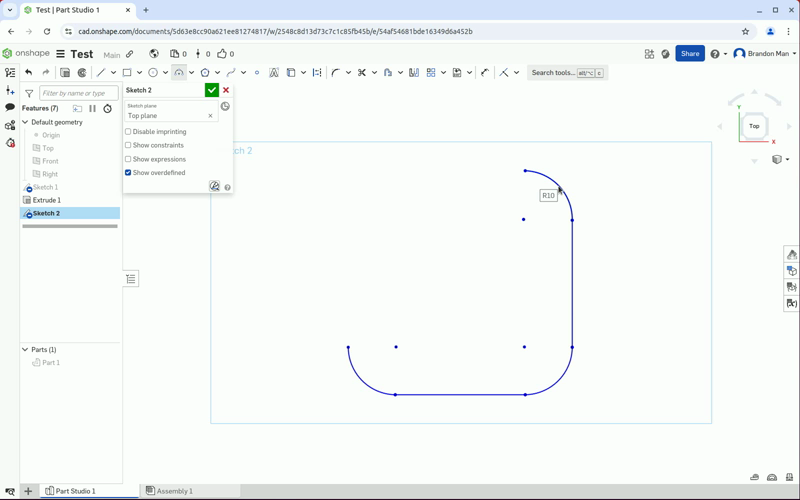
key(l)
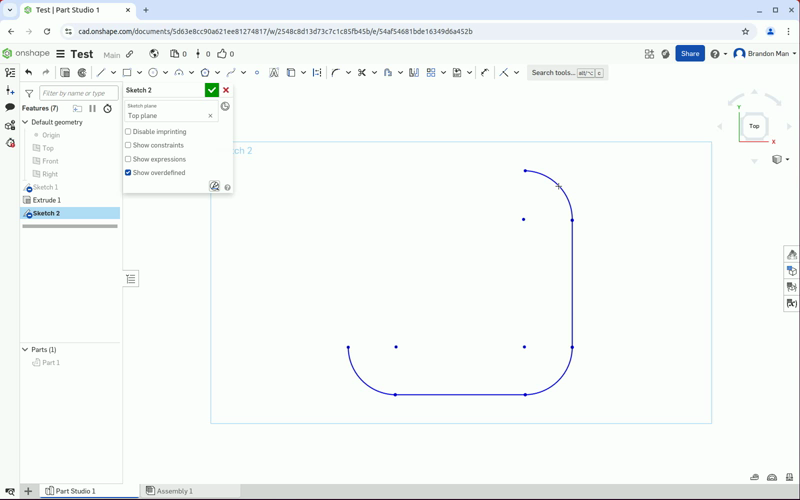
mouse_move(525, 170)
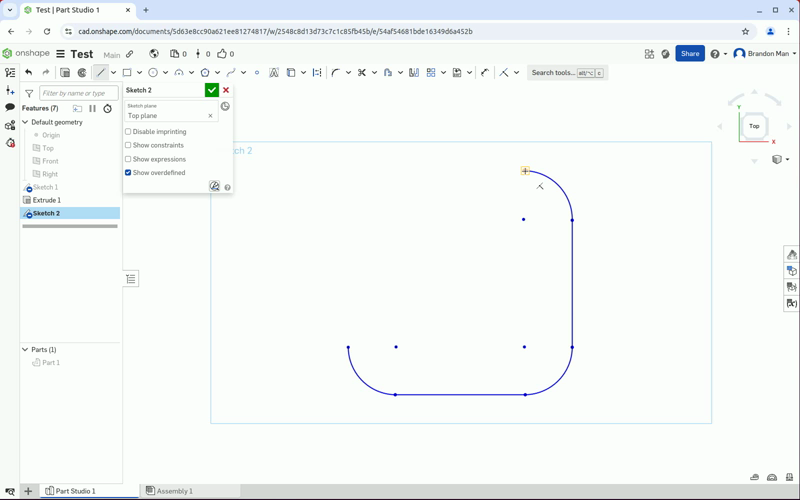
click(525, 170)
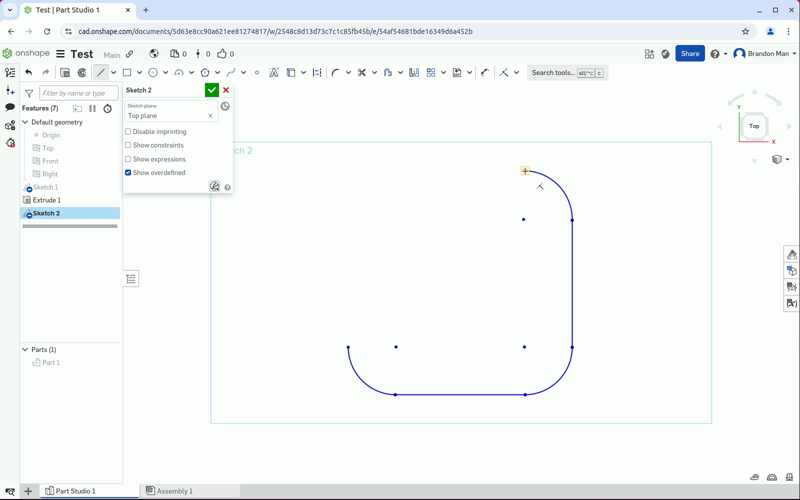
key_down(shift)
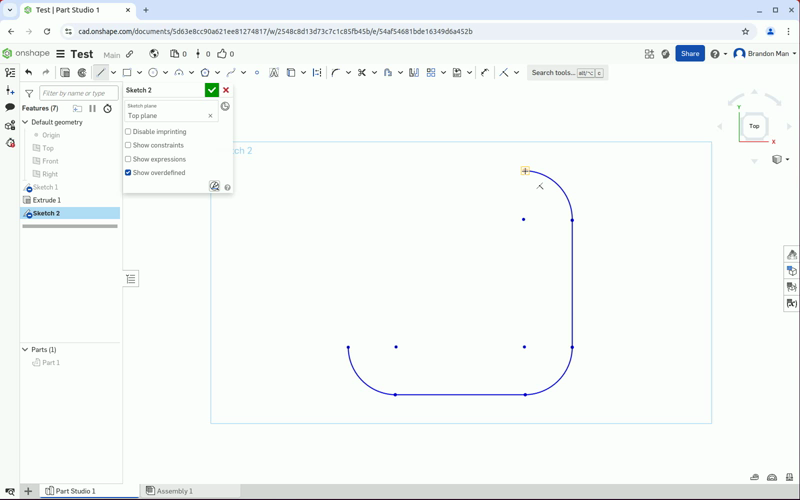
mouse_move(395, 170)
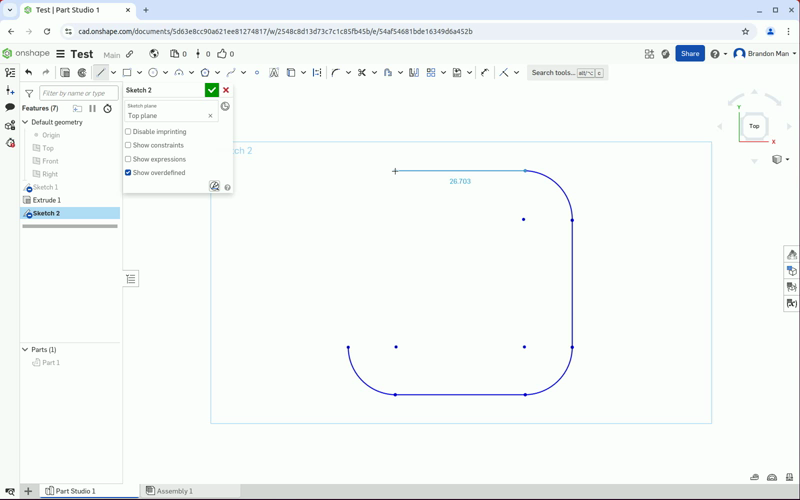
click(395, 170)
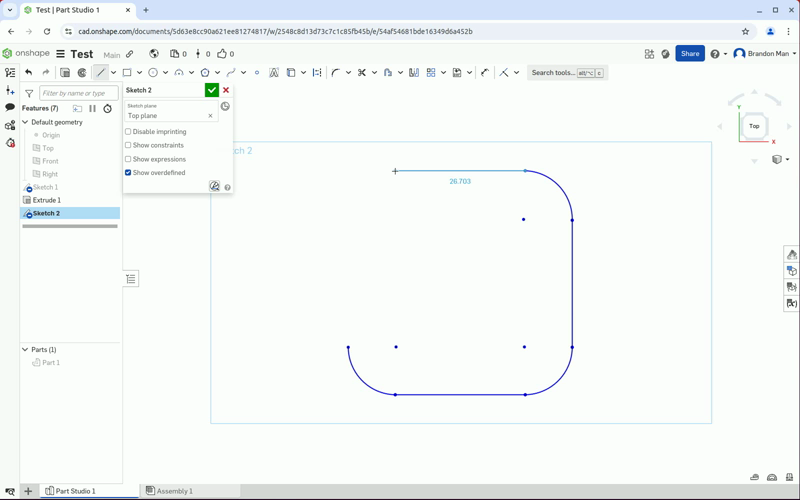
key_up(shift)
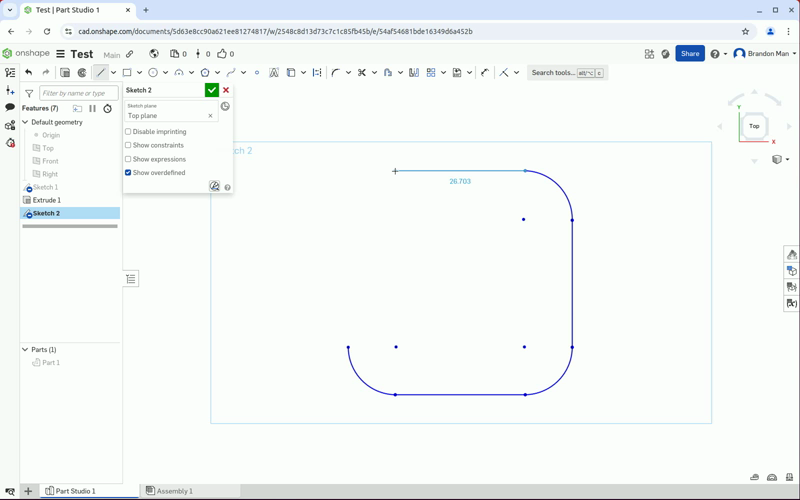
key(esc)
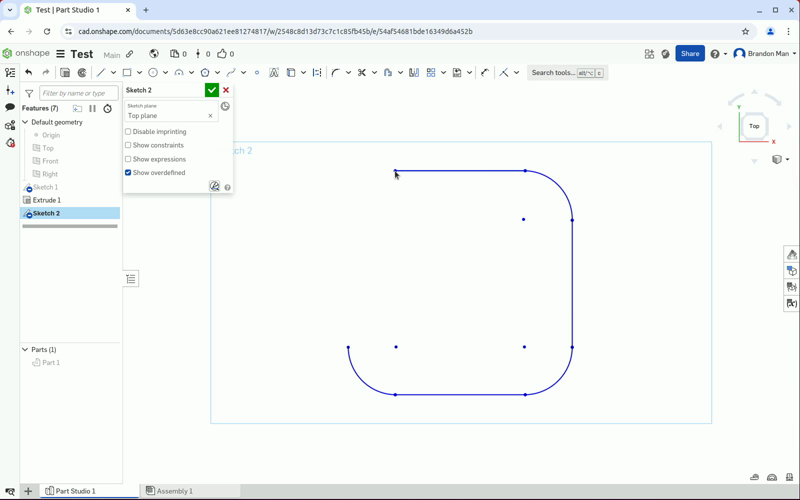
key(a)
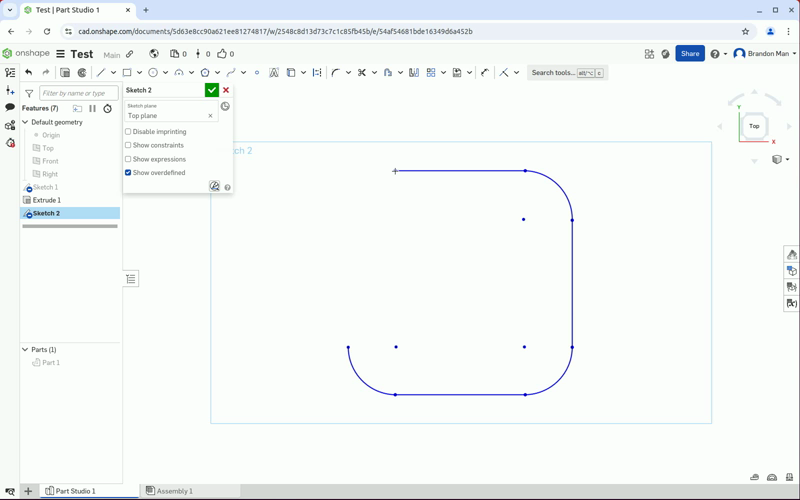
mouse_move(395, 170)
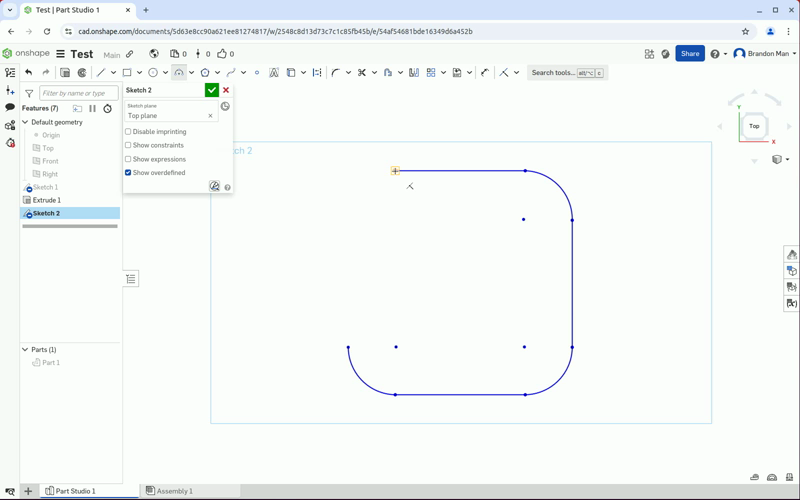
click(395, 170)
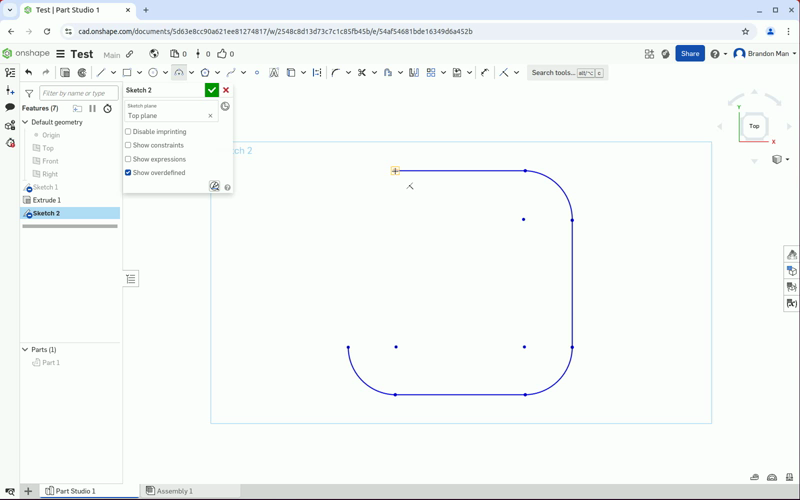
key_down(shift)
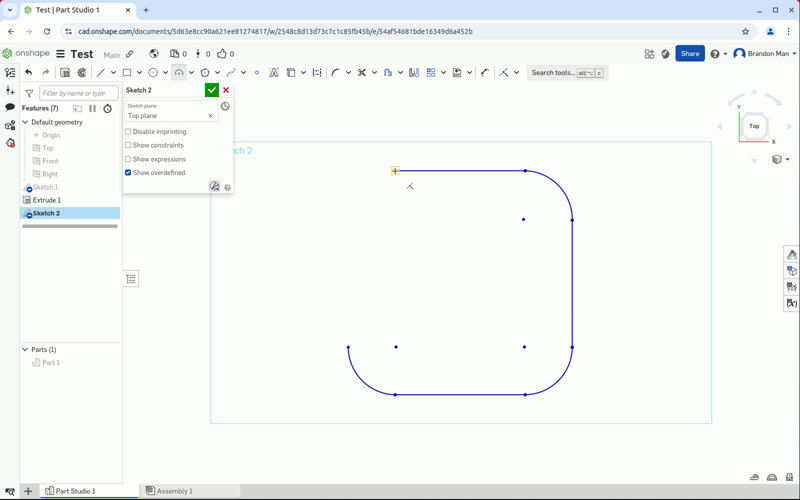
mouse_move(348, 220)
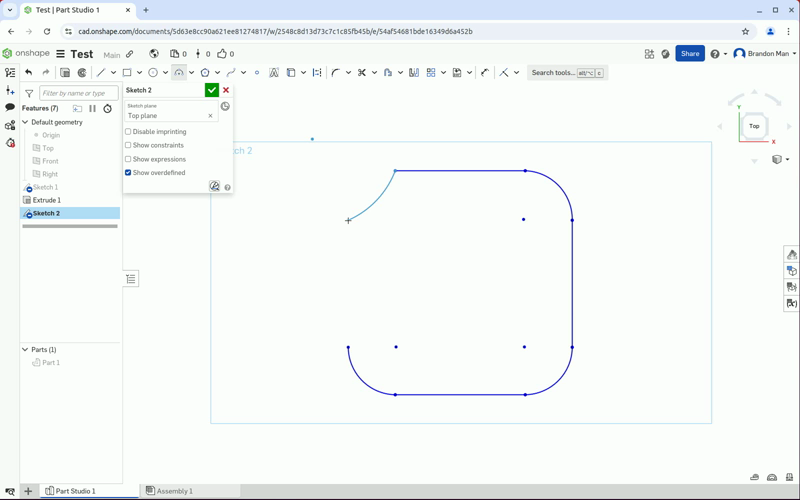
click(348, 220)
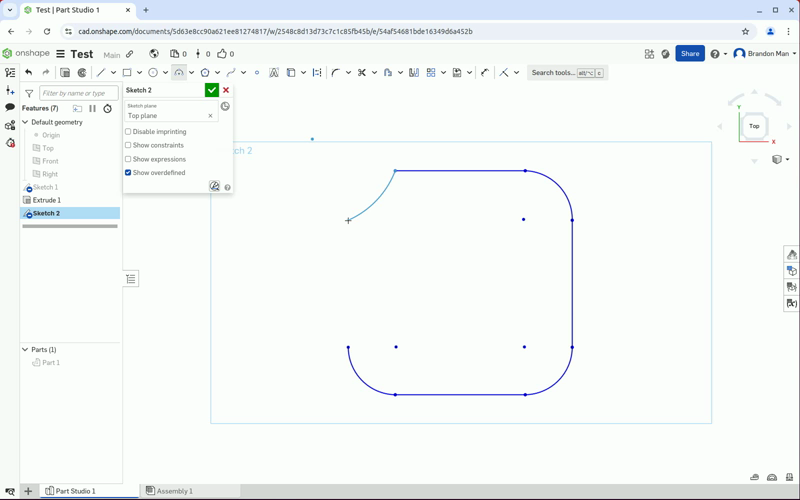
mouse_move(361, 185)
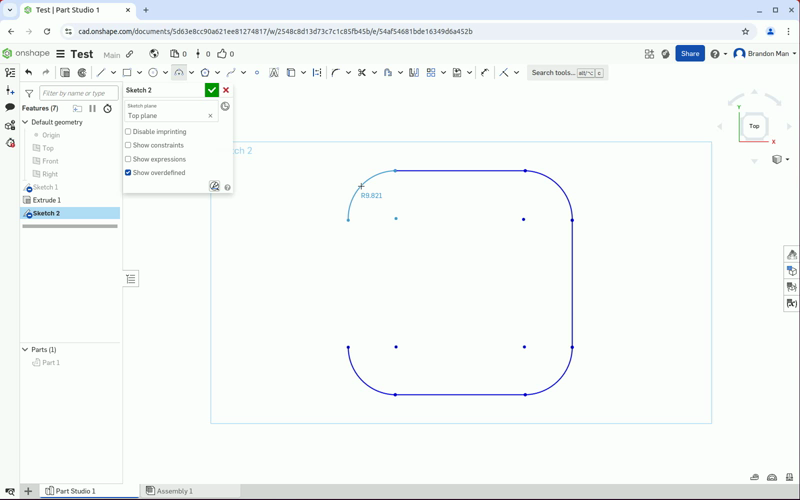
click(361, 185)
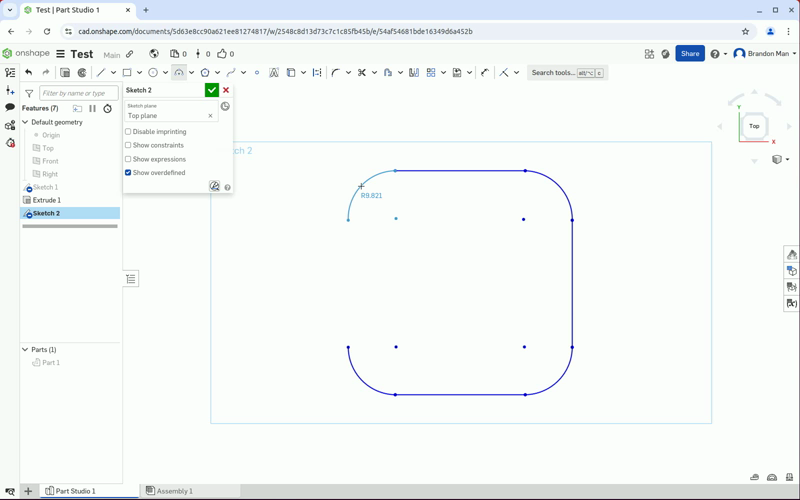
key_up(shift)
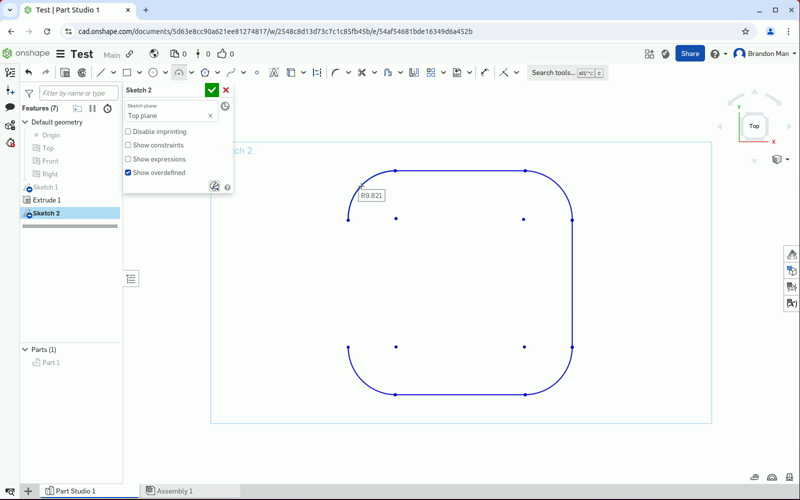
key(esc)
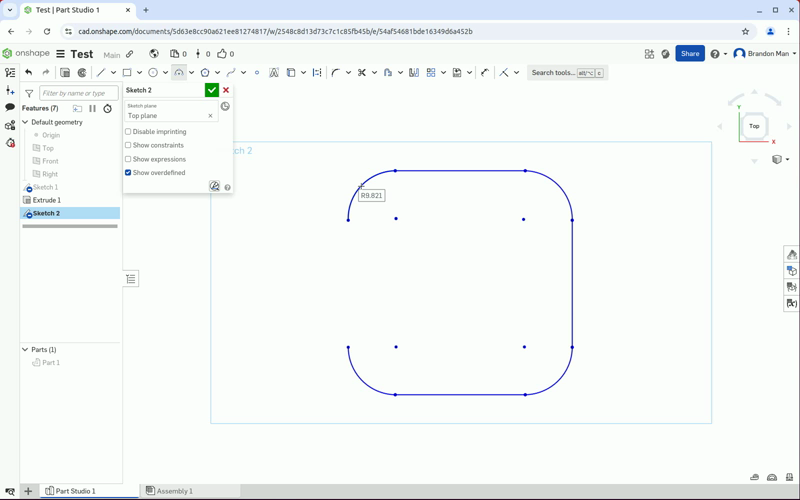
key(l)
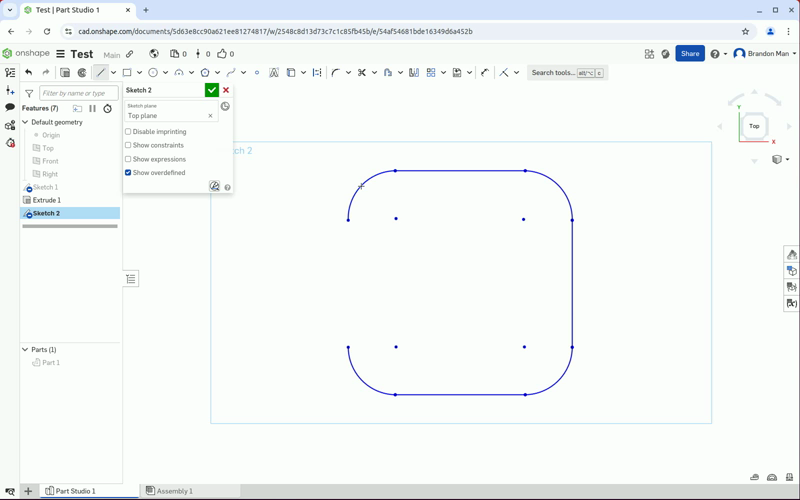
mouse_move(348, 220)
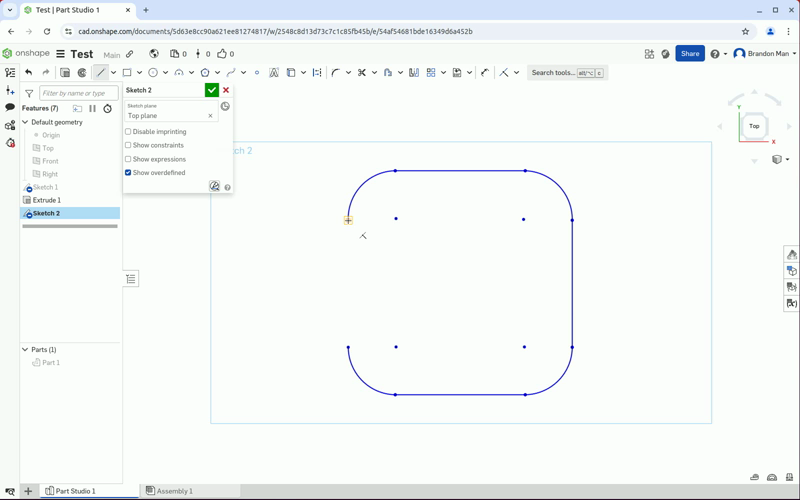
click(348, 220)
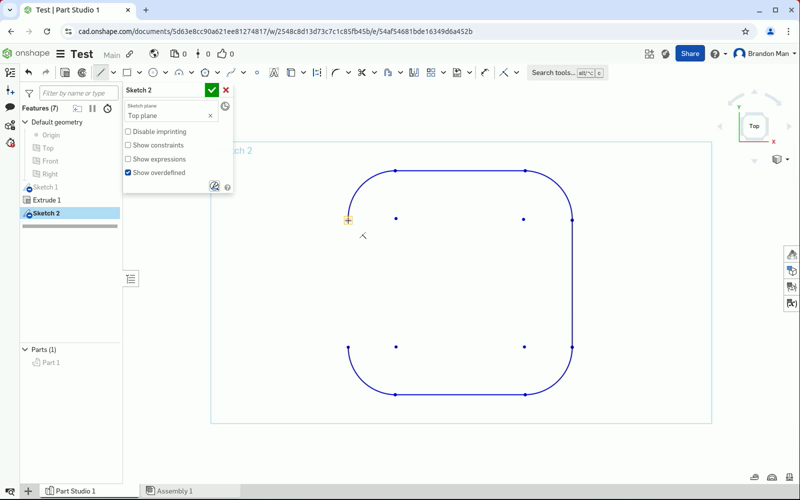
key_down(shift)
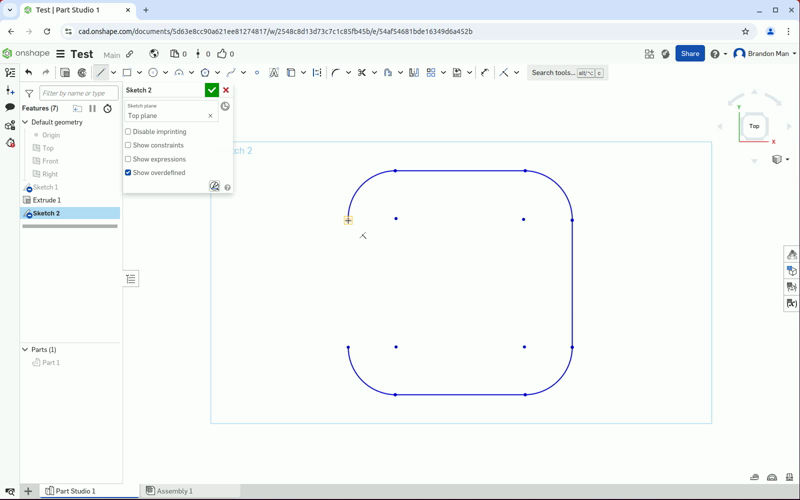
mouse_move(348, 347)
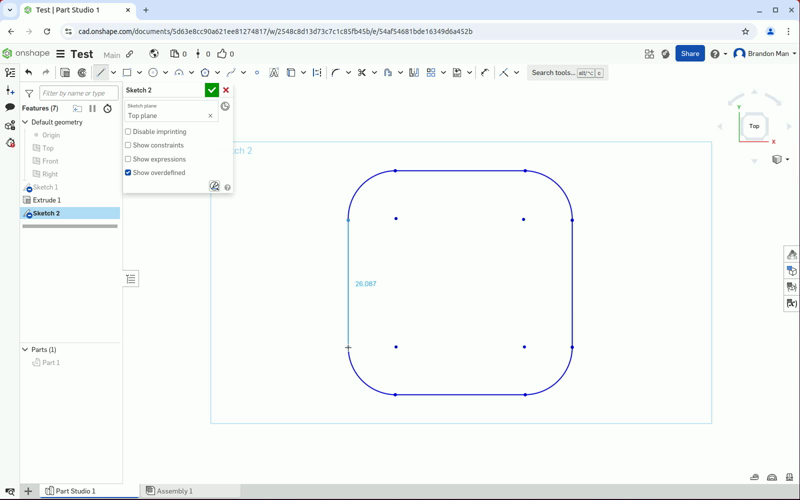
key_up(shift)
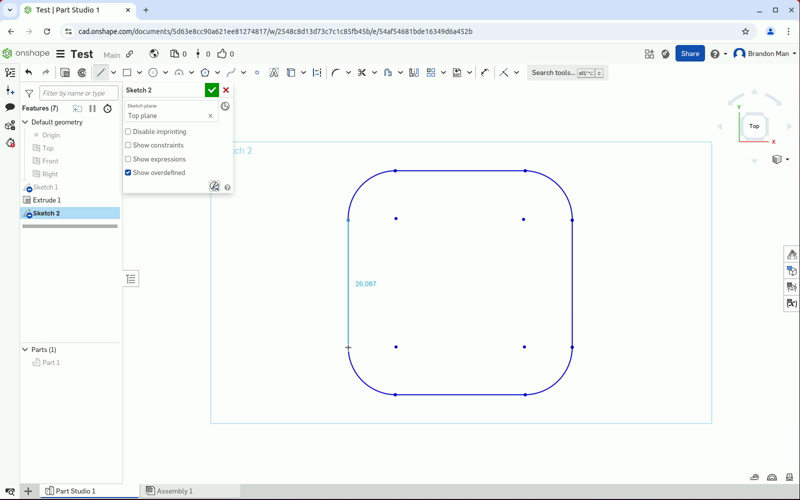
click(348, 347)
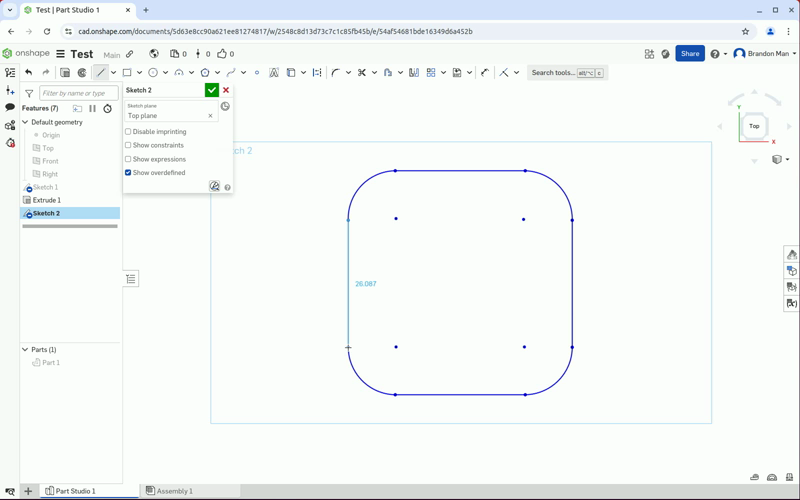
key(esc)
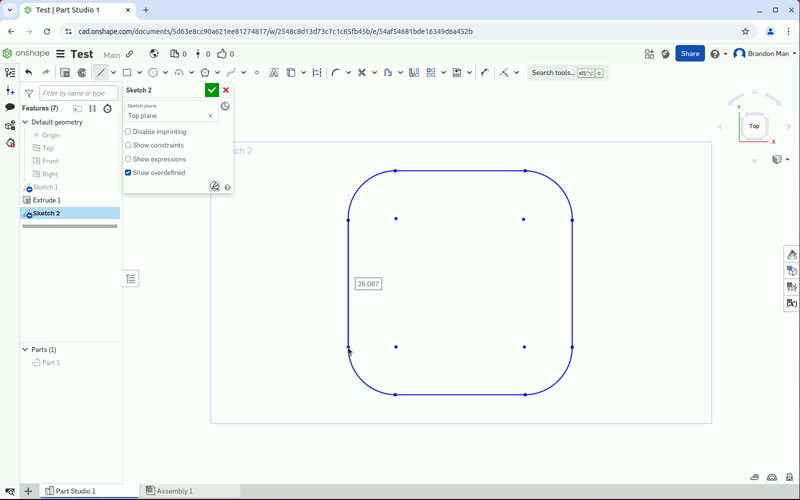
key(a)
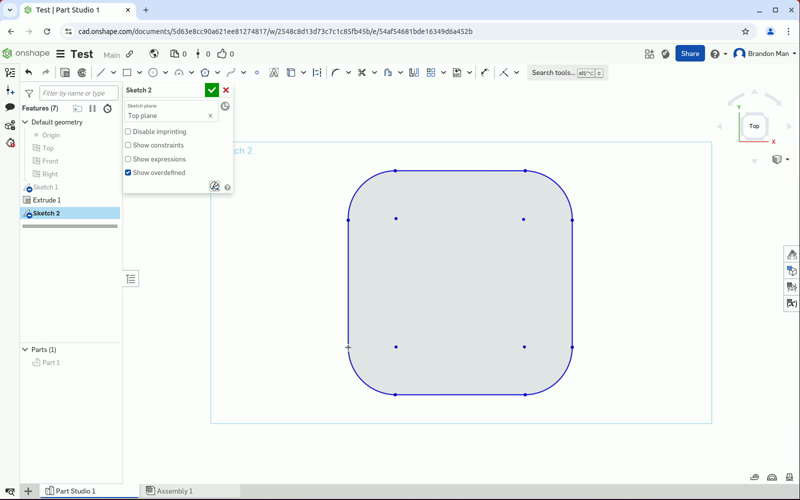
key_down(shift)
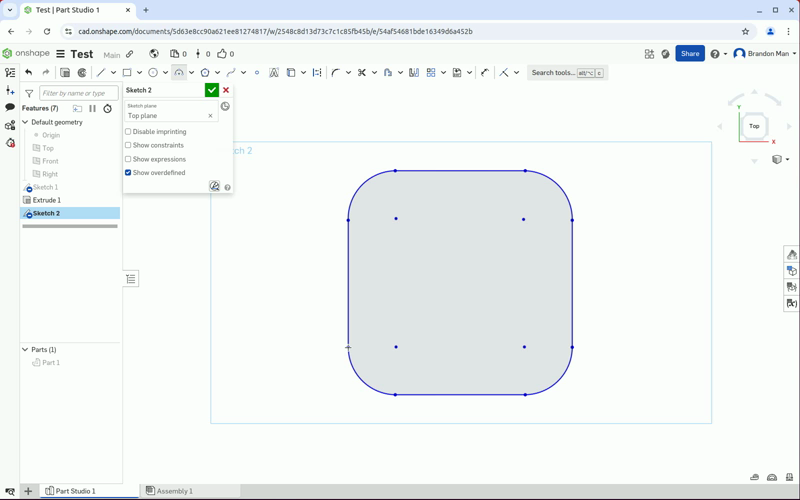
mouse_move(353, 347)
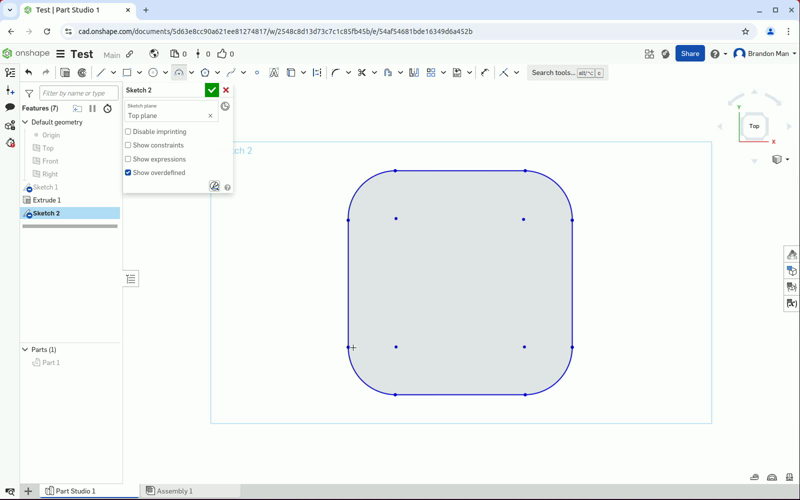
click(353, 347)
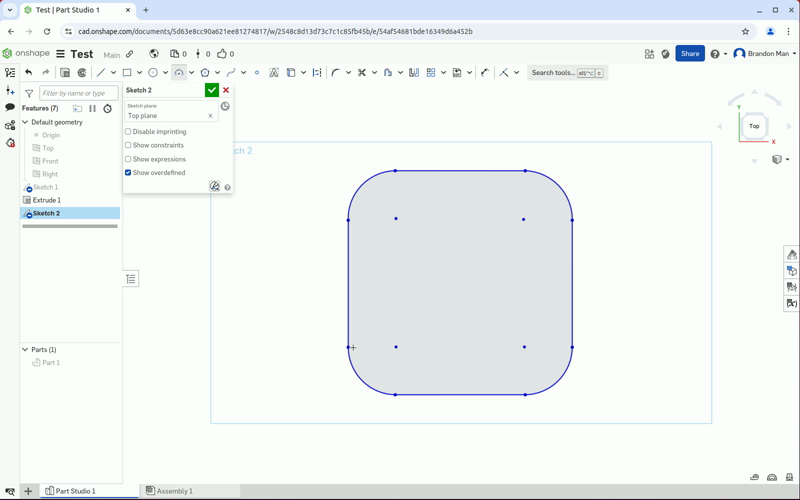
key_up(shift)
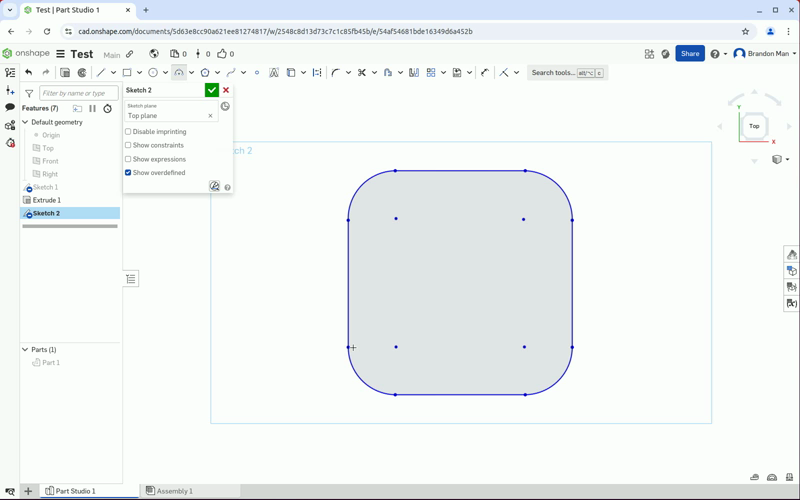
key_down(shift)
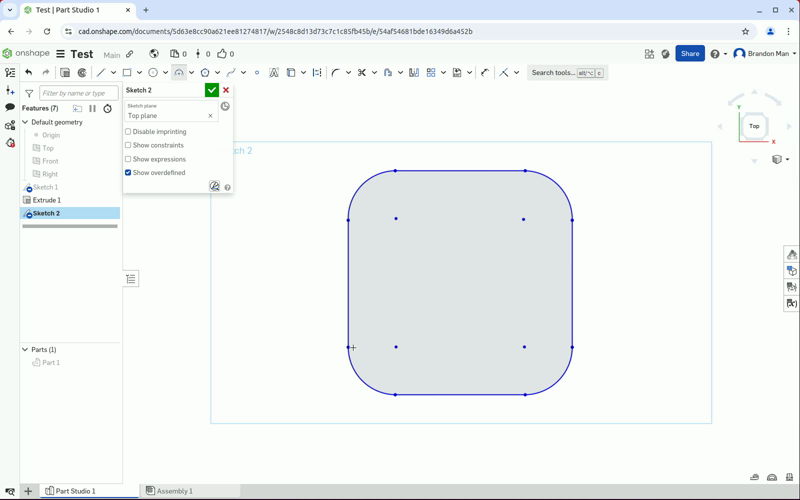
mouse_move(395, 392)
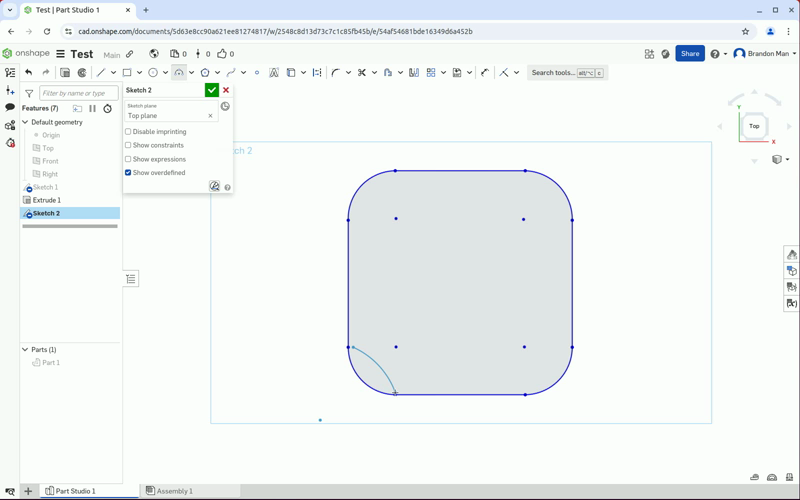
scroll(6)
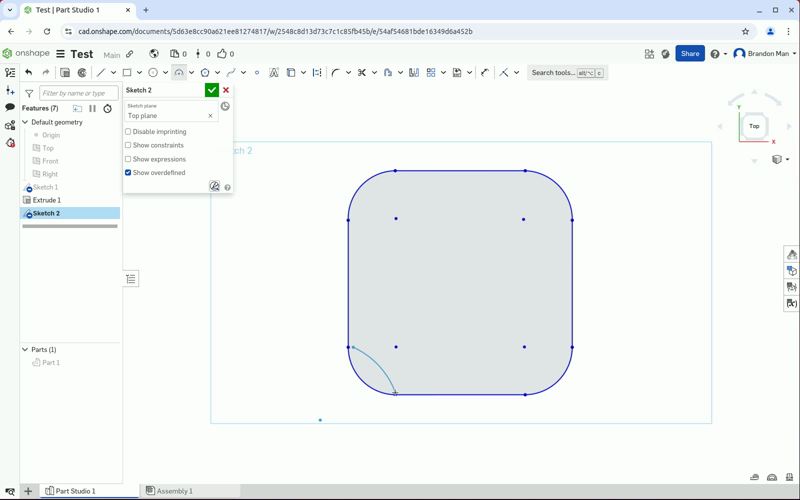
scroll(6)
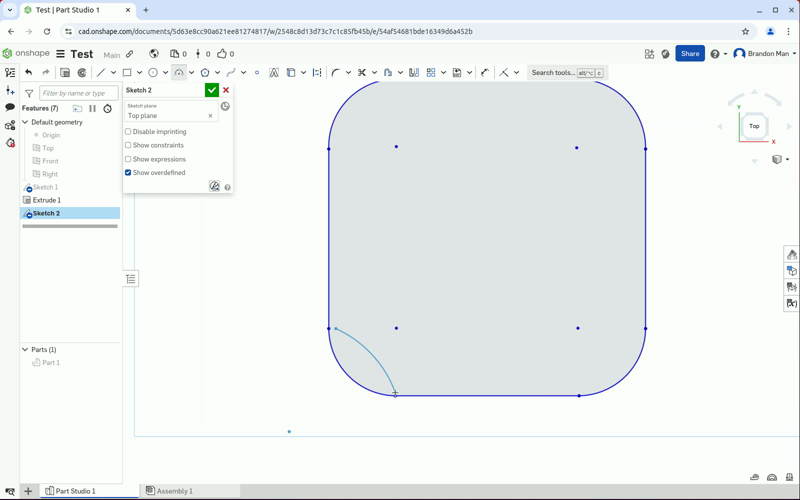
scroll(6)
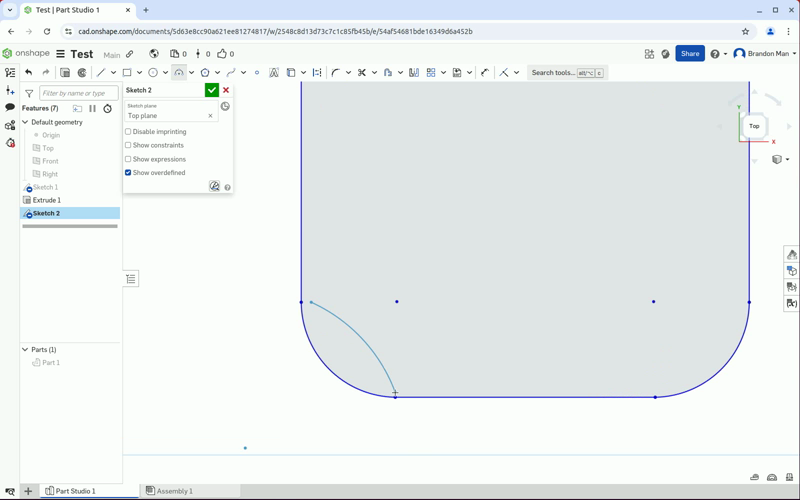
scroll(6)
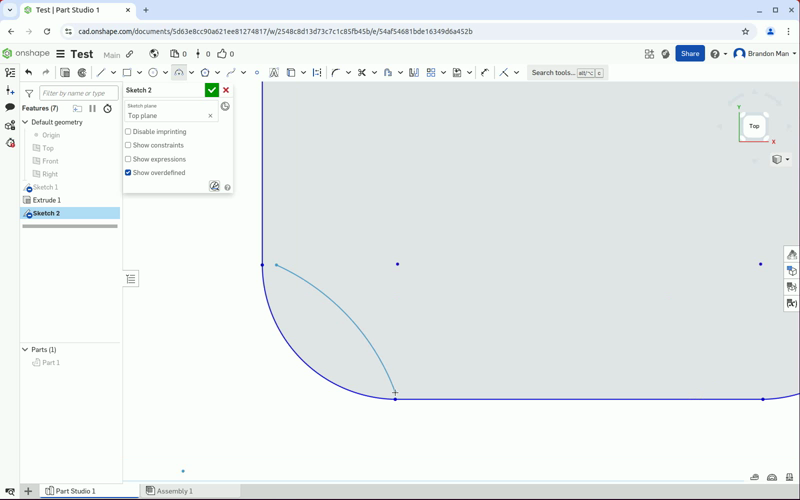
scroll(6)
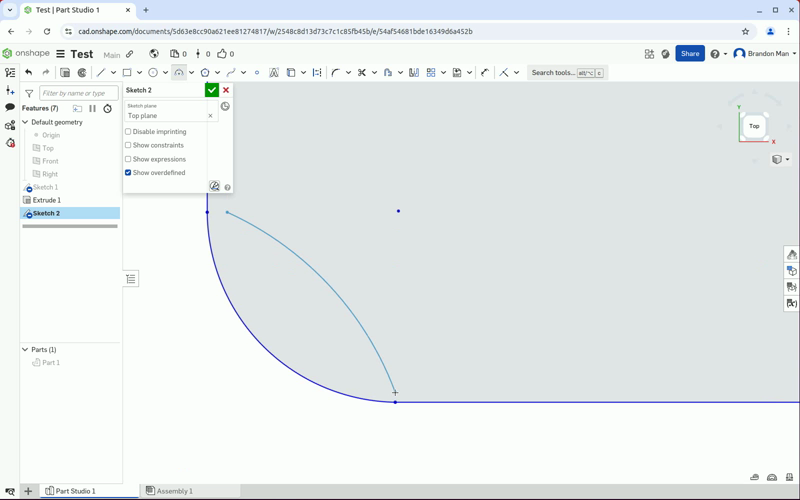
scroll(6)
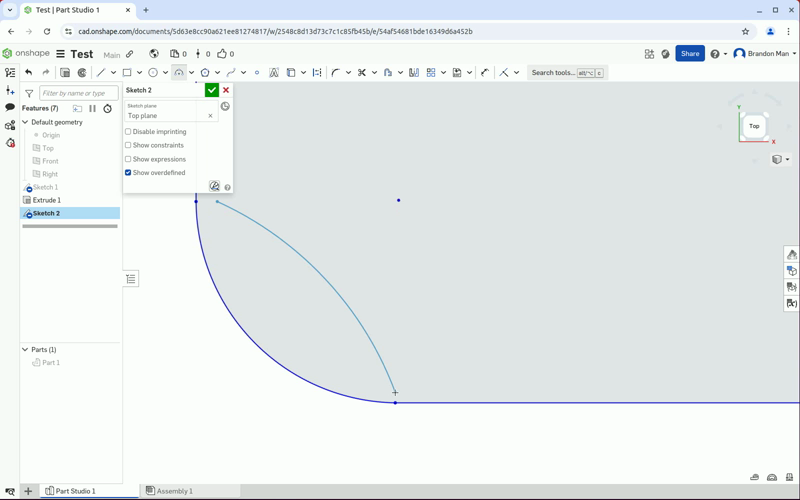
scroll(6)
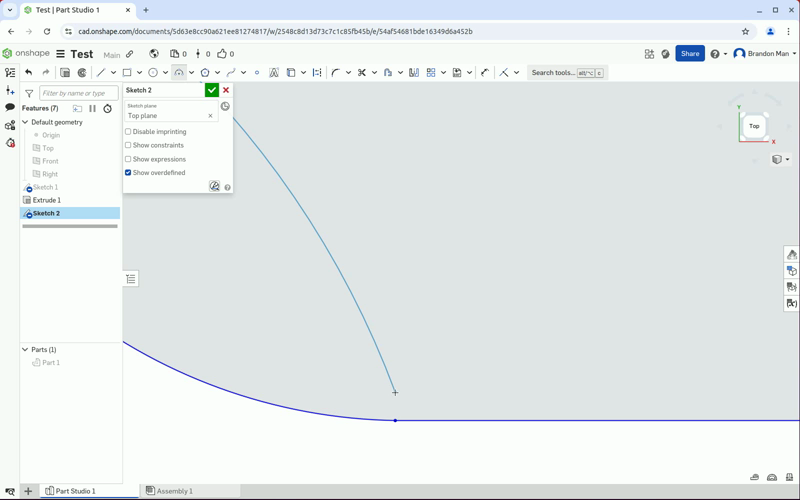
click(395, 392)
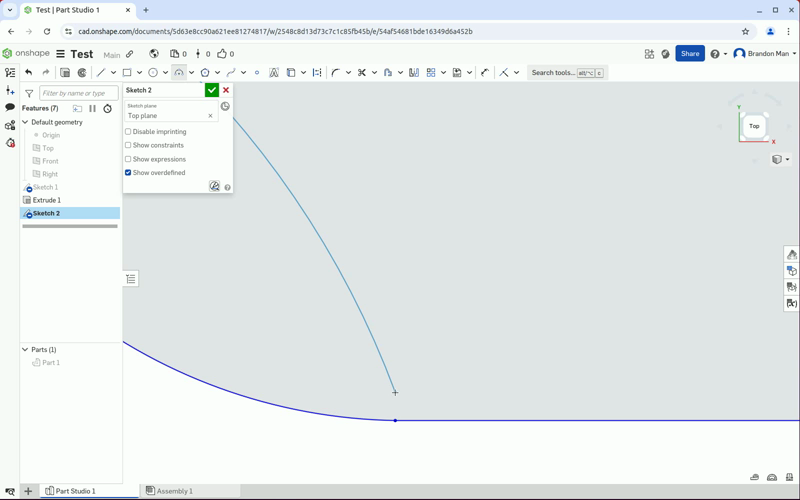
scroll(-6)
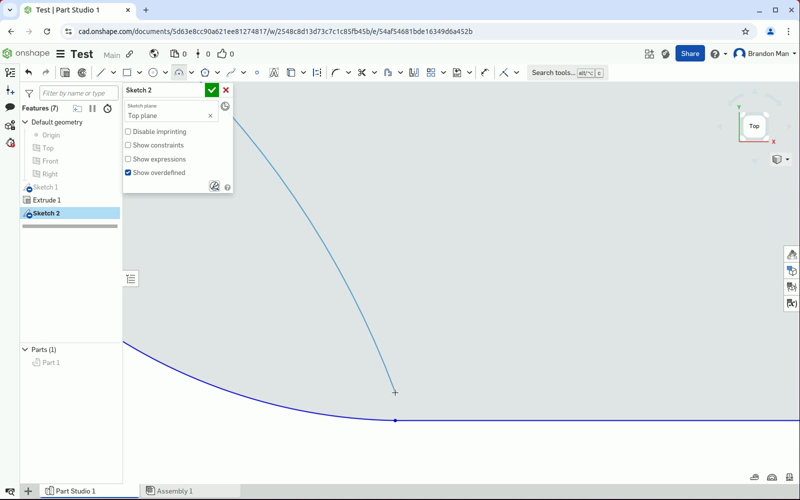
scroll(-6)
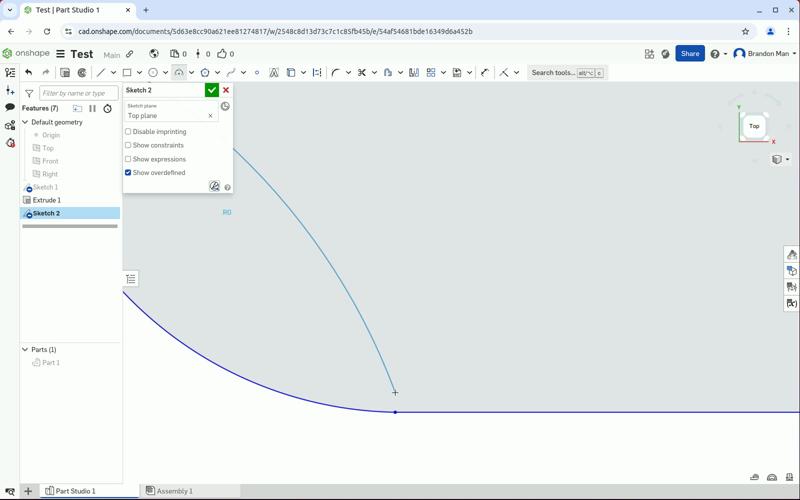
scroll(-6)
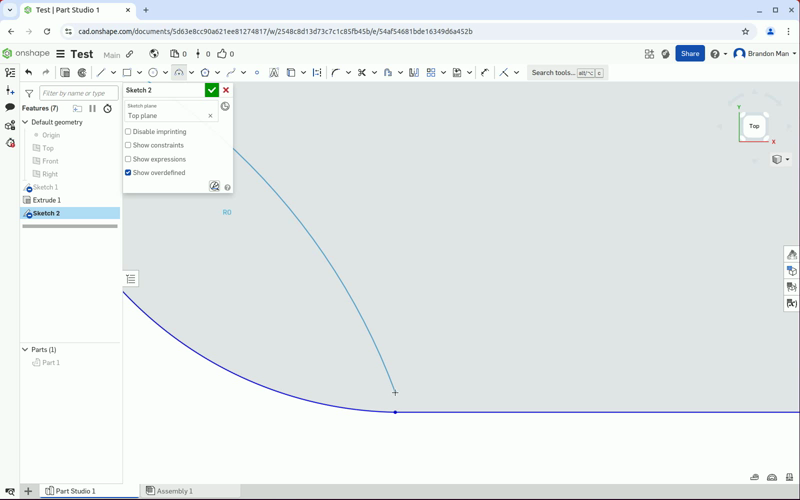
scroll(-6)
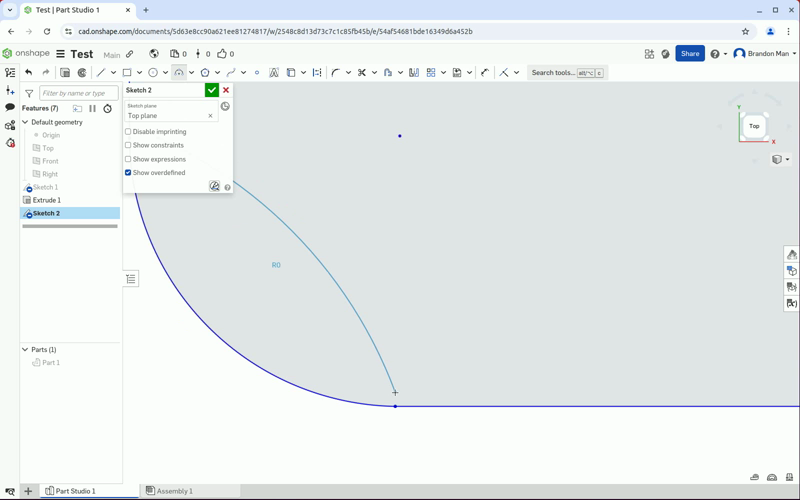
scroll(-6)
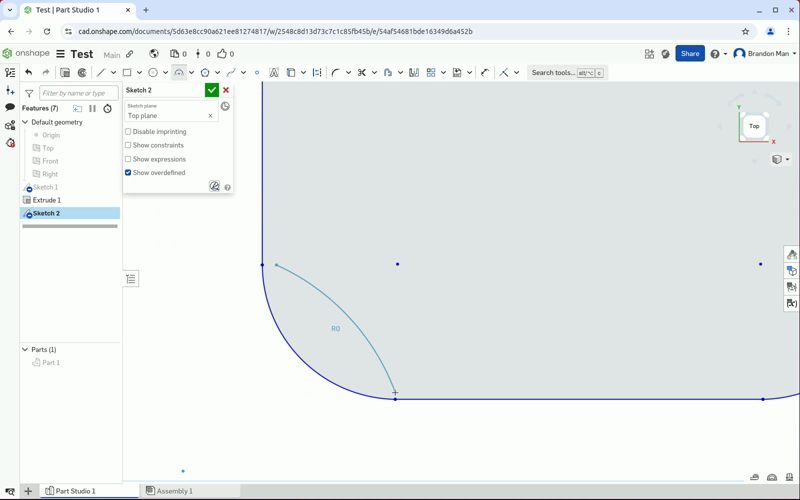
scroll(-6)
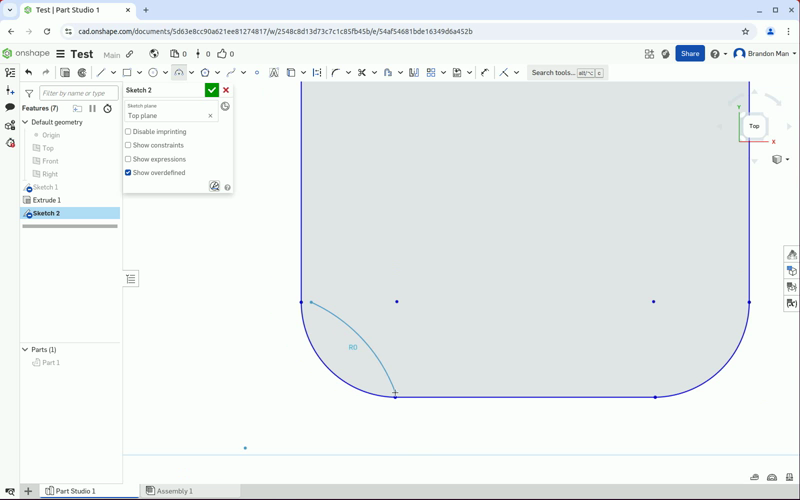
scroll(-6)
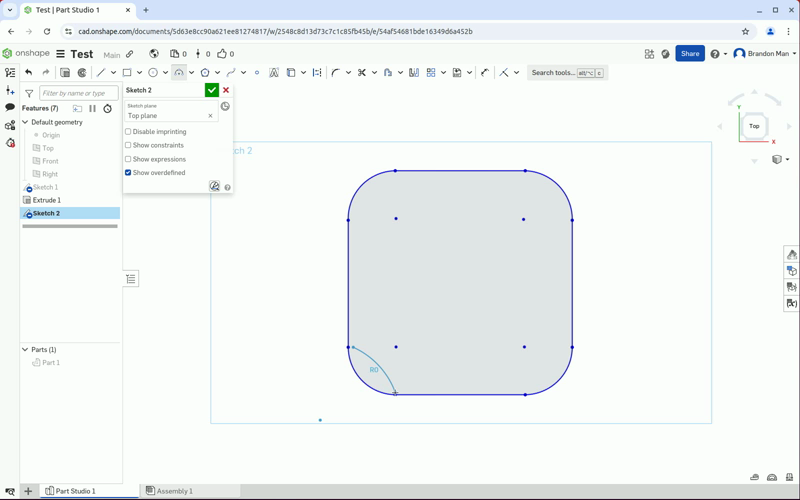
mouse_move(364, 378)
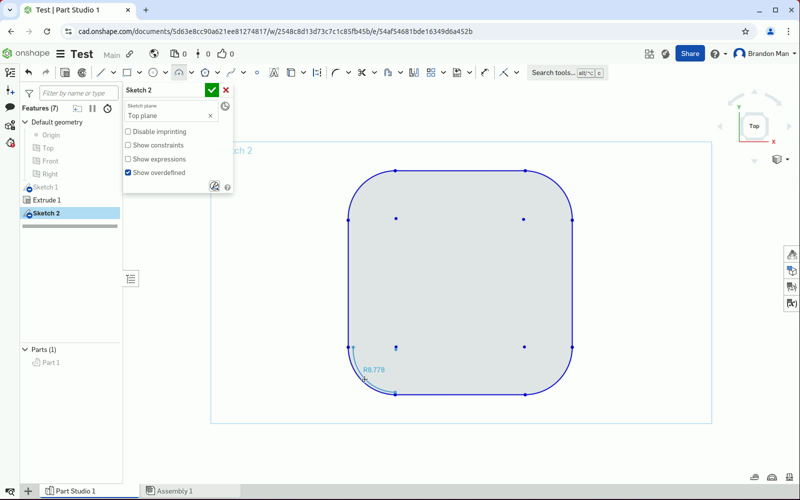
scroll(6)
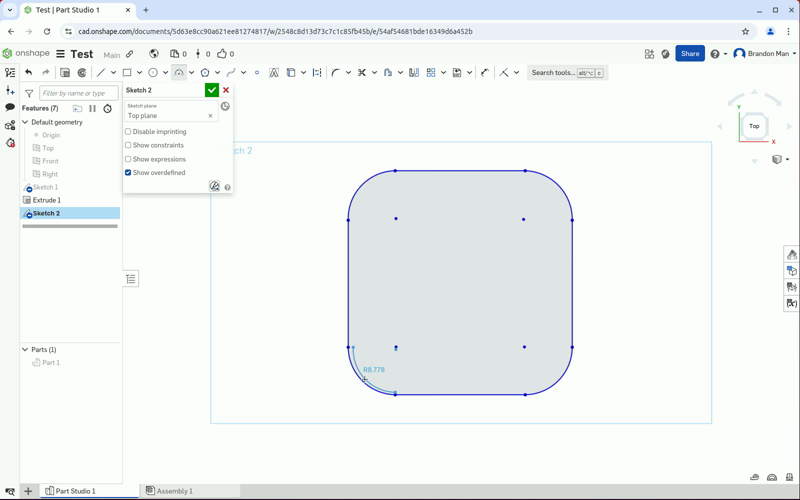
scroll(6)
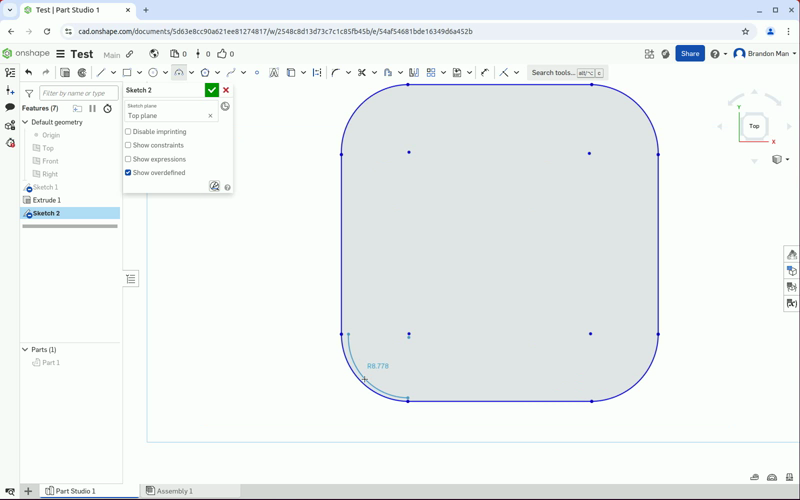
scroll(6)
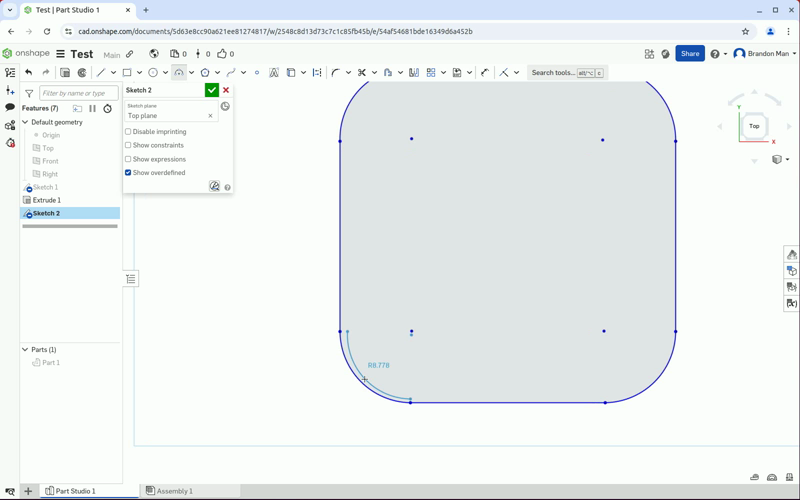
scroll(6)
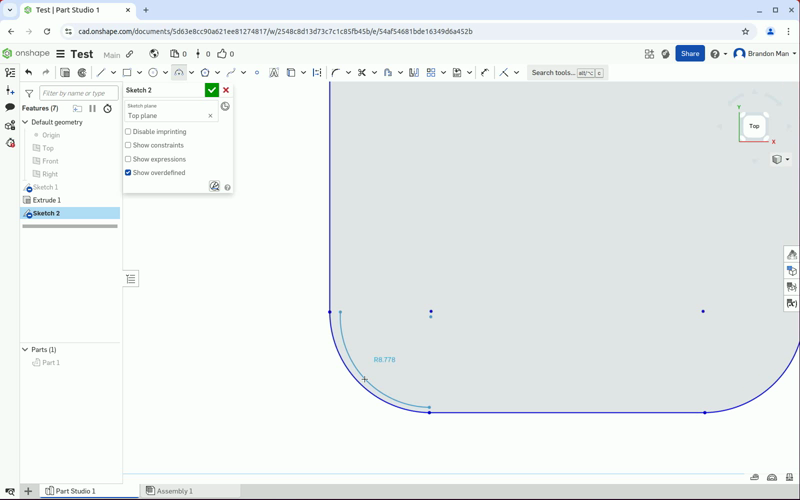
scroll(6)
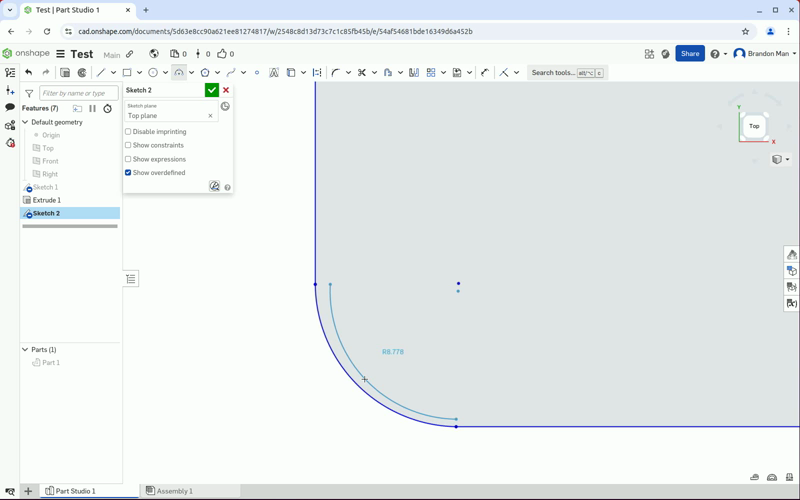
scroll(6)
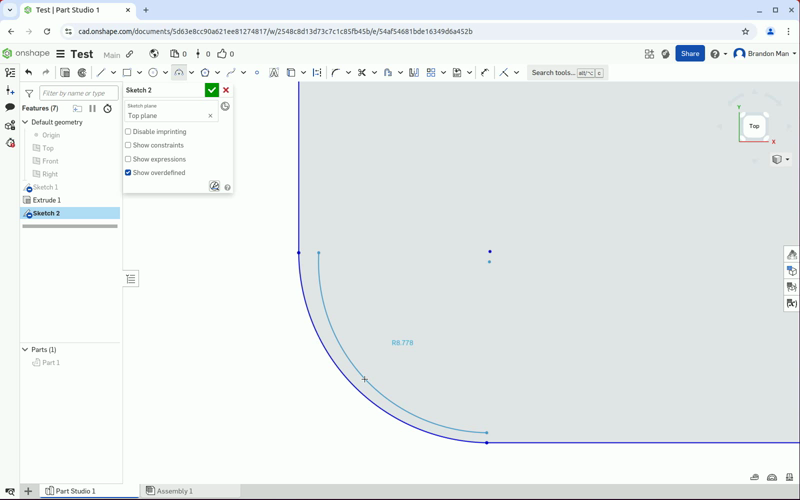
scroll(6)
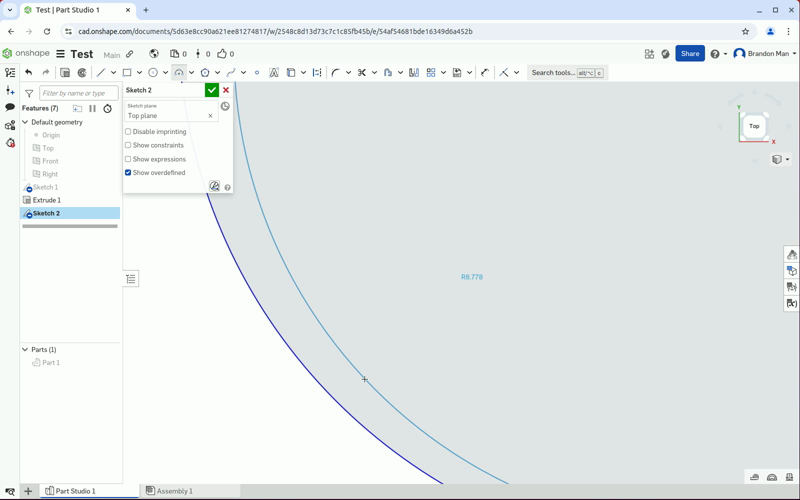
click(364, 378)
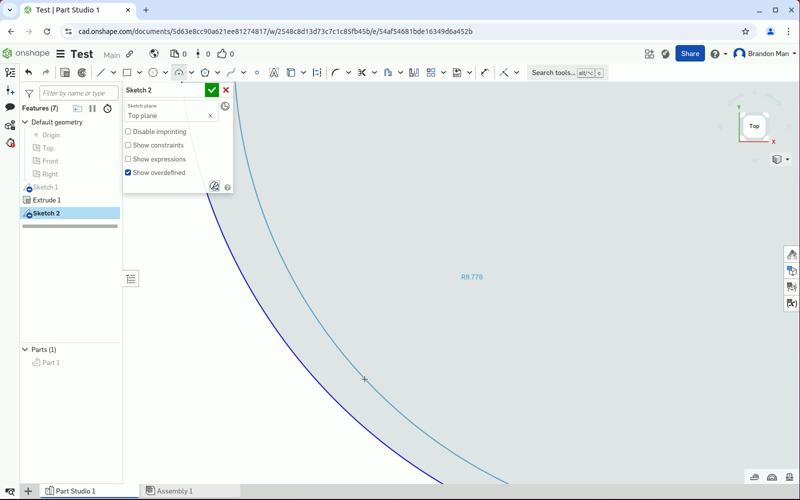
scroll(-6)
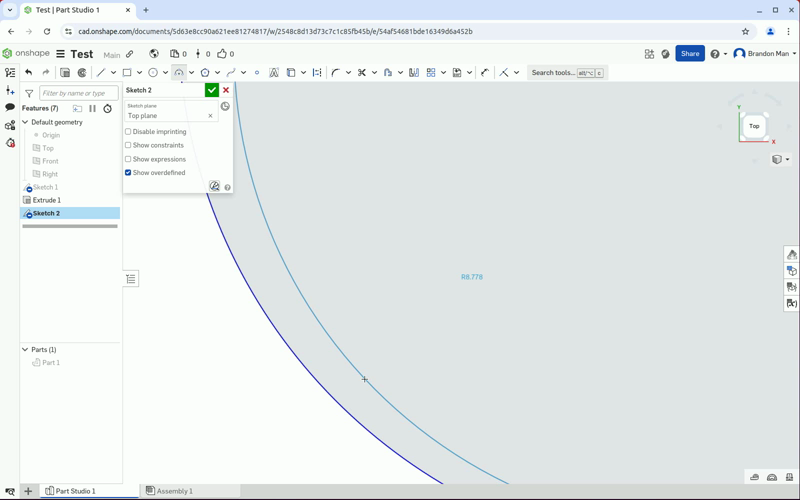
scroll(-6)
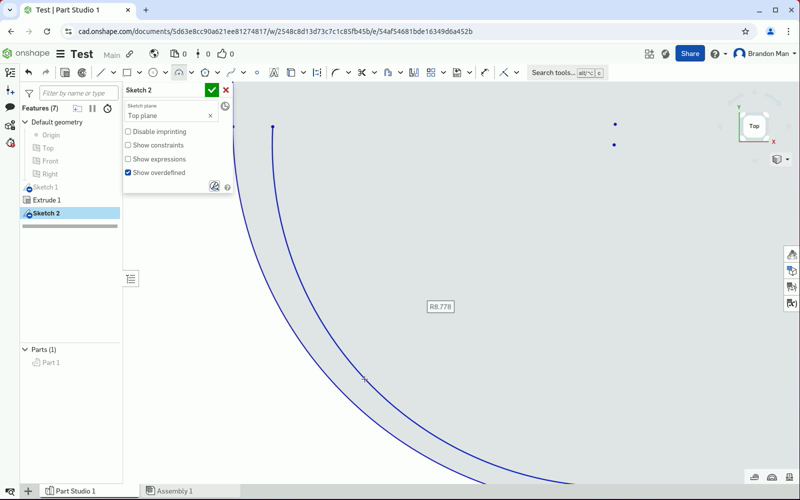
scroll(-6)
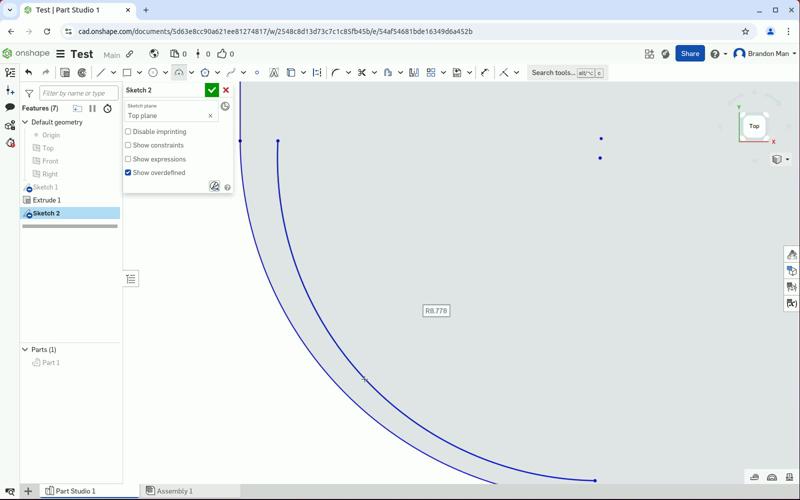
scroll(-6)
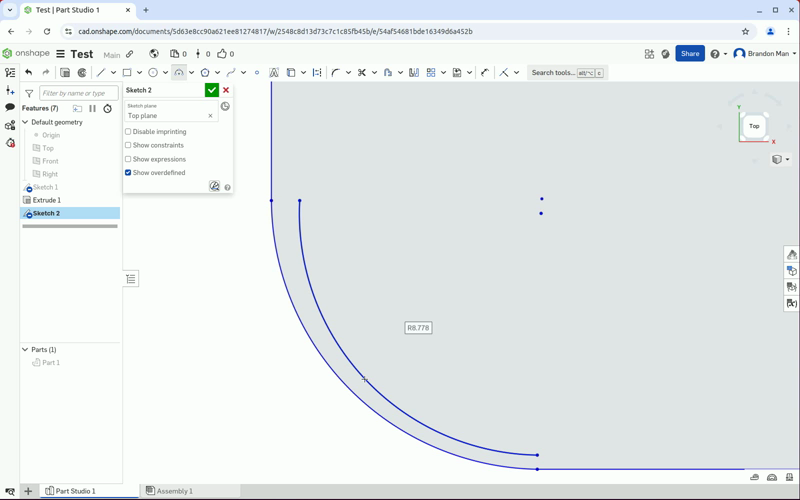
scroll(-6)
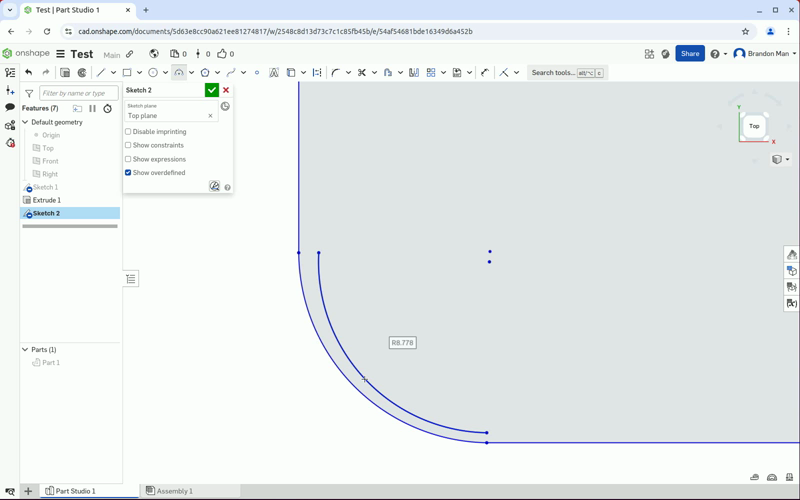
scroll(-6)
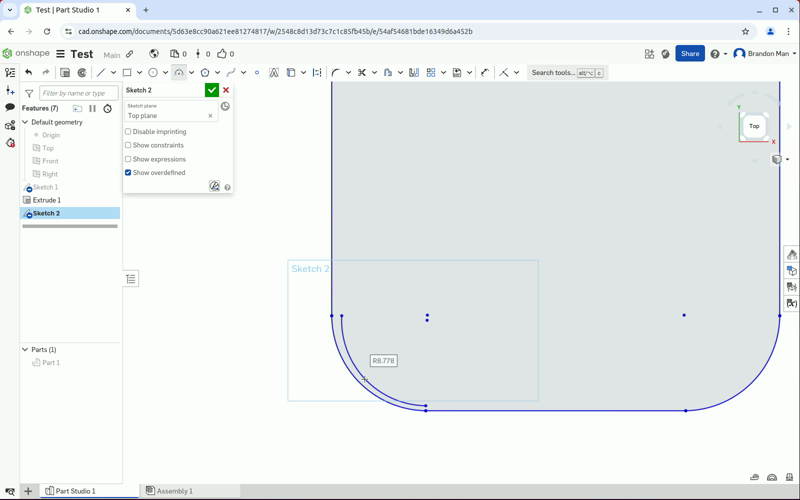
scroll(-6)
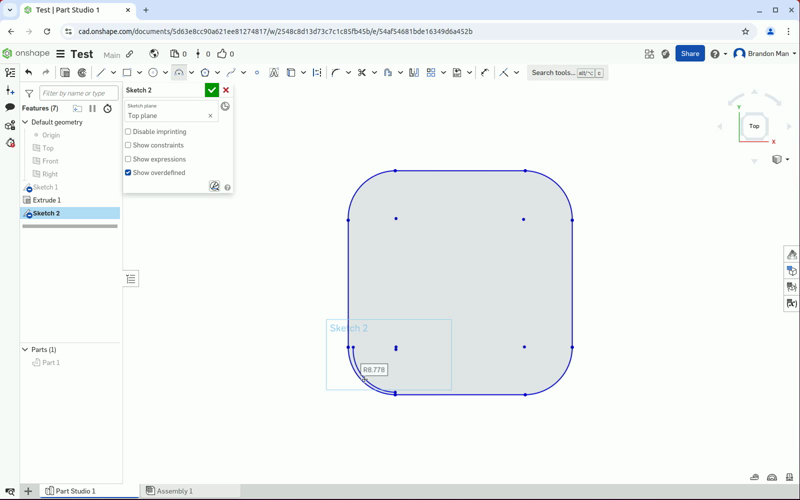
key_up(shift)
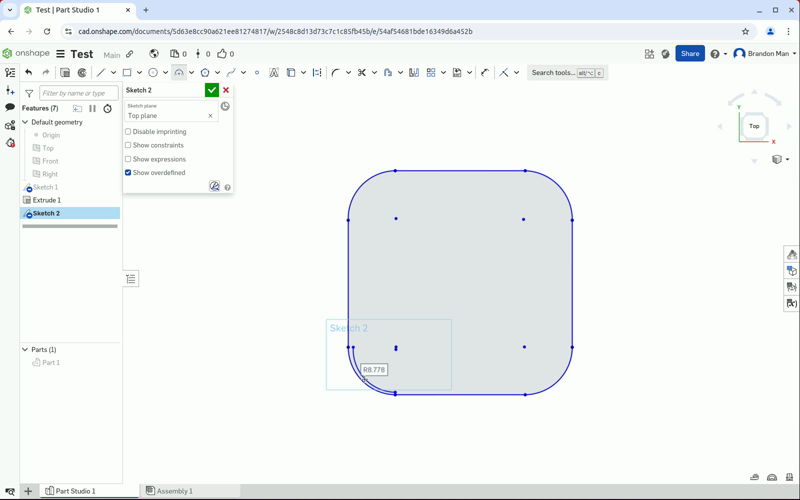
key(esc)
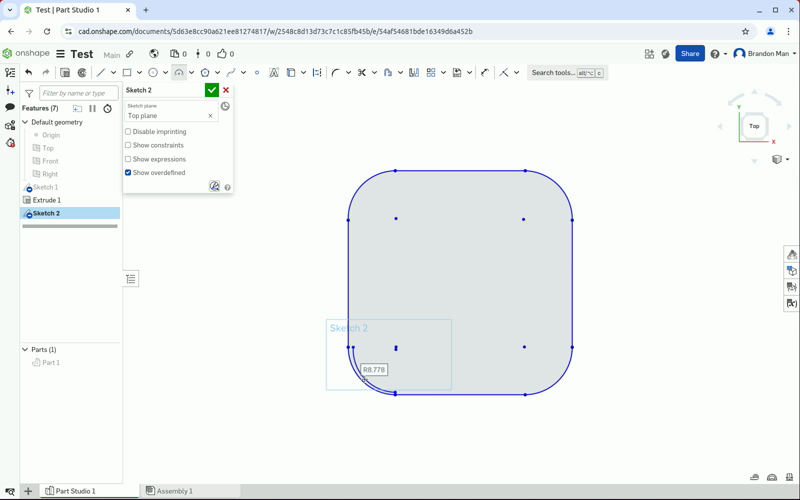
key(l)
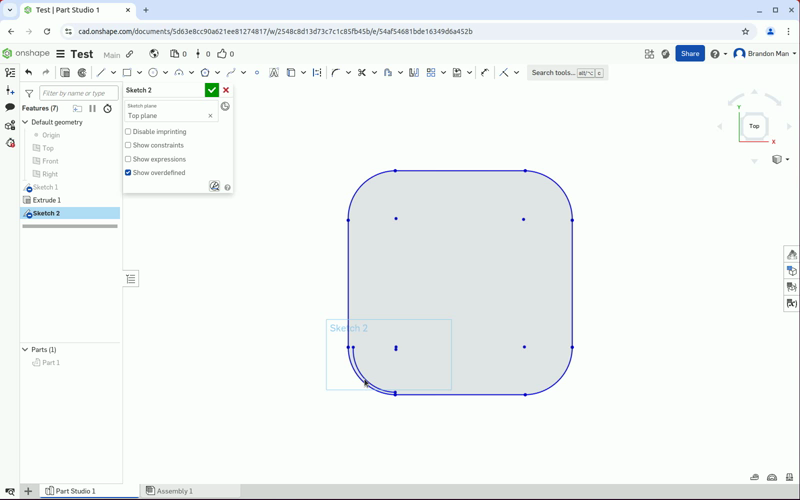
mouse_move(395, 392)
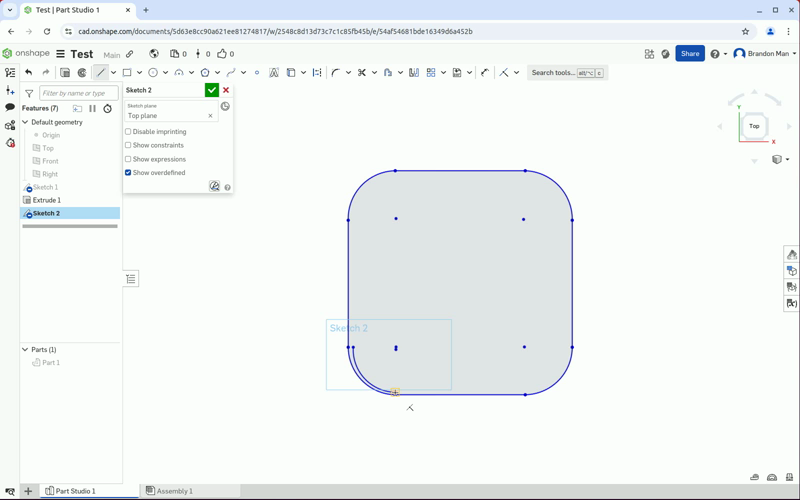
scroll(6)
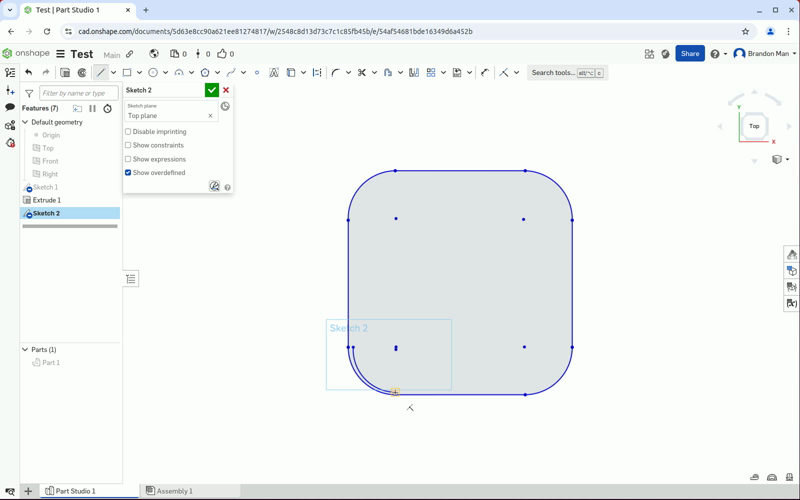
scroll(6)
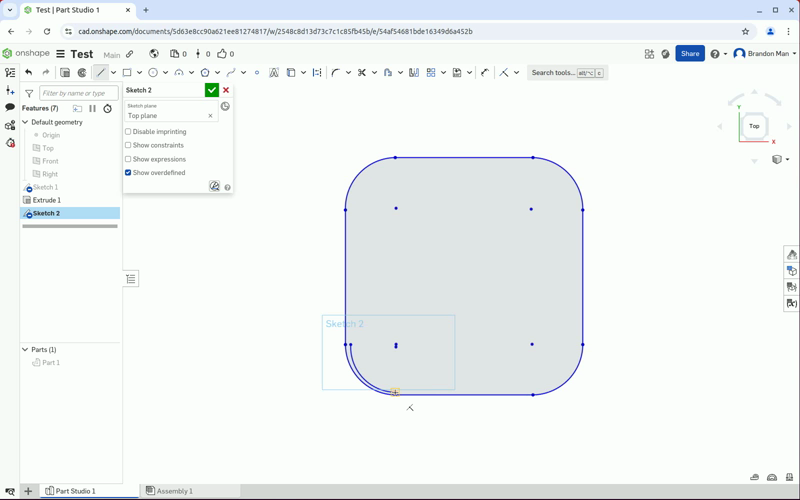
scroll(6)
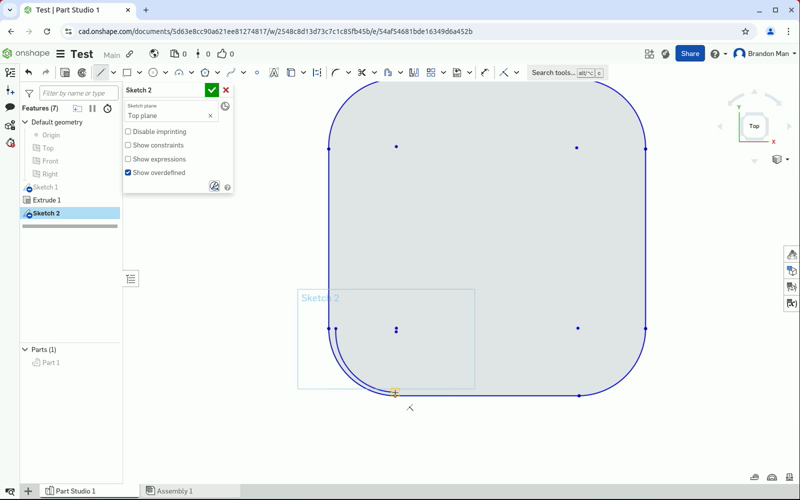
scroll(6)
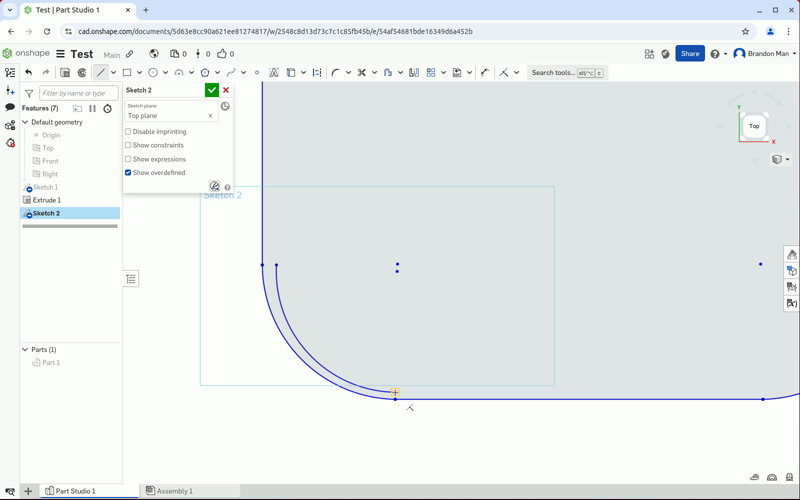
scroll(6)
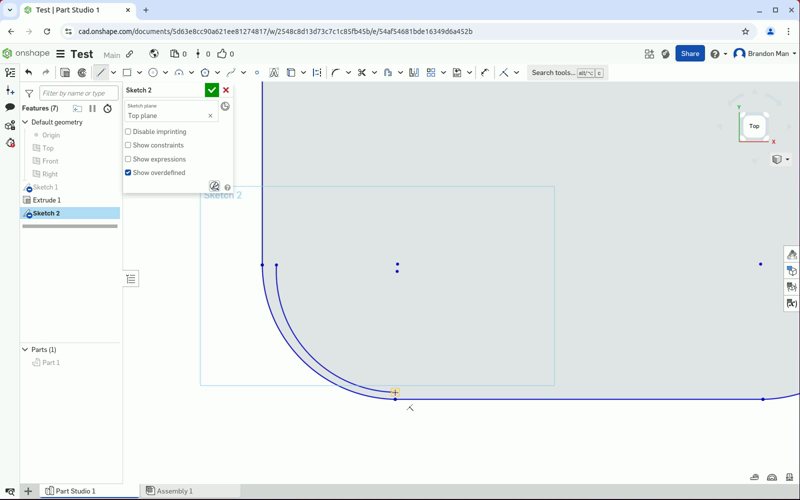
scroll(6)
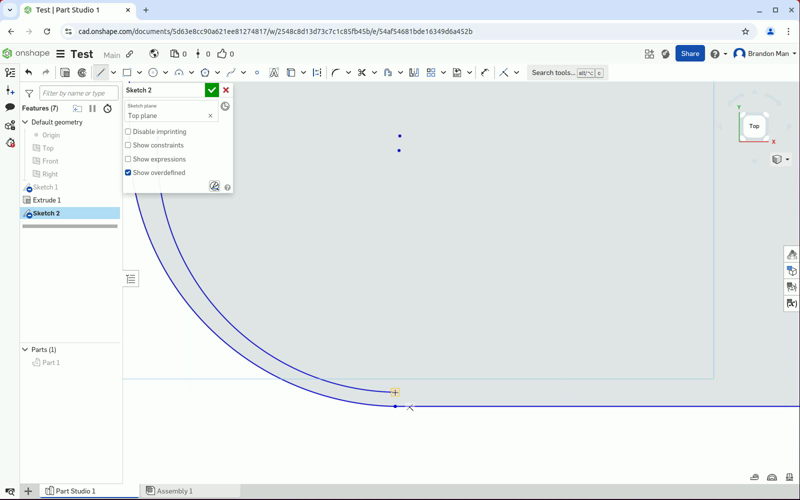
scroll(6)
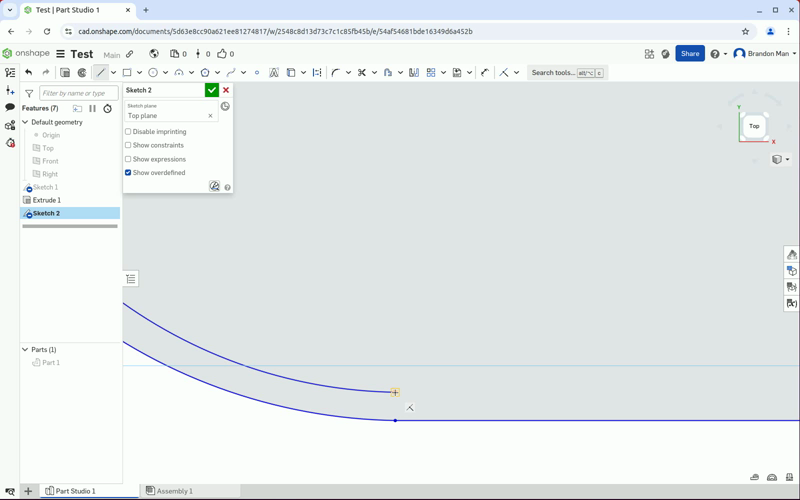
click(395, 392)
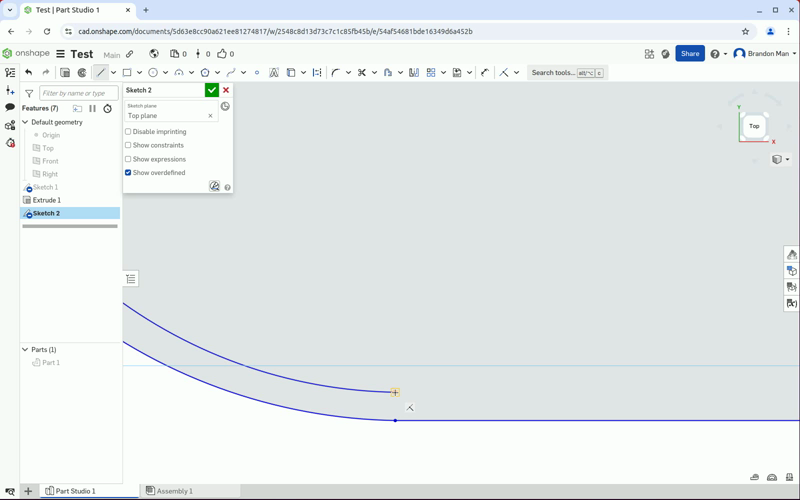
scroll(-6)
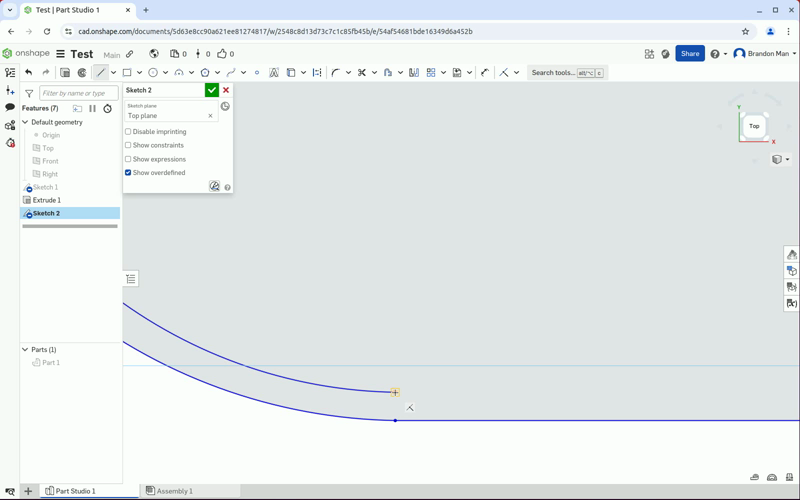
scroll(-6)
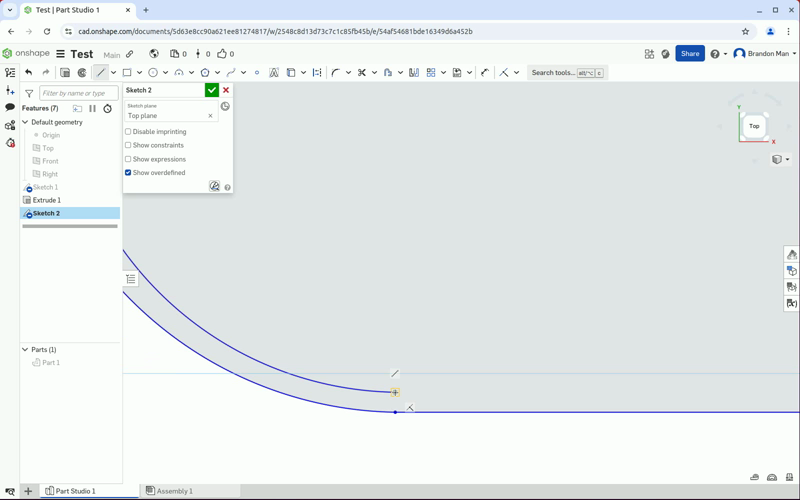
scroll(-6)
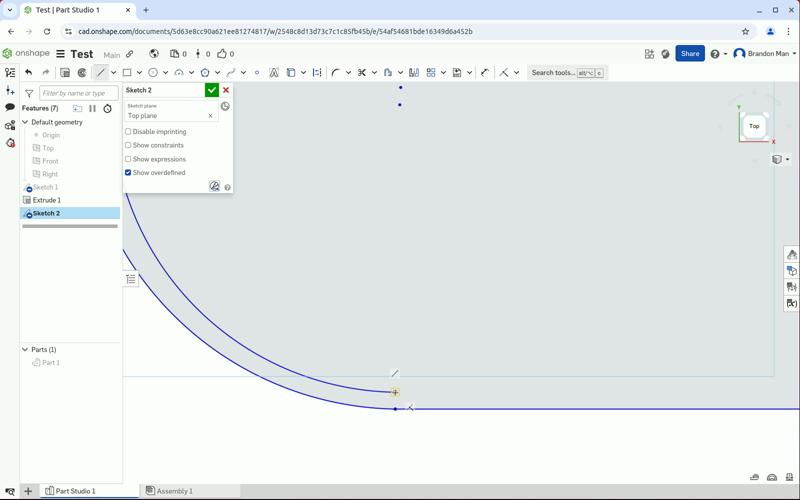
scroll(-6)
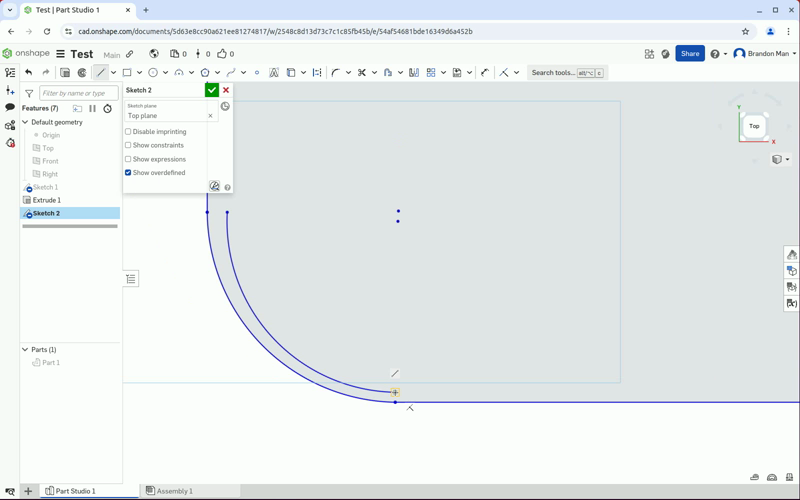
scroll(-6)
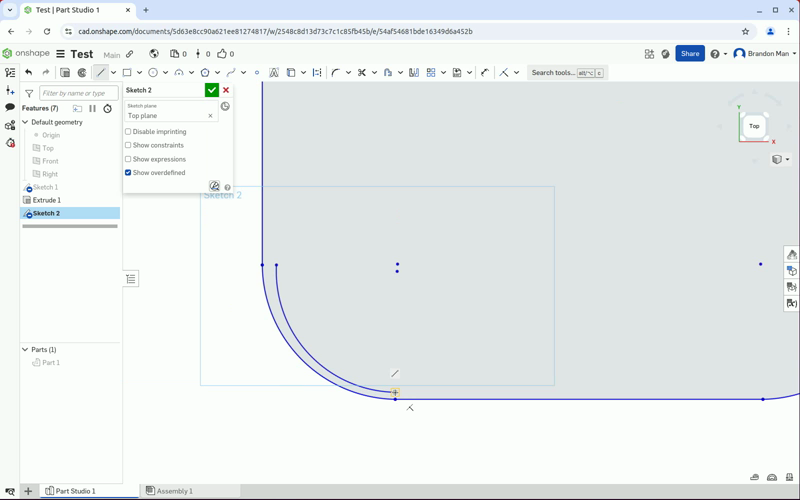
scroll(-6)
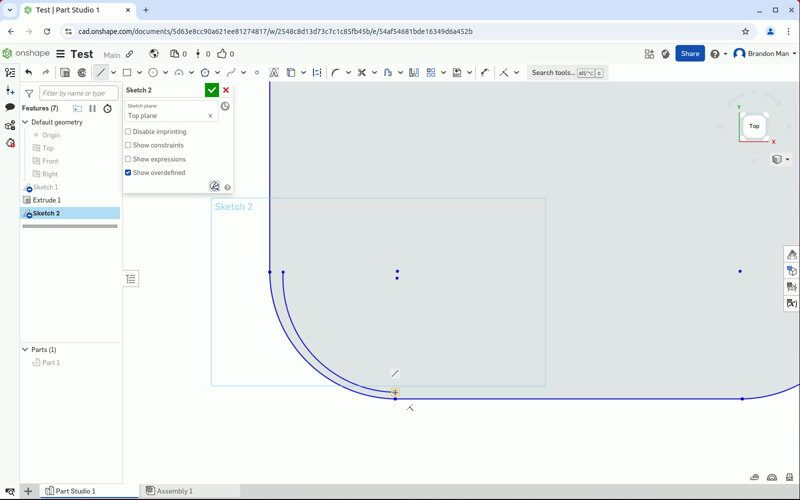
scroll(-6)
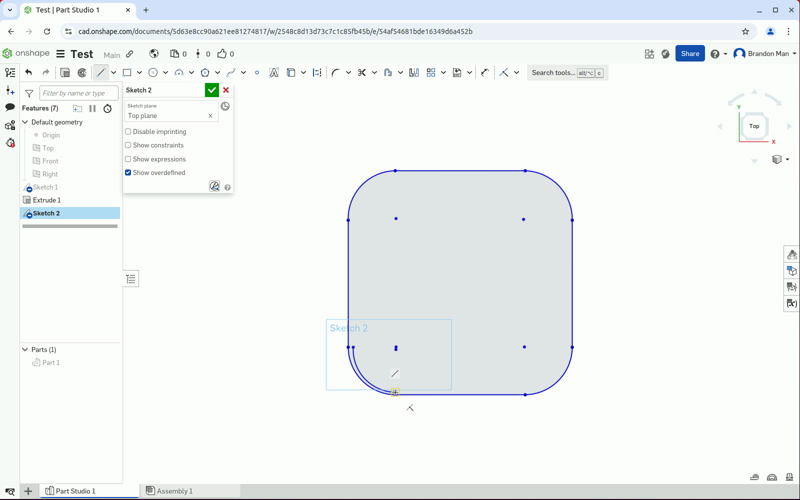
key_down(shift)
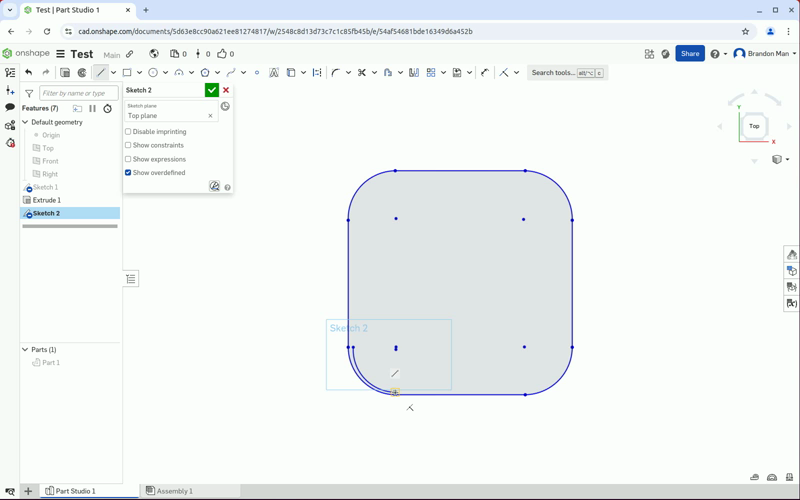
mouse_move(525, 392)
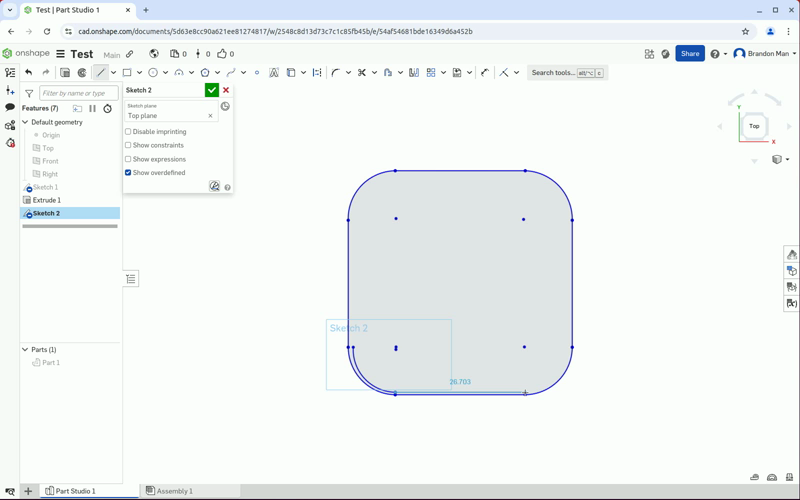
scroll(6)
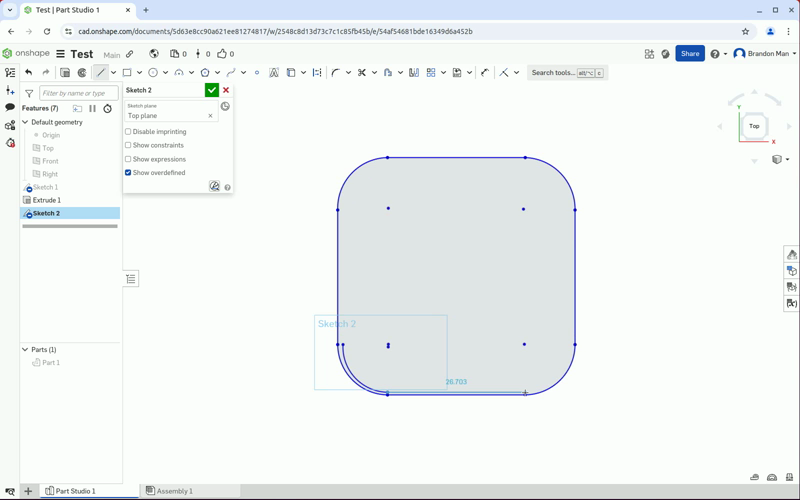
scroll(6)
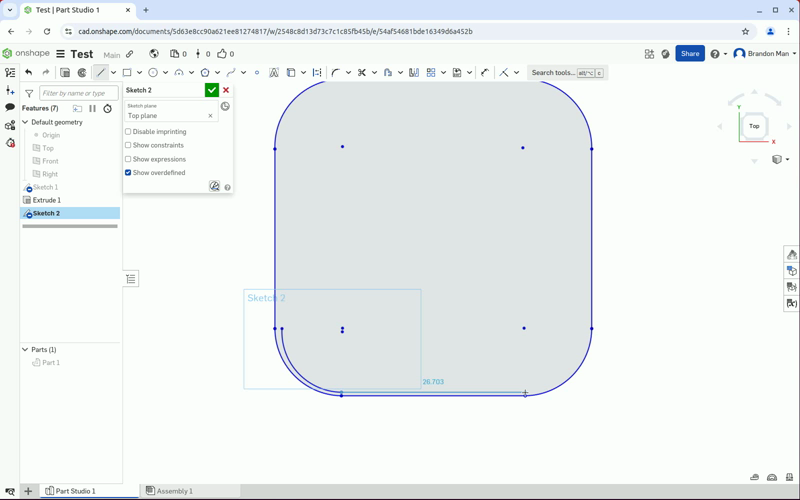
scroll(6)
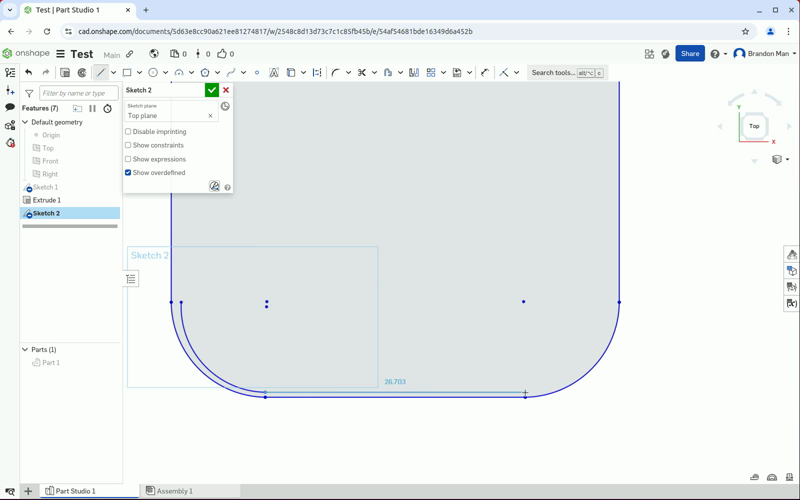
scroll(6)
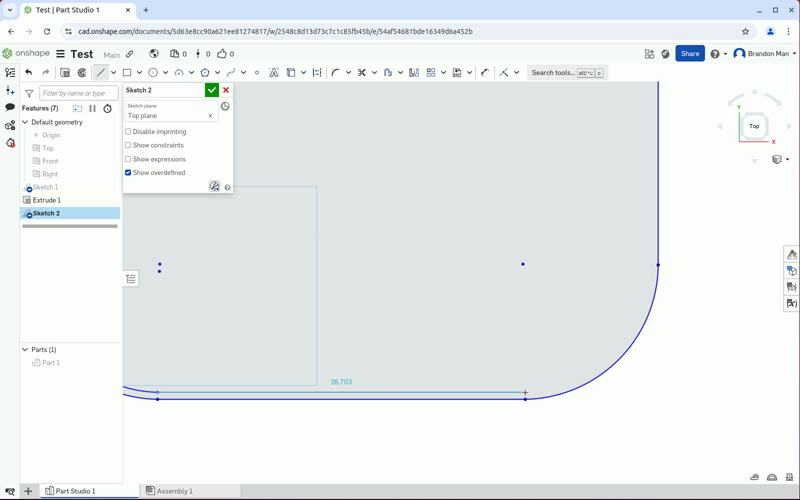
scroll(6)
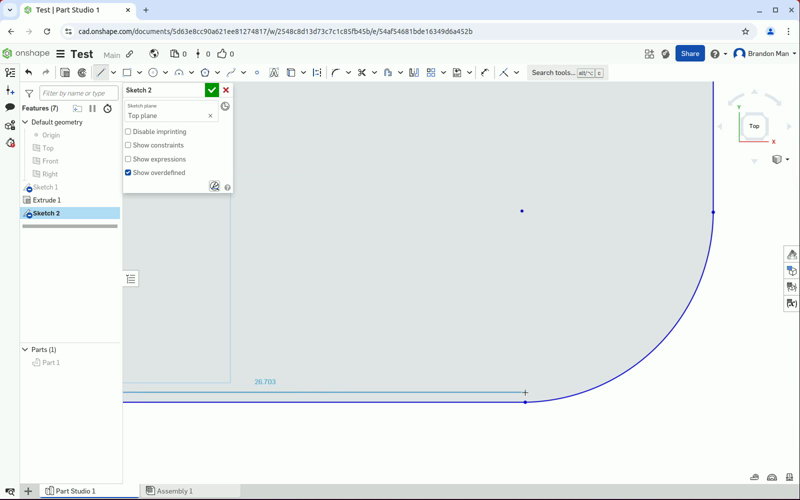
scroll(6)
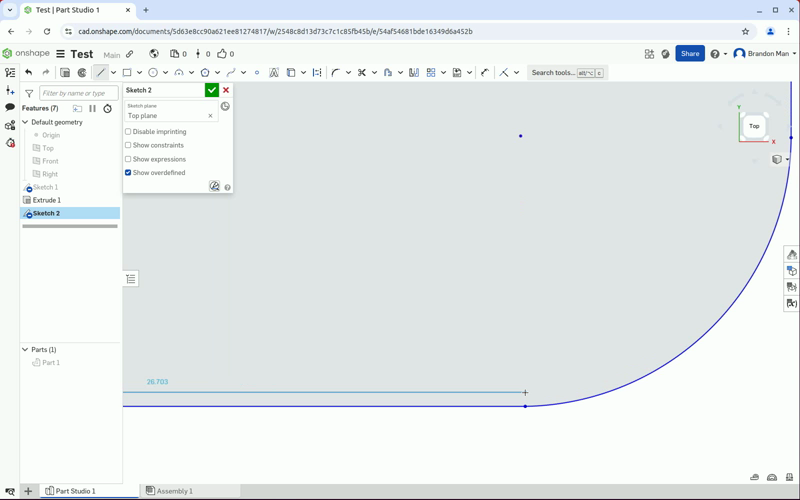
scroll(6)
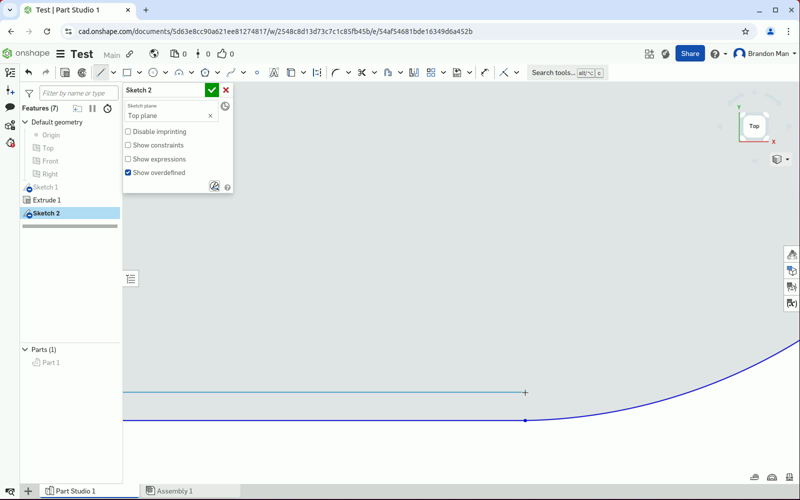
click(525, 392)
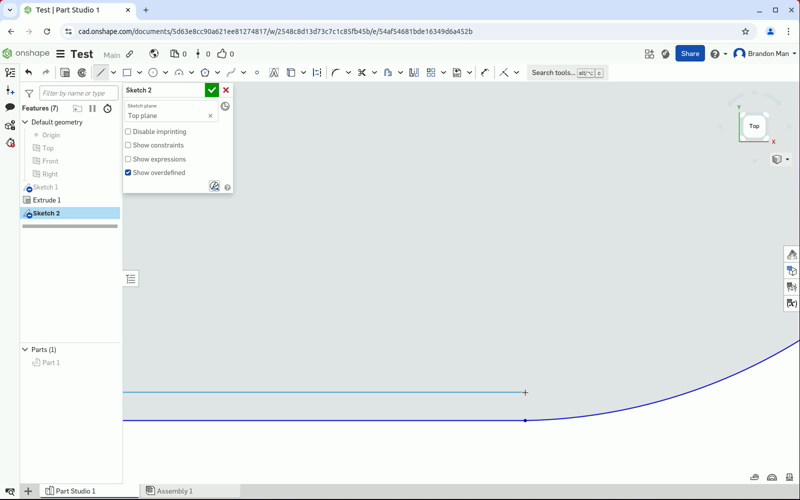
scroll(-6)
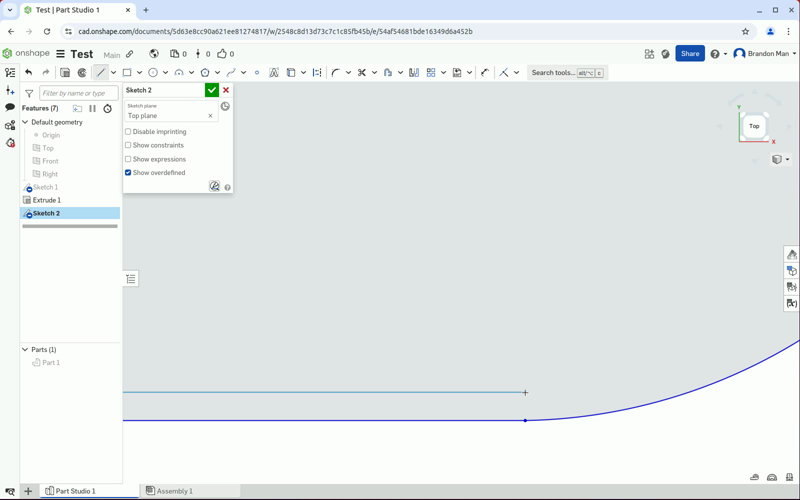
scroll(-6)
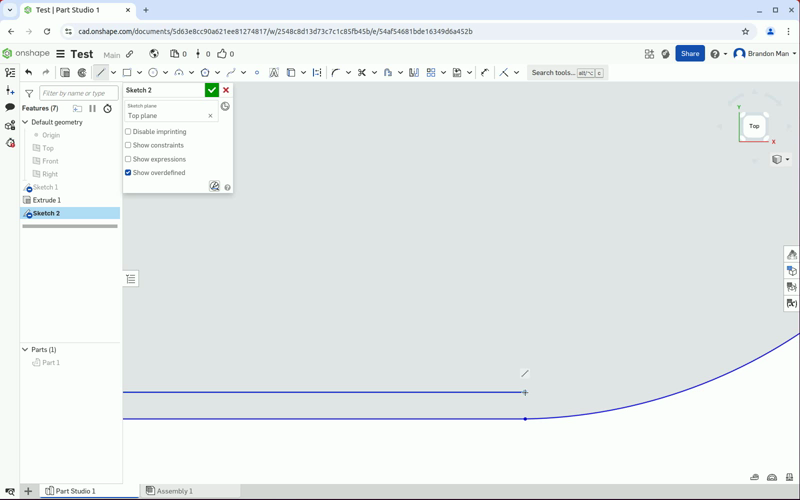
scroll(-6)
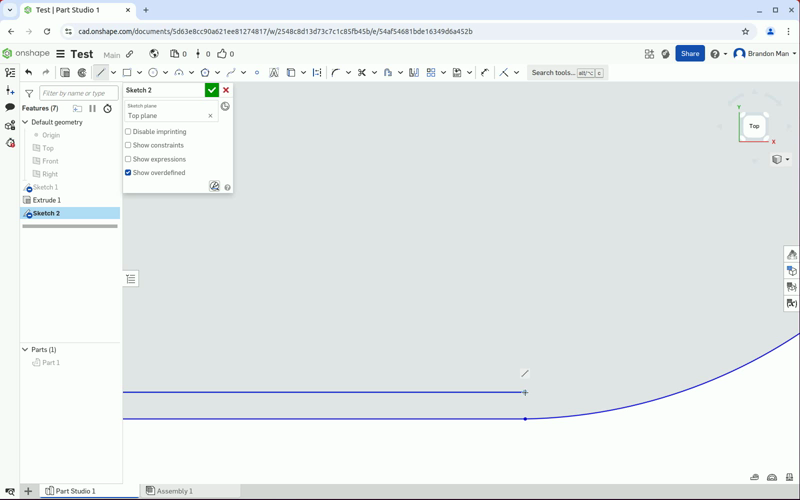
scroll(-6)
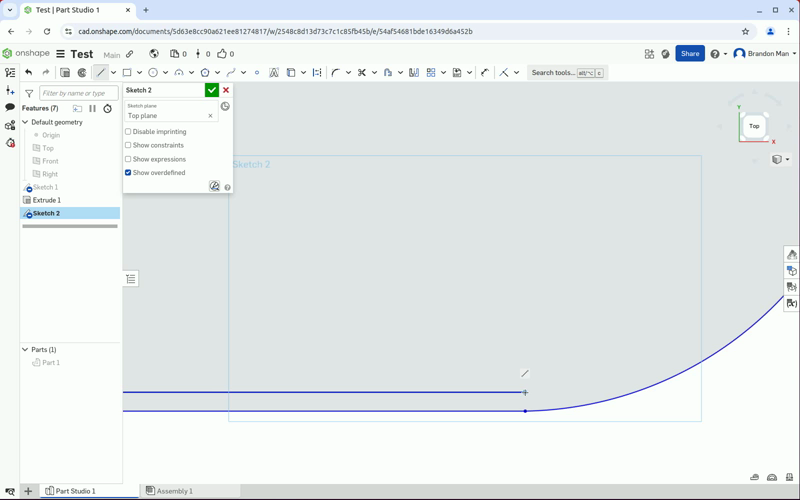
scroll(-6)
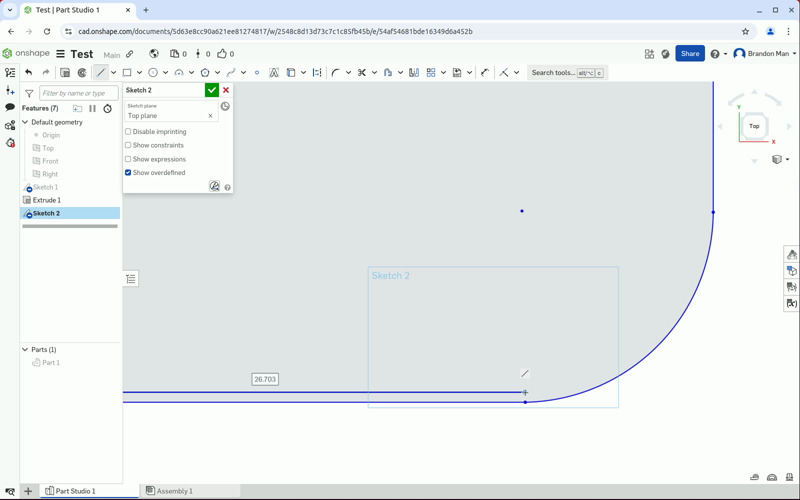
scroll(-6)
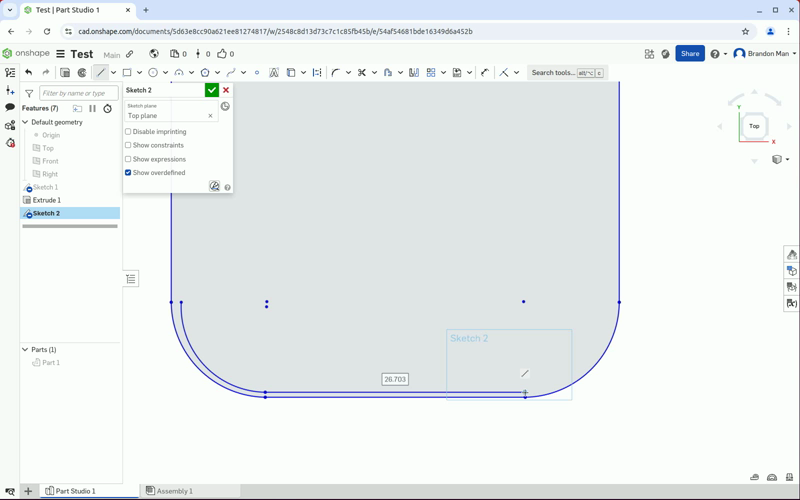
scroll(-6)
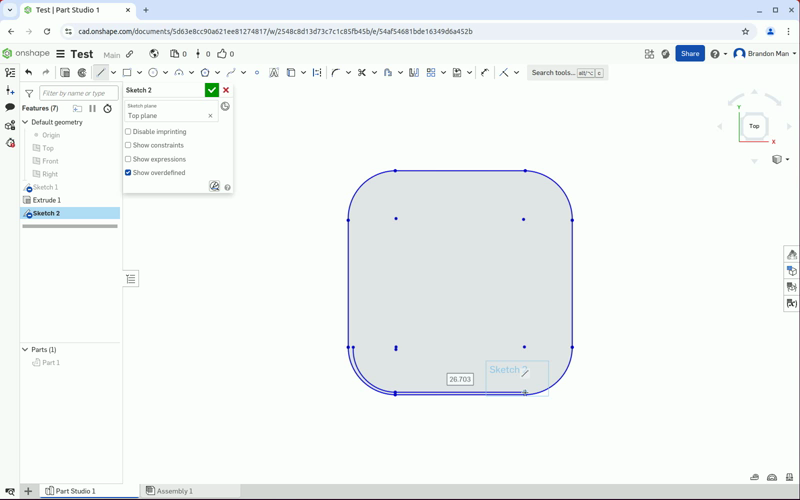
key_up(shift)
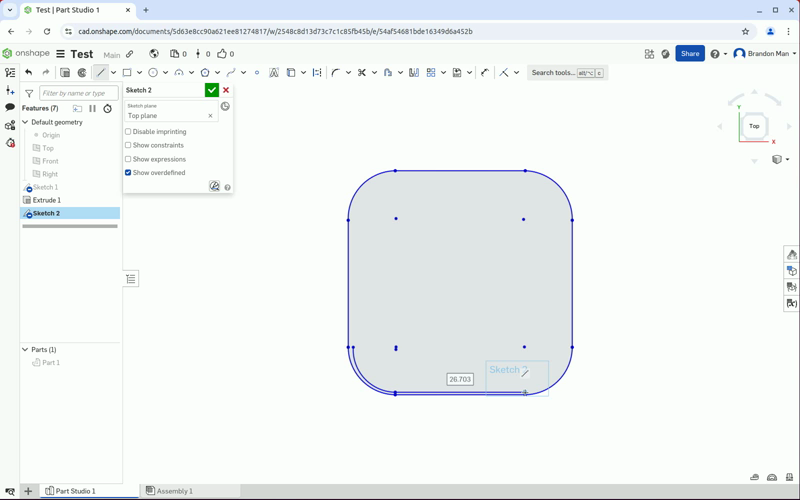
key(esc)
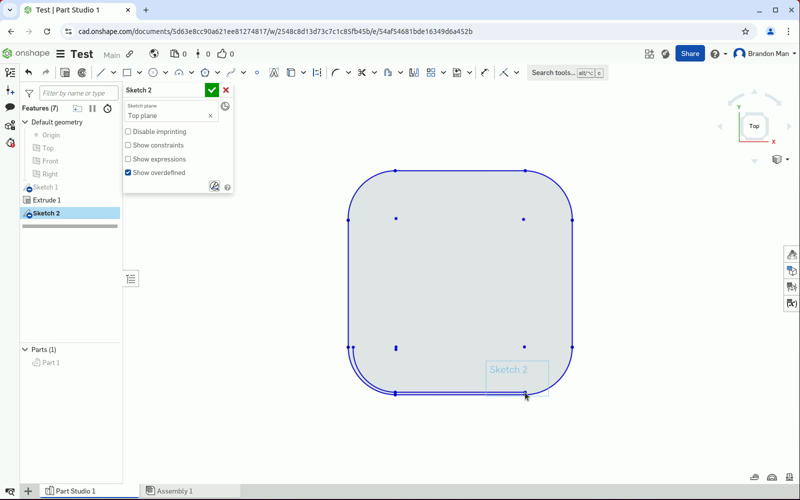
key(a)
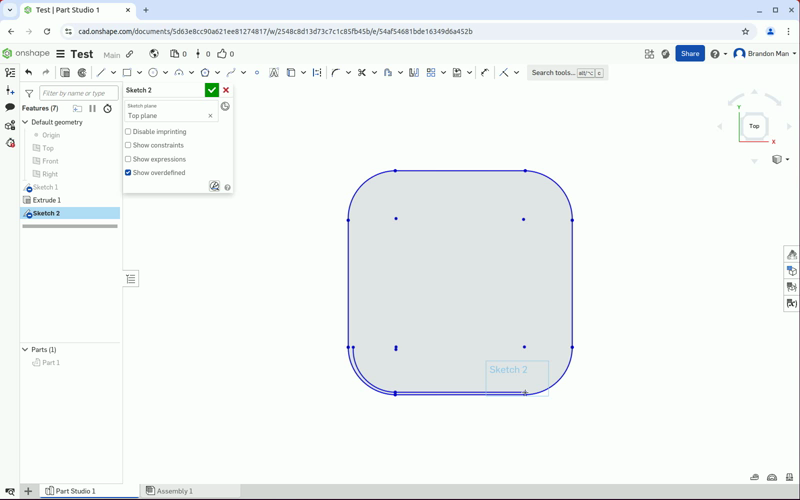
mouse_move(525, 392)
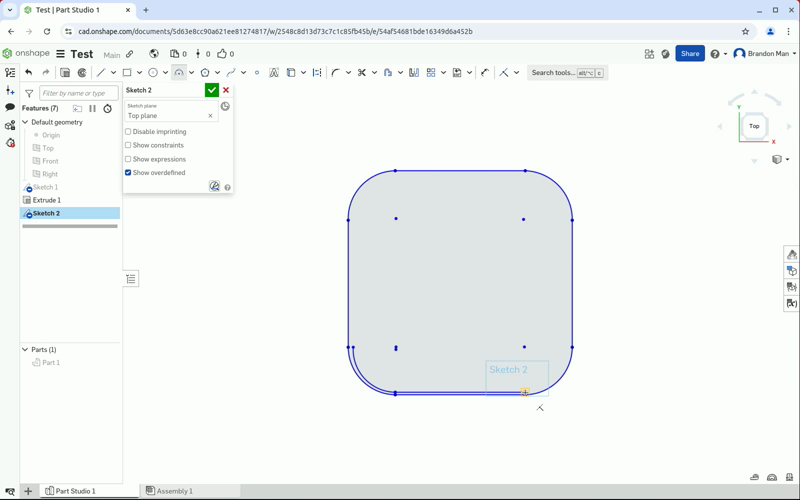
scroll(6)
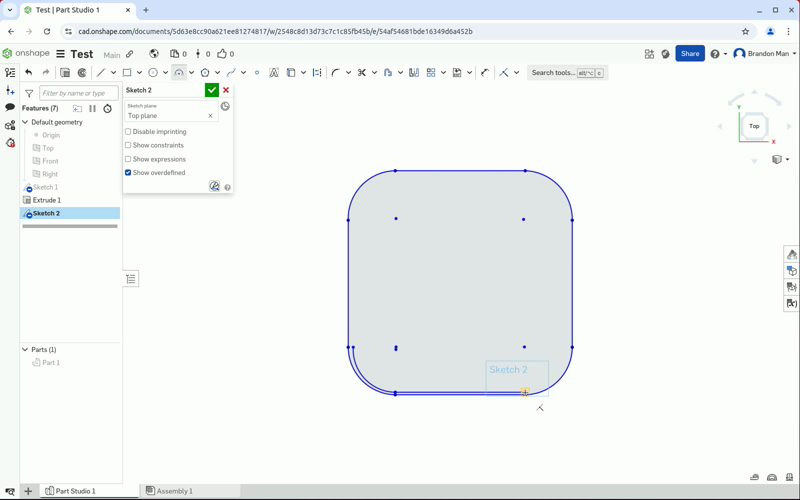
scroll(6)
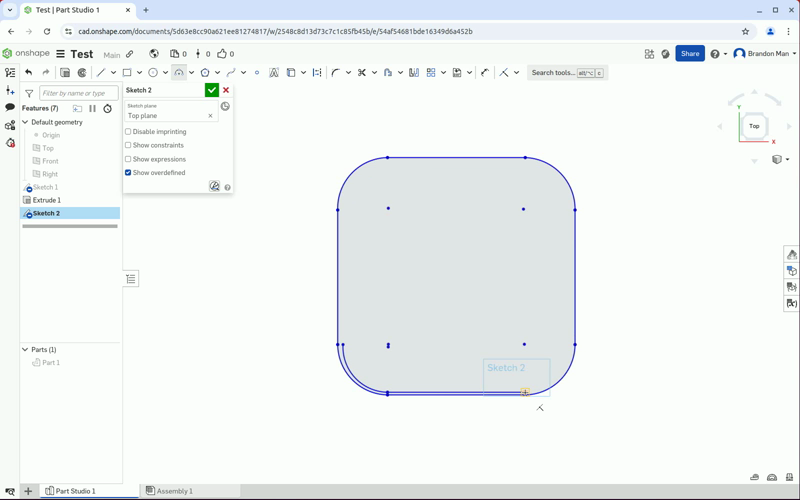
scroll(6)
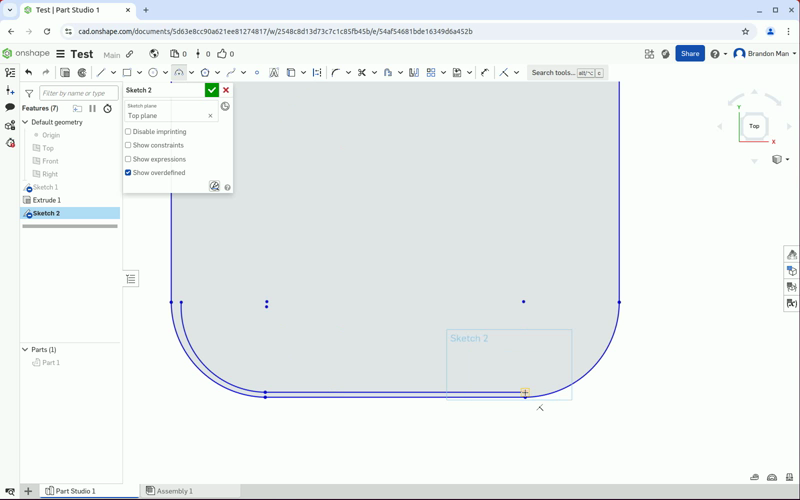
scroll(6)
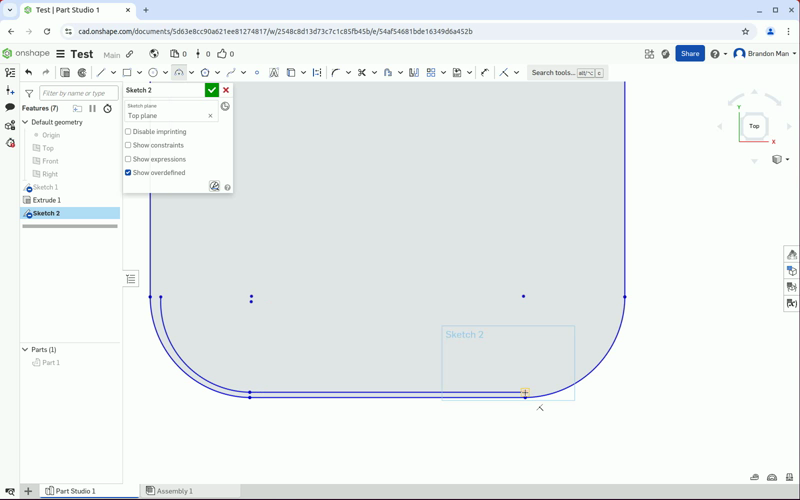
scroll(6)
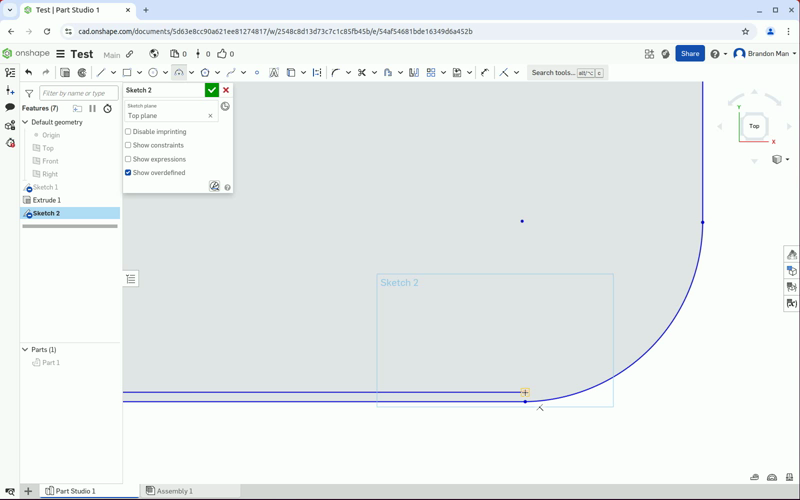
scroll(6)
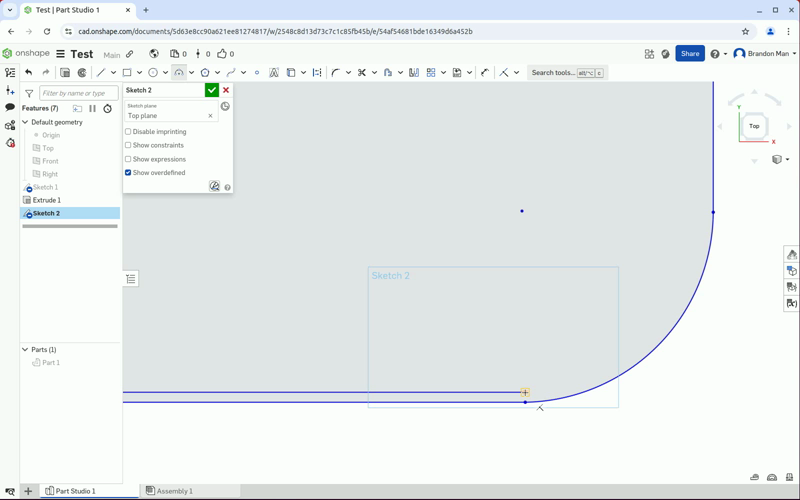
scroll(6)
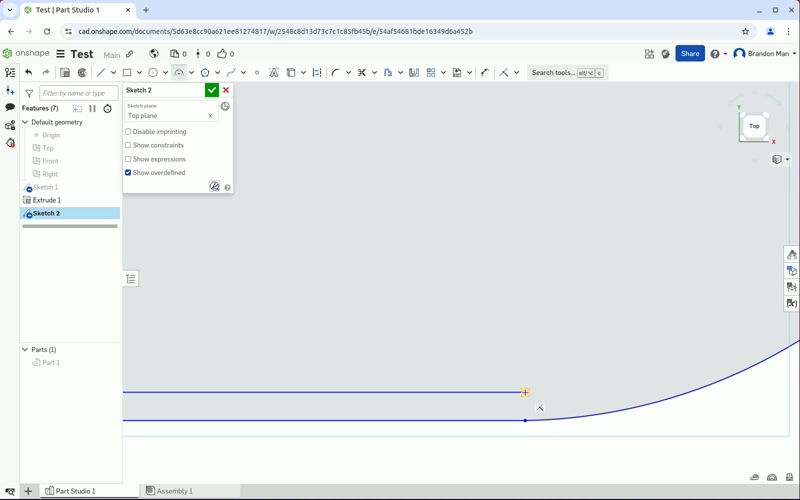
click(525, 392)
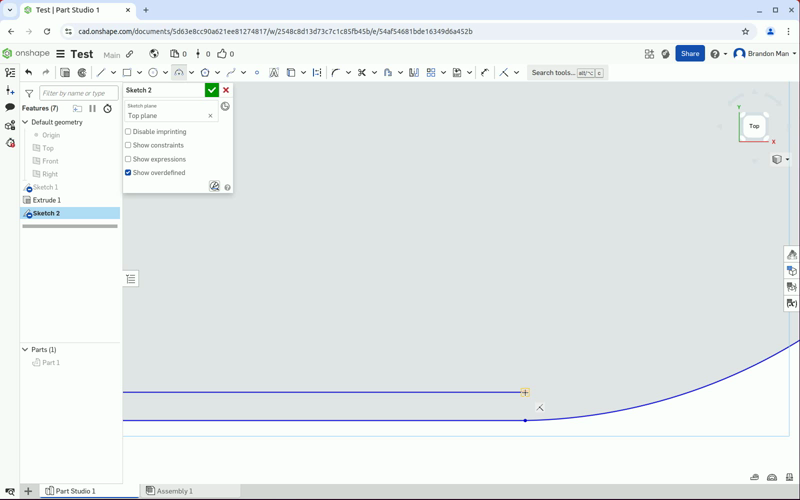
scroll(-6)
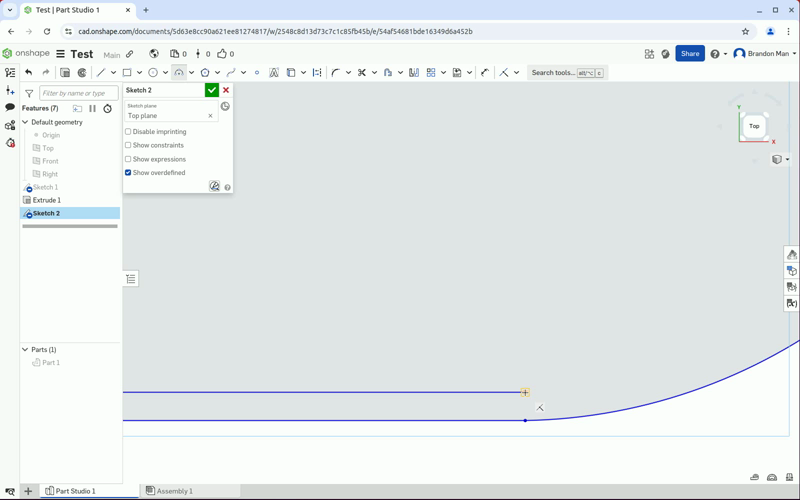
scroll(-6)
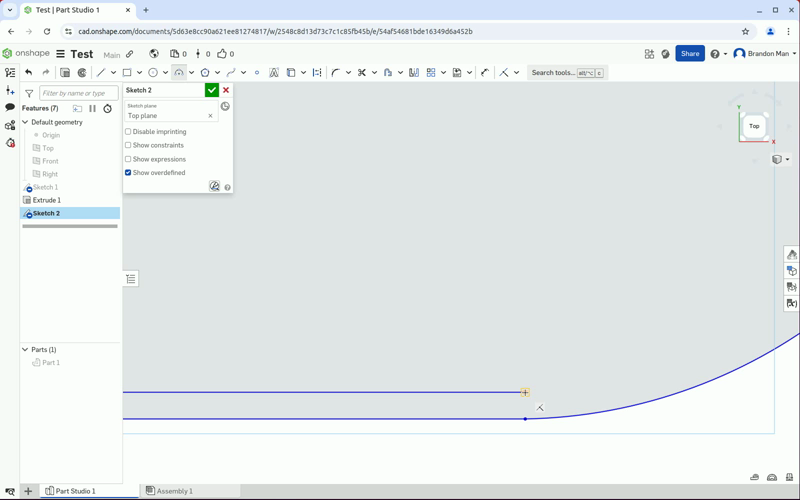
scroll(-6)
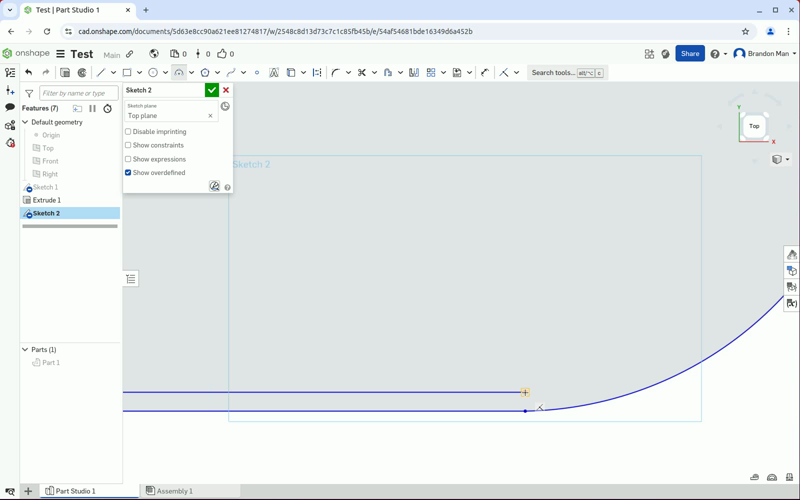
scroll(-6)
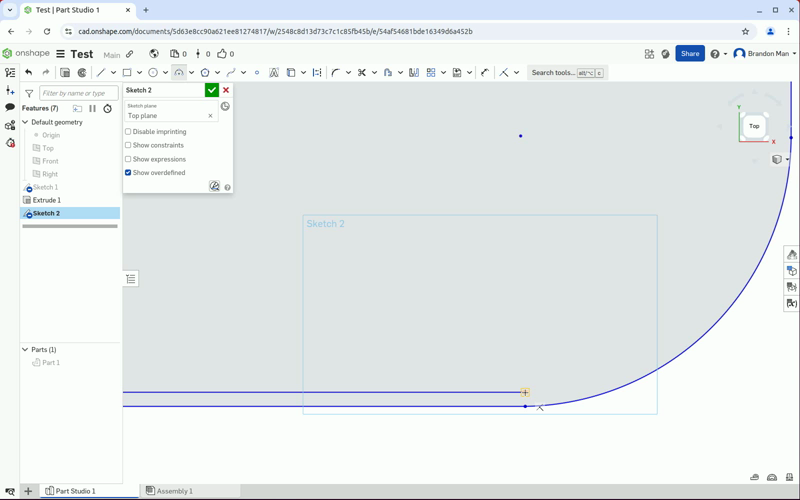
scroll(-6)
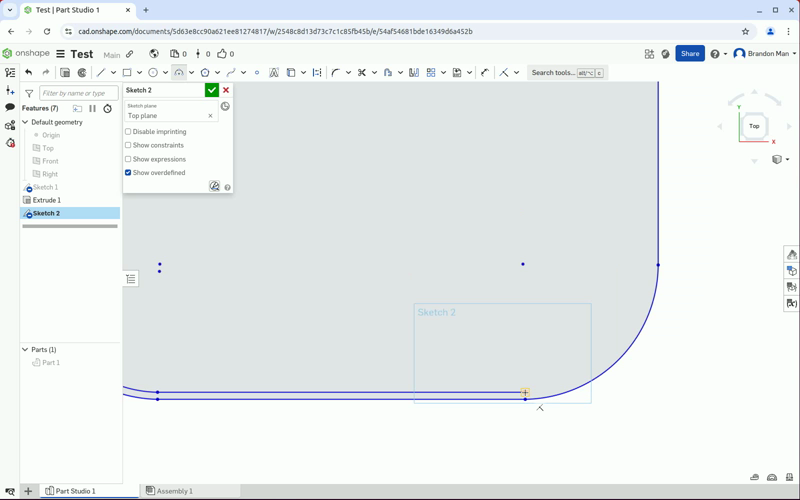
scroll(-6)
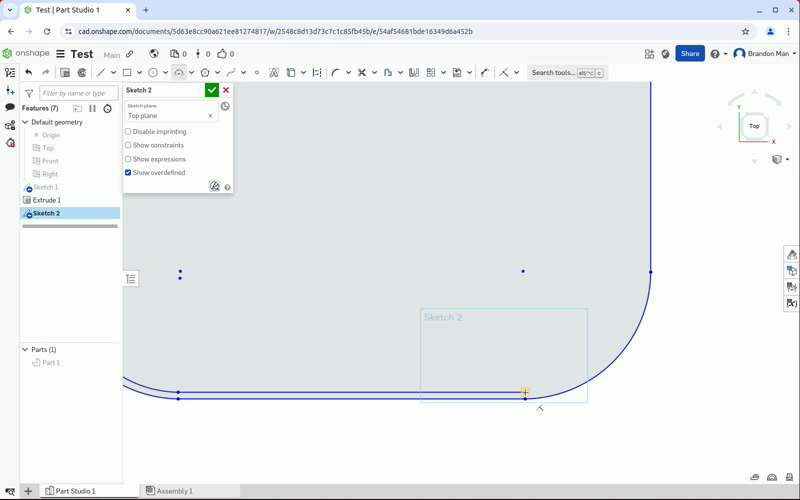
scroll(-6)
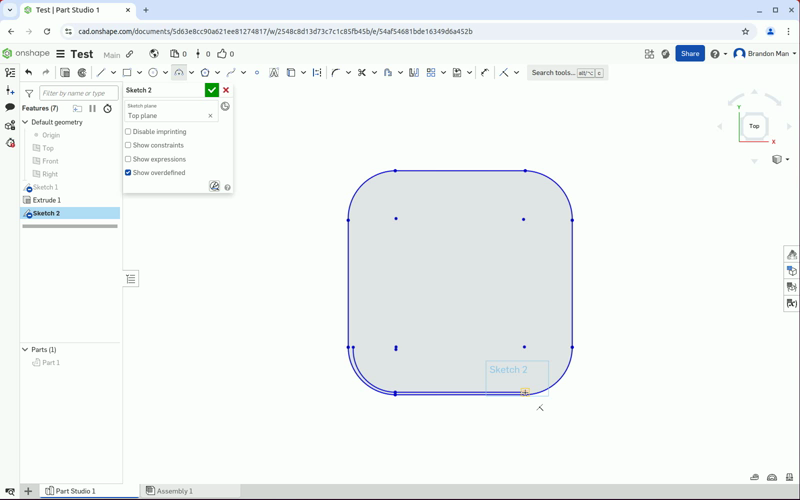
key_down(shift)
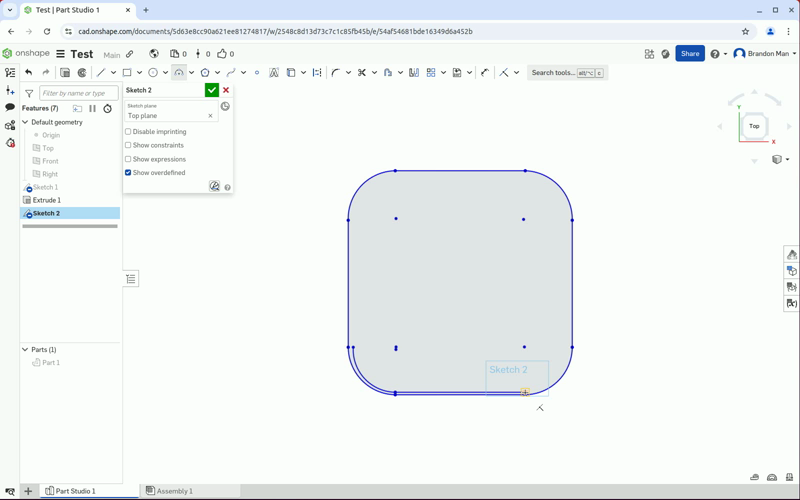
mouse_move(567, 347)
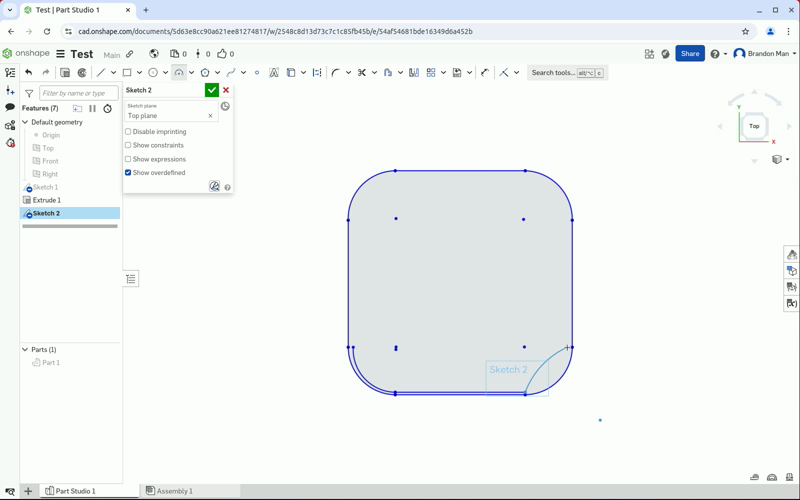
click(567, 347)
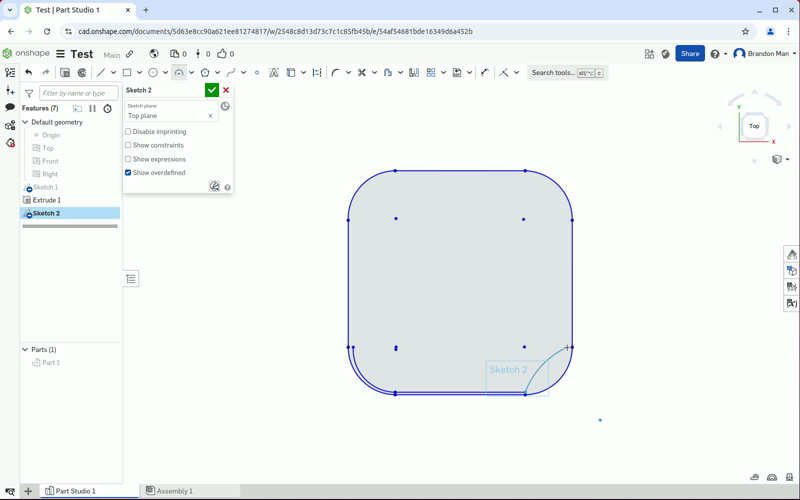
mouse_move(555, 378)
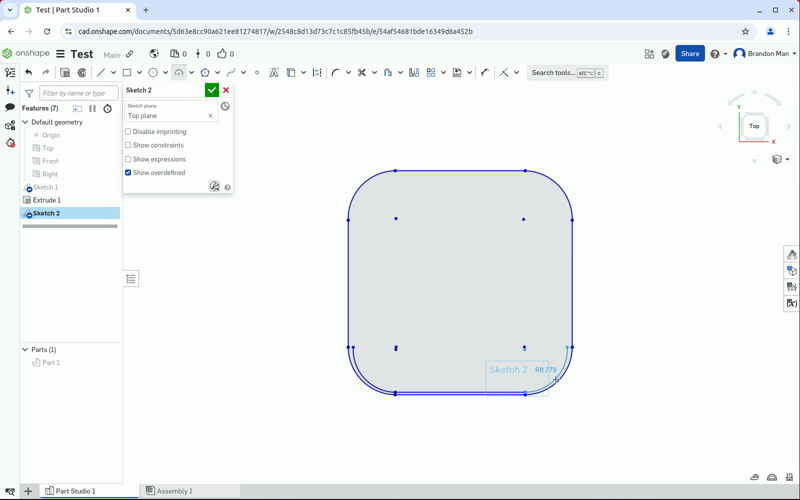
scroll(6)
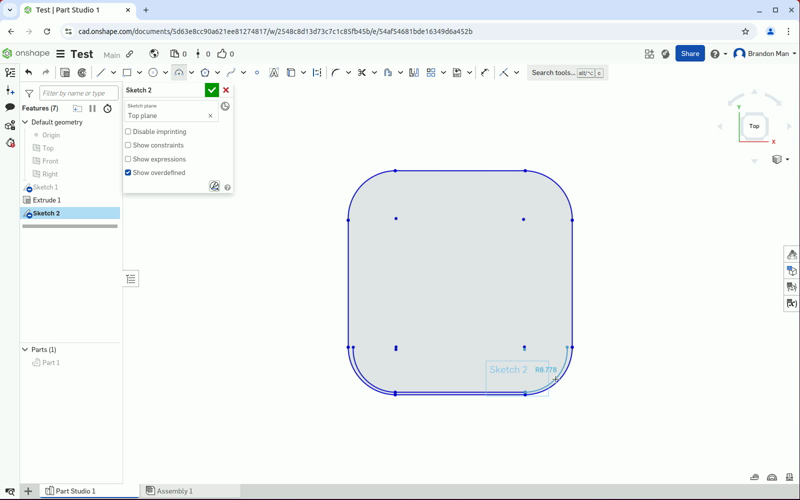
scroll(6)
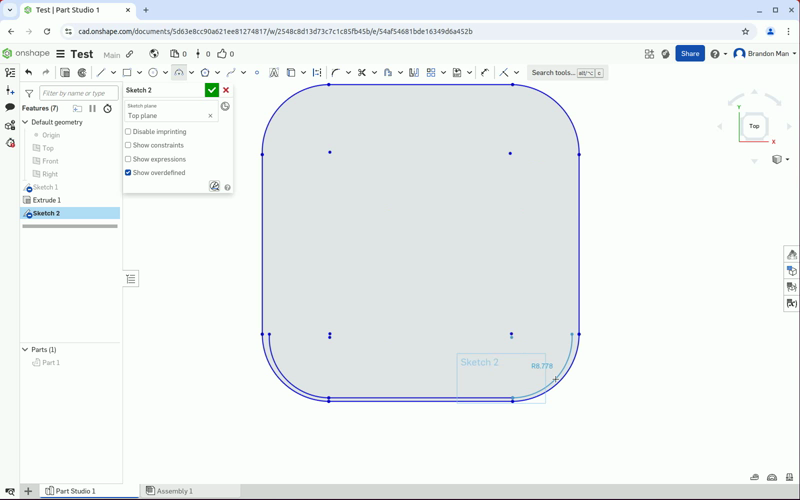
scroll(6)
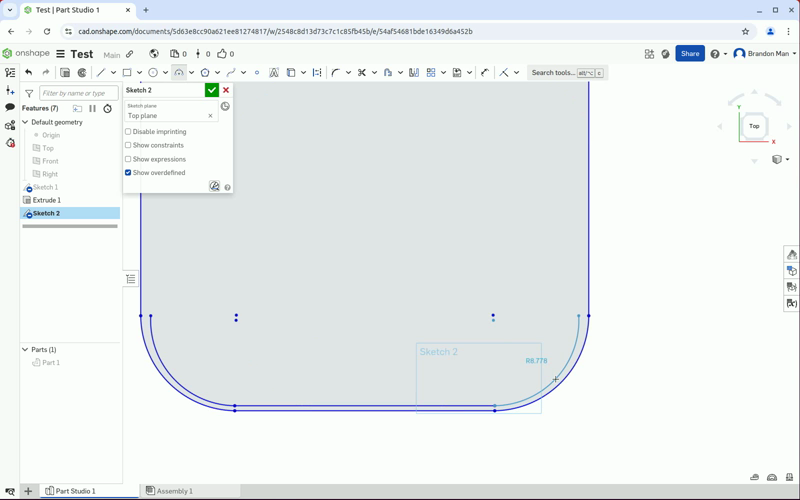
scroll(6)
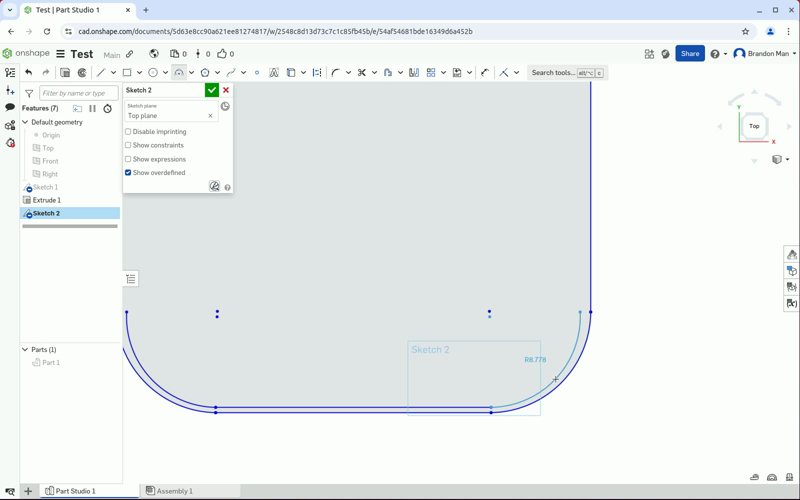
scroll(6)
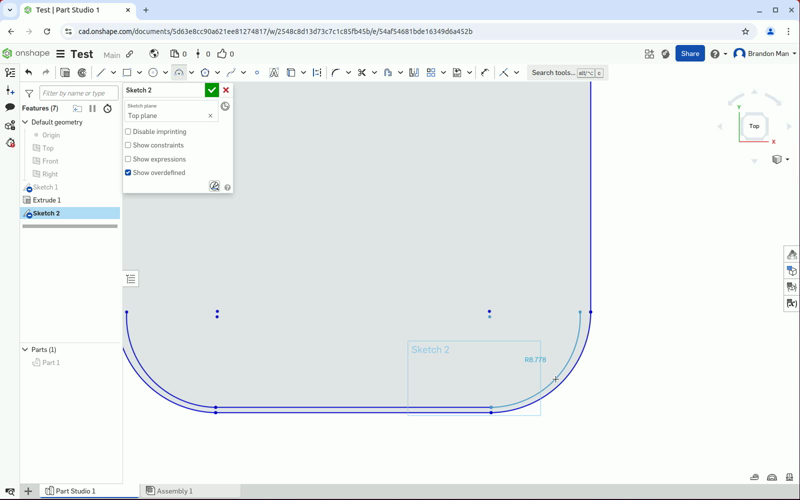
scroll(6)
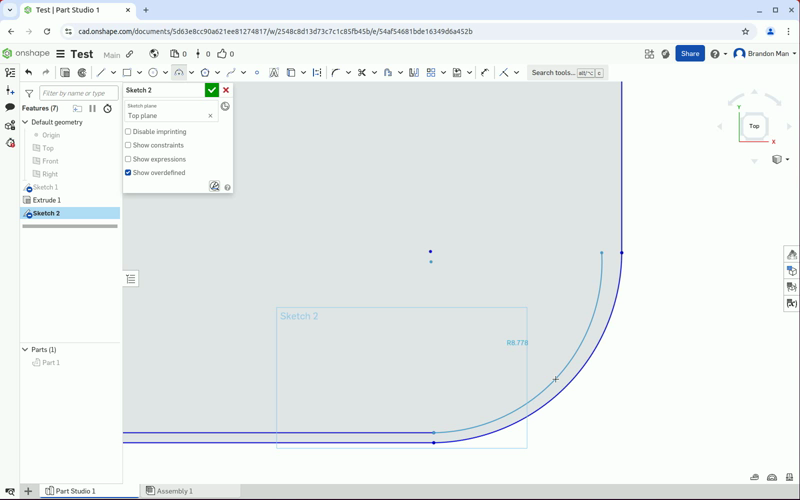
scroll(6)
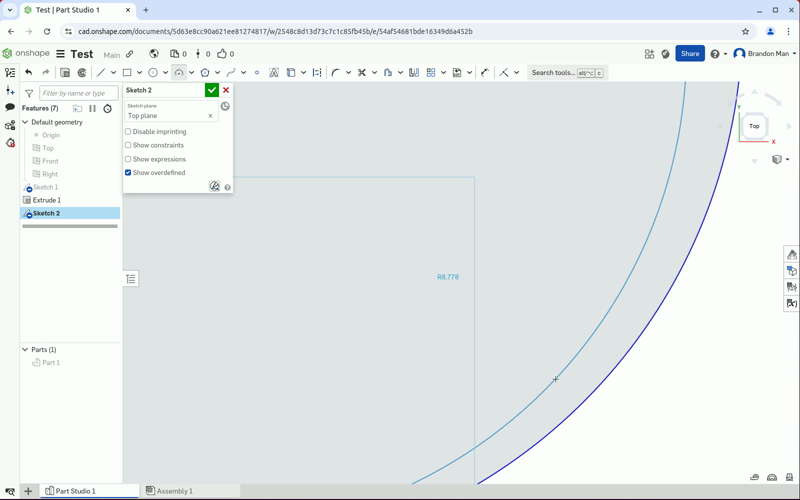
click(555, 378)
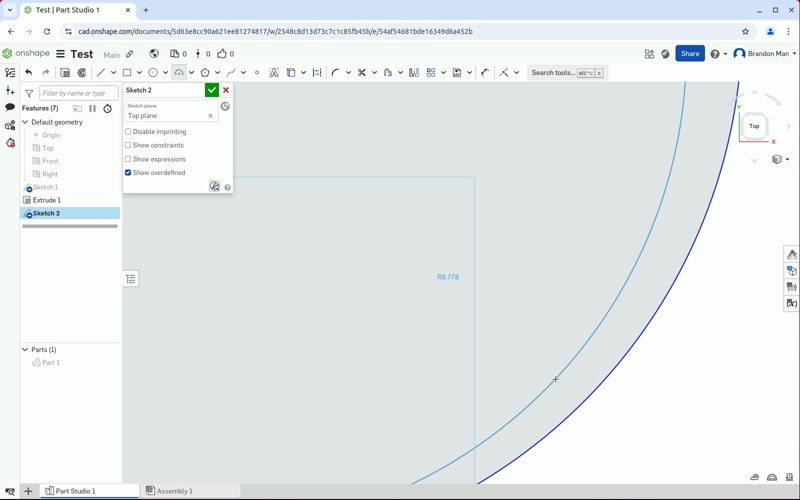
scroll(-6)
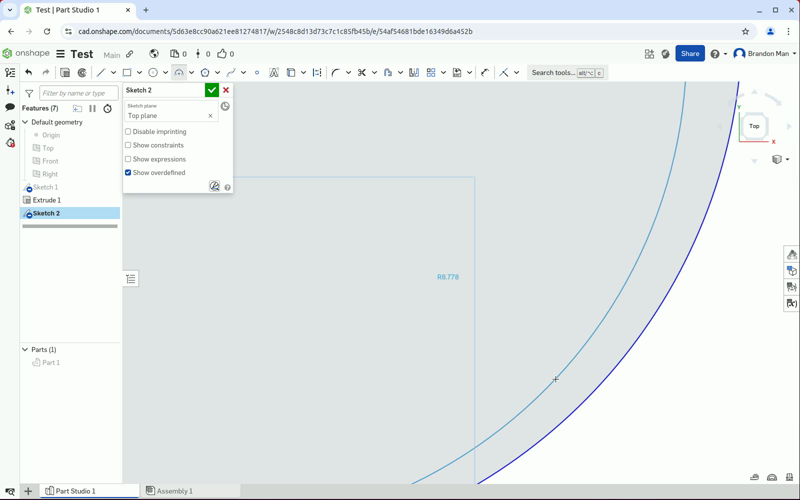
scroll(-6)
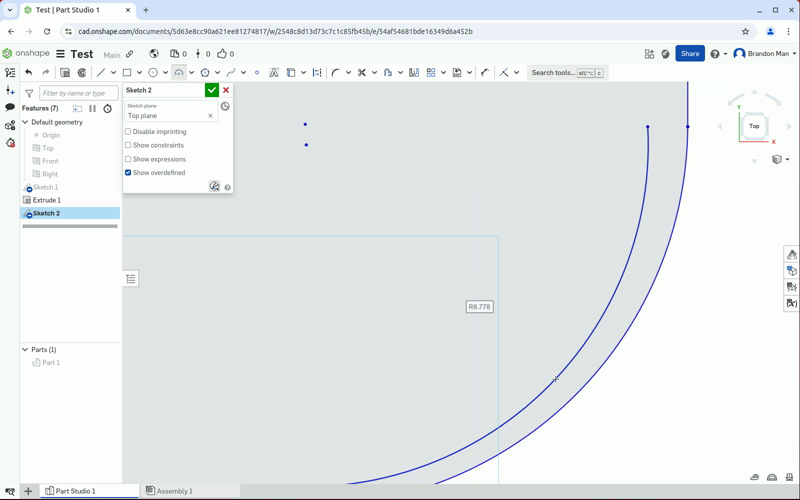
scroll(-6)
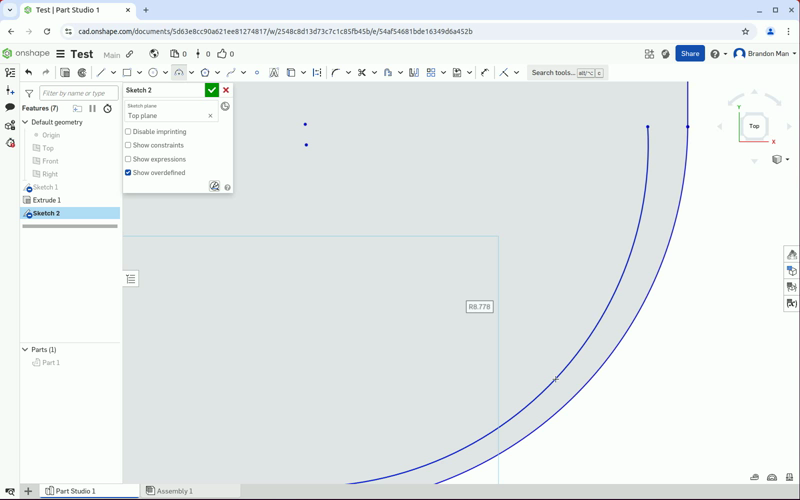
scroll(-6)
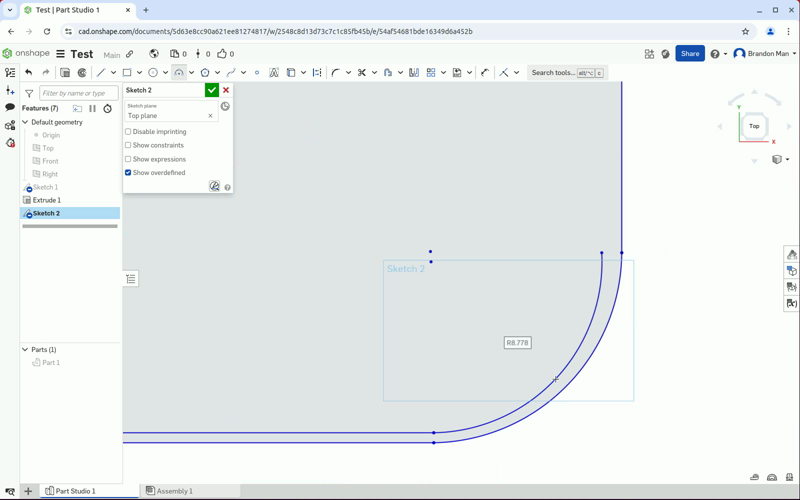
scroll(-6)
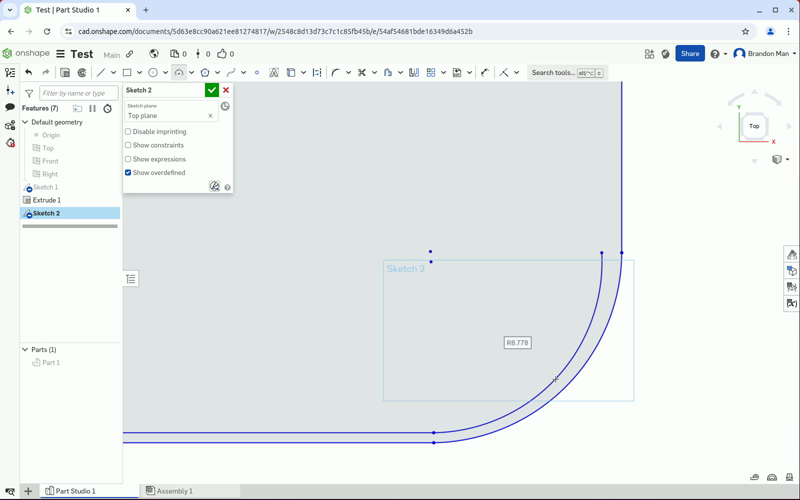
scroll(-6)
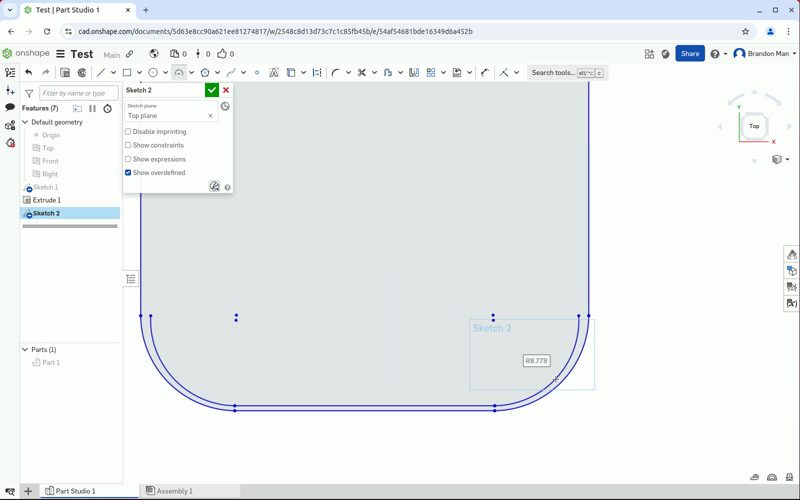
scroll(-6)
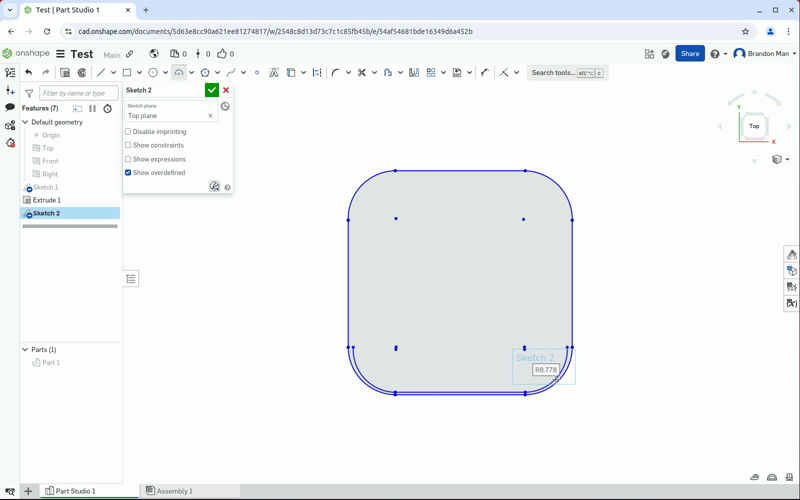
key_up(shift)
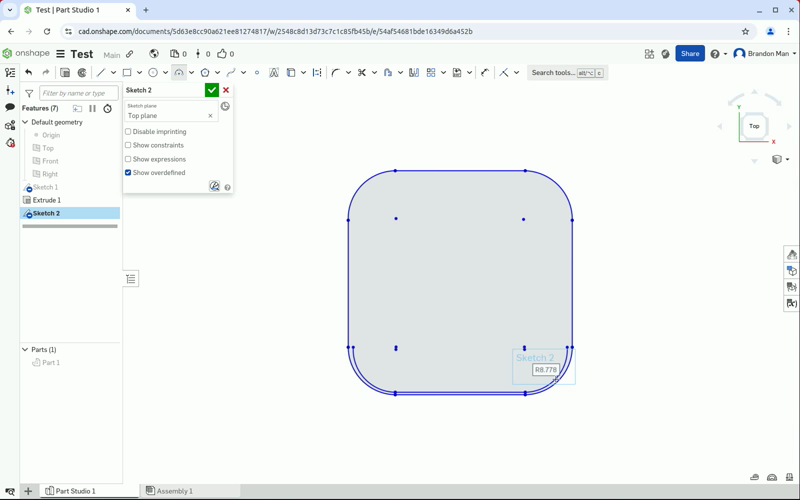
key(esc)
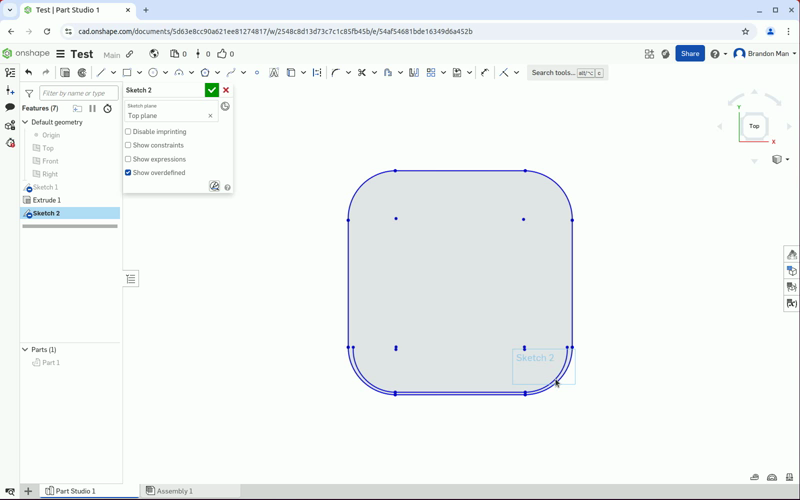
key(l)
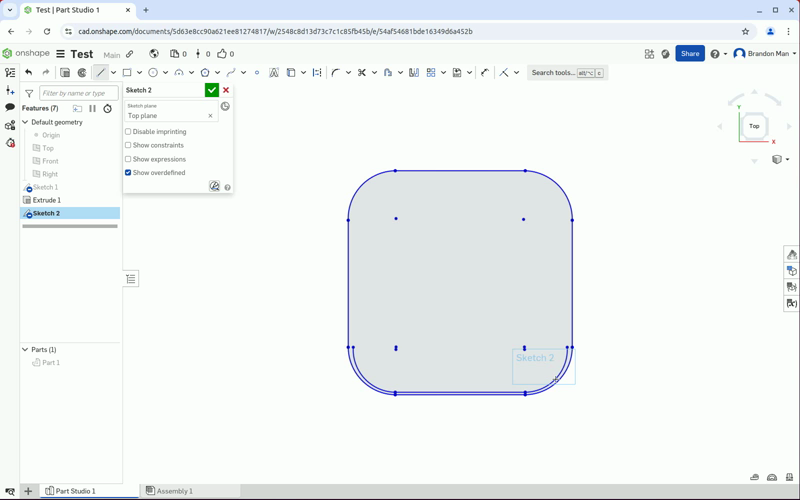
mouse_move(567, 347)
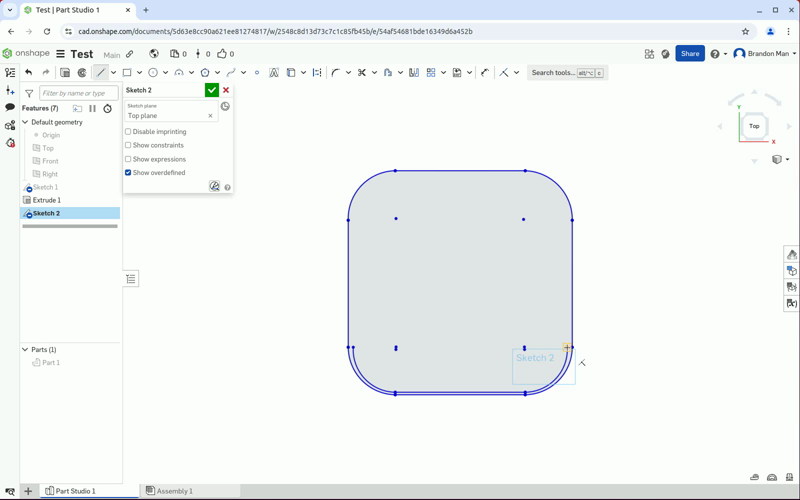
click(567, 347)
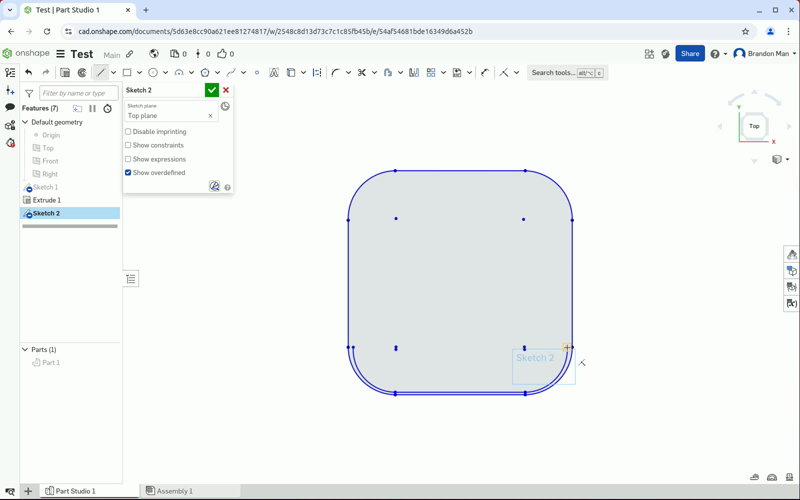
key_down(shift)
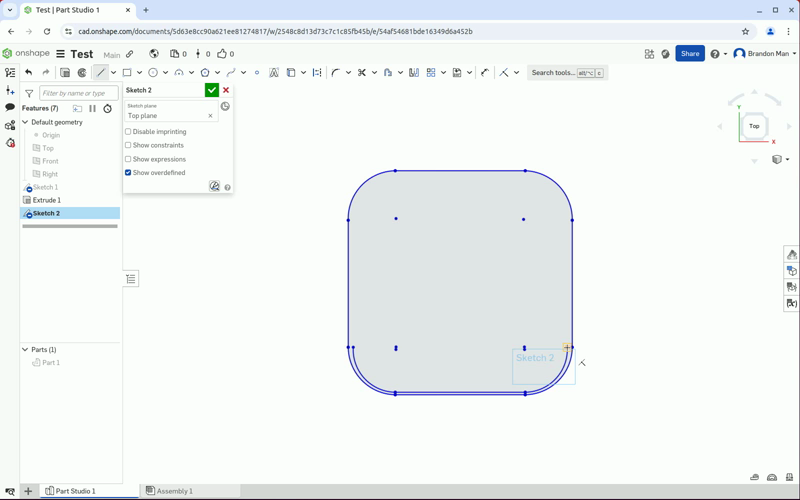
mouse_move(567, 220)
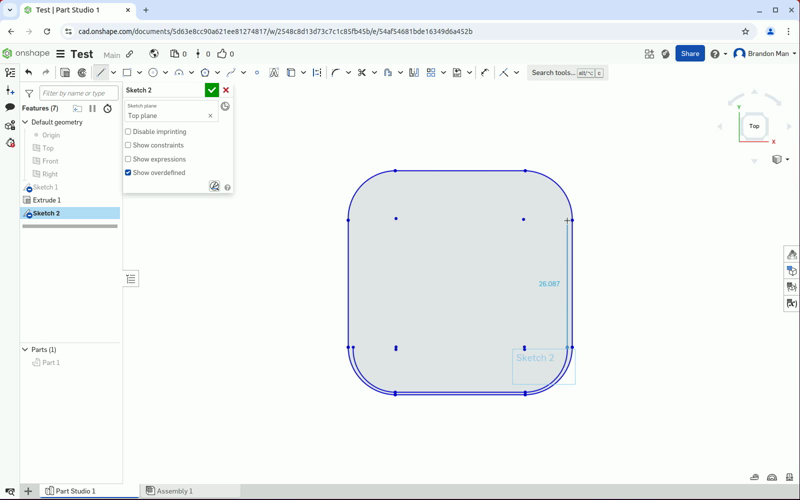
click(567, 220)
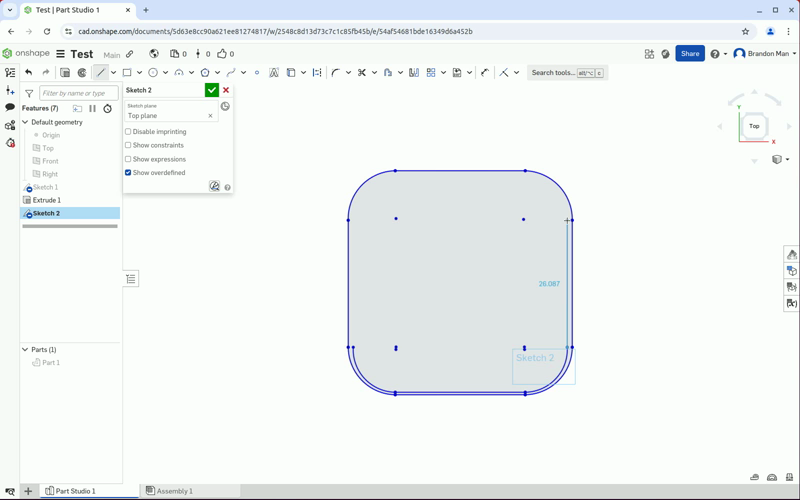
key_up(shift)
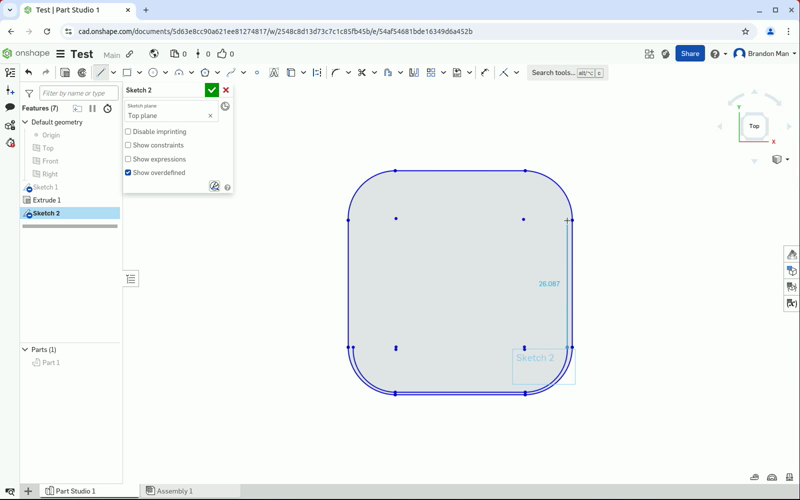
key(esc)
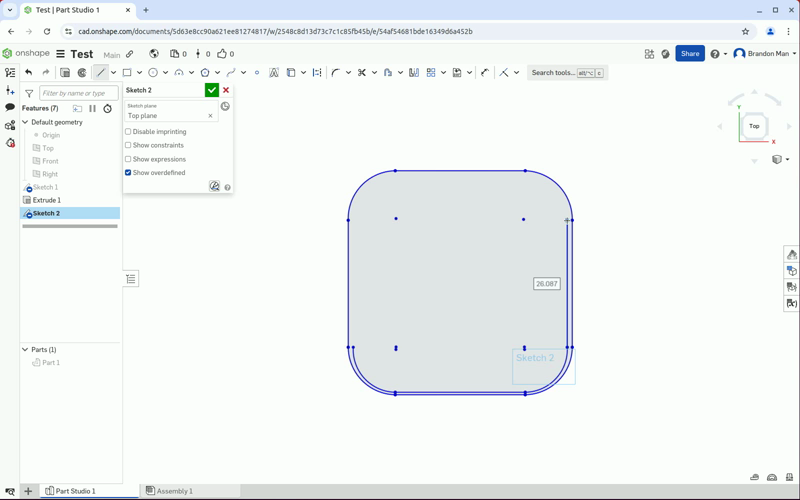
key(a)
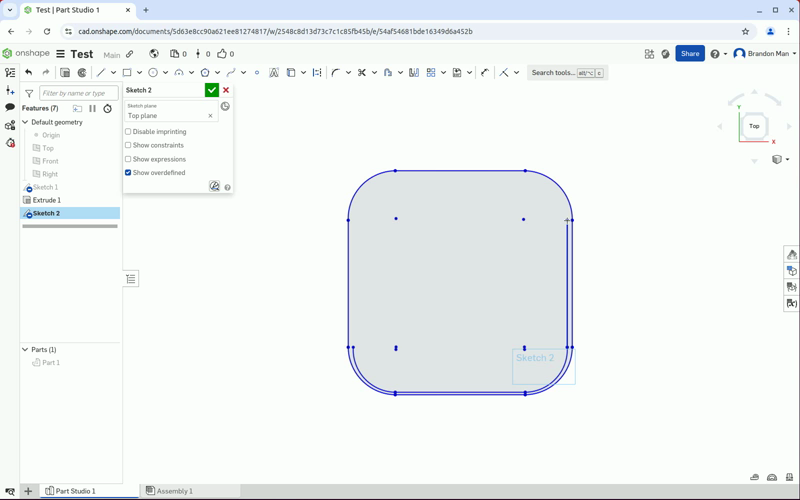
mouse_move(567, 220)
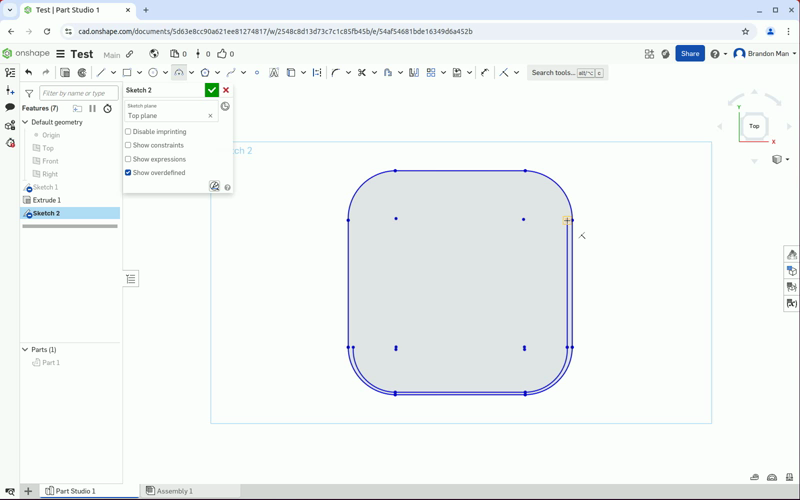
click(567, 220)
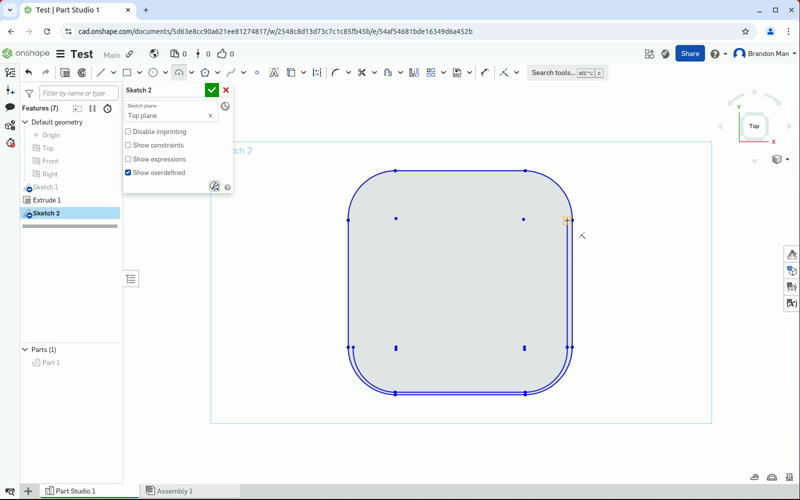
key_down(shift)
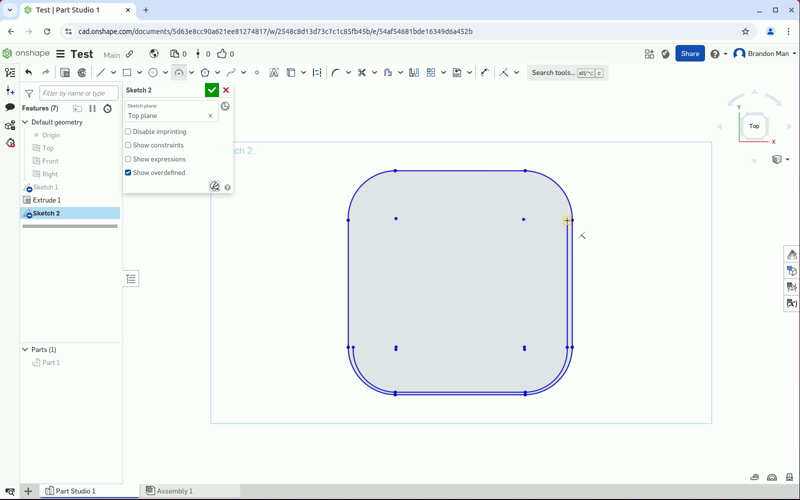
mouse_move(525, 175)
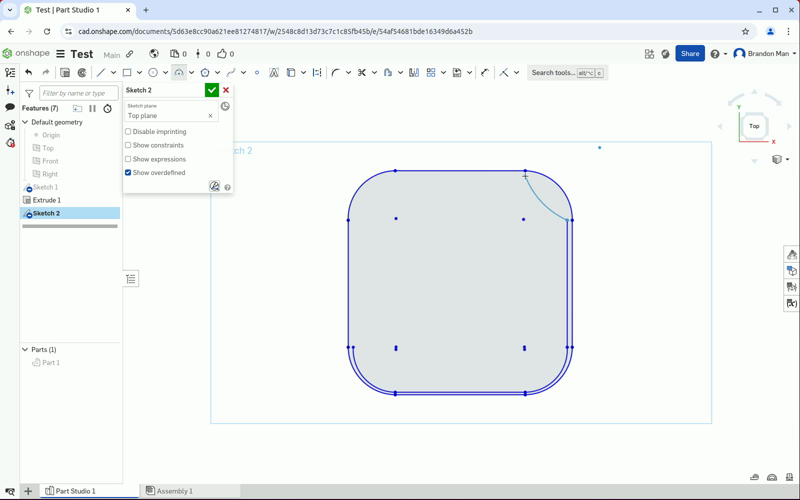
click(525, 175)
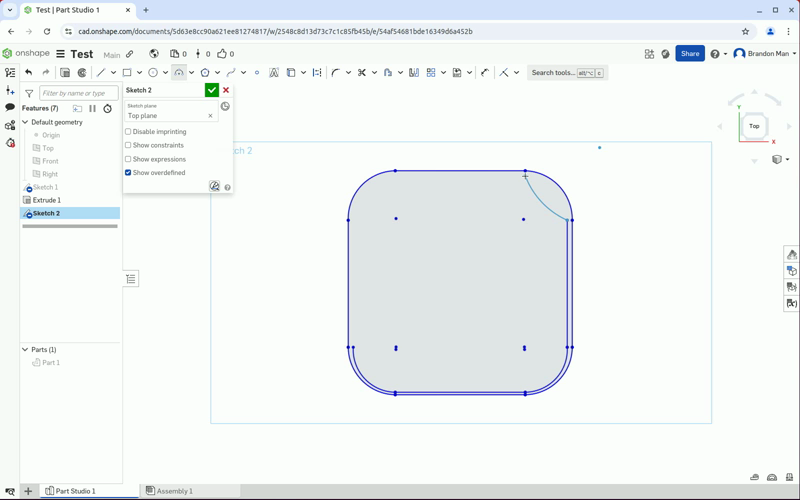
mouse_move(555, 189)
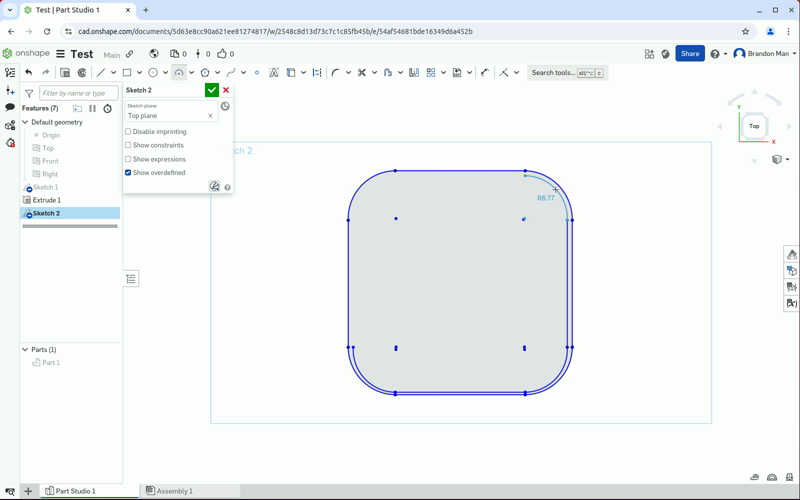
click(555, 189)
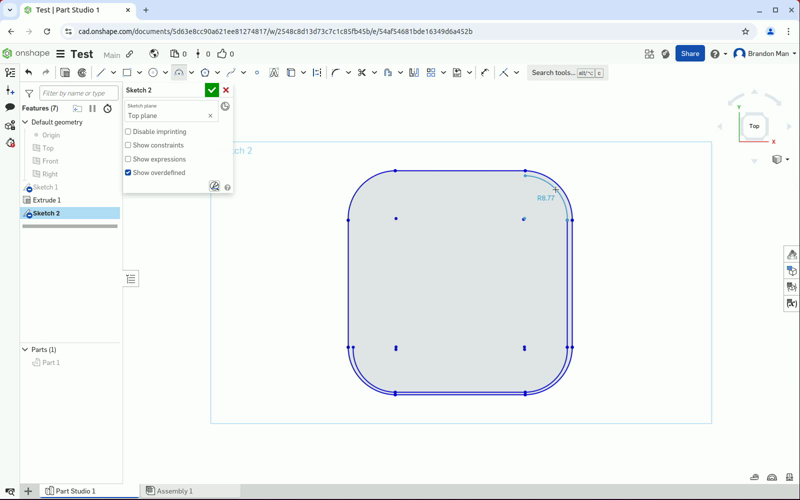
key_up(shift)
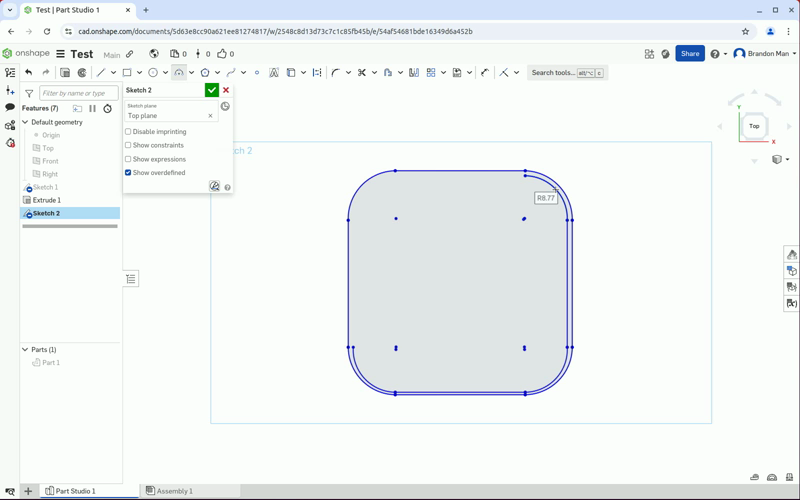
key(esc)
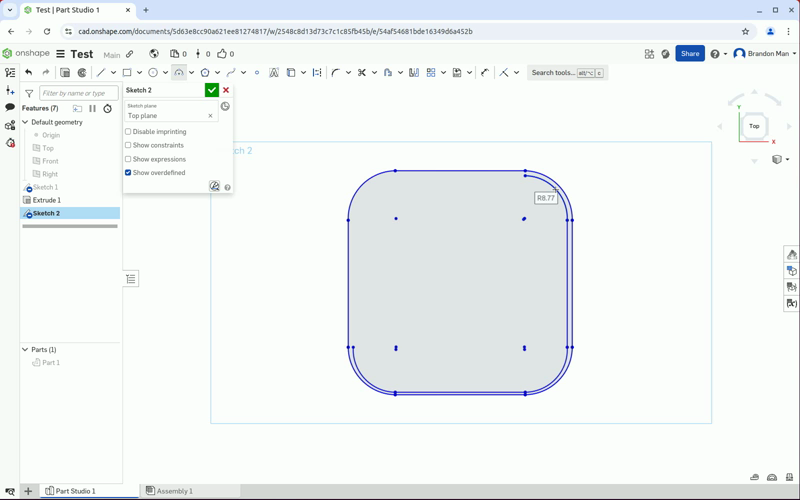
key(l)
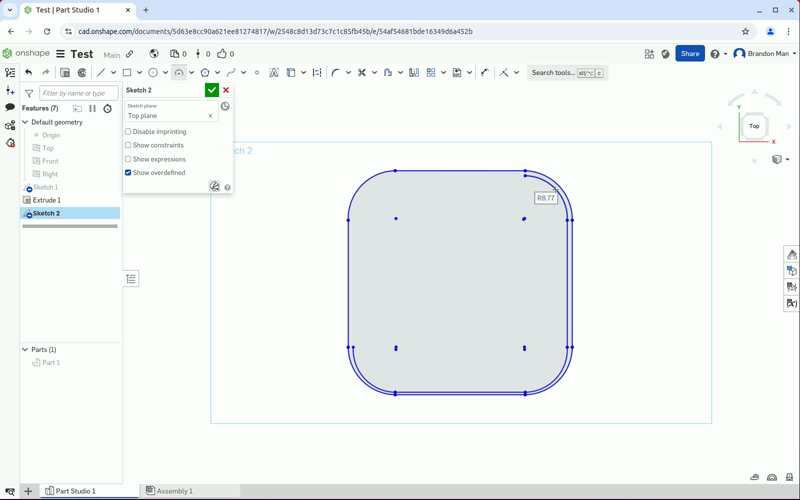
mouse_move(525, 175)
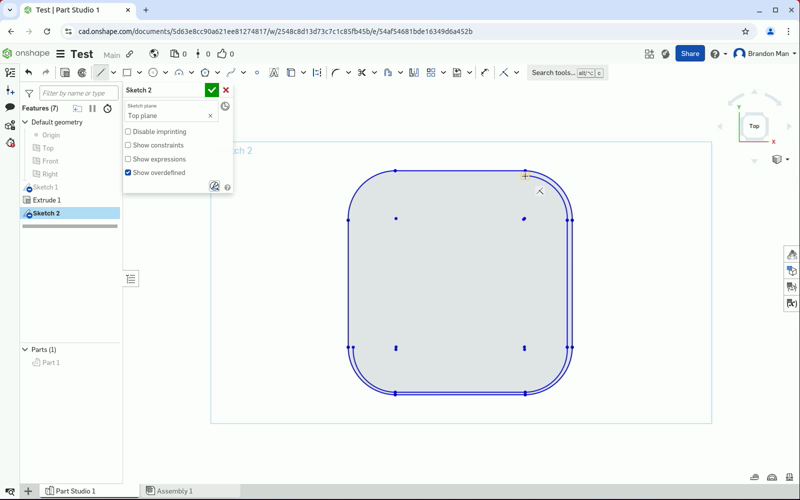
click(525, 175)
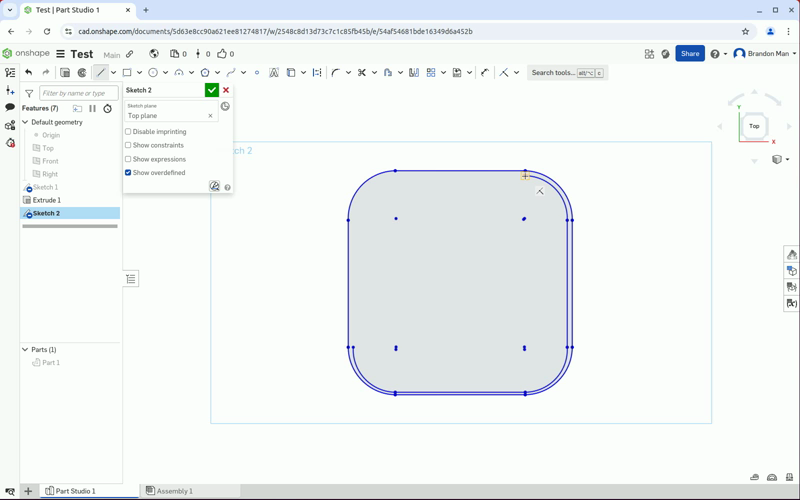
key_down(shift)
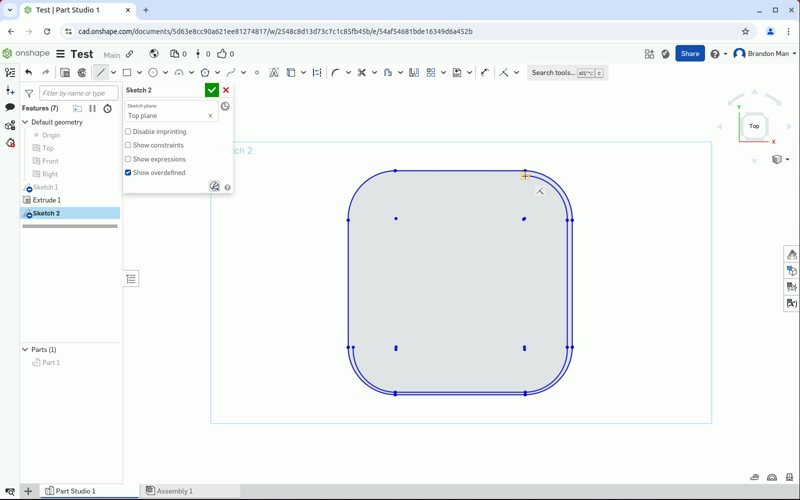
mouse_move(395, 175)
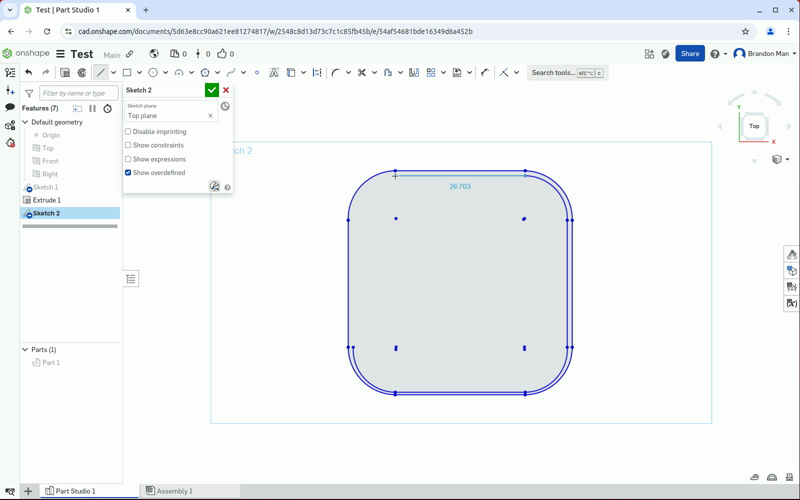
click(395, 175)
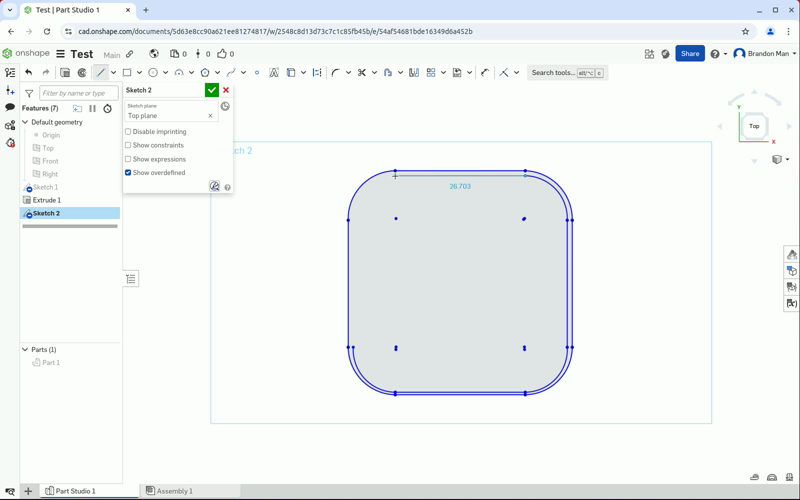
key_up(shift)
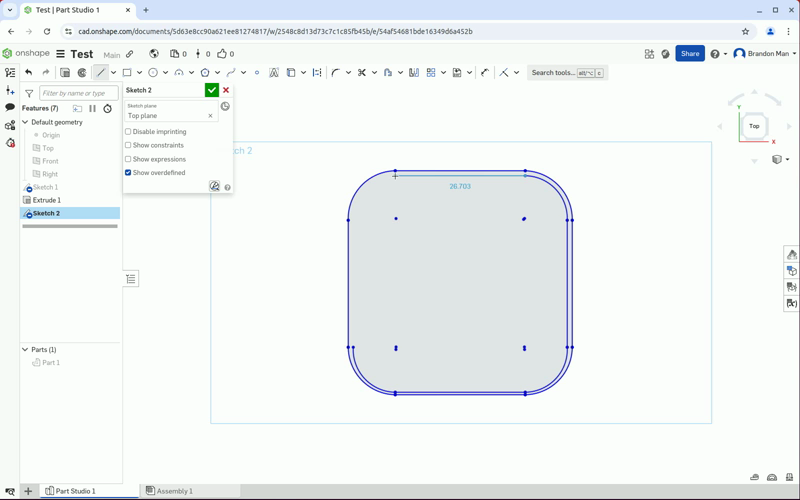
key(esc)
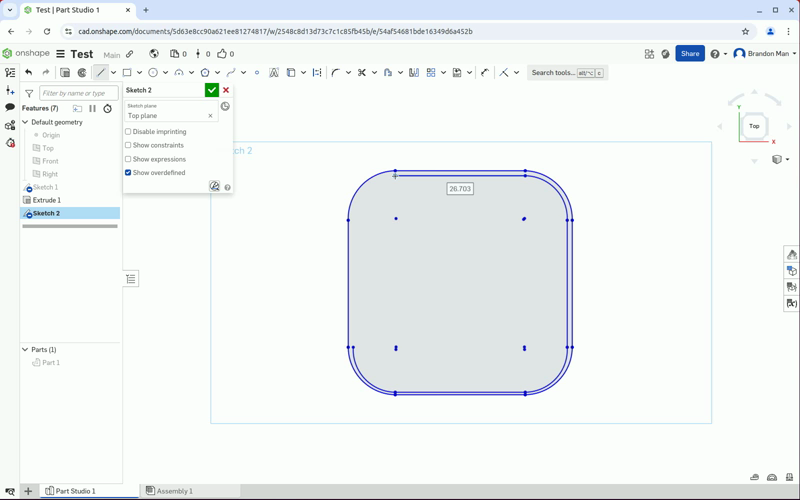
key(a)
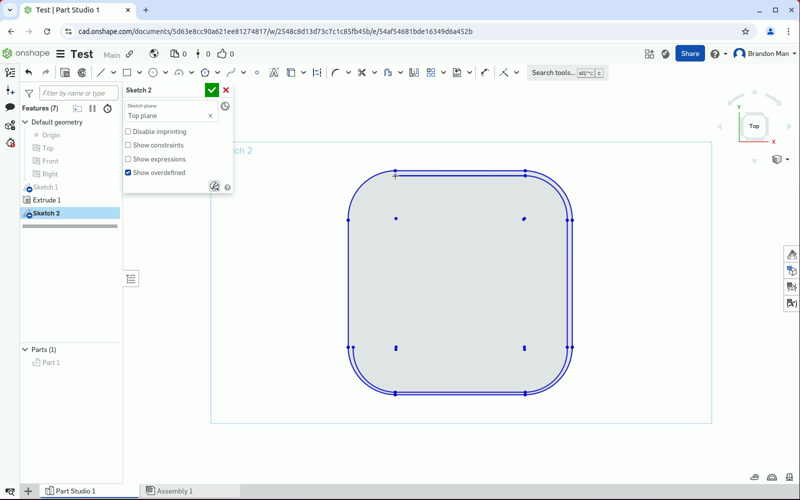
mouse_move(395, 175)
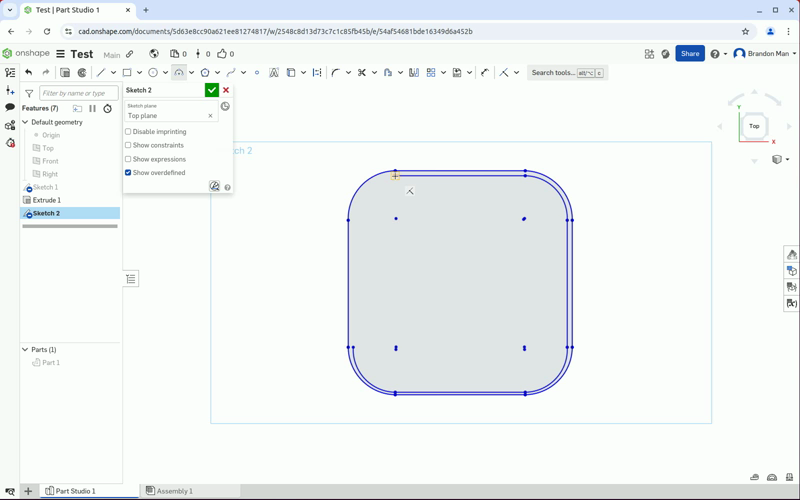
click(395, 175)
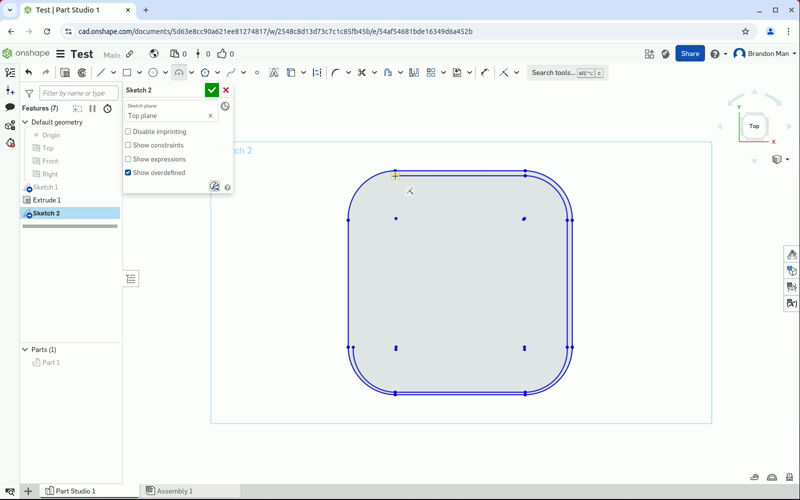
key_down(shift)
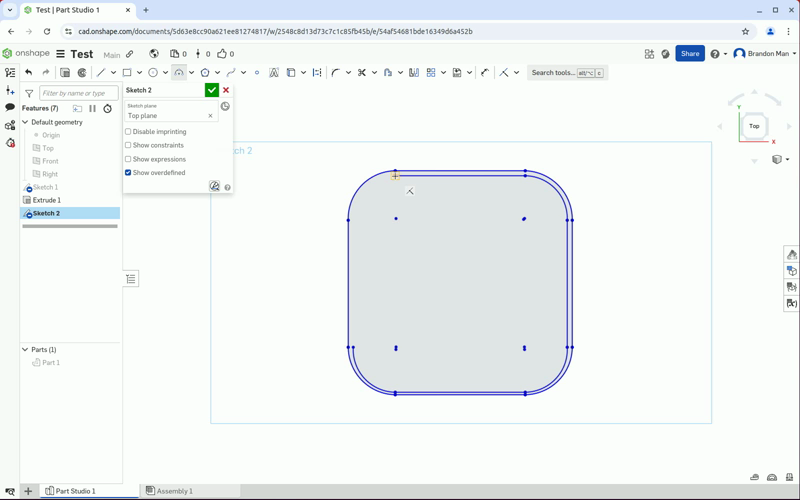
mouse_move(353, 220)
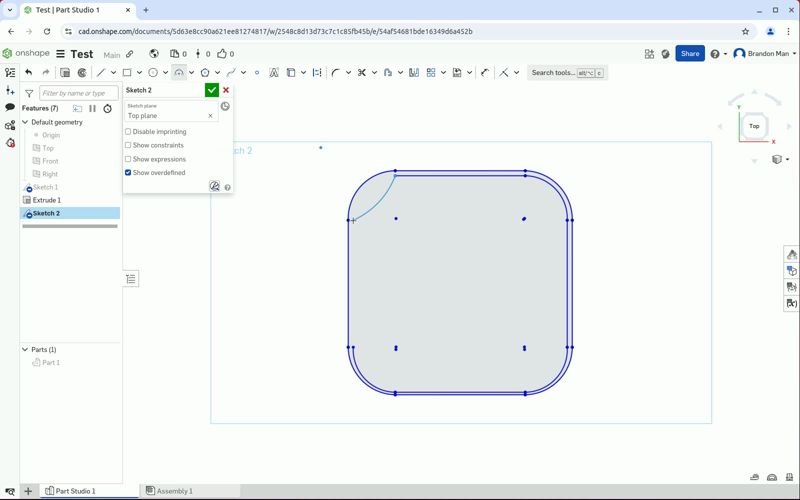
click(353, 220)
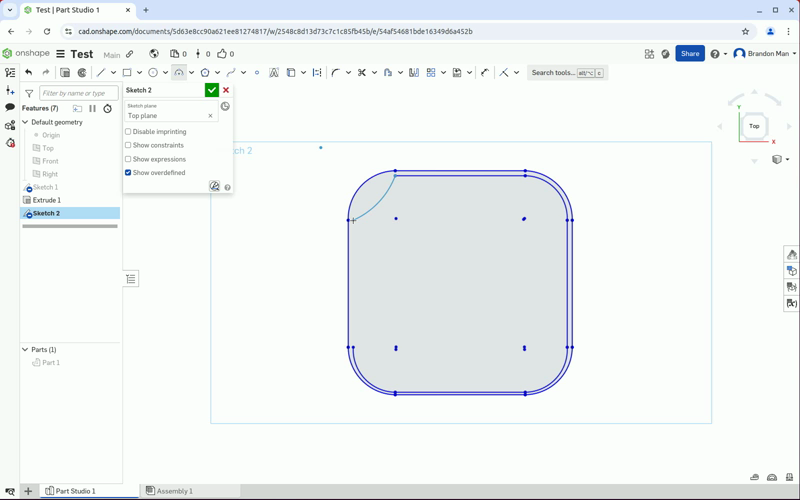
mouse_move(364, 189)
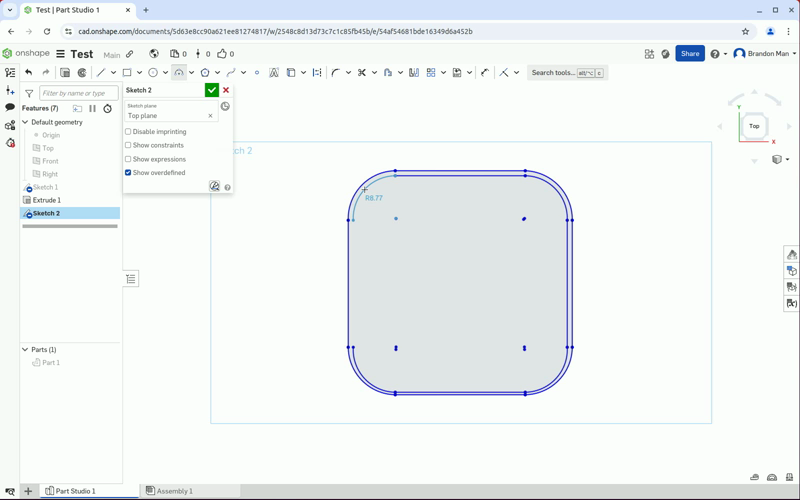
click(364, 189)
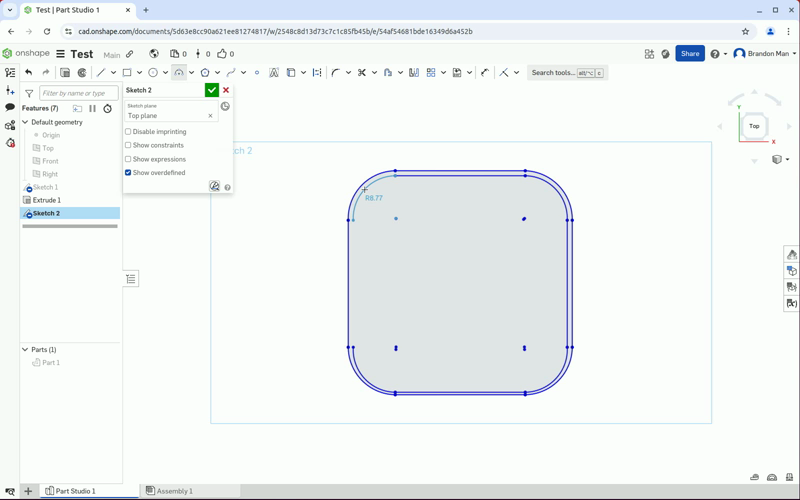
key_up(shift)
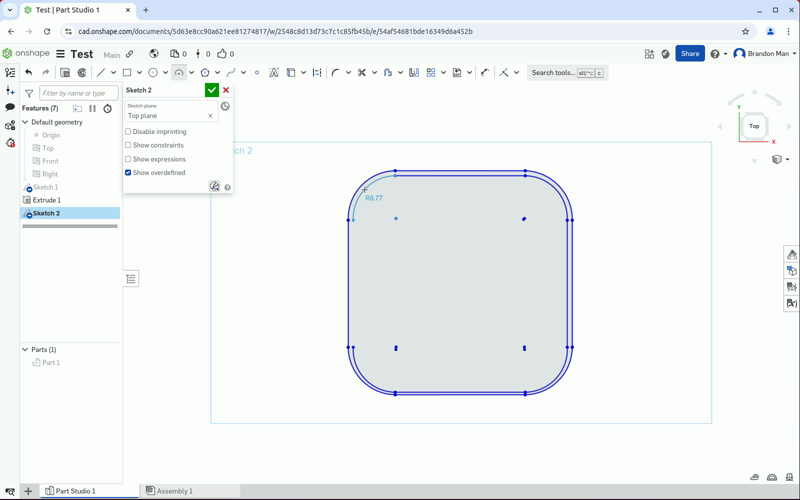
key(esc)
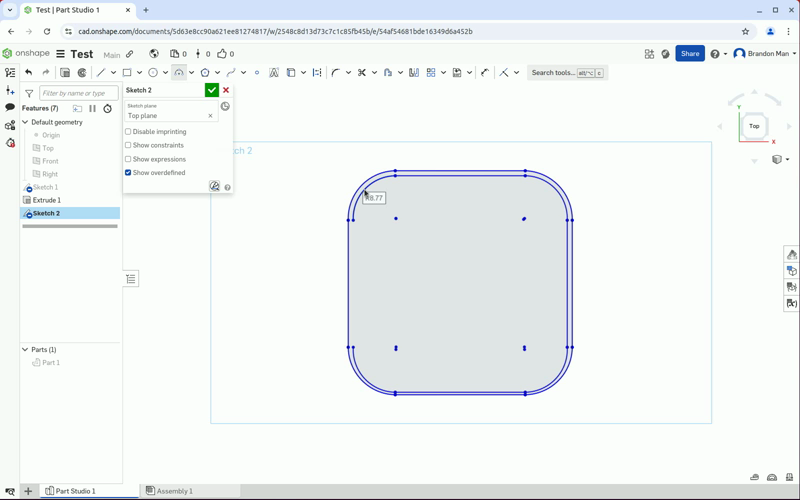
key(l)
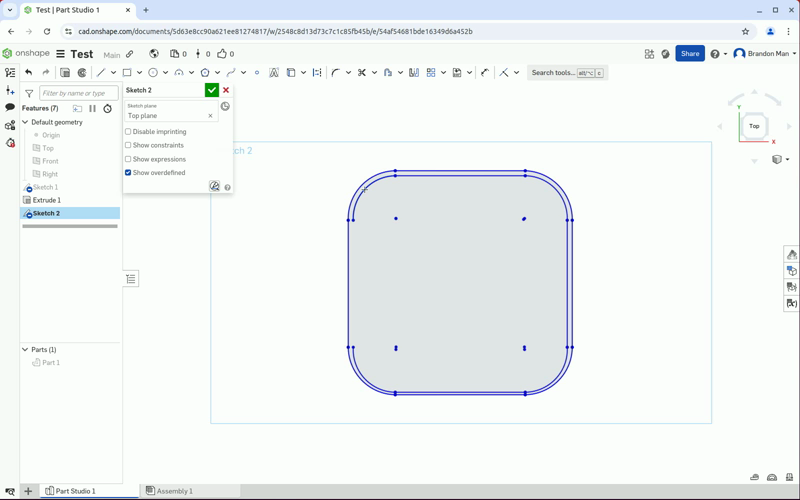
mouse_move(353, 220)
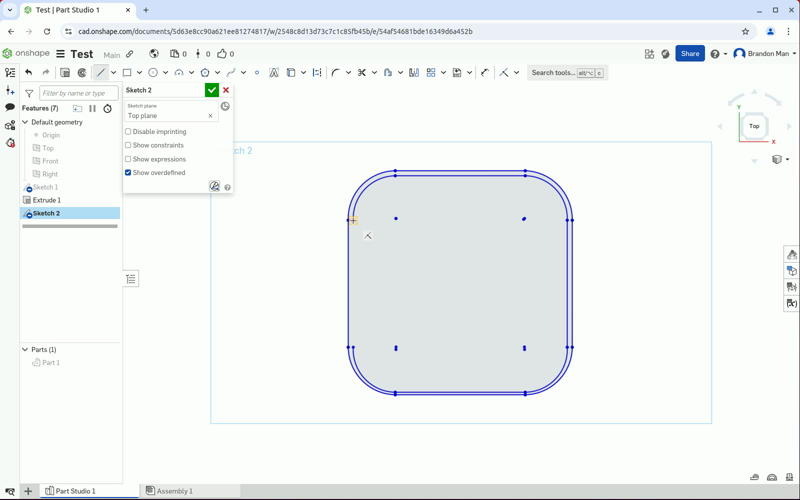
click(353, 220)
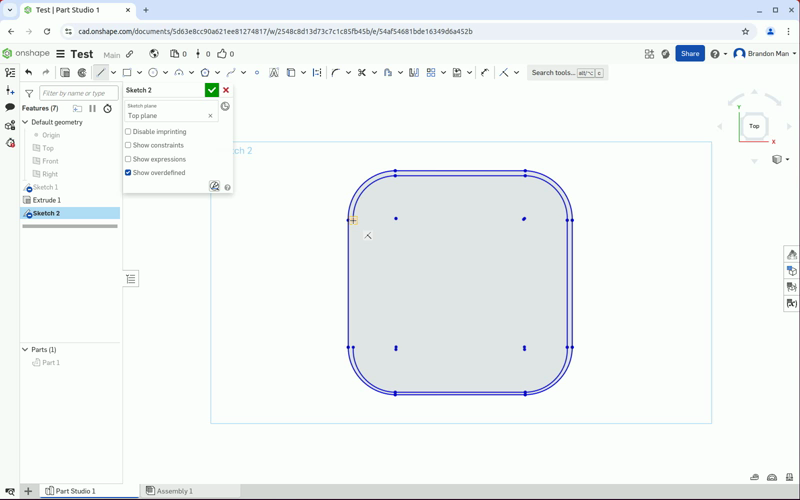
key_down(shift)
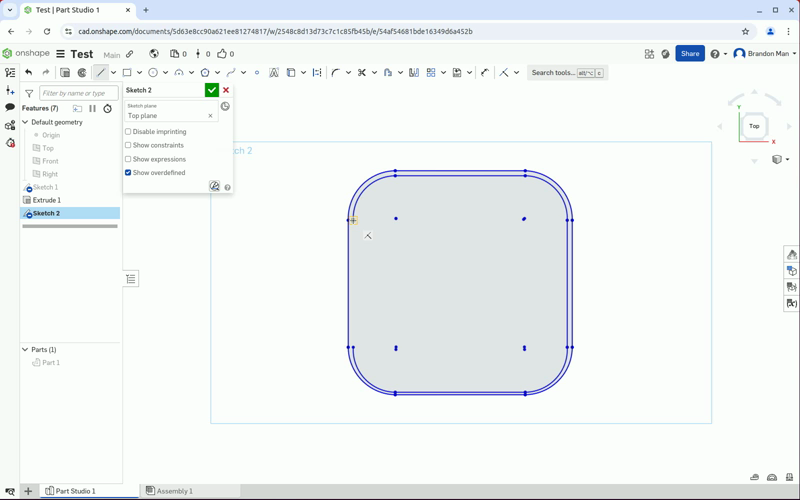
mouse_move(353, 347)
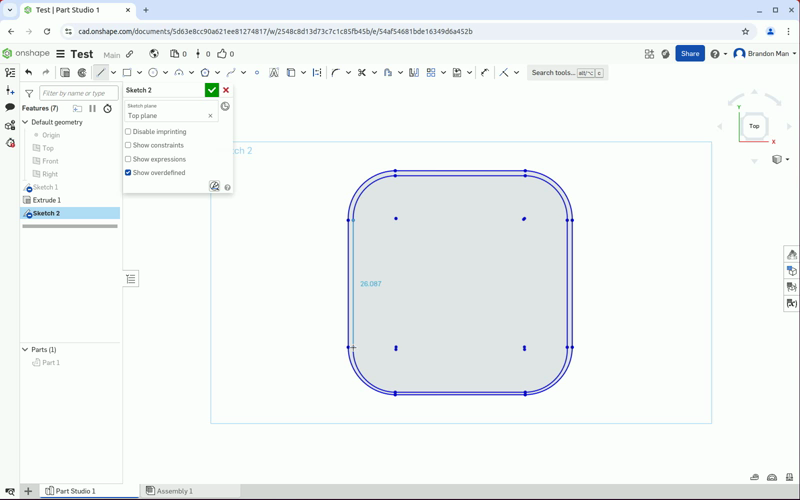
key_up(shift)
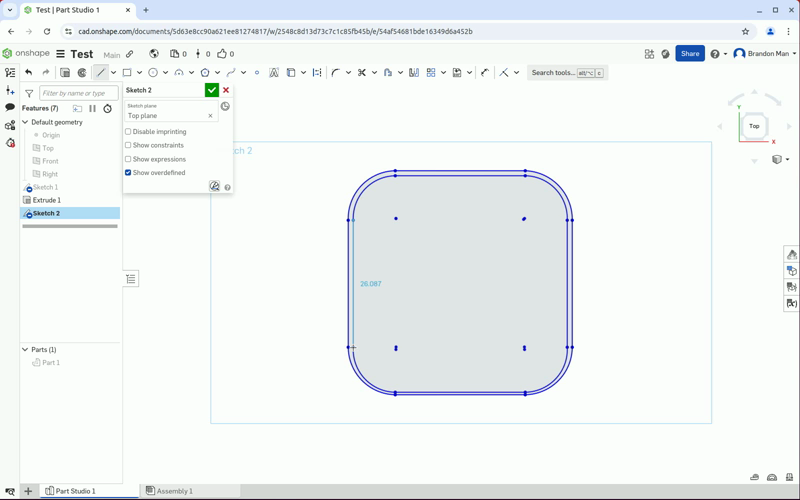
click(353, 347)
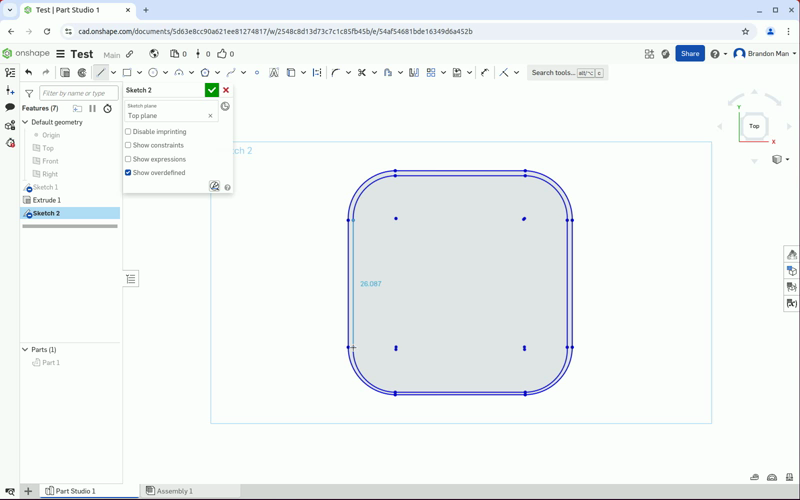
key(esc)
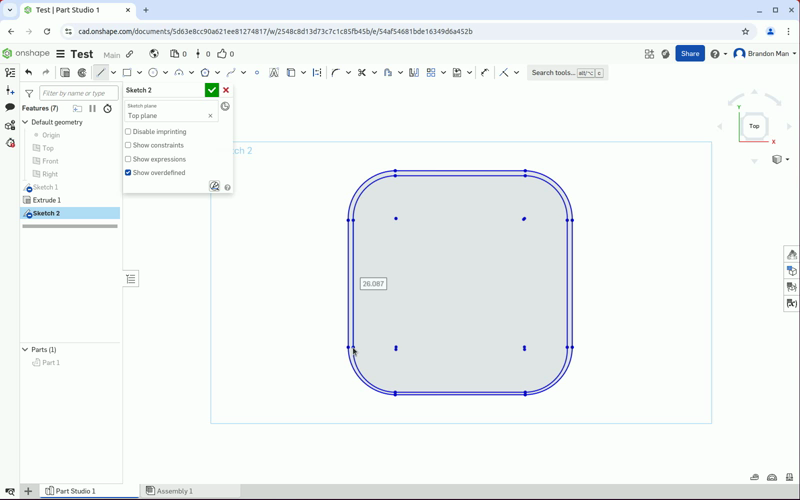
mouse_move(396, 173)
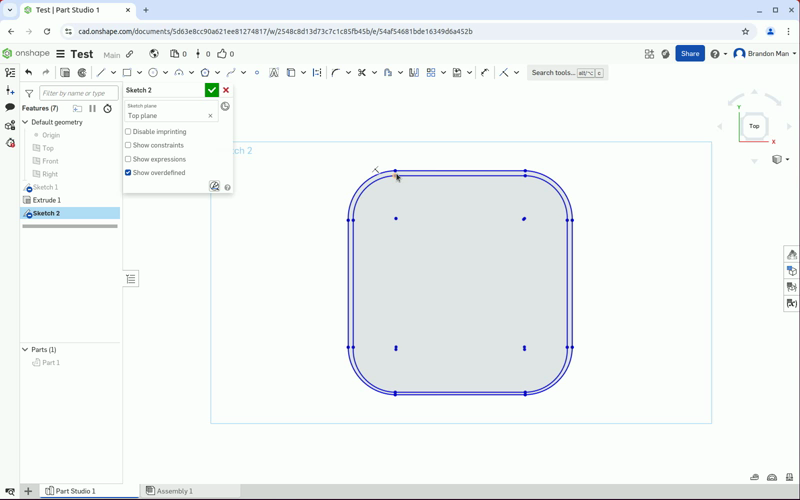
click(396, 173)
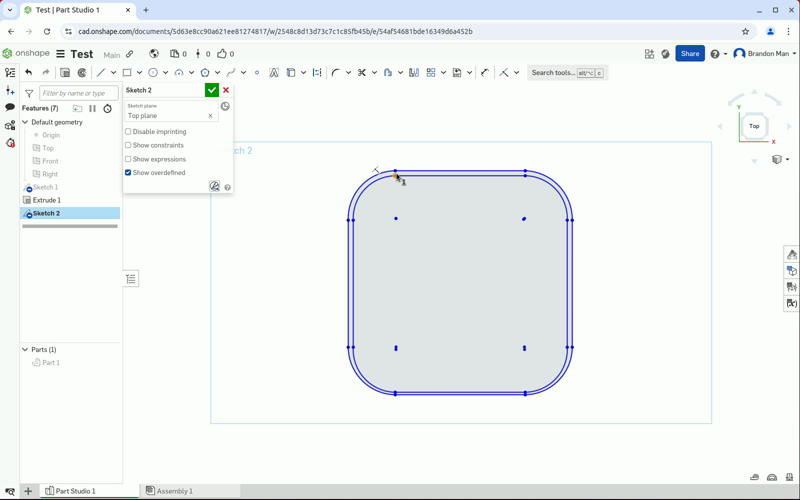
mouse_move(73, 352)
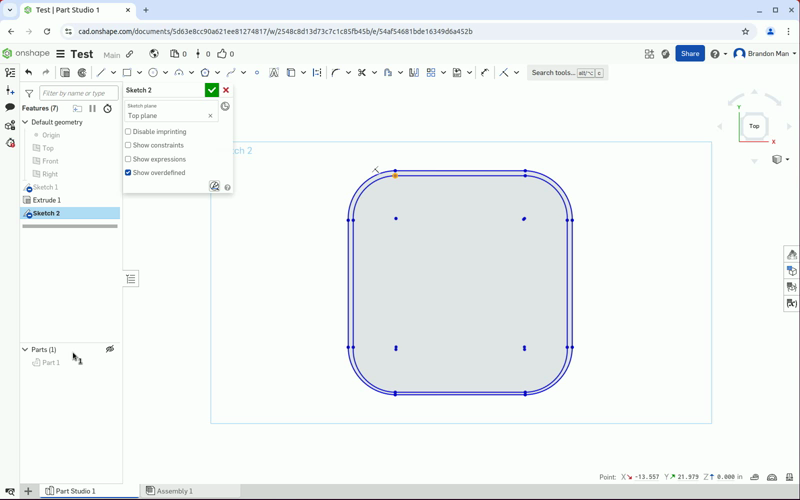
key(shift+y)
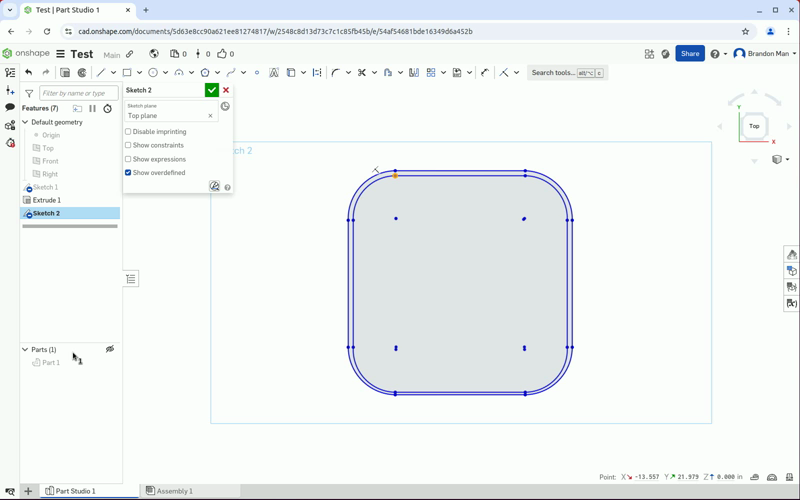
key(shift+e)
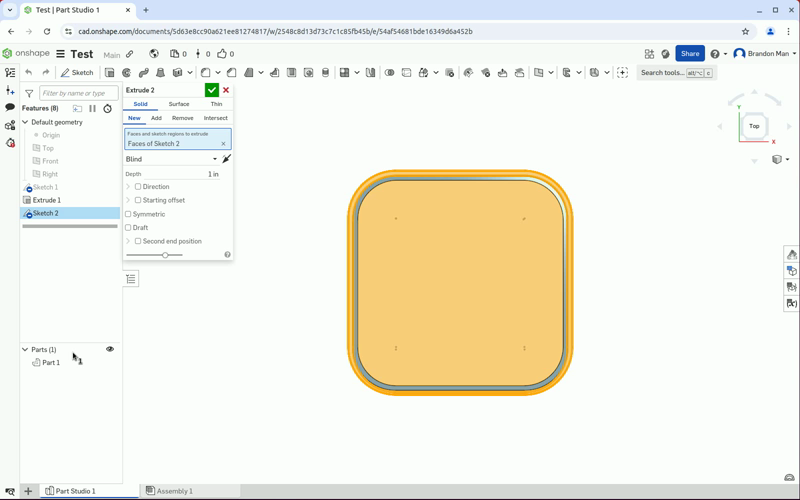
mouse_move(143, 106)
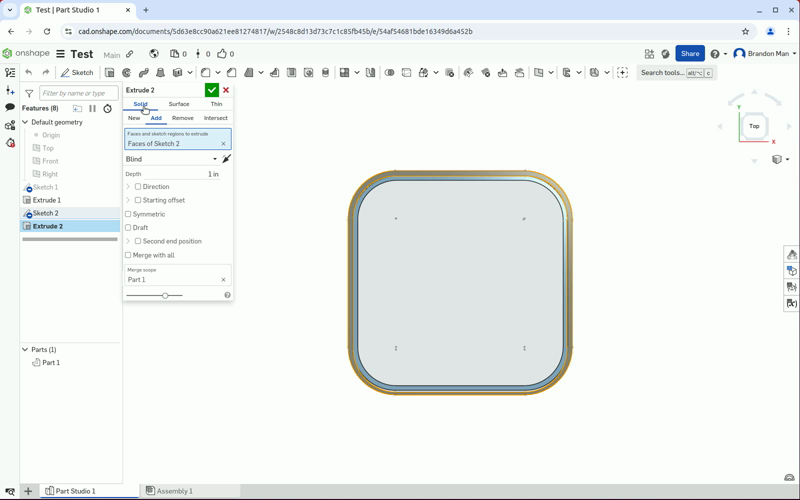
click(143, 106)
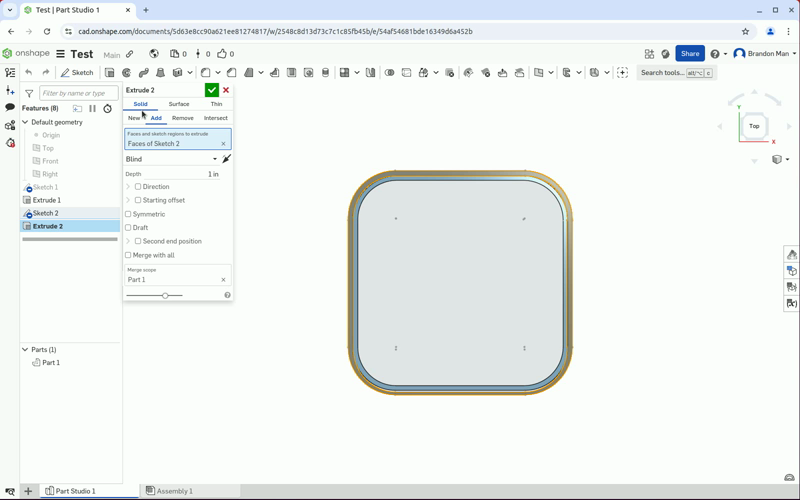
mouse_move(137, 120)
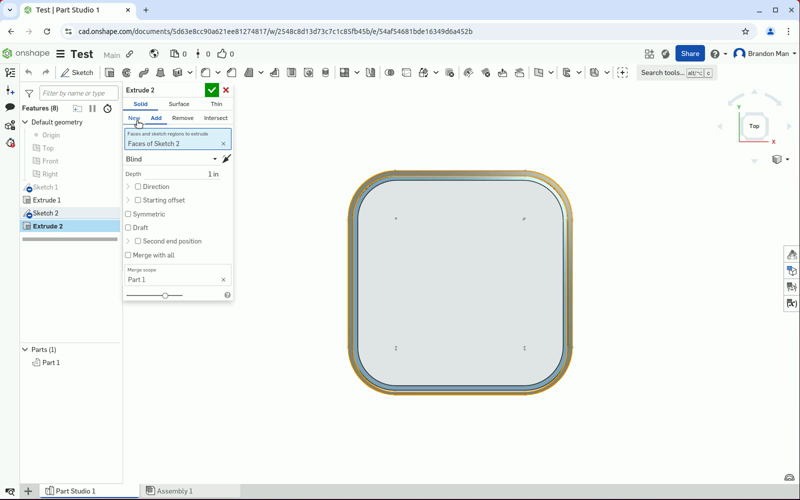
click(137, 120)
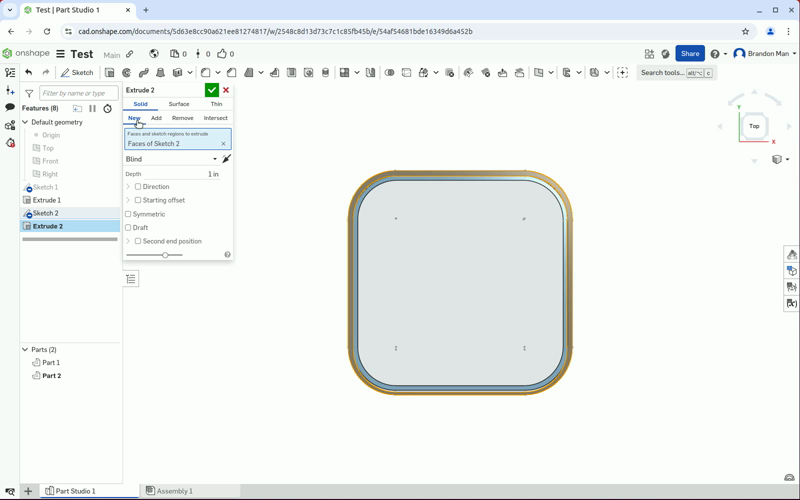
key(tab, 4)
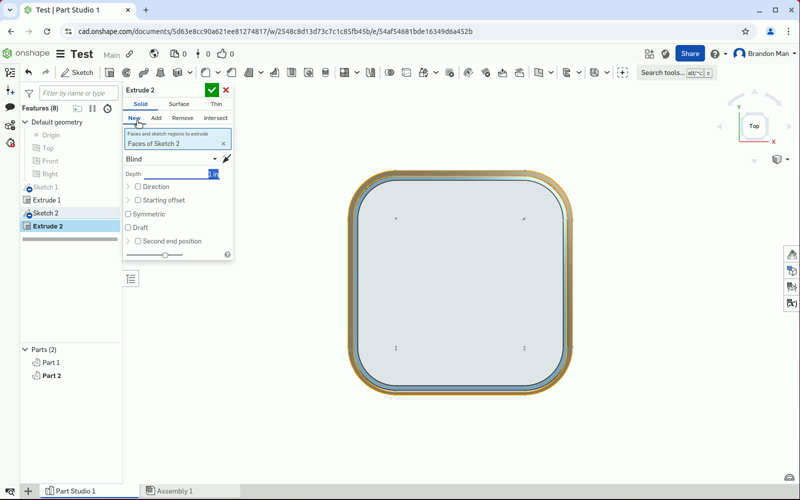
text(12.276)
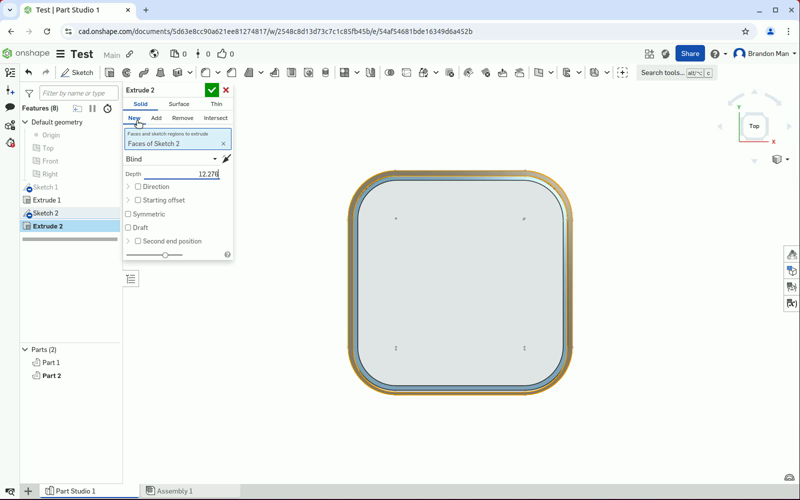
key(enter)
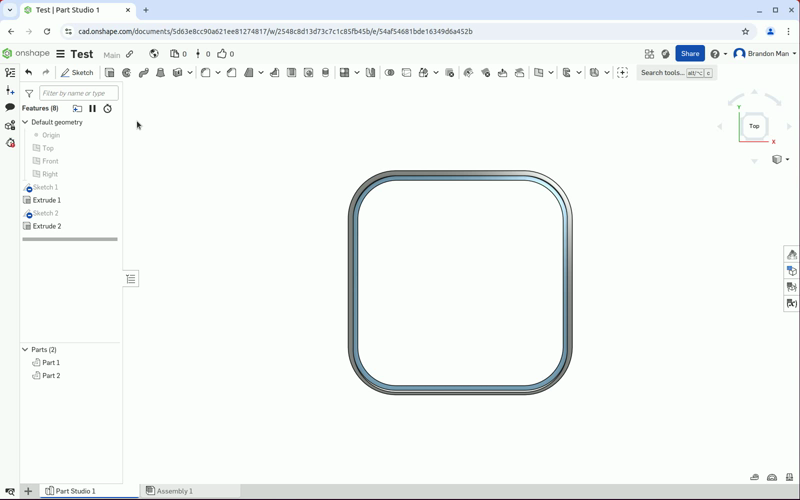
key(shift+h)
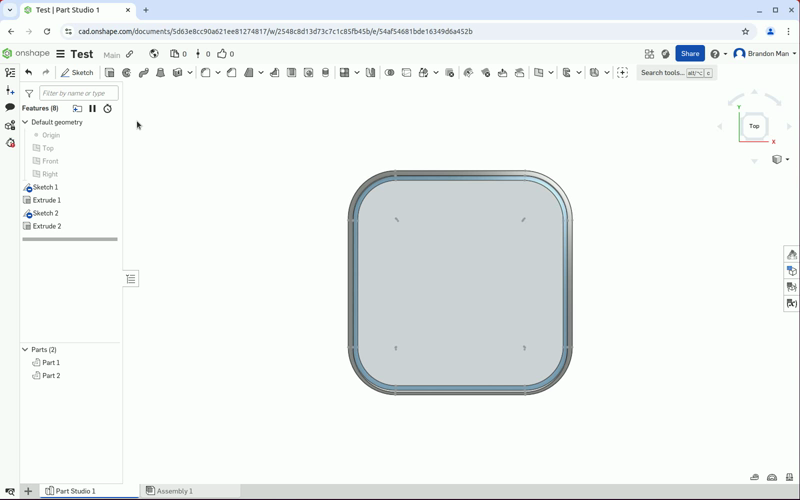
key(shift+h)
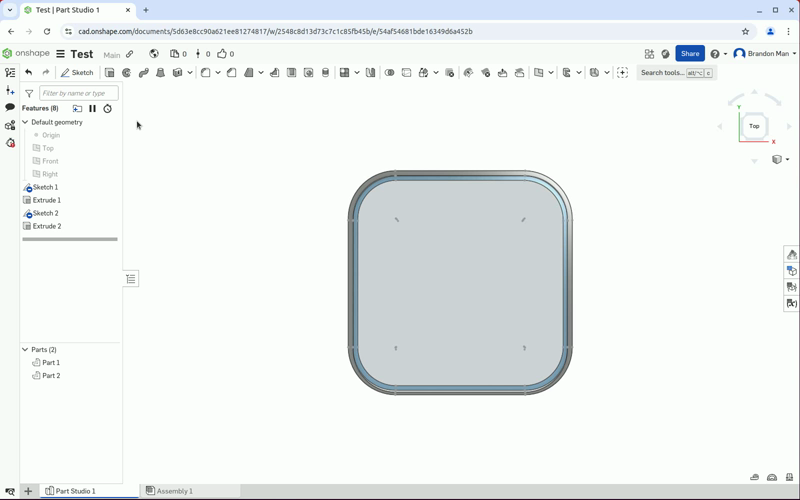
key(shift+7)
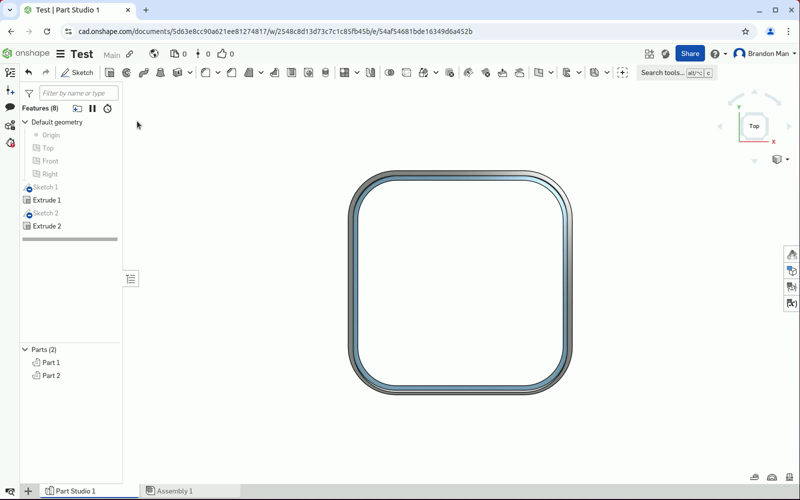
key(up, 3)
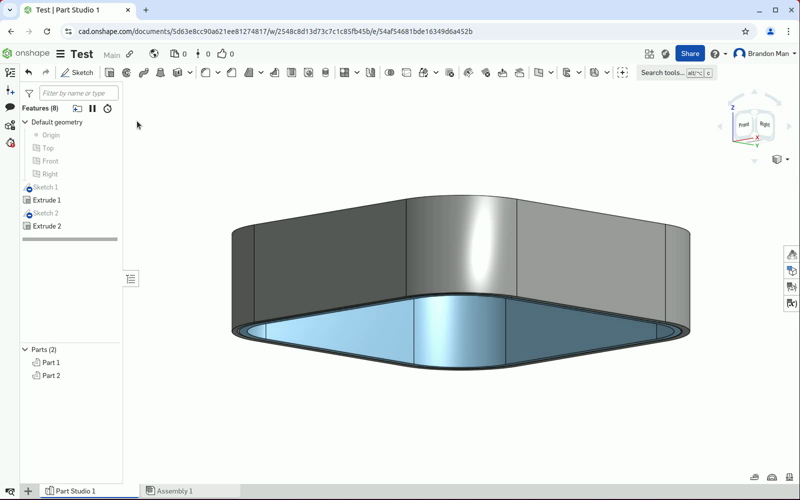
key(left, 3)
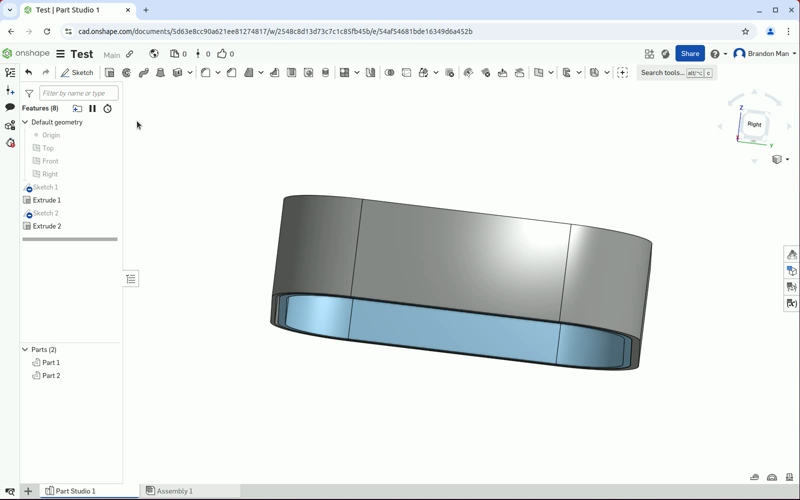
key(right, 3)
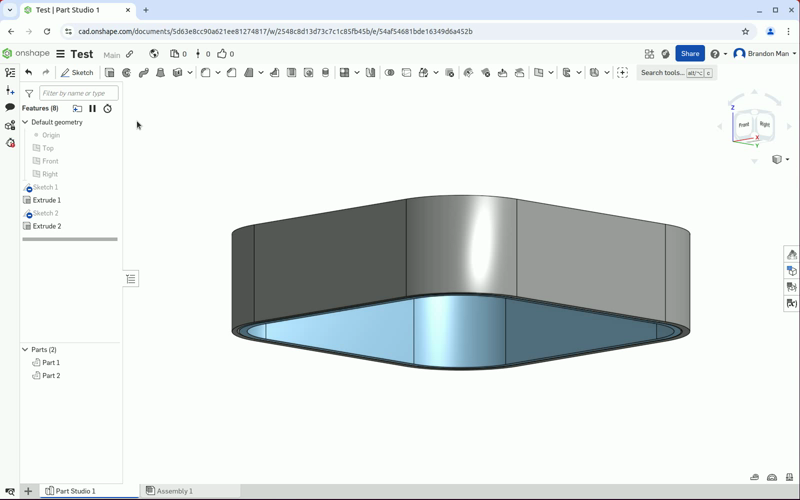
key(down, 3)
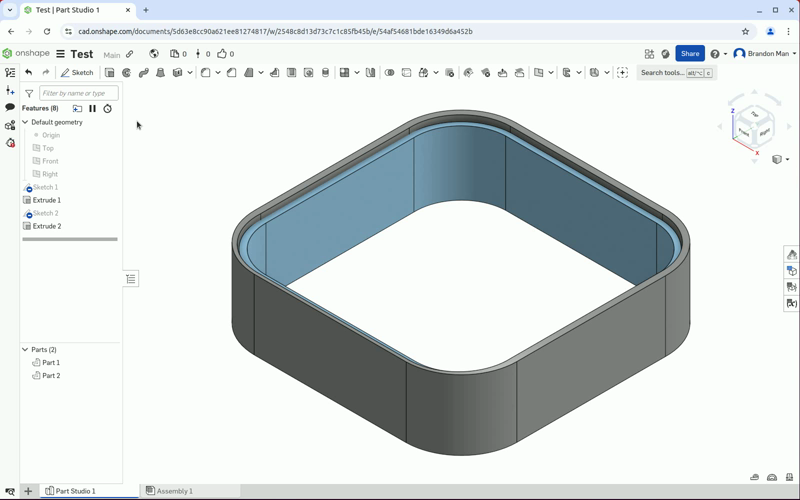
mouse_move(73, 189)
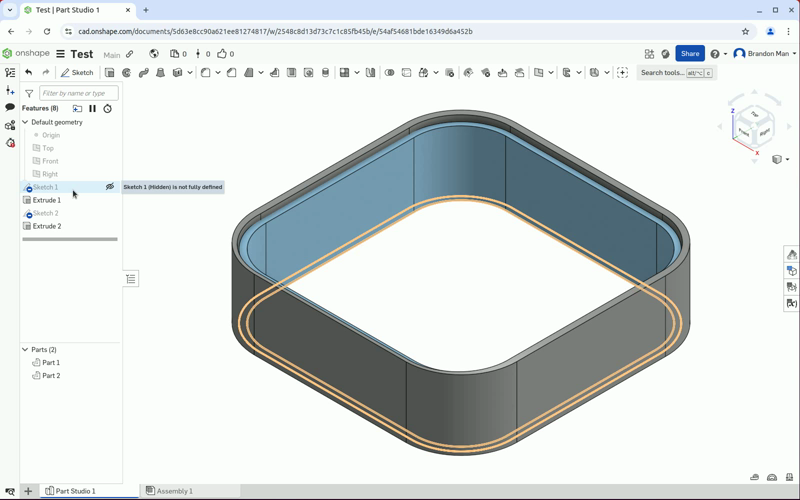
click(73, 189)